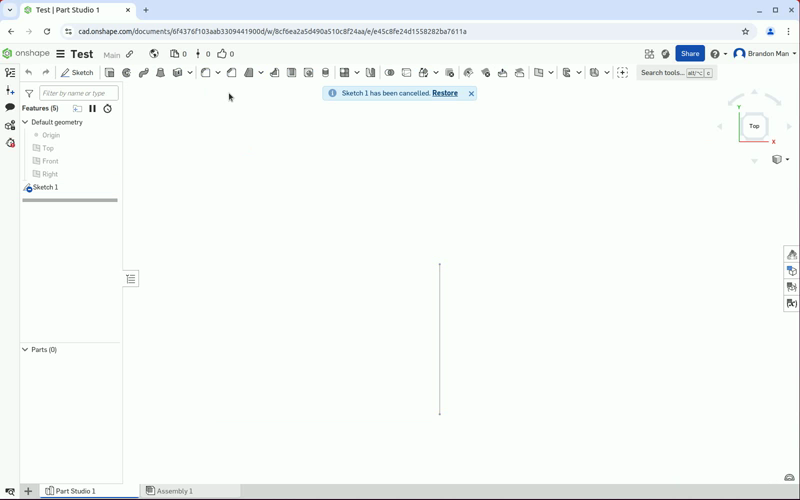
key(shift+h)
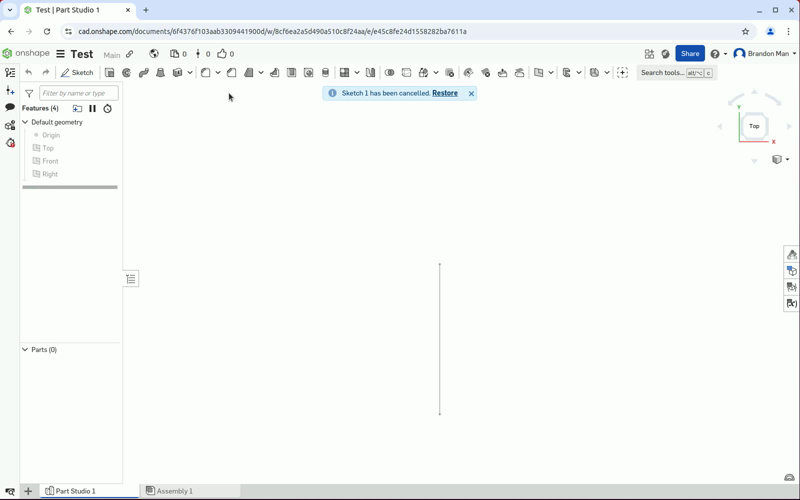
key(shift+s)
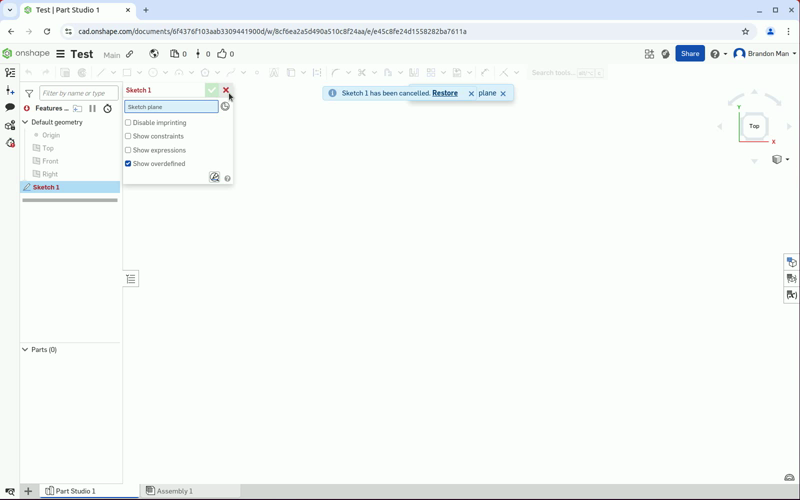
mouse_move(73, 150)
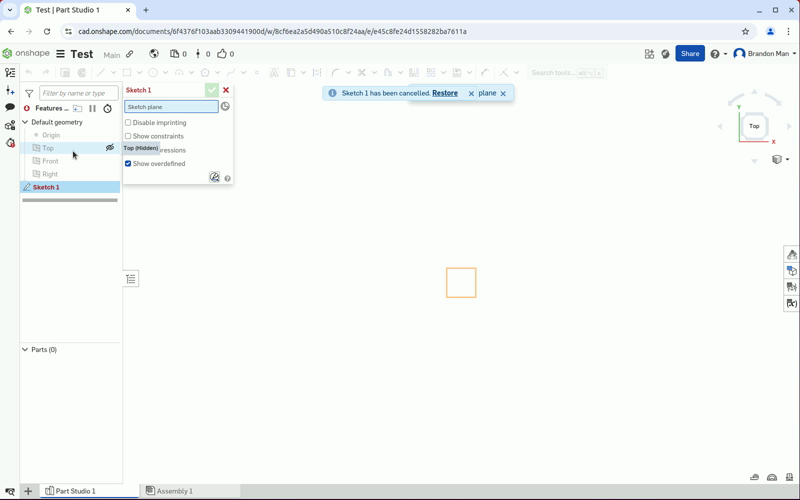
click(73, 150)
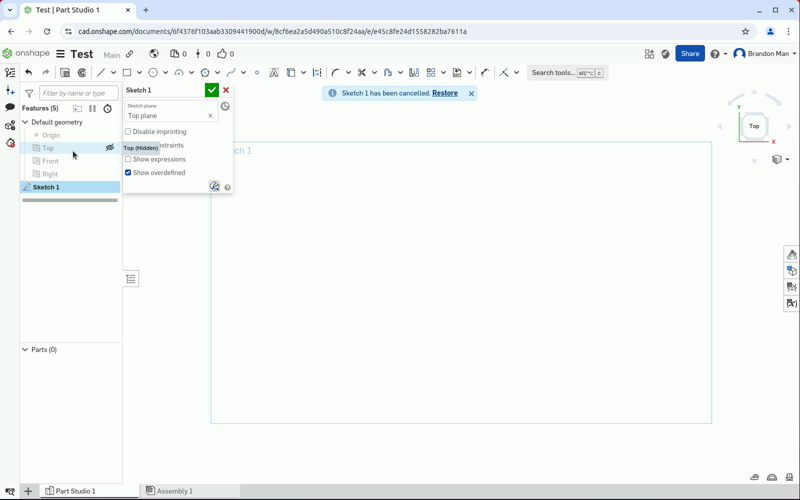
mouse_move(73, 352)
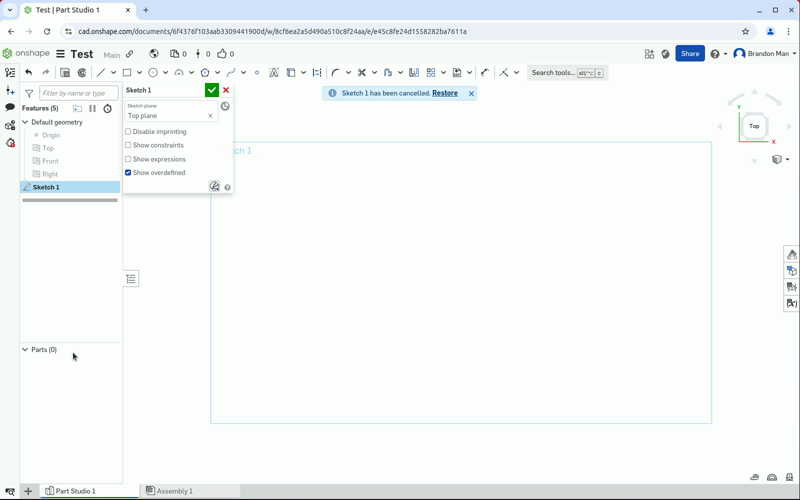
key(y)
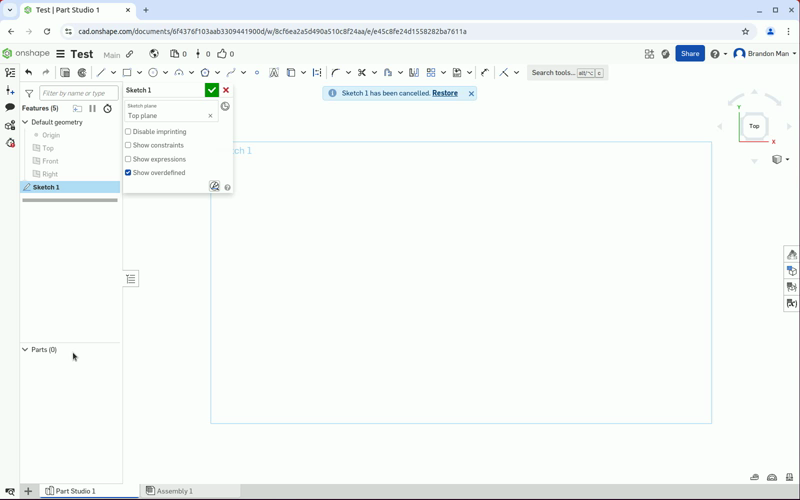
key(l)
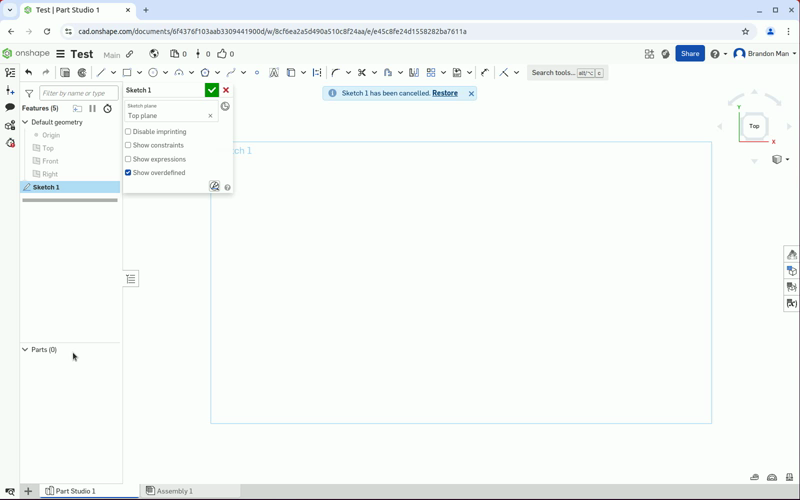
key_down(shift)
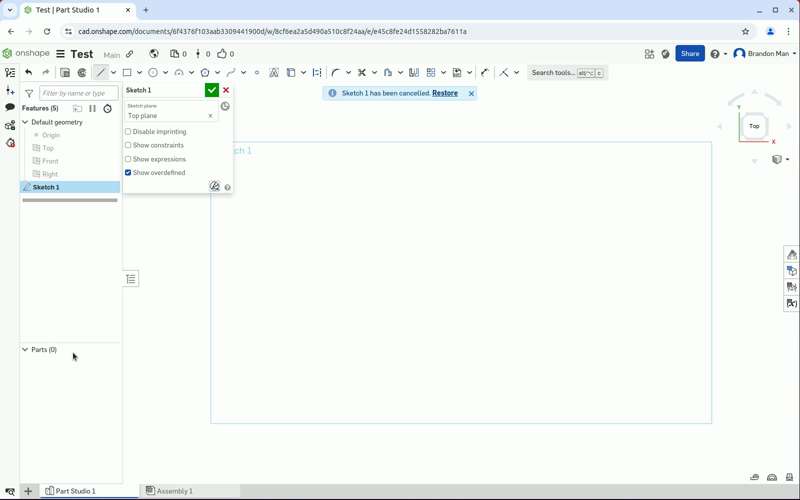
mouse_move(406, 287)
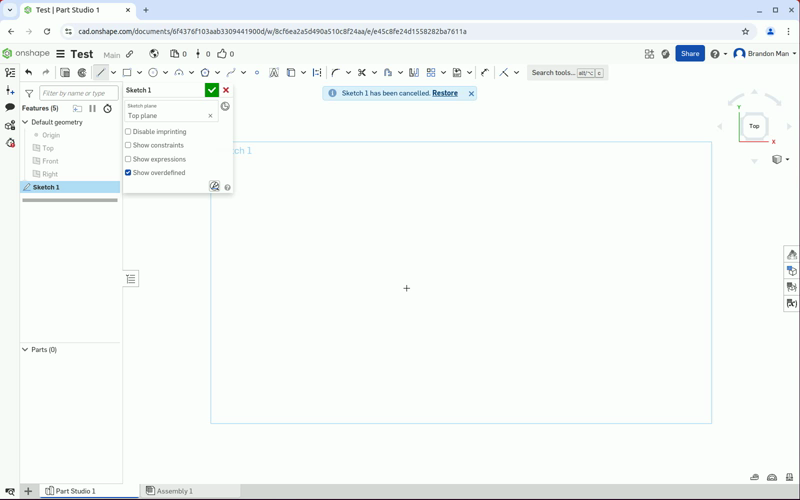
click(406, 287)
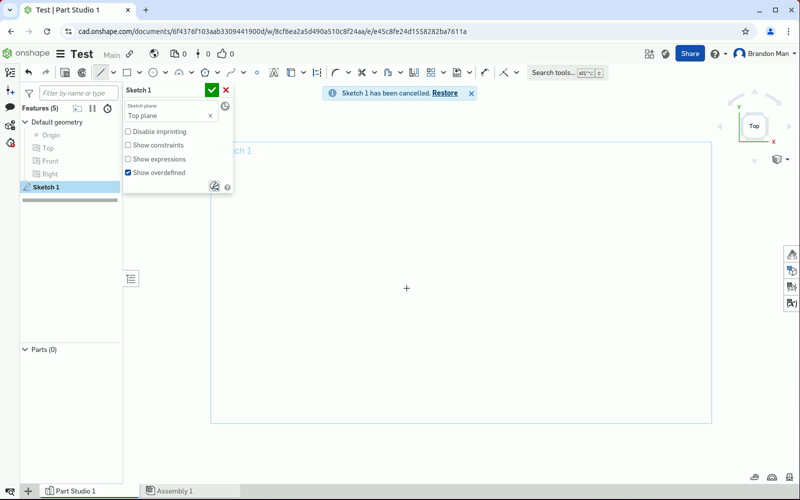
key_up(shift)
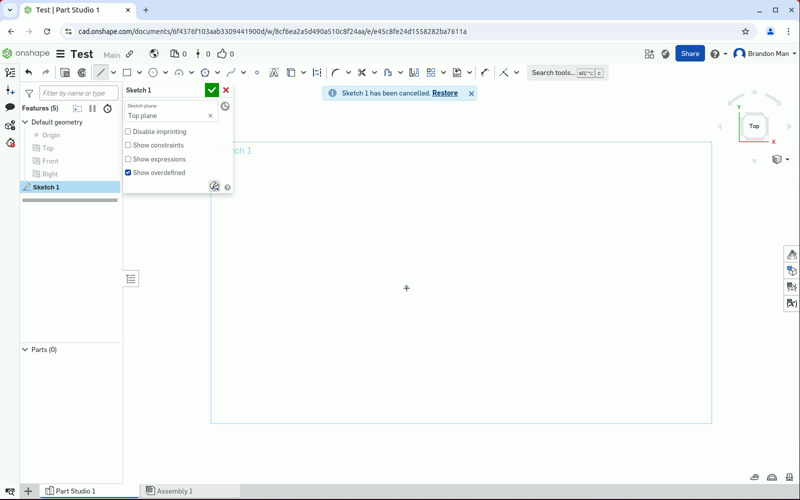
key_down(shift)
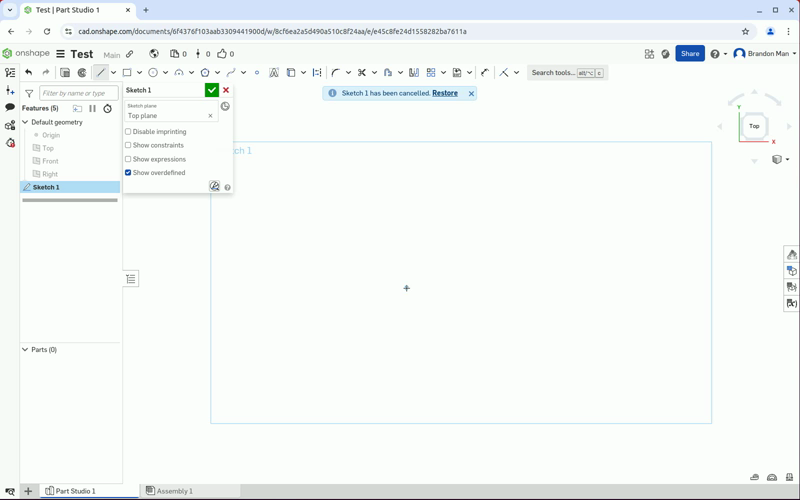
mouse_move(436, 287)
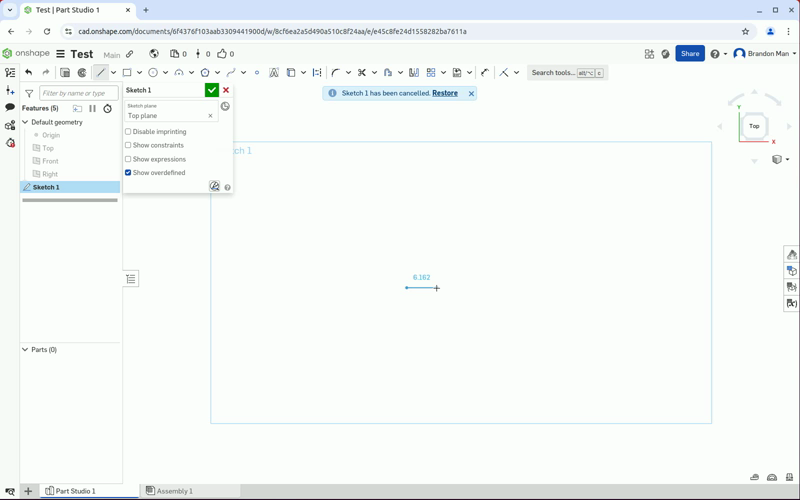
mouse_move(466, 287)
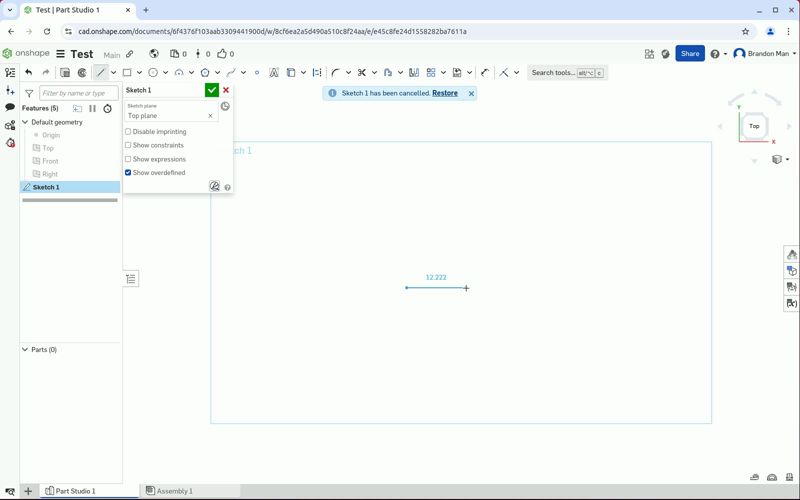
click(466, 287)
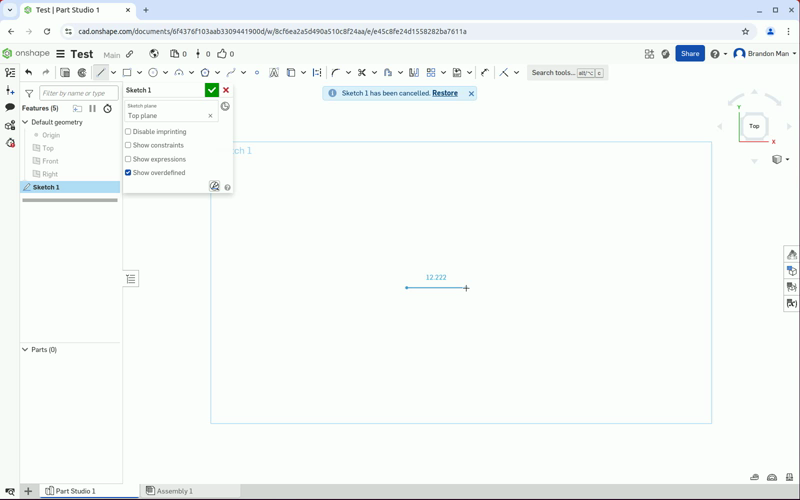
key_up(shift)
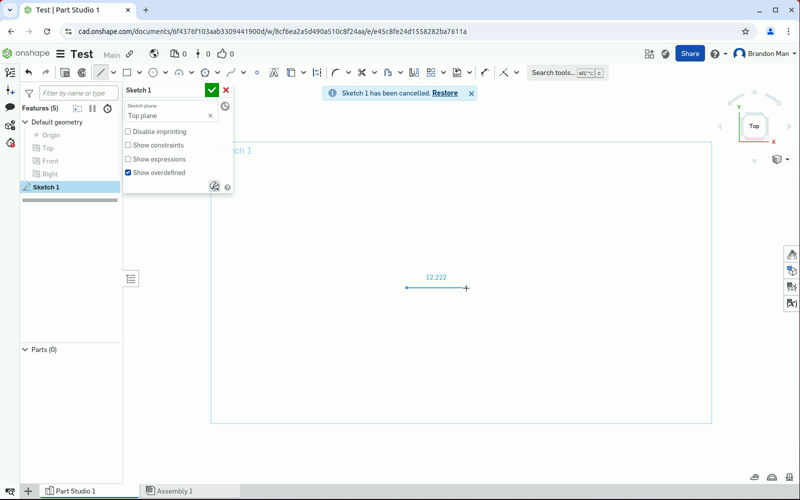
key_down(shift)
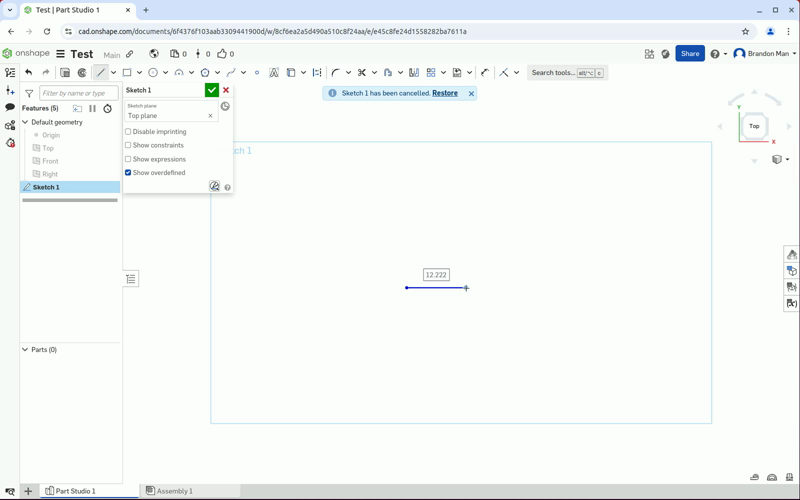
mouse_move(466, 170)
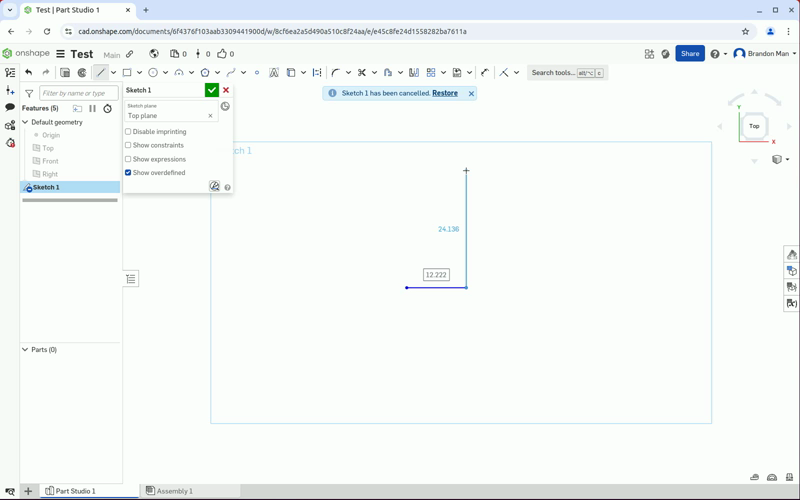
click(466, 170)
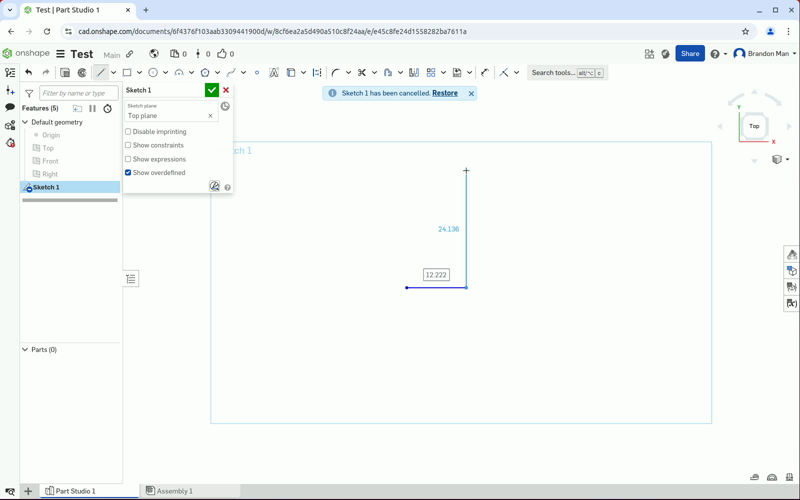
key_up(shift)
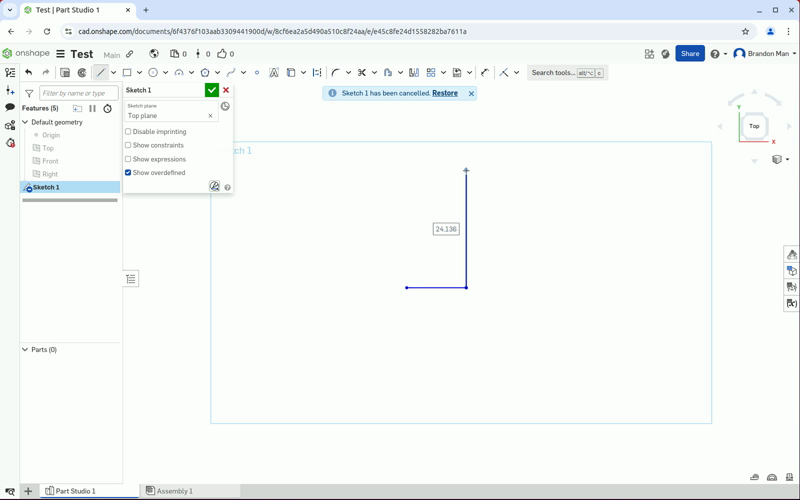
key_down(shift)
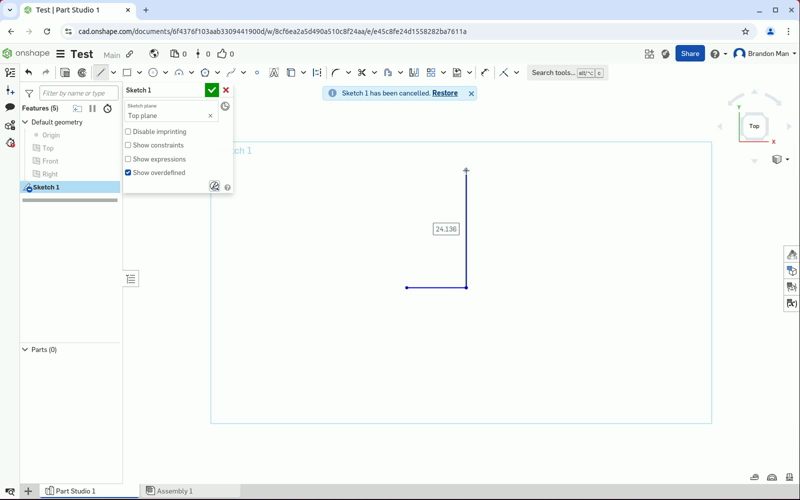
mouse_move(496, 170)
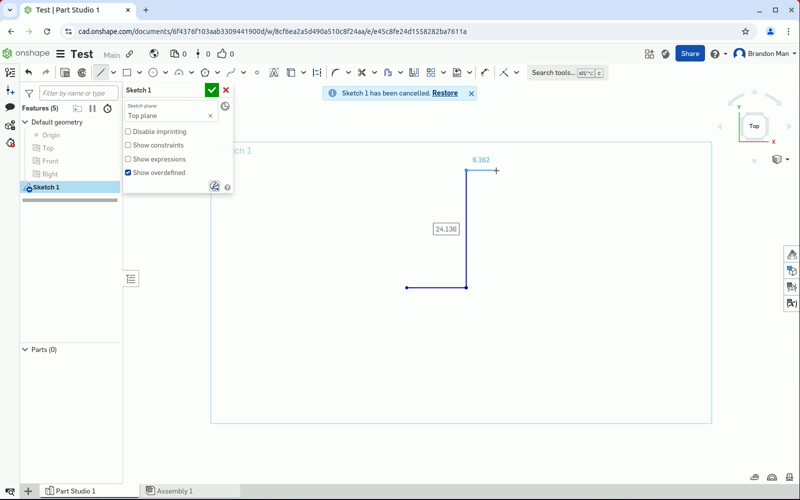
mouse_move(406, 170)
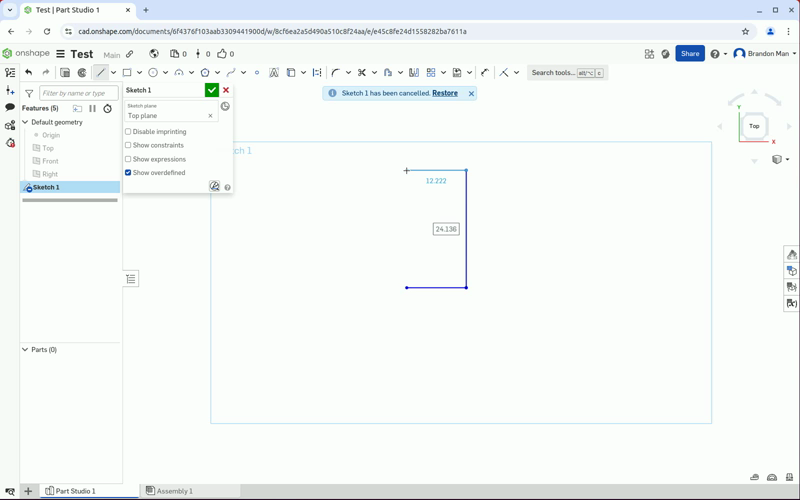
click(406, 170)
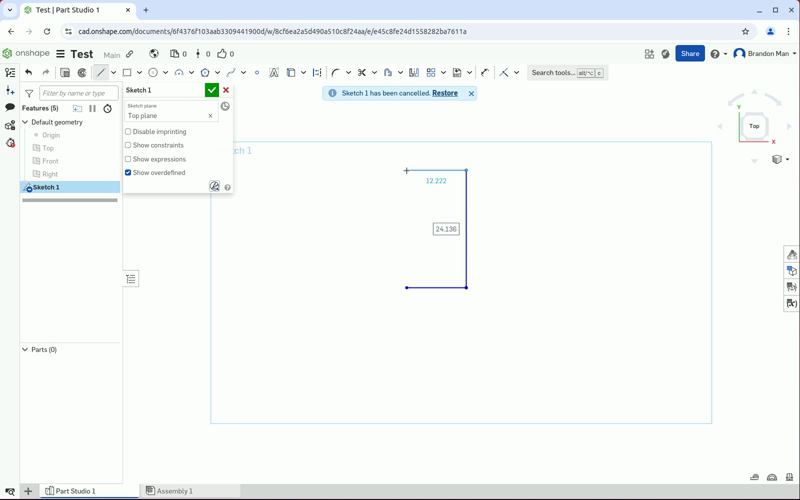
key_up(shift)
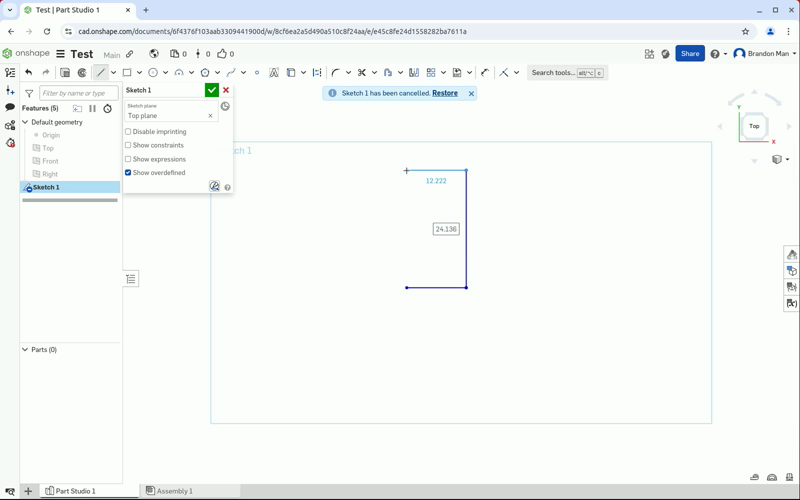
key_down(shift)
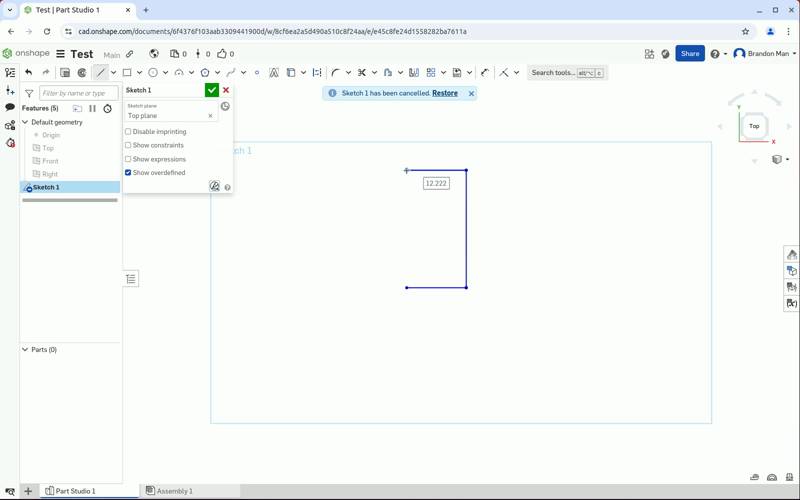
mouse_move(406, 287)
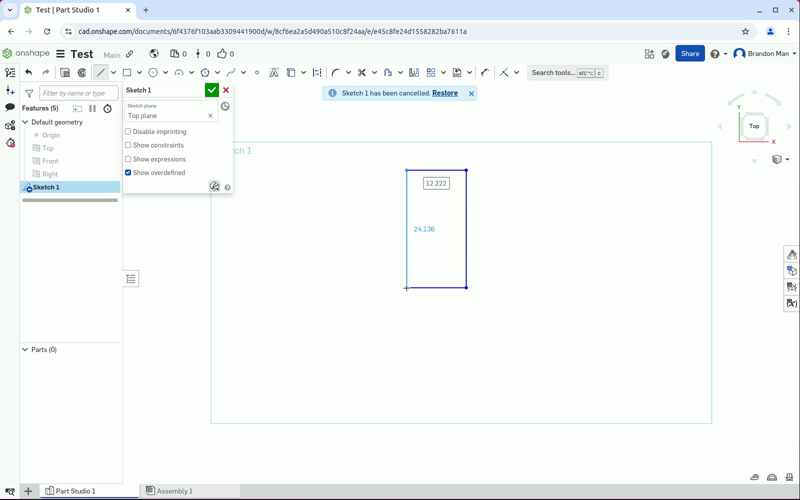
key_up(shift)
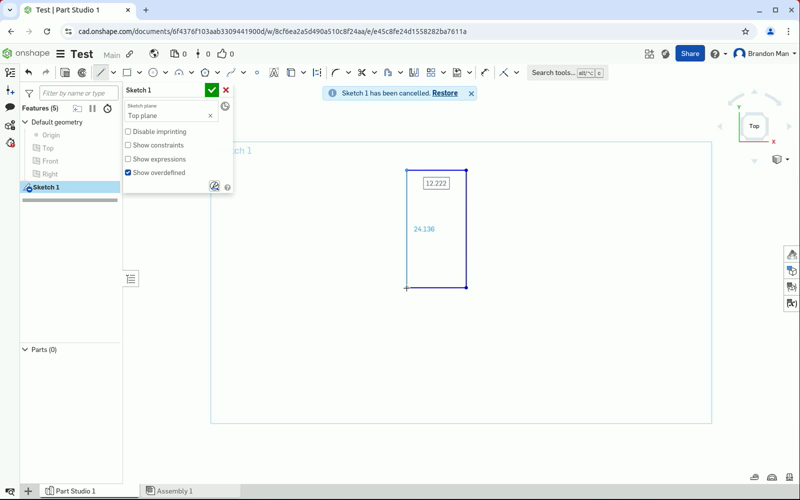
click(406, 287)
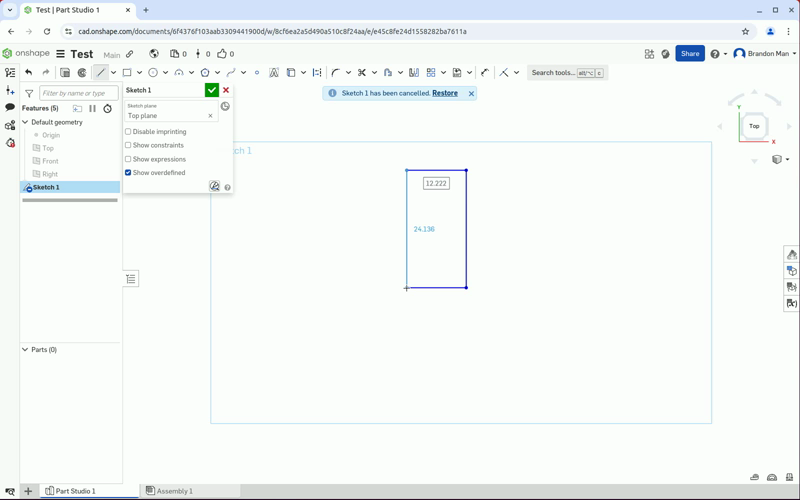
key(esc)
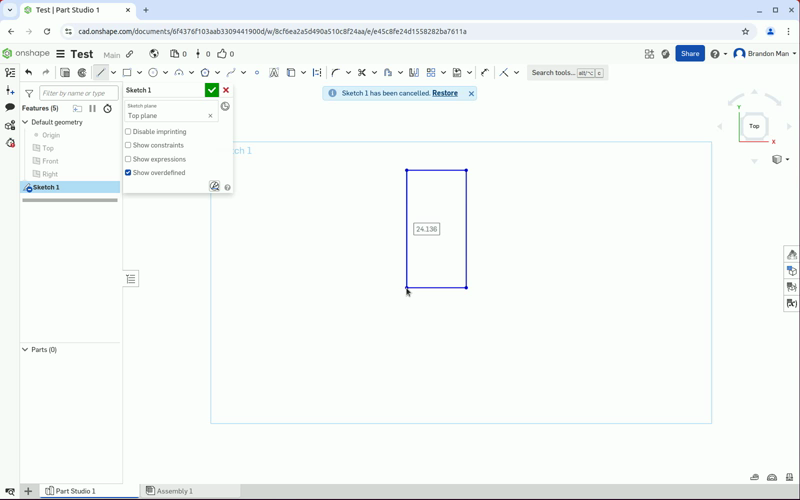
key(l)
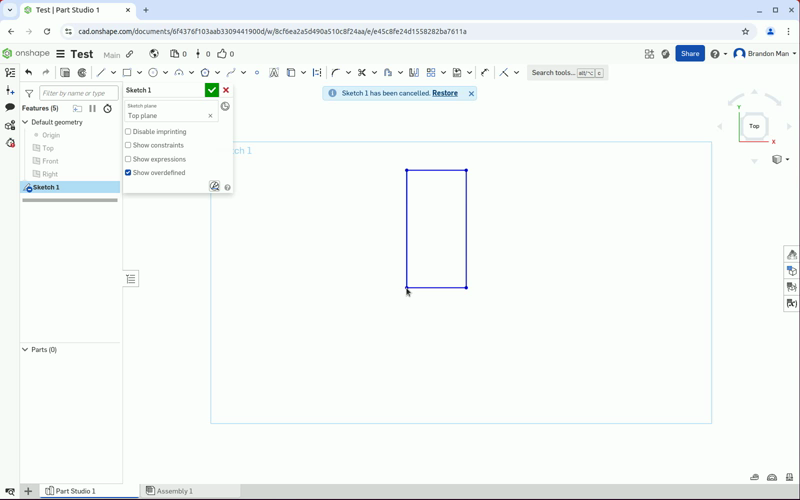
key_down(shift)
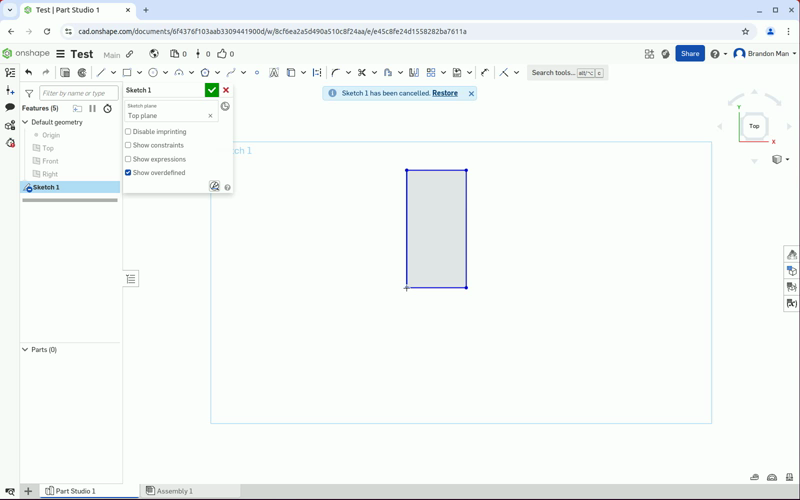
mouse_move(409, 238)
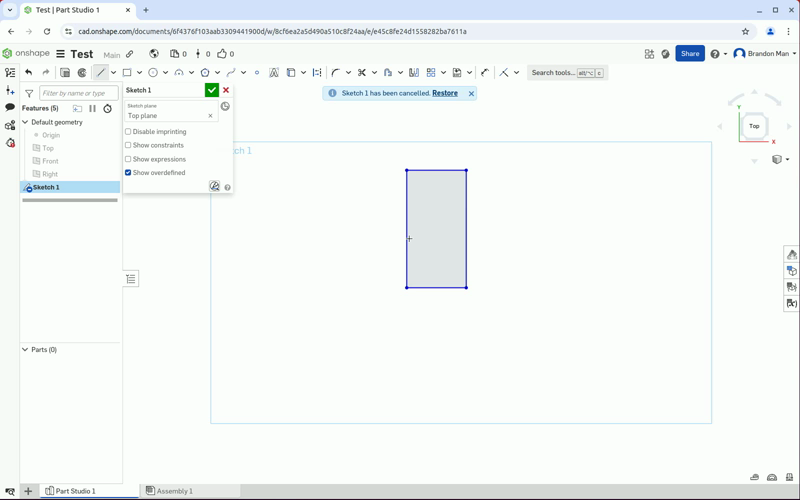
click(409, 238)
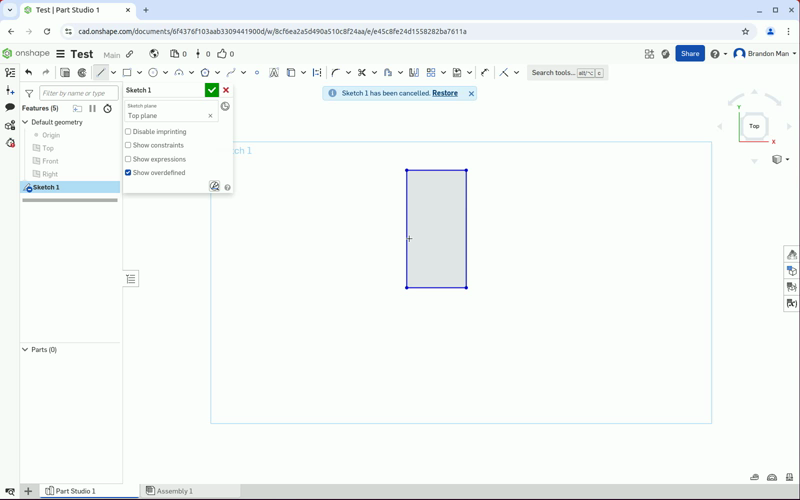
key_up(shift)
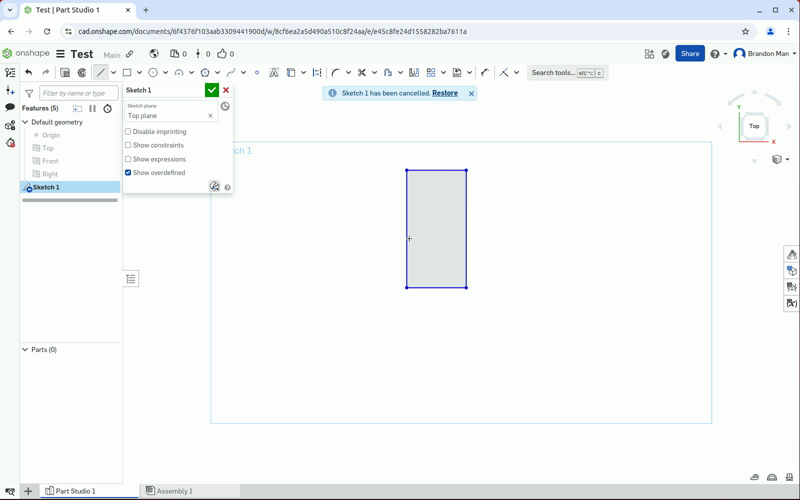
key_down(shift)
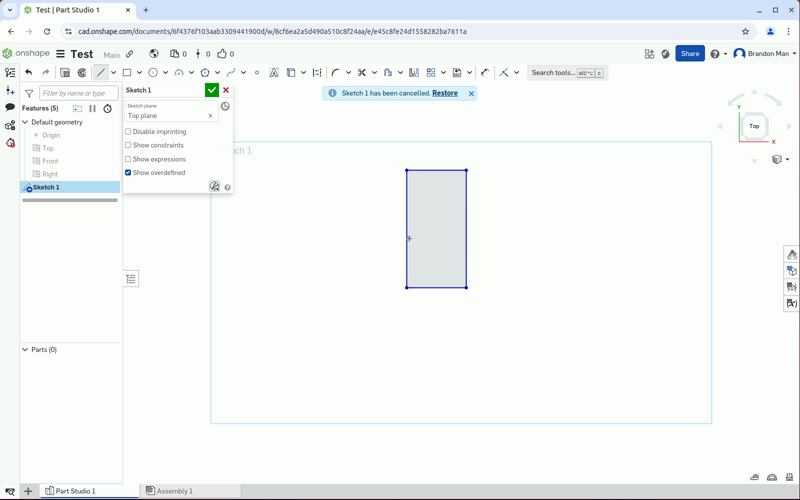
mouse_move(439, 238)
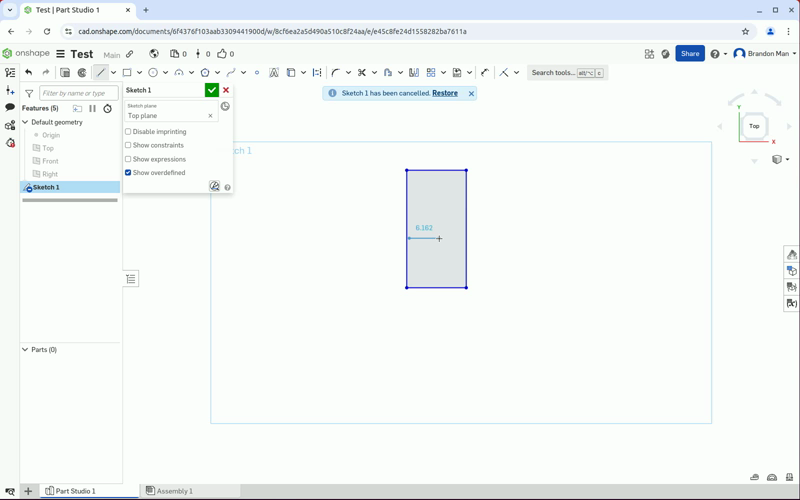
mouse_move(424, 238)
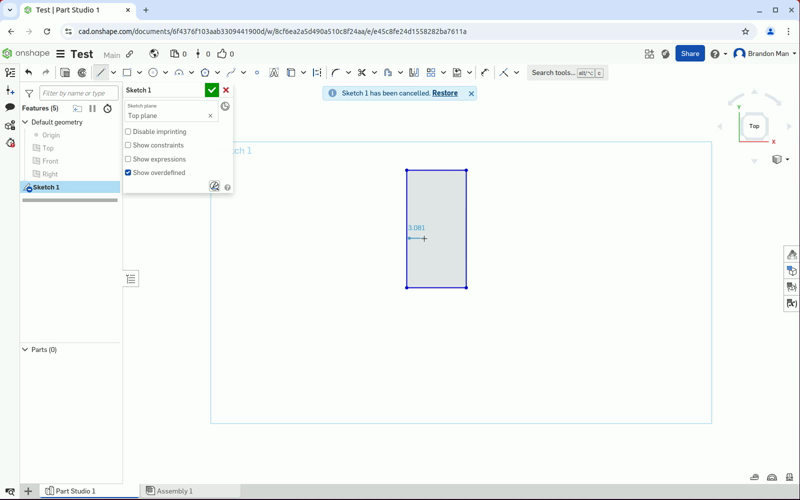
click(424, 238)
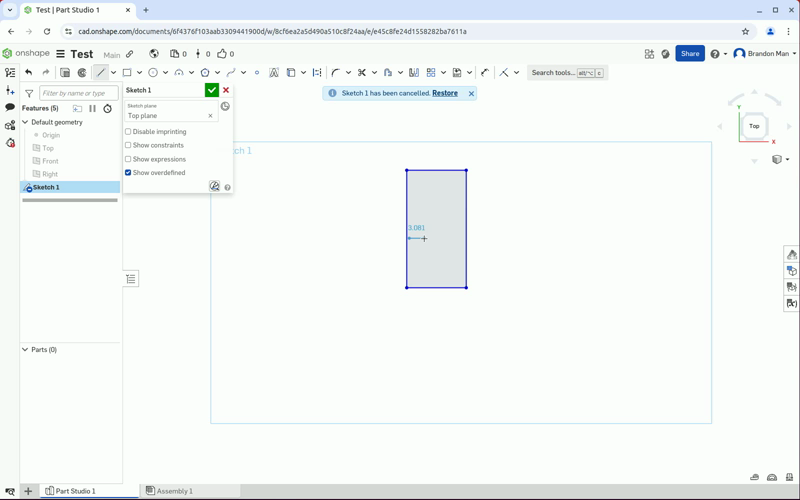
key_up(shift)
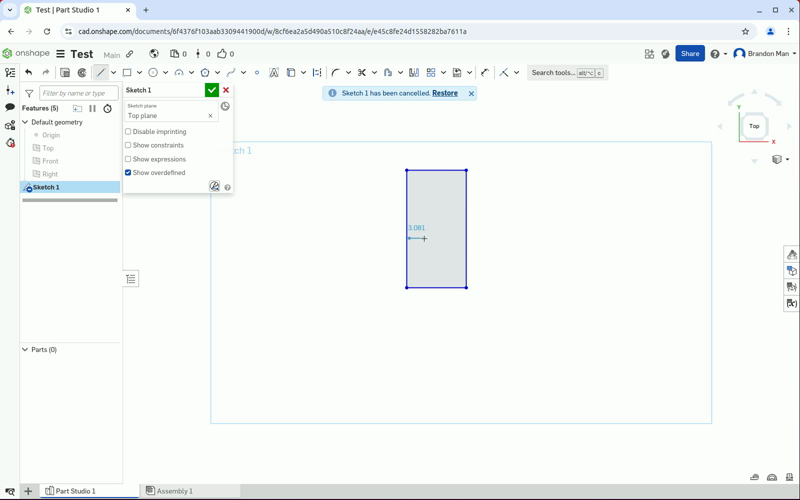
key_down(shift)
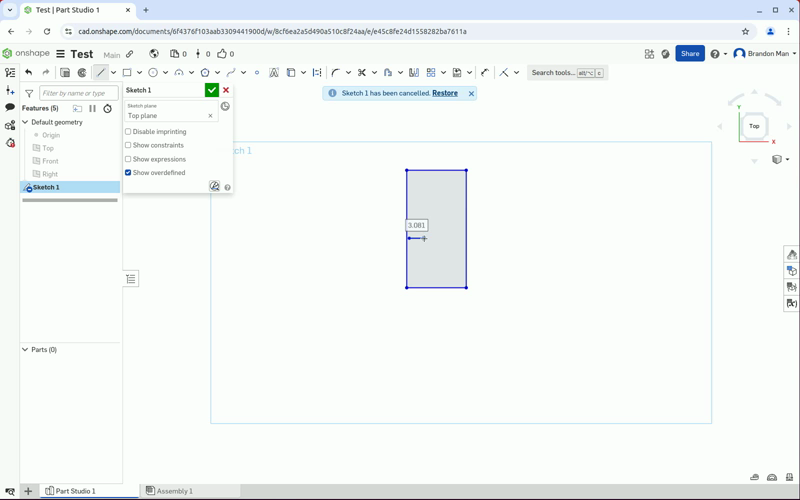
mouse_move(454, 238)
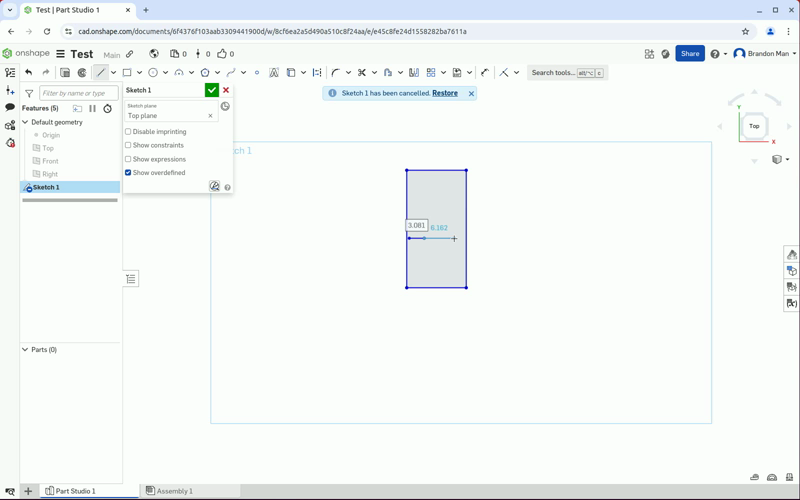
mouse_move(424, 282)
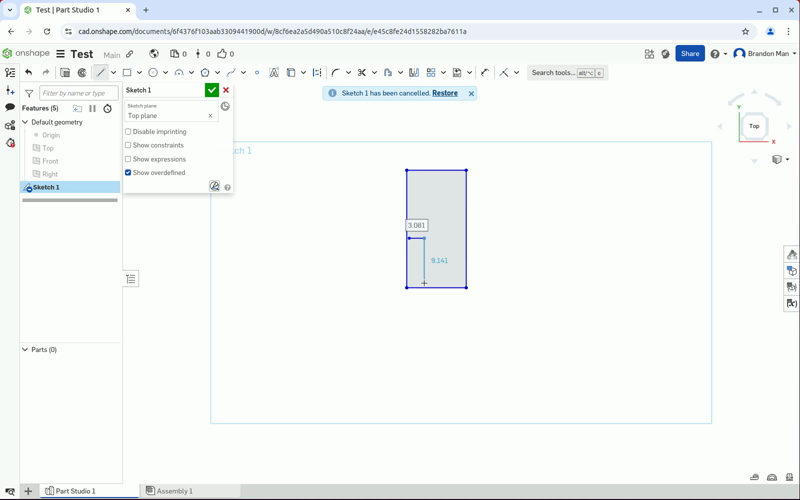
click(424, 282)
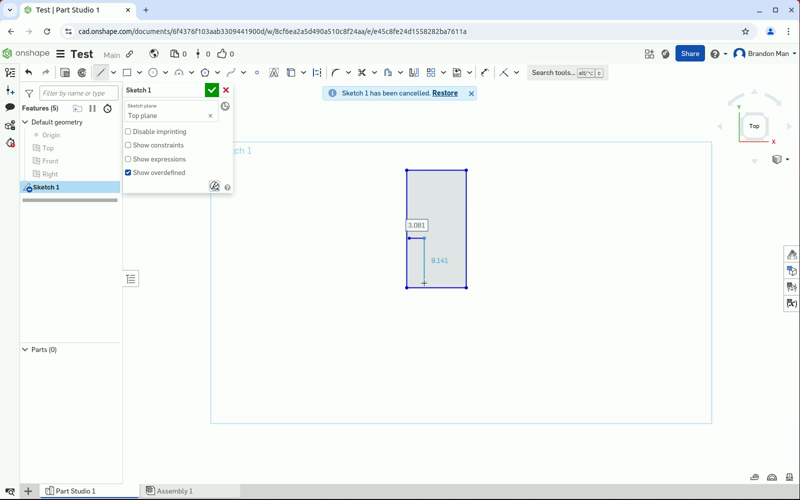
key_up(shift)
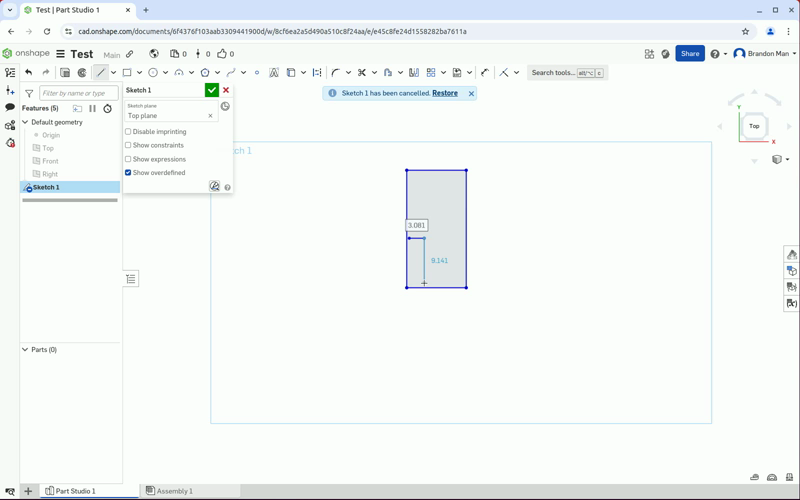
key_down(shift)
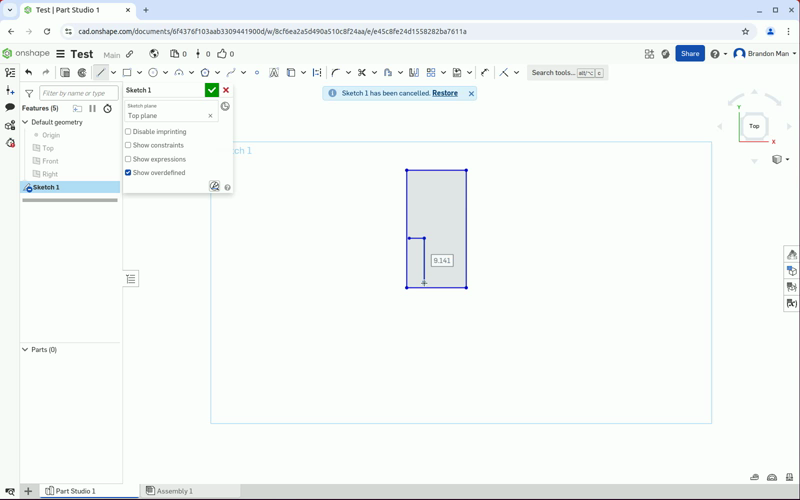
mouse_move(454, 282)
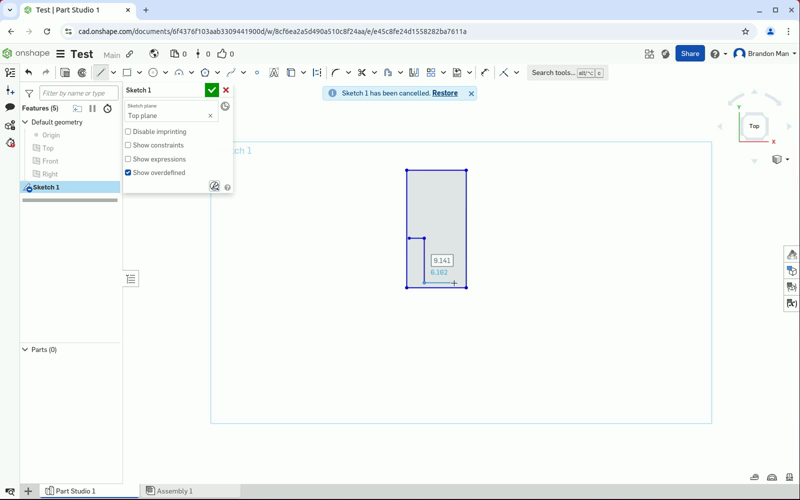
mouse_move(461, 282)
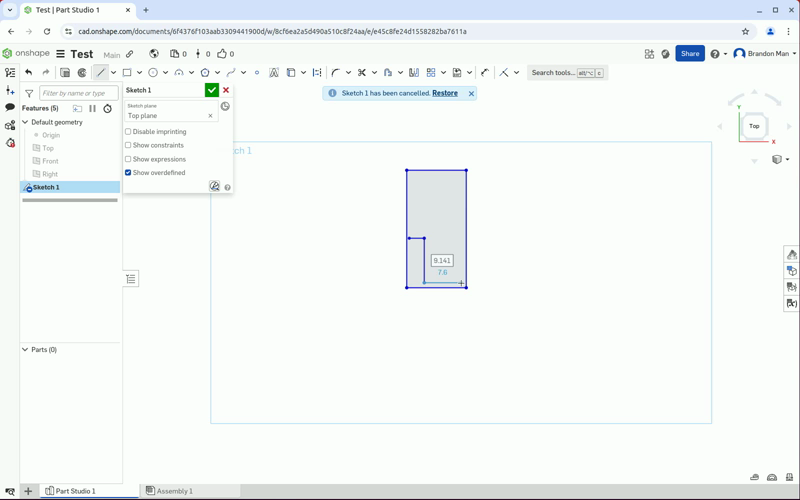
click(461, 282)
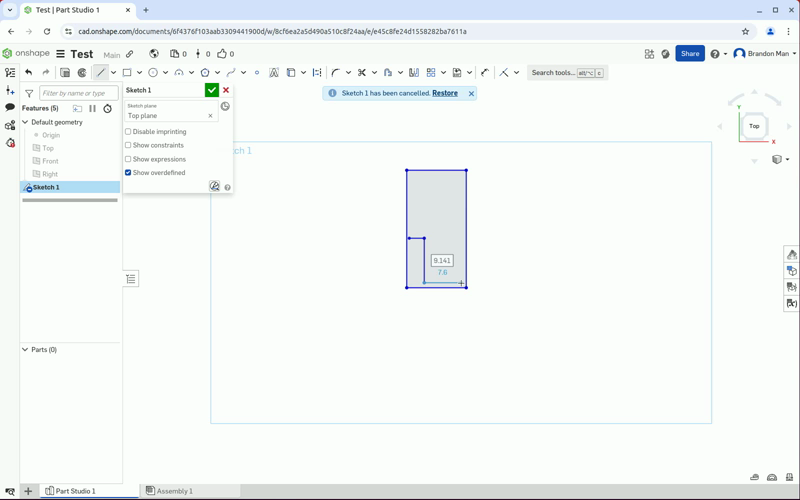
key_up(shift)
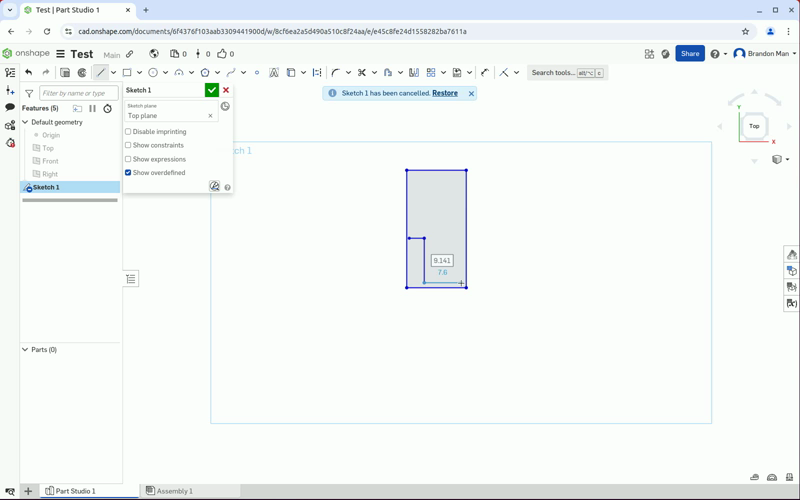
key_down(shift)
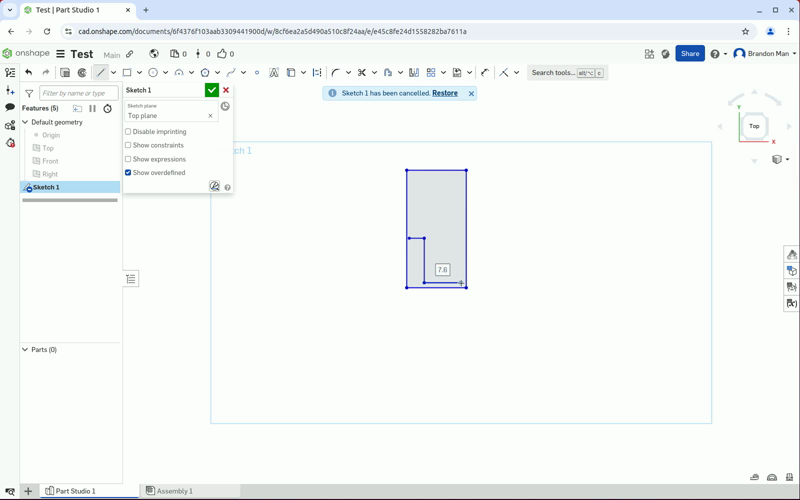
mouse_move(461, 200)
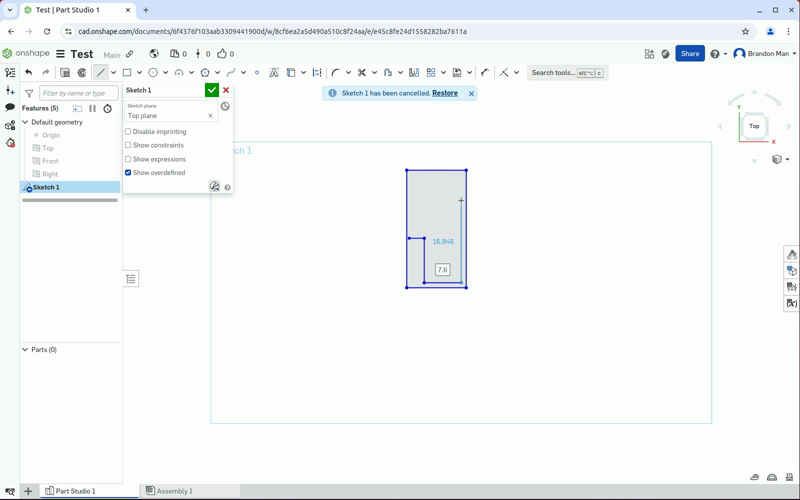
click(461, 200)
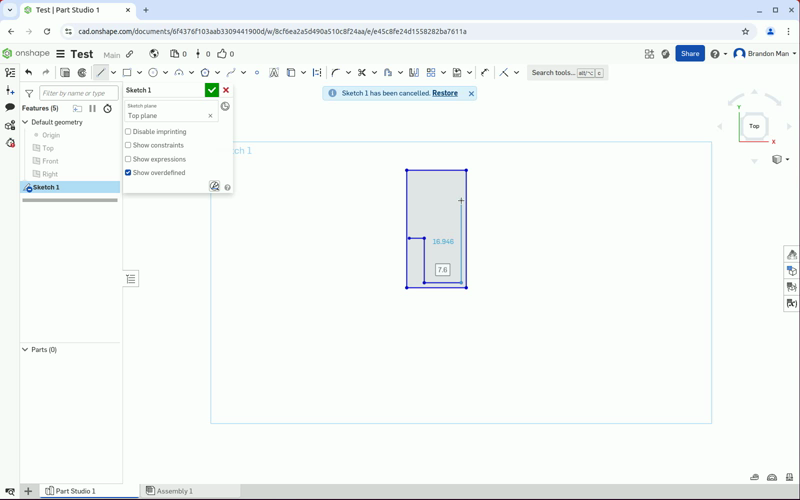
key_up(shift)
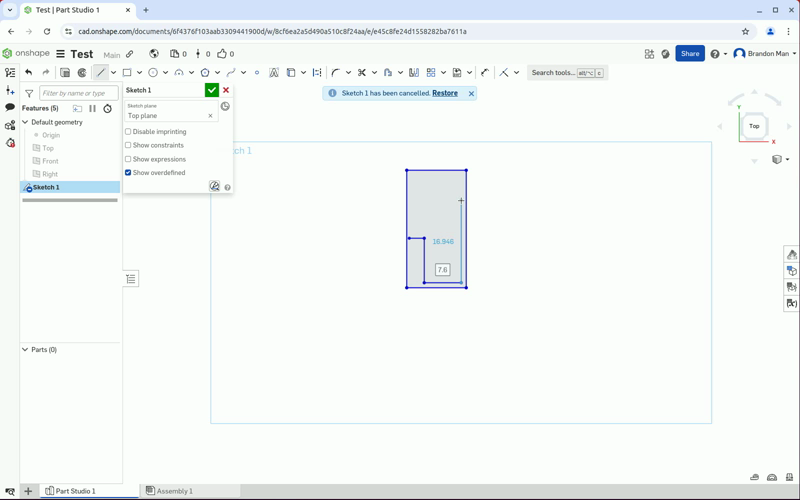
key_down(shift)
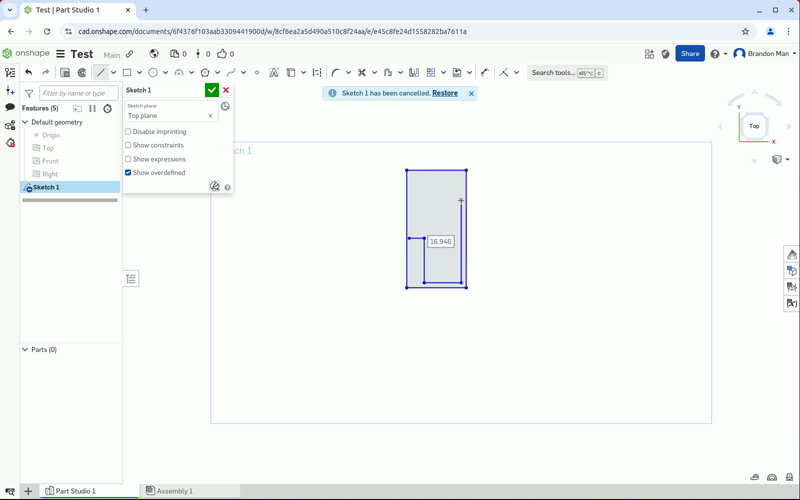
mouse_move(491, 200)
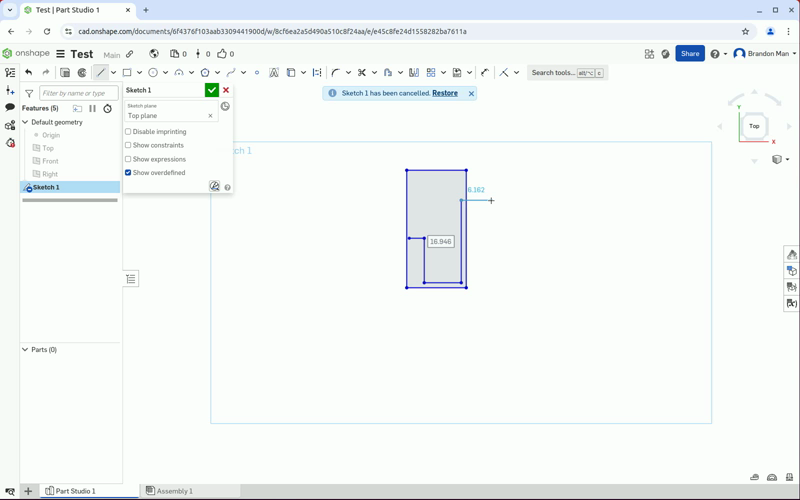
mouse_move(461, 189)
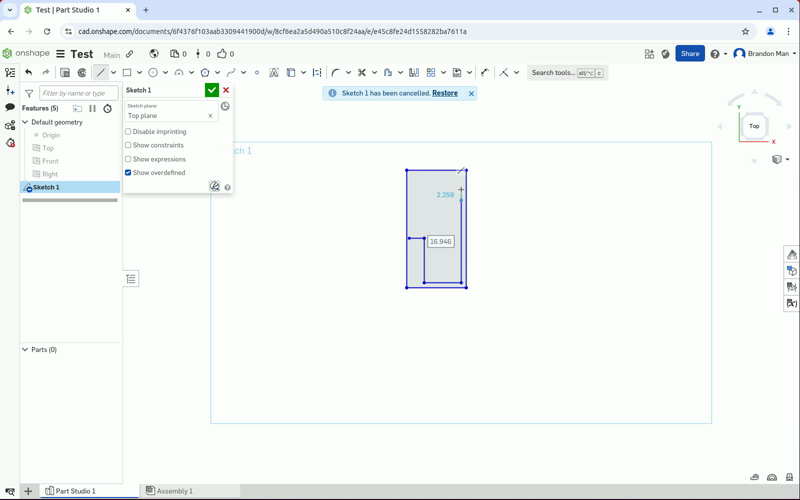
click(461, 189)
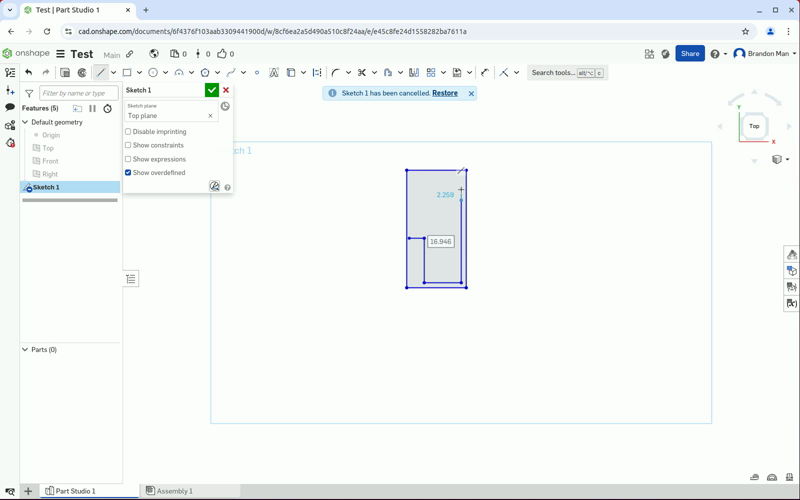
key_up(shift)
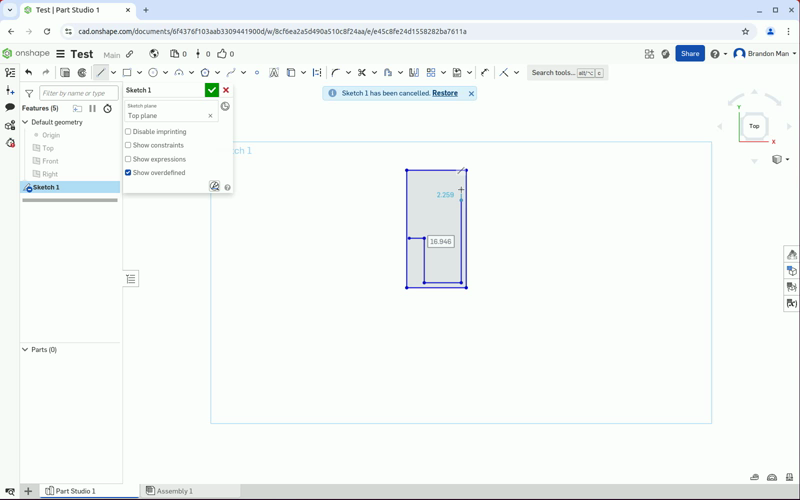
key_down(shift)
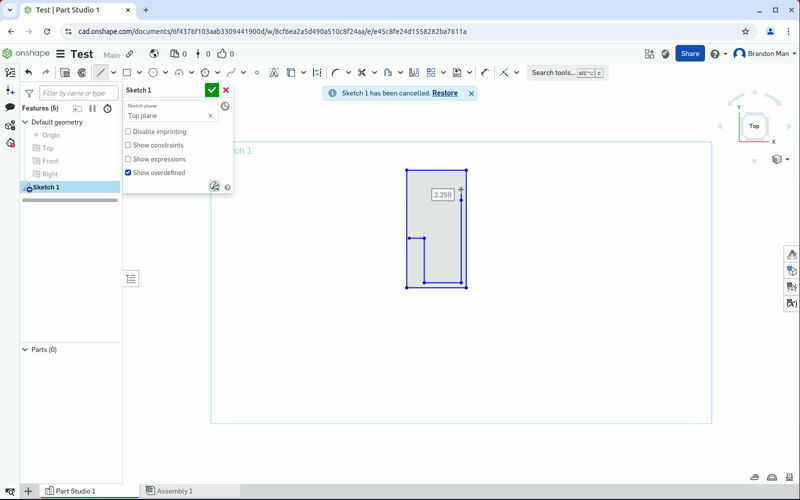
mouse_move(491, 189)
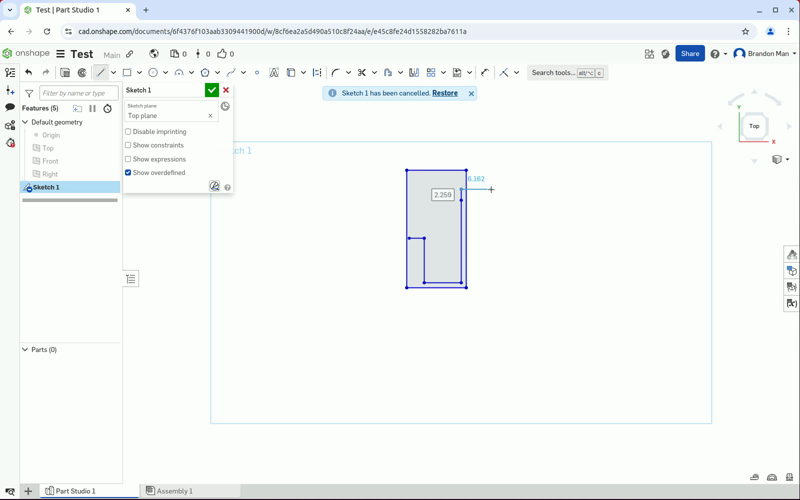
mouse_move(461, 175)
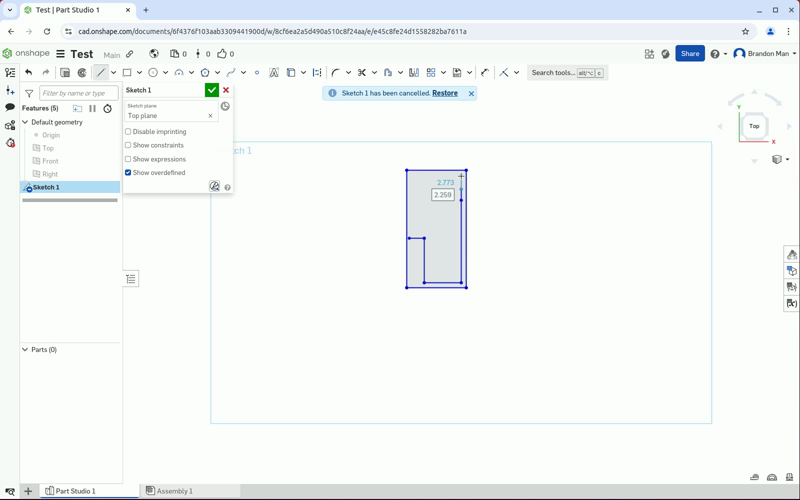
click(461, 175)
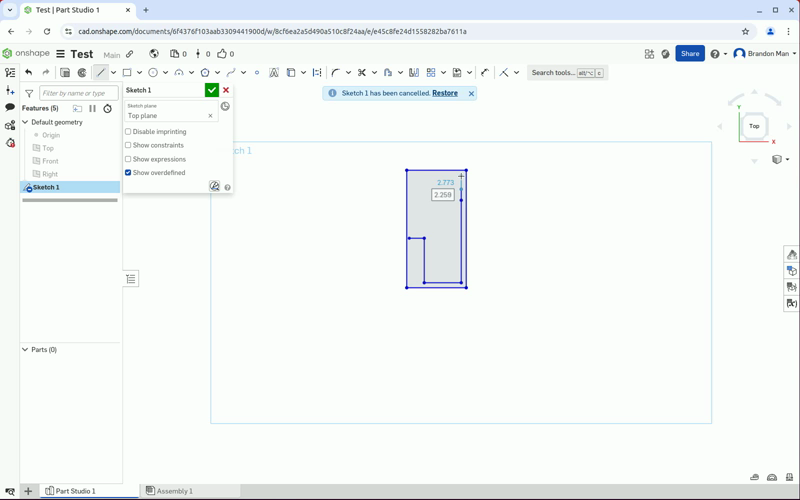
key_up(shift)
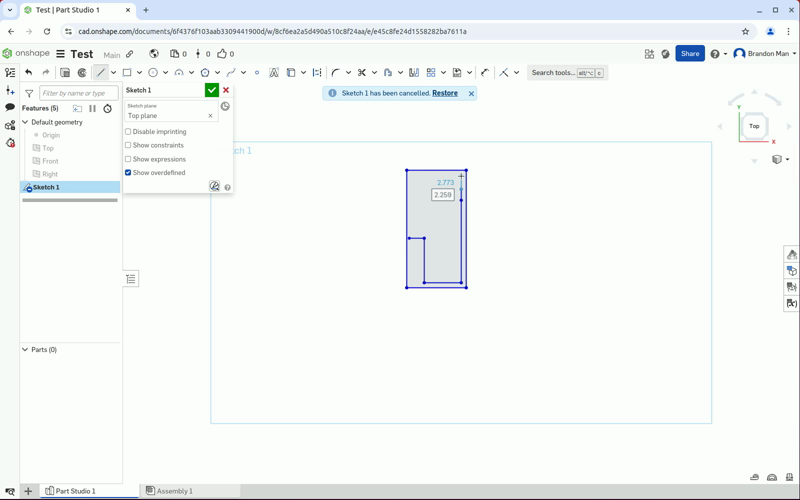
key_down(shift)
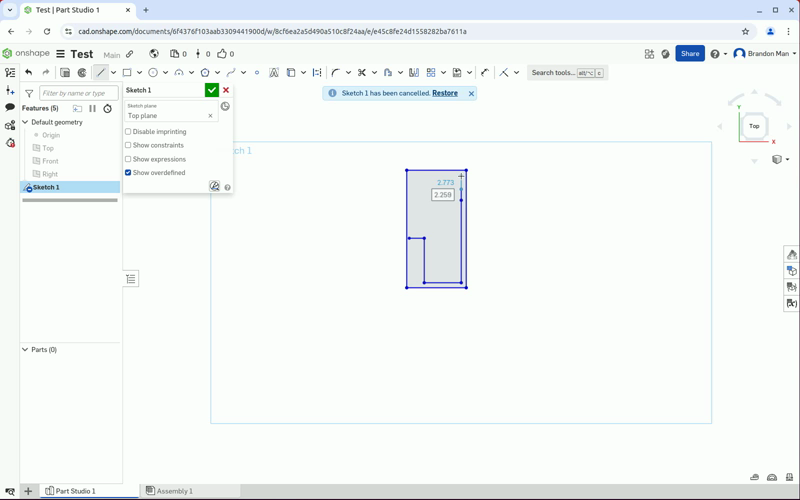
mouse_move(491, 175)
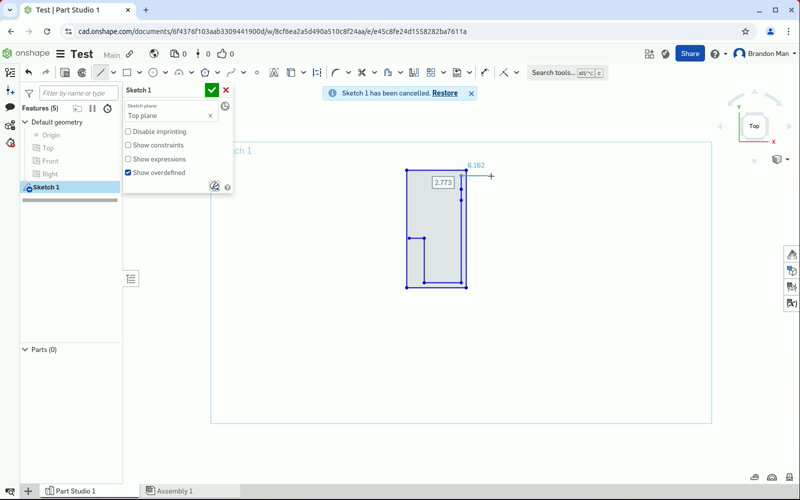
mouse_move(414, 175)
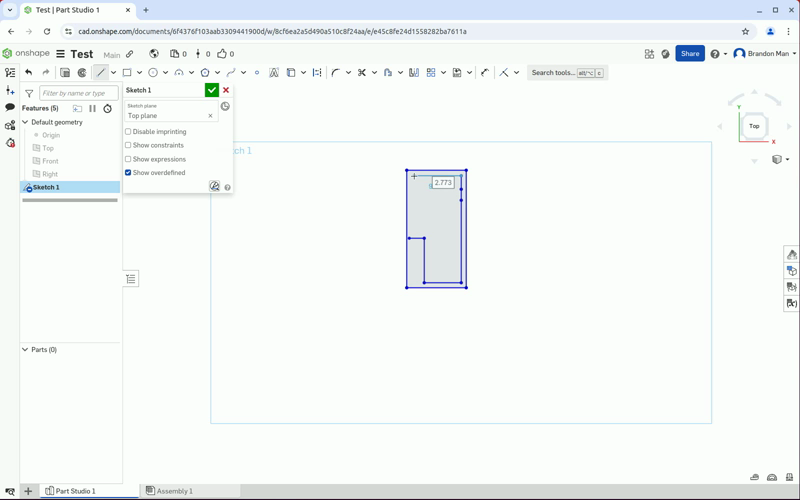
click(414, 175)
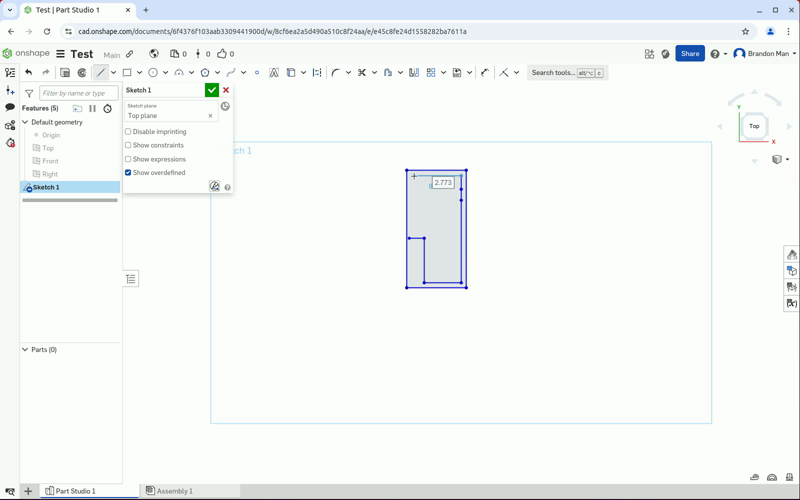
key_up(shift)
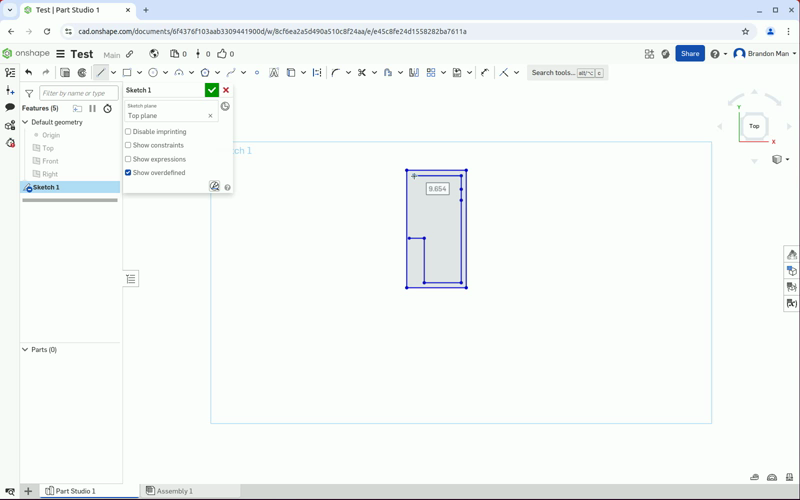
key_down(shift)
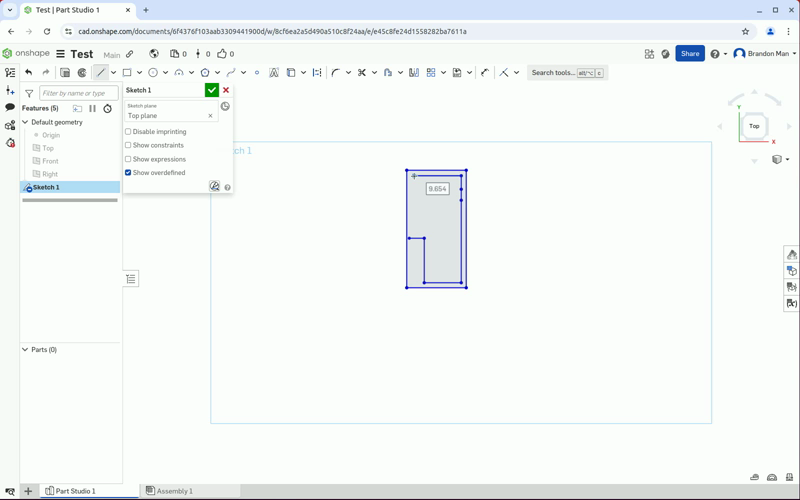
mouse_move(444, 175)
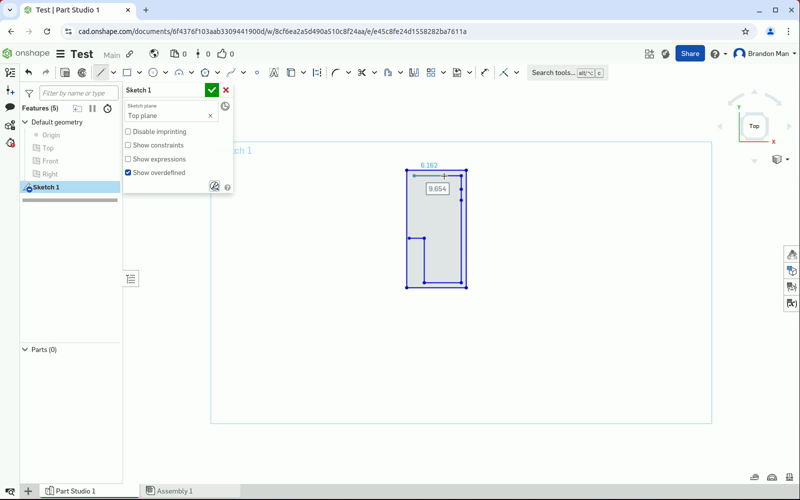
mouse_move(414, 222)
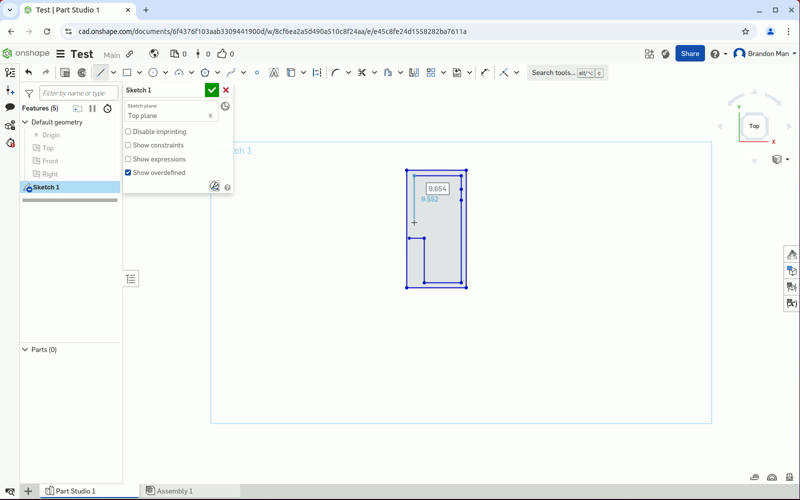
click(414, 222)
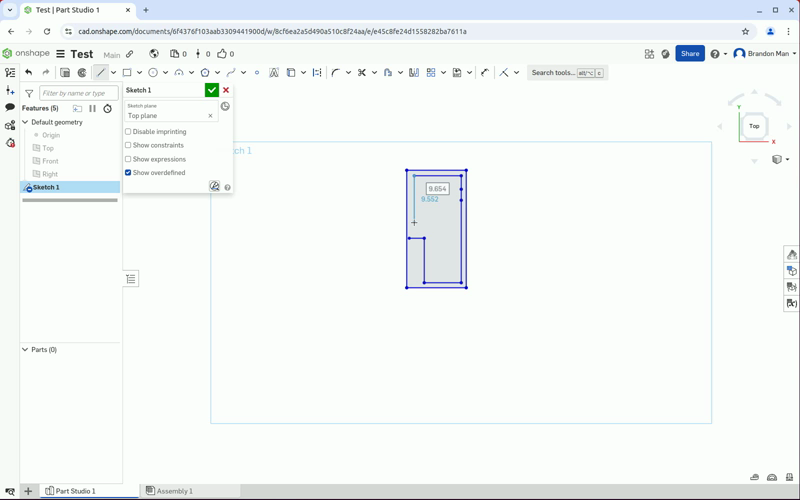
key_up(shift)
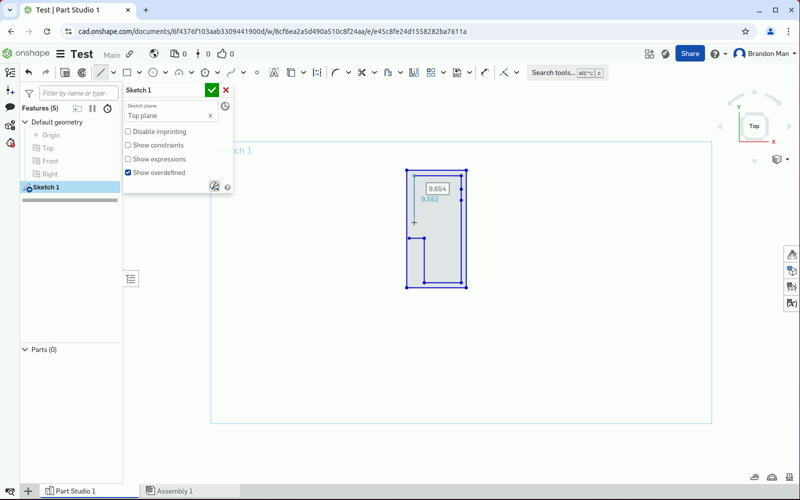
key_down(shift)
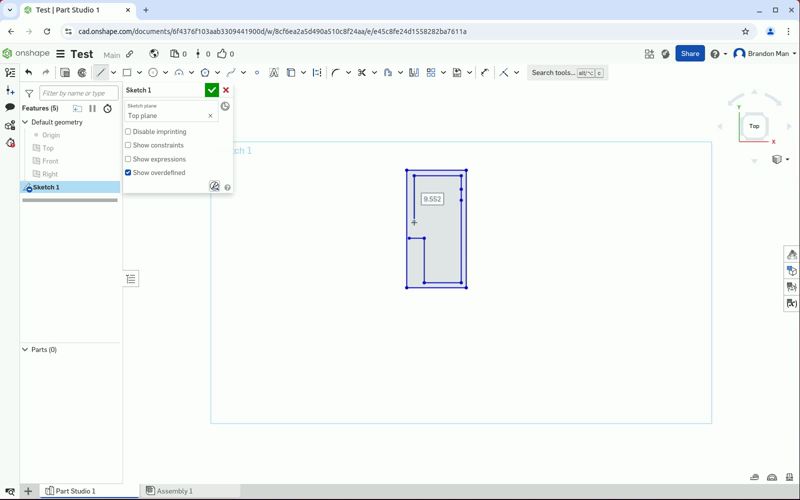
mouse_move(444, 222)
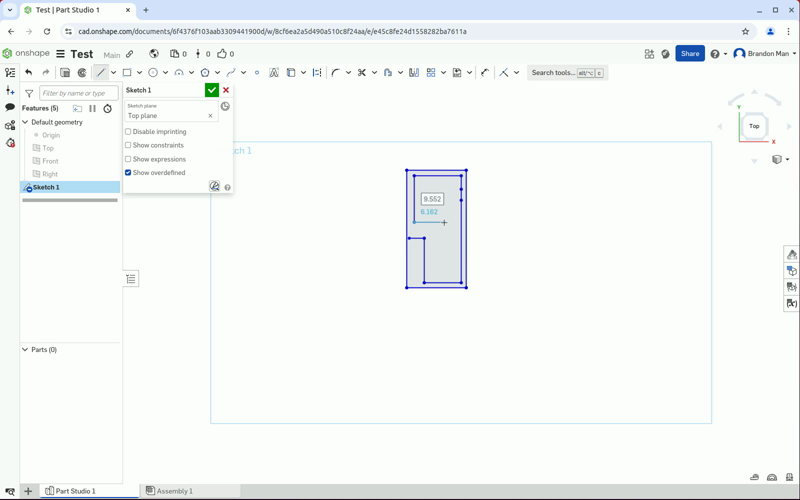
mouse_move(409, 222)
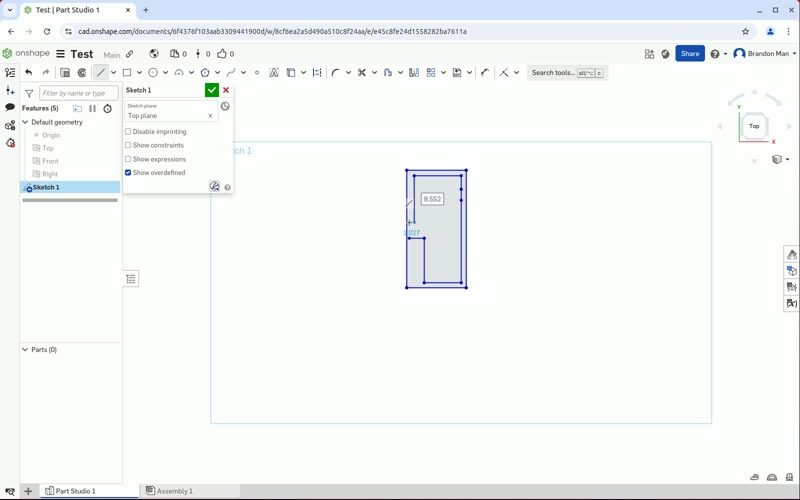
scroll(6)
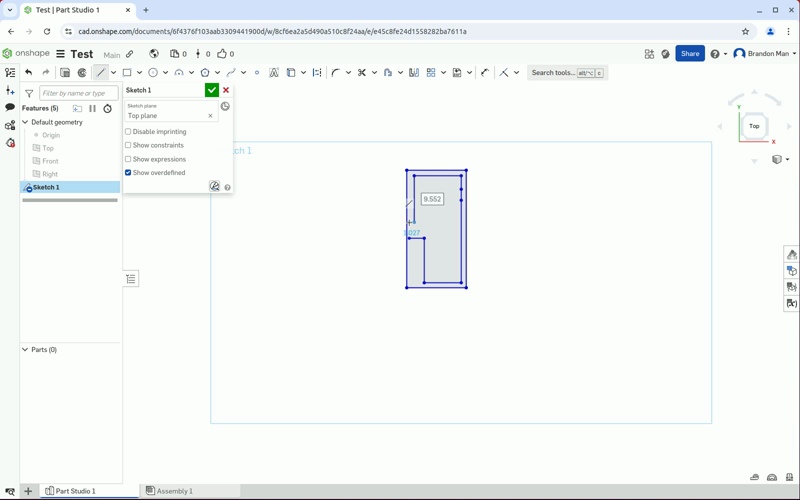
scroll(6)
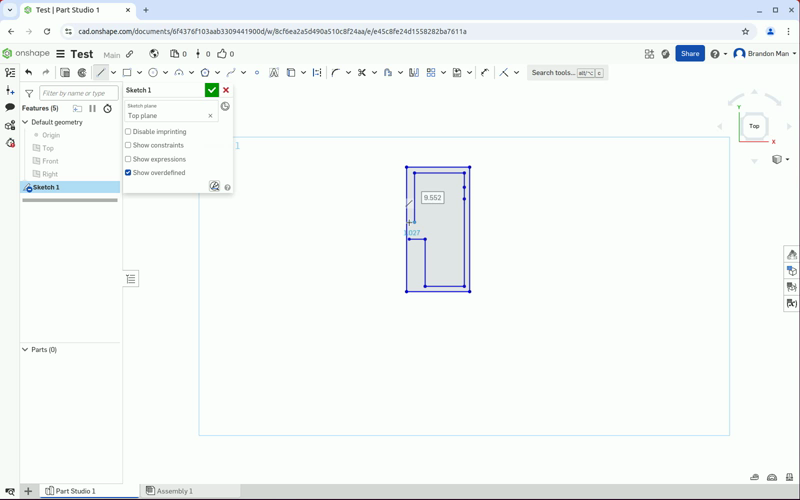
scroll(6)
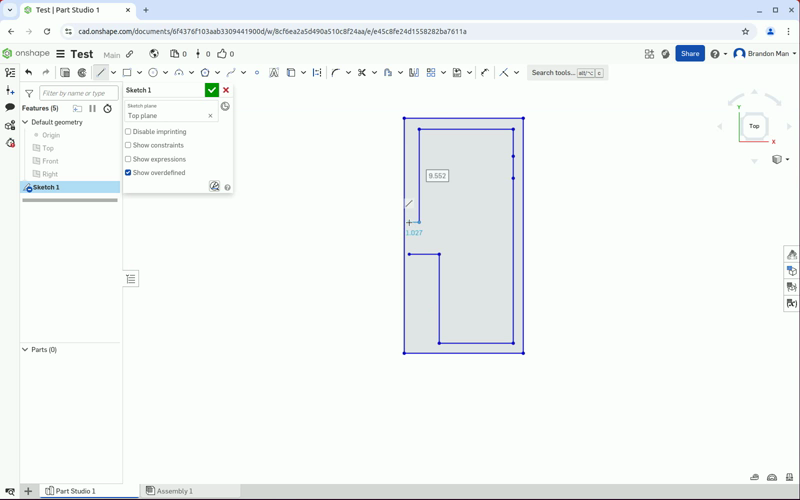
scroll(6)
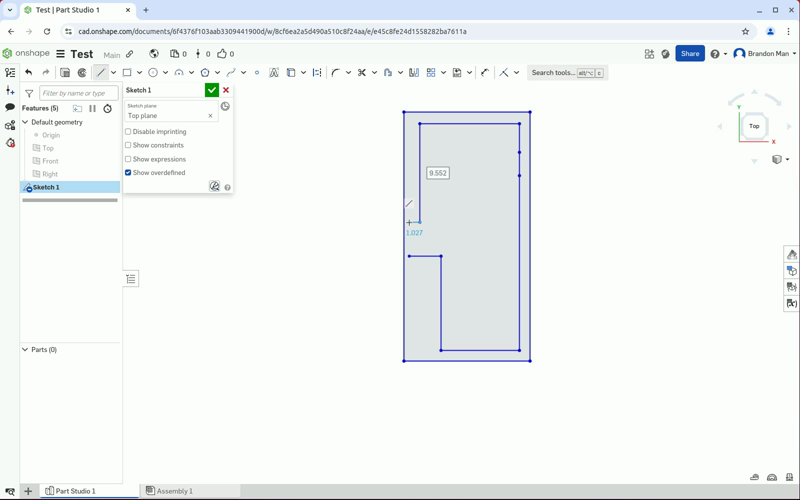
scroll(6)
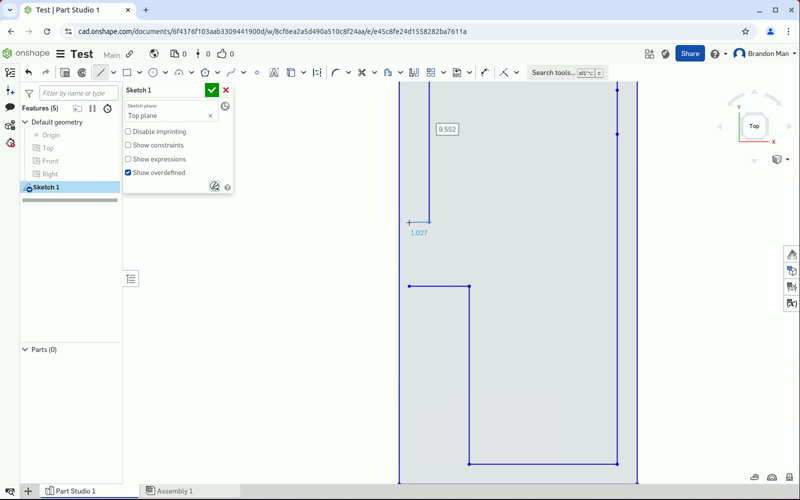
scroll(6)
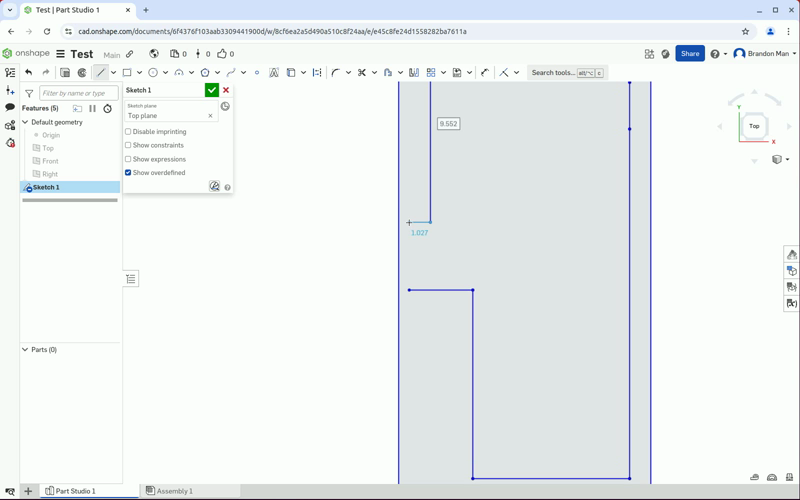
scroll(6)
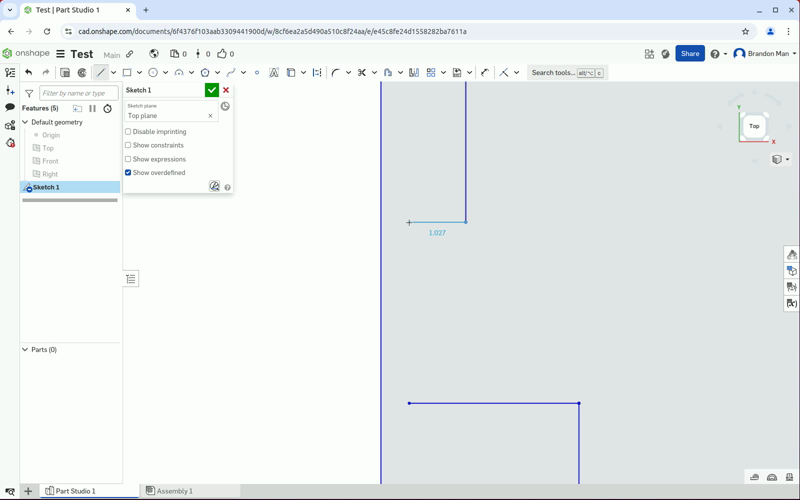
click(409, 222)
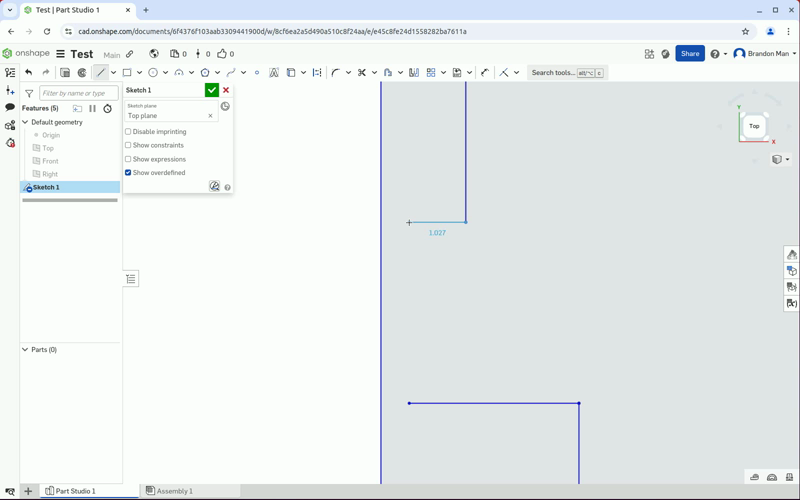
scroll(-6)
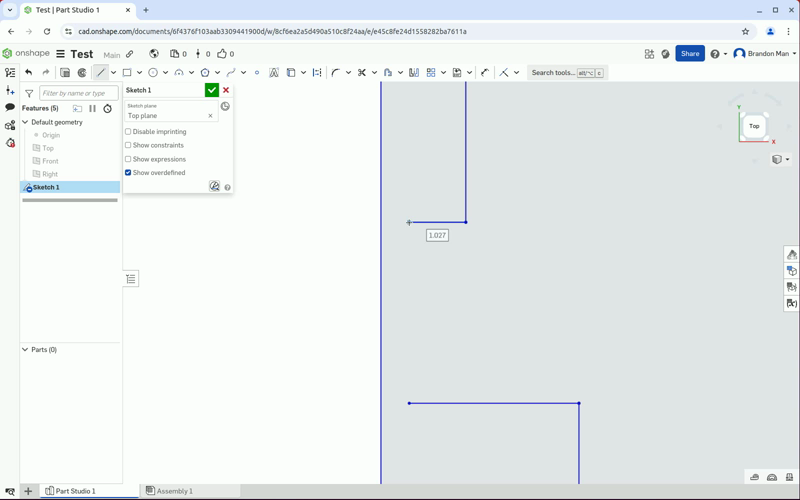
scroll(-6)
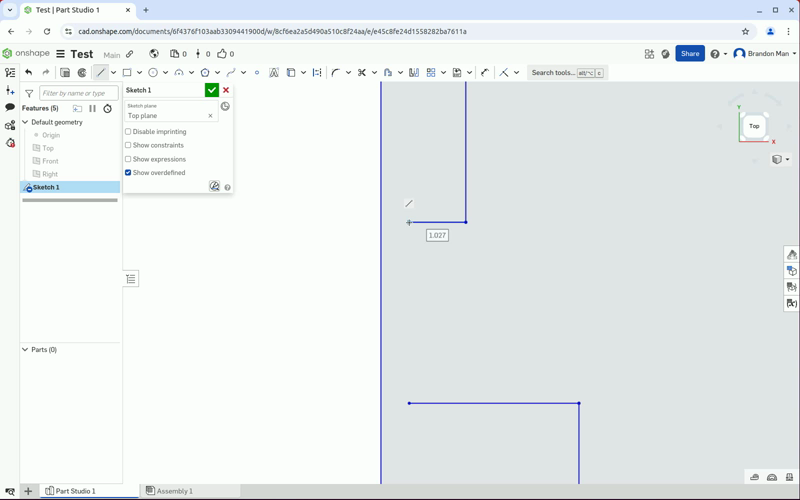
scroll(-6)
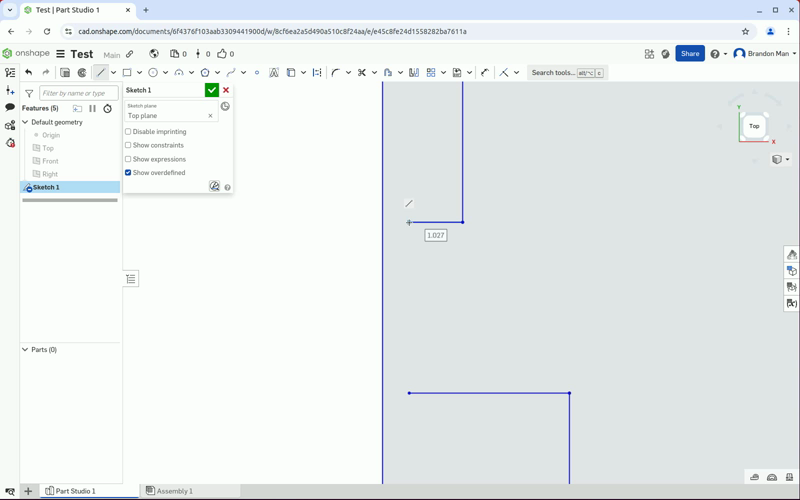
scroll(-6)
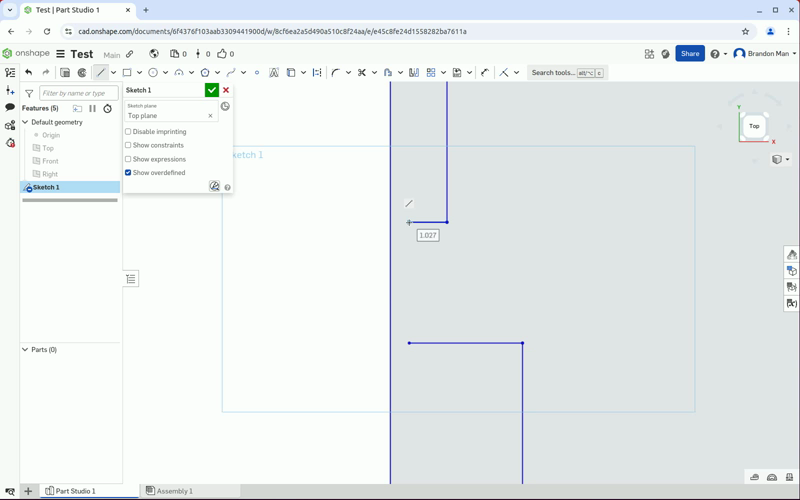
scroll(-6)
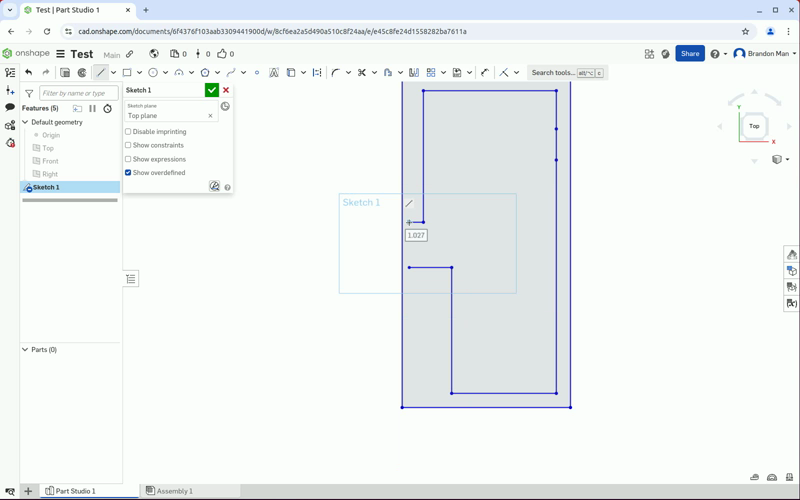
scroll(-6)
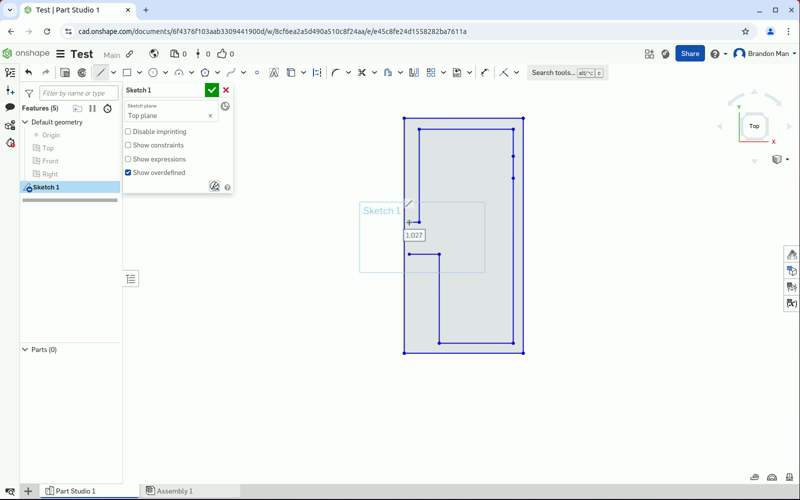
scroll(-6)
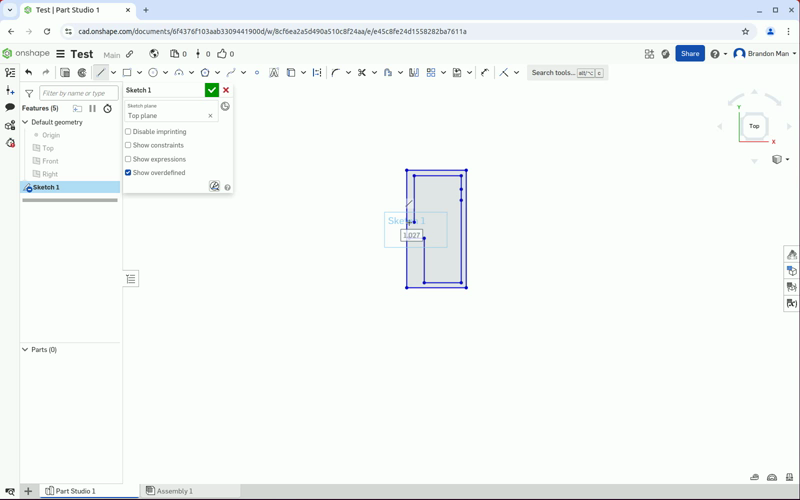
key_up(shift)
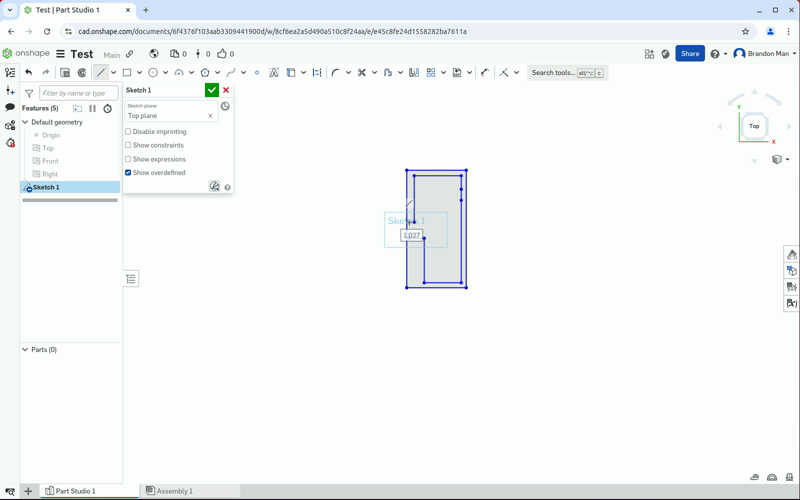
mouse_move(439, 222)
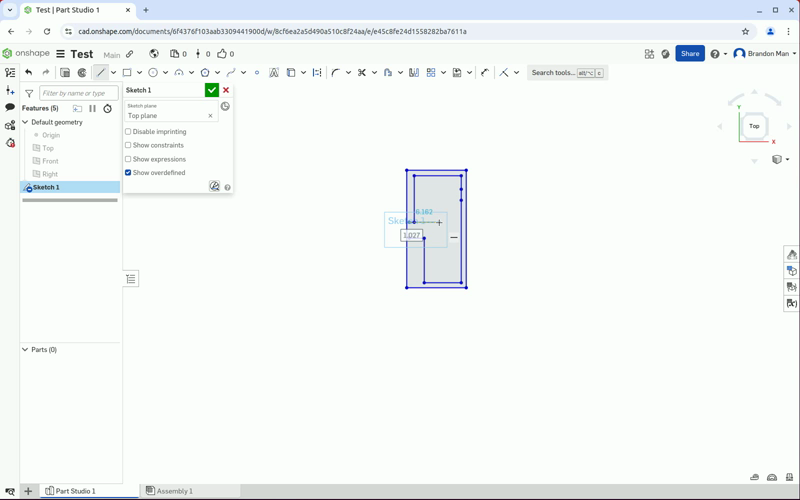
key_down(shift)
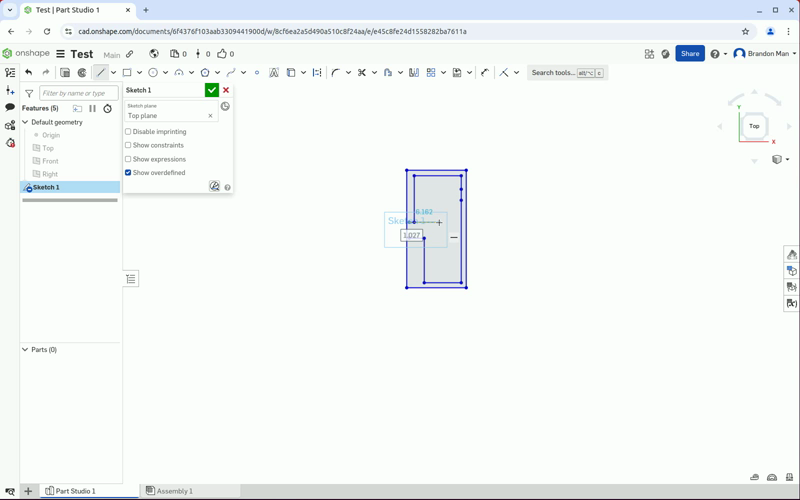
mouse_move(409, 238)
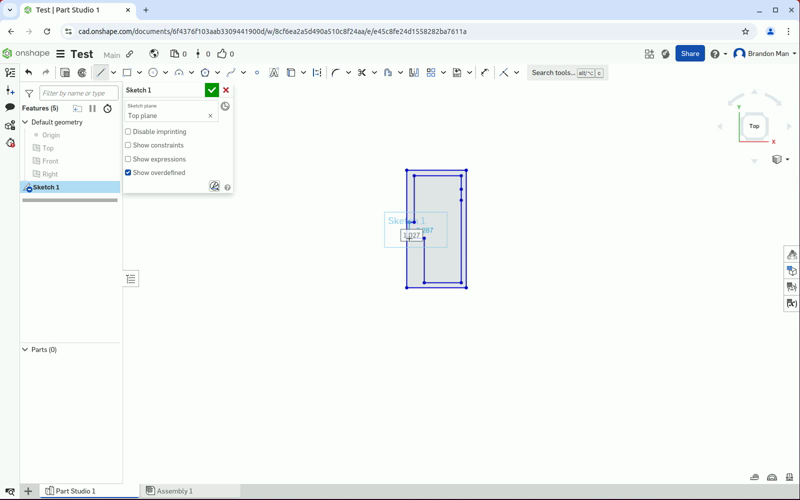
key_up(shift)
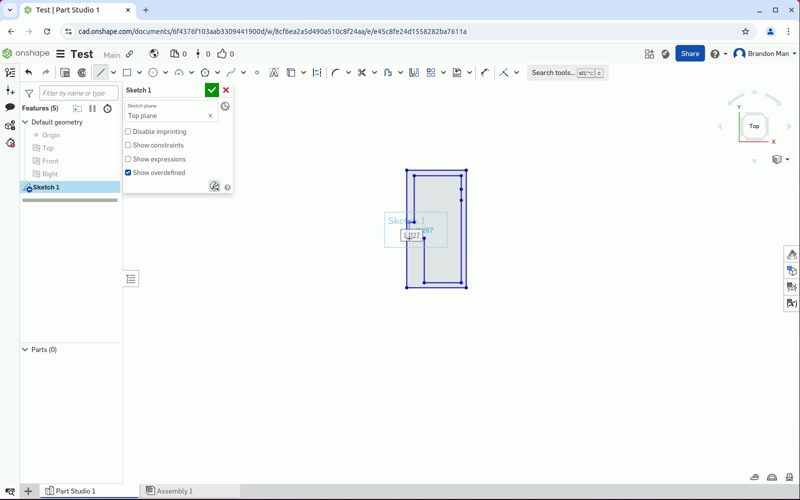
click(409, 238)
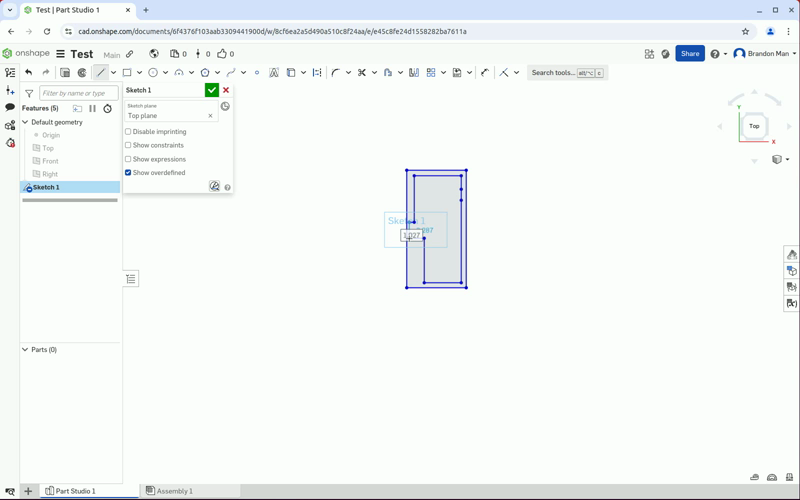
key(esc)
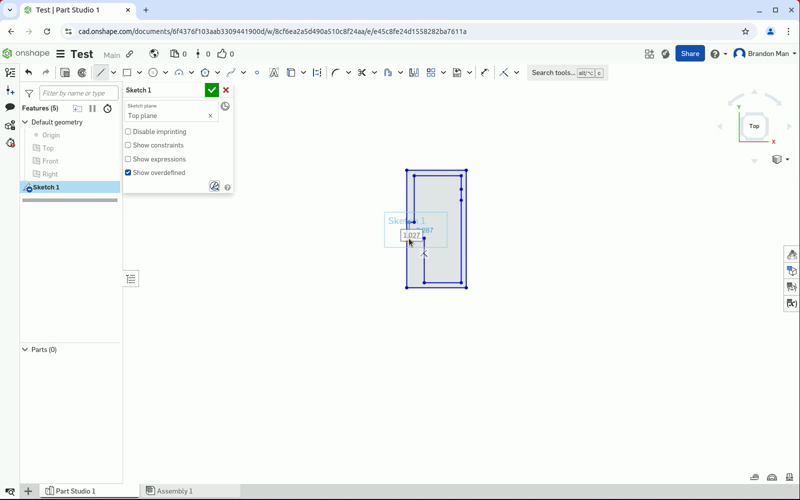
mouse_move(419, 259)
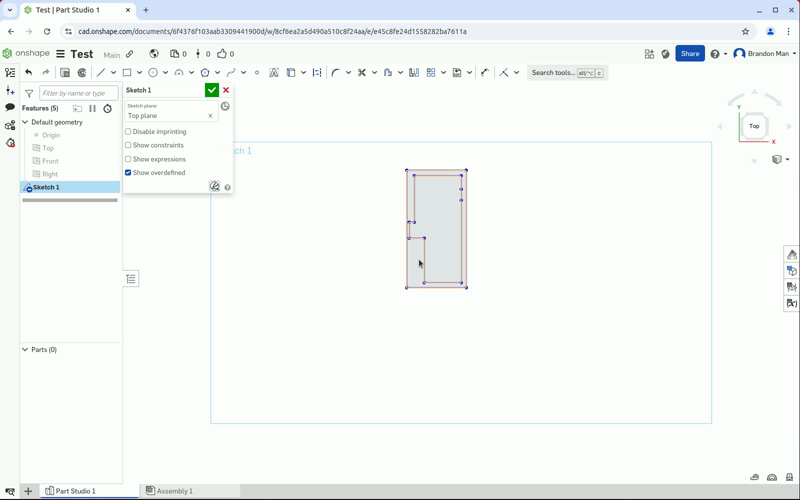
click(419, 259)
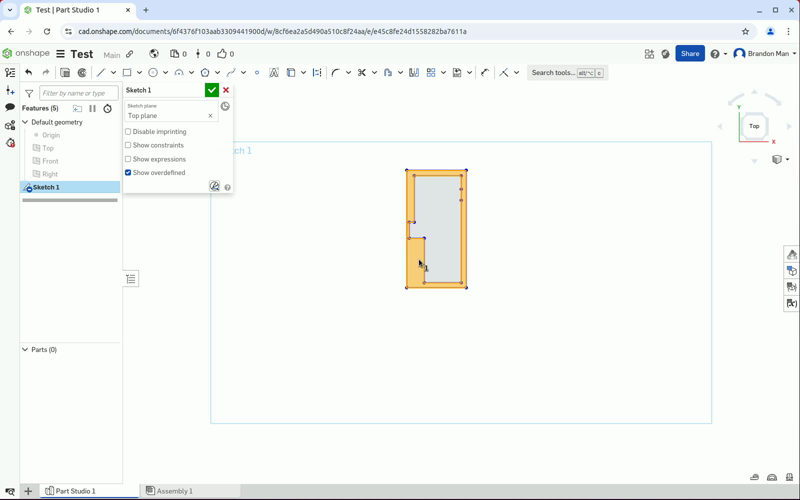
mouse_move(73, 352)
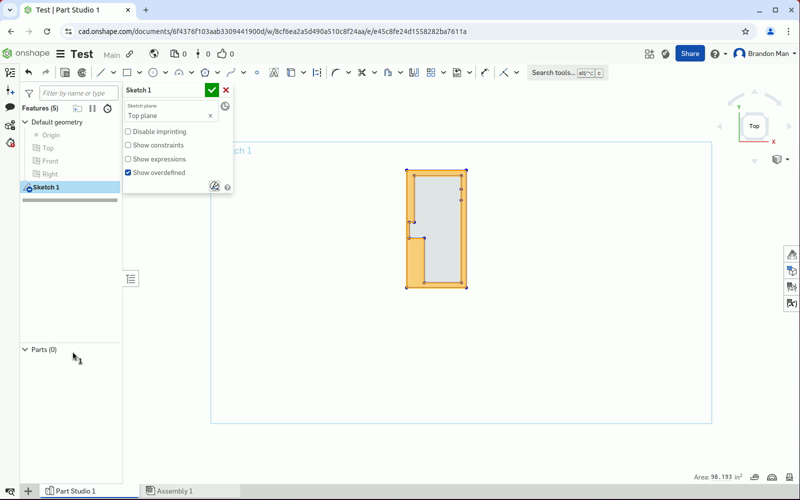
key(shift+y)
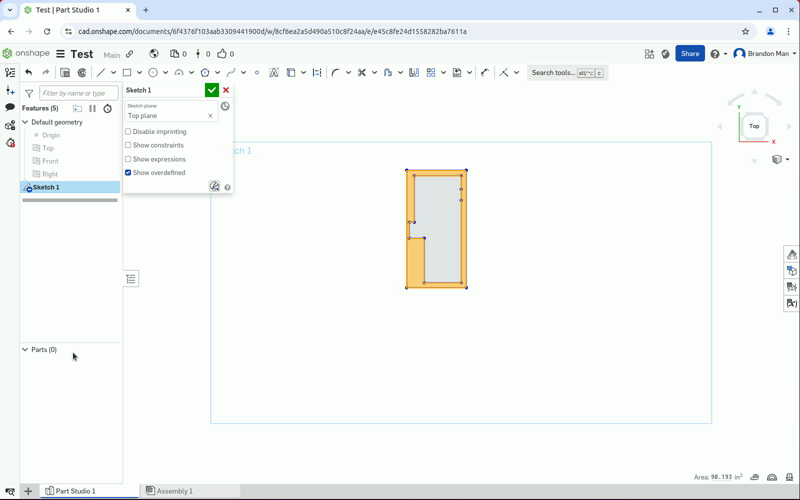
key(shift+e)
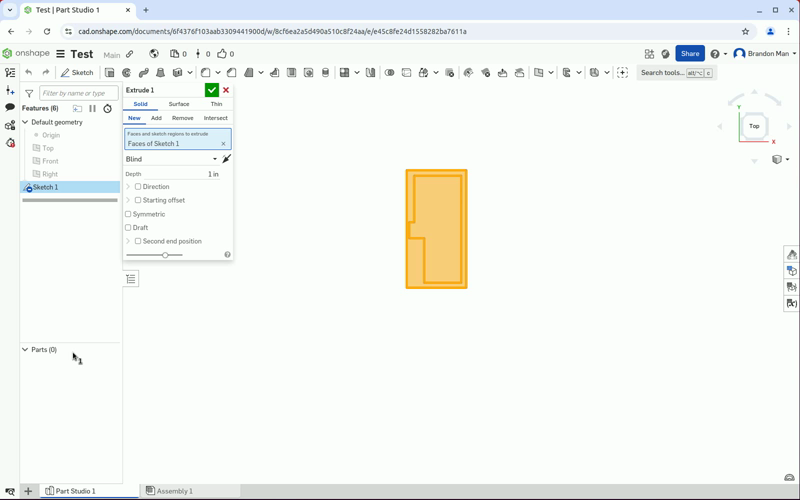
mouse_move(143, 106)
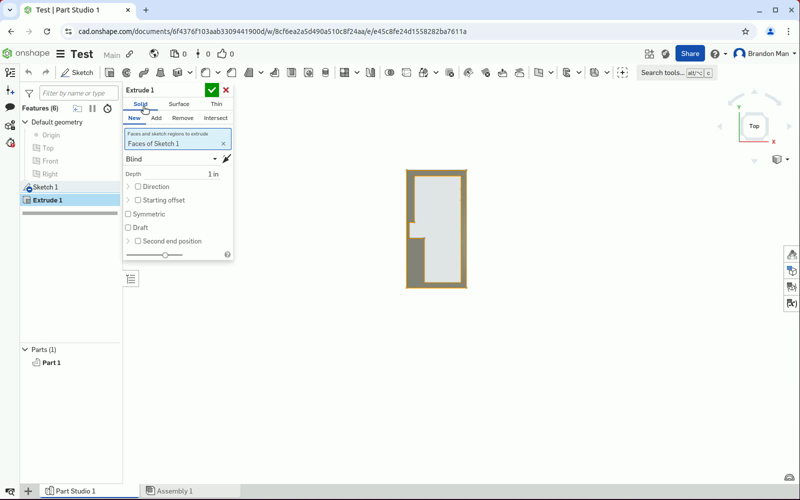
click(143, 106)
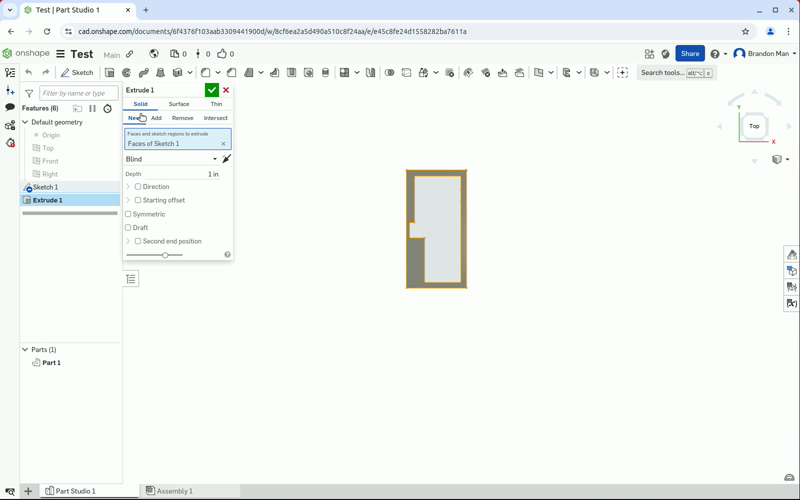
mouse_move(137, 120)
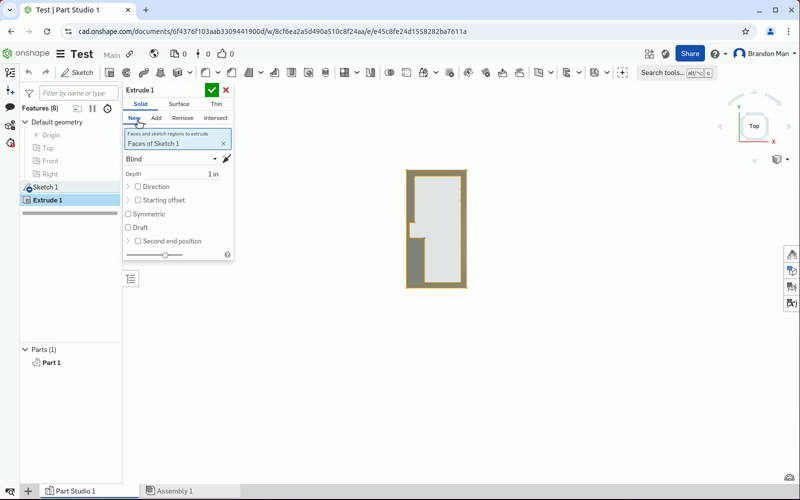
click(137, 120)
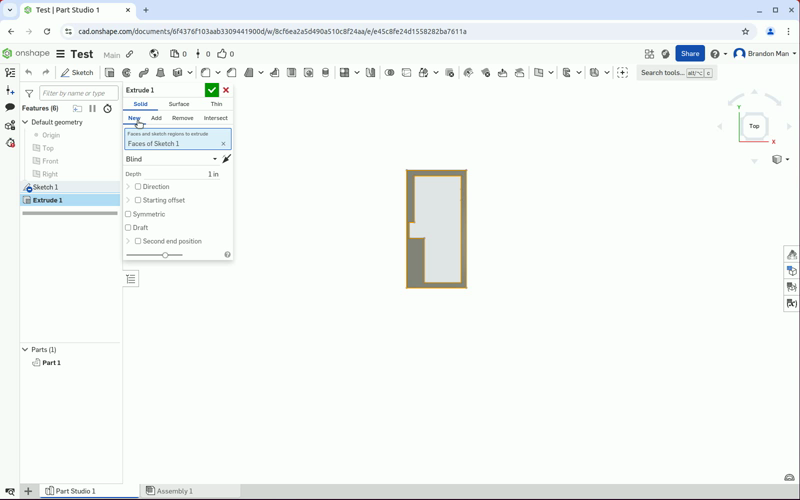
key(tab, 4)
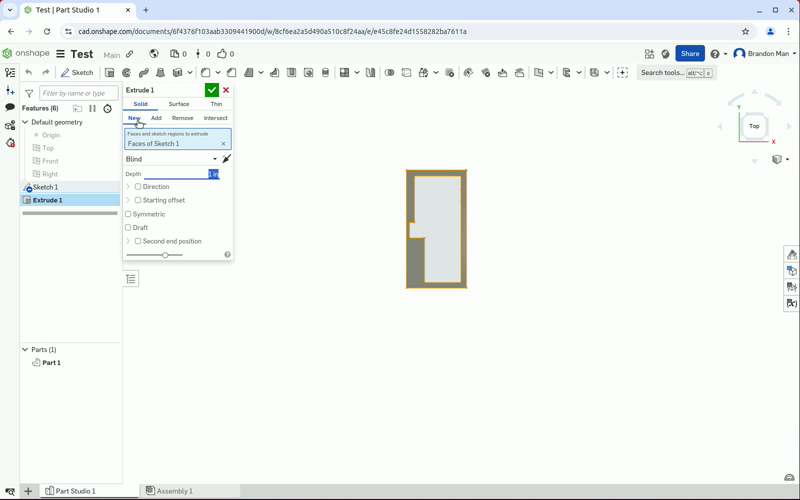
text(-0.722)
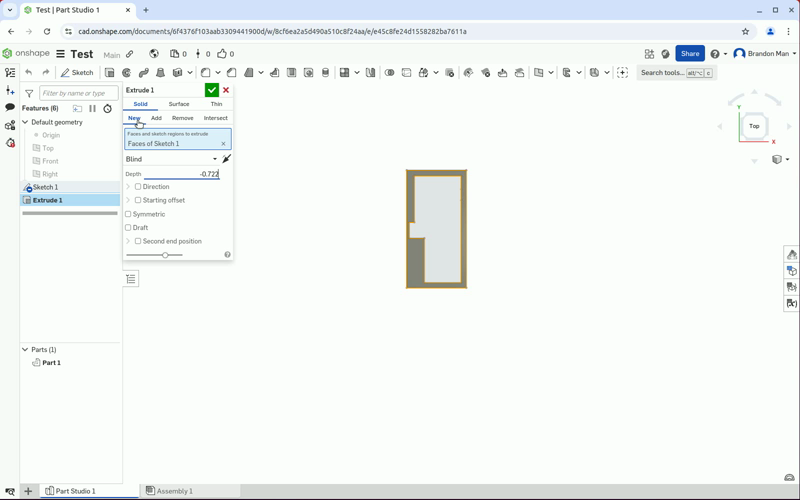
key(enter)
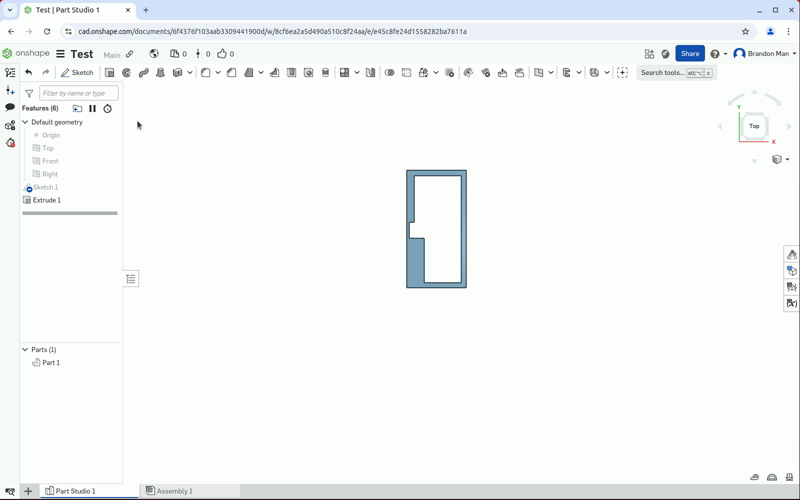
key(shift+h)
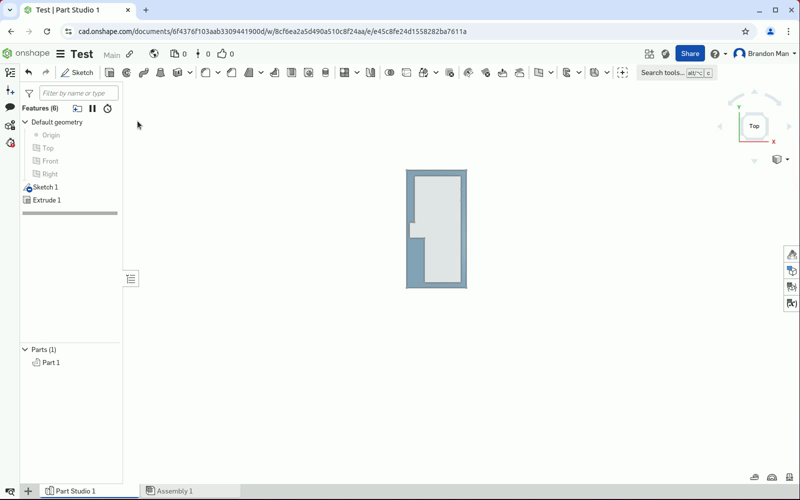
key(shift+h)
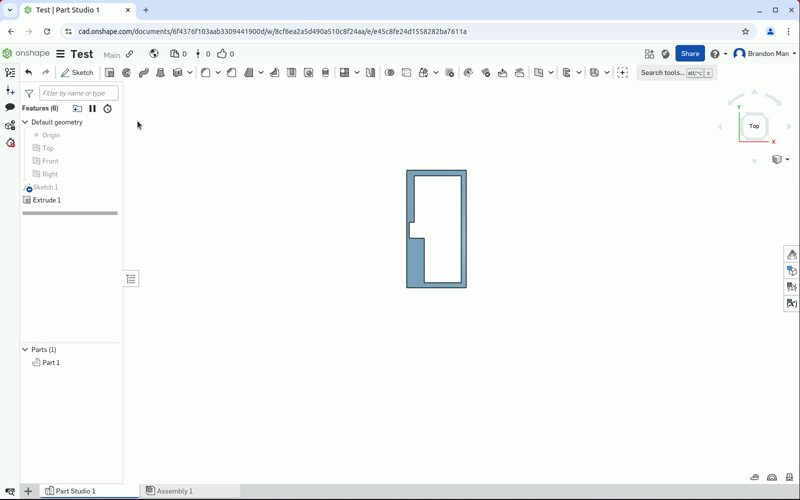
mouse_move(73, 189)
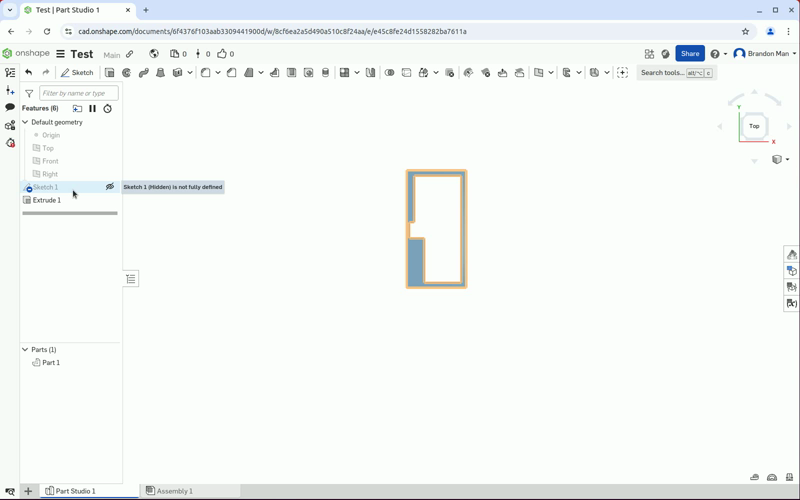
click(73, 189)
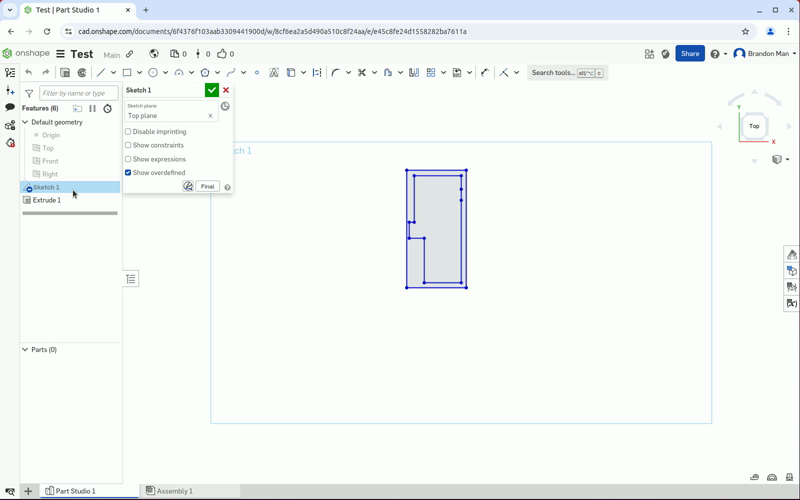
mouse_move(229, 92)
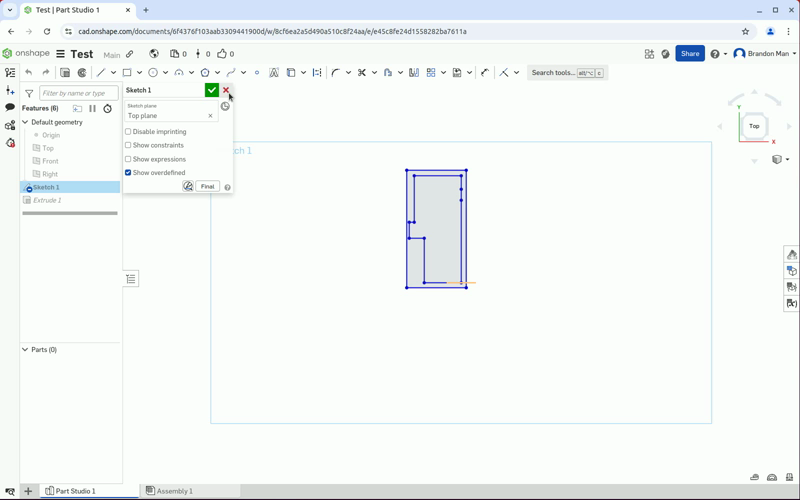
click(229, 92)
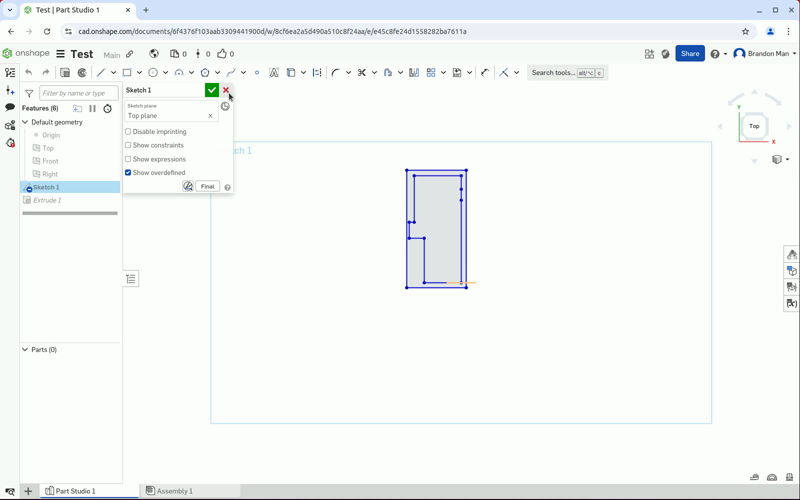
key(shift+s)
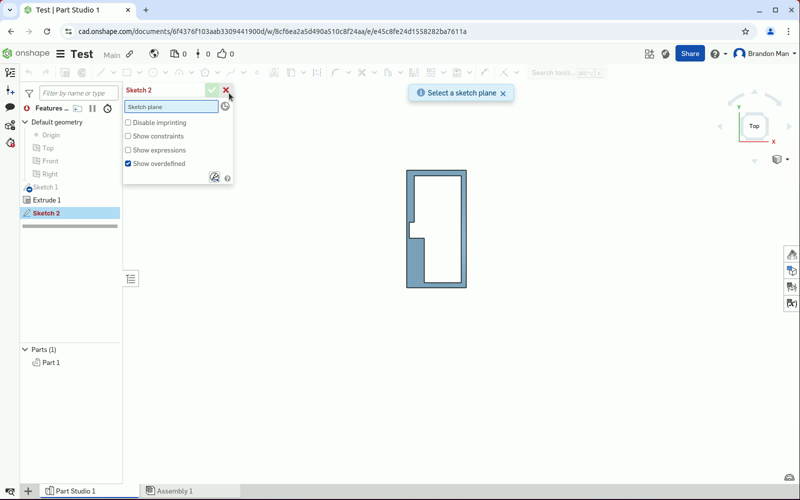
mouse_move(73, 150)
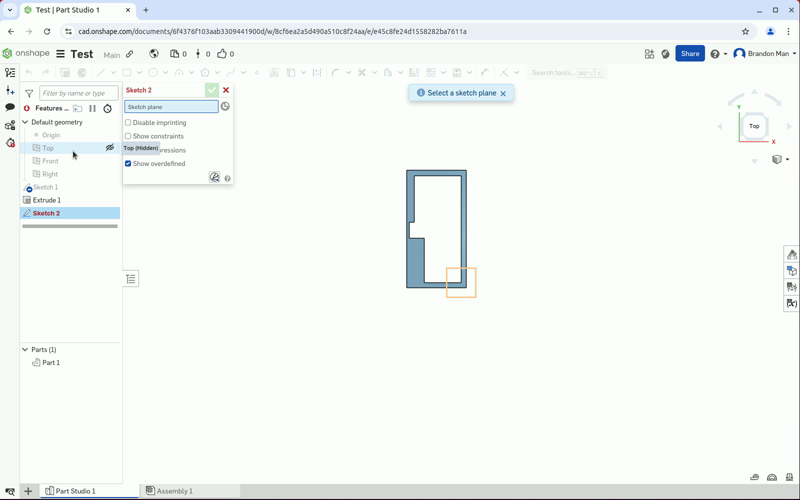
click(73, 150)
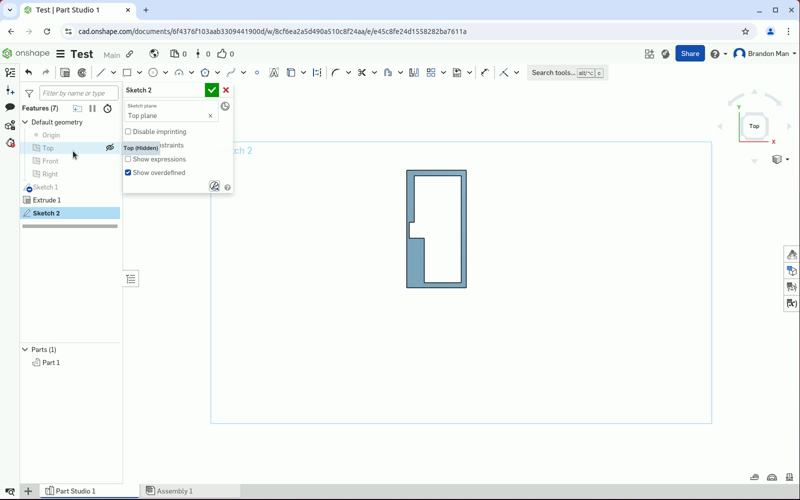
mouse_move(73, 352)
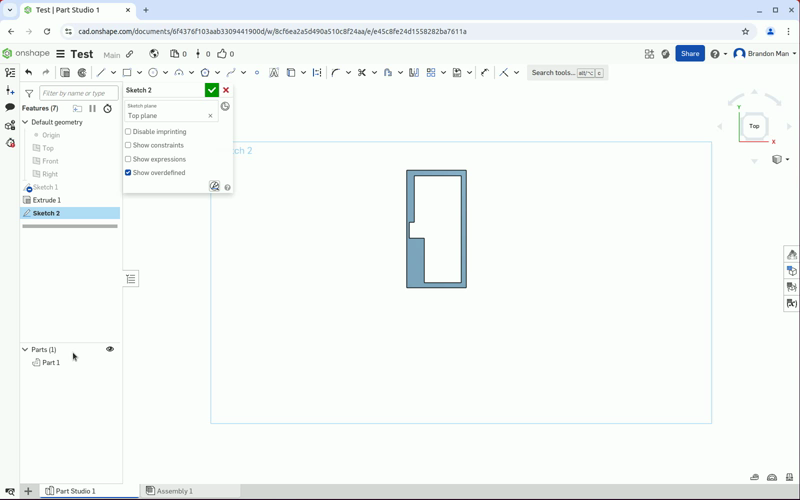
key(y)
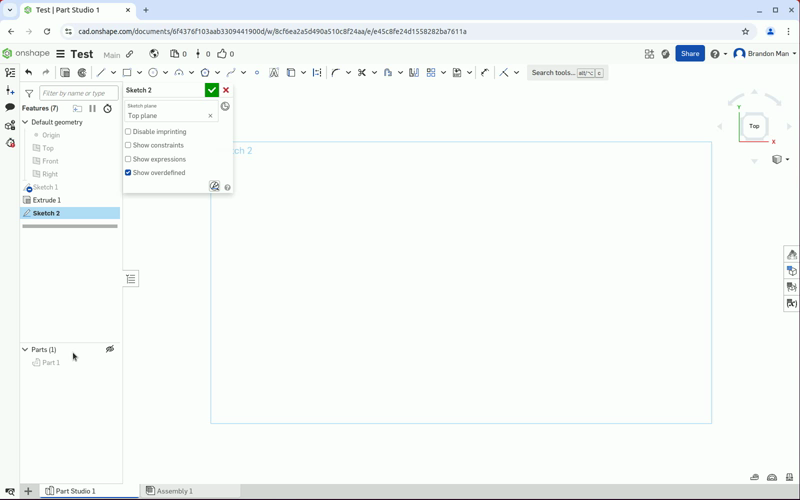
key(l)
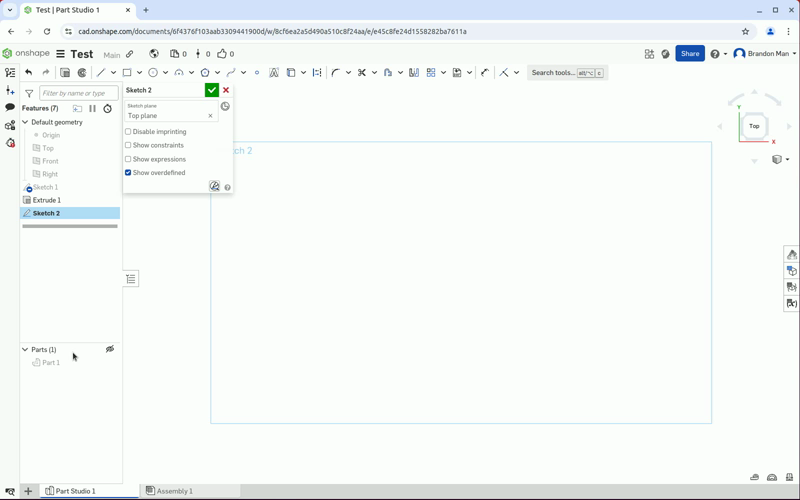
key_down(shift)
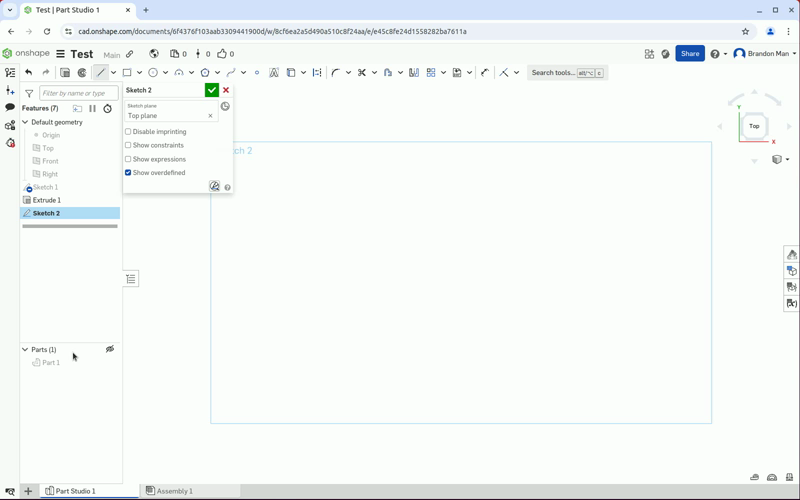
mouse_move(406, 287)
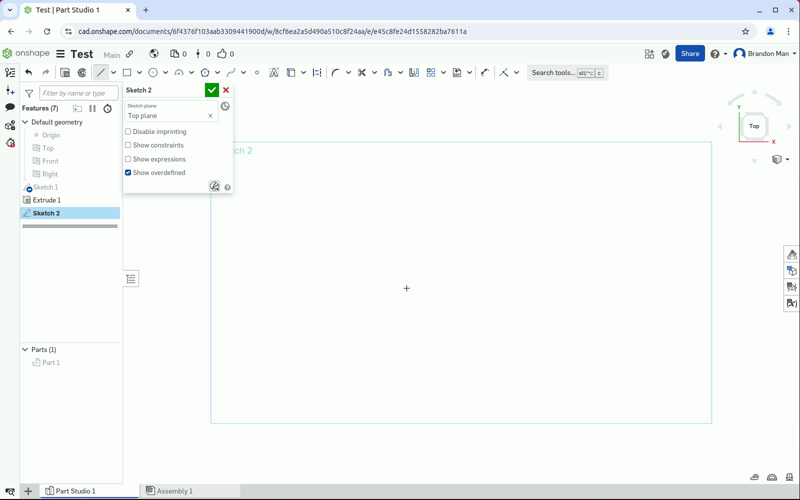
click(406, 287)
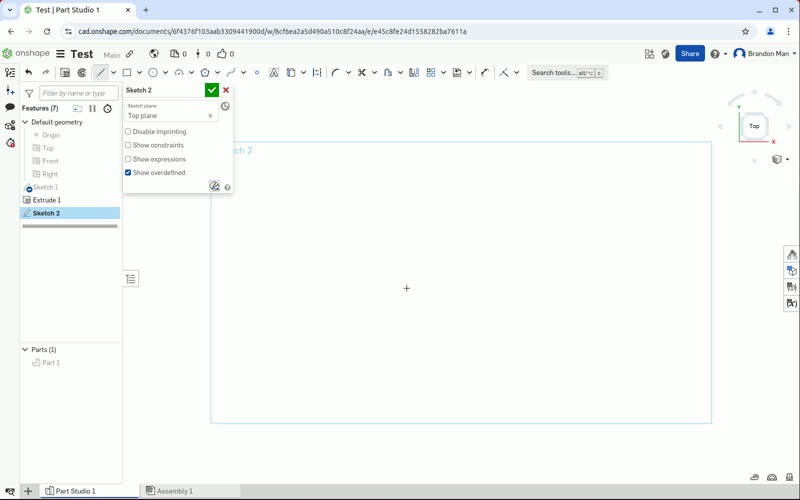
key_up(shift)
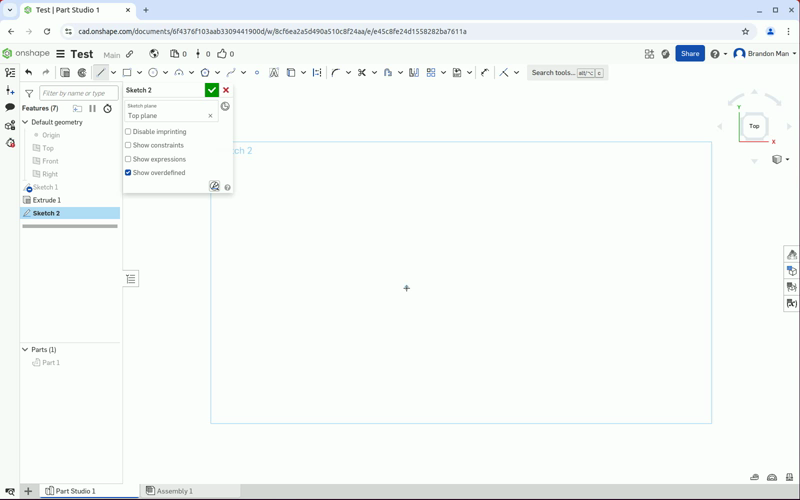
key_down(shift)
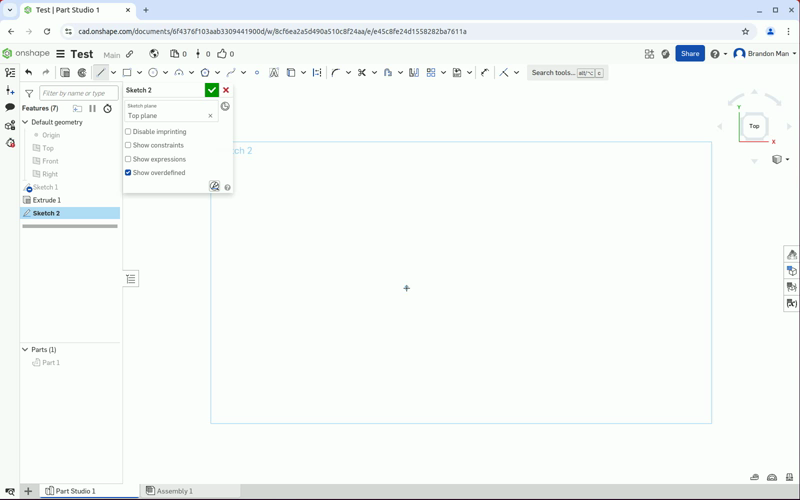
mouse_move(436, 287)
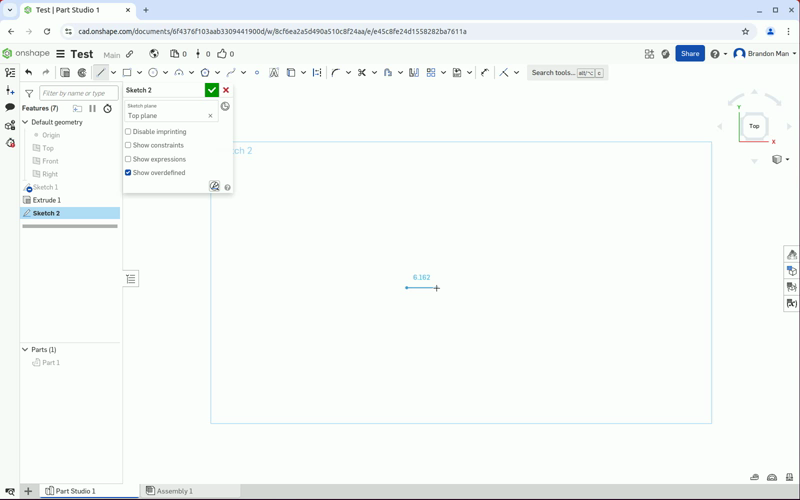
mouse_move(466, 287)
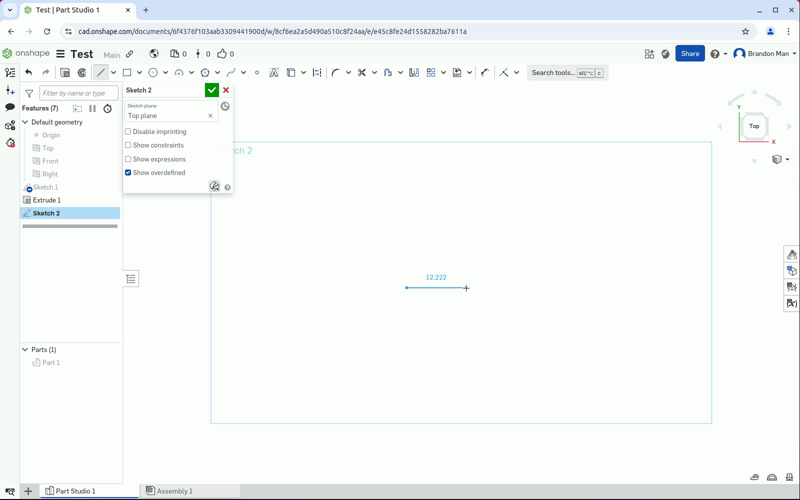
click(466, 287)
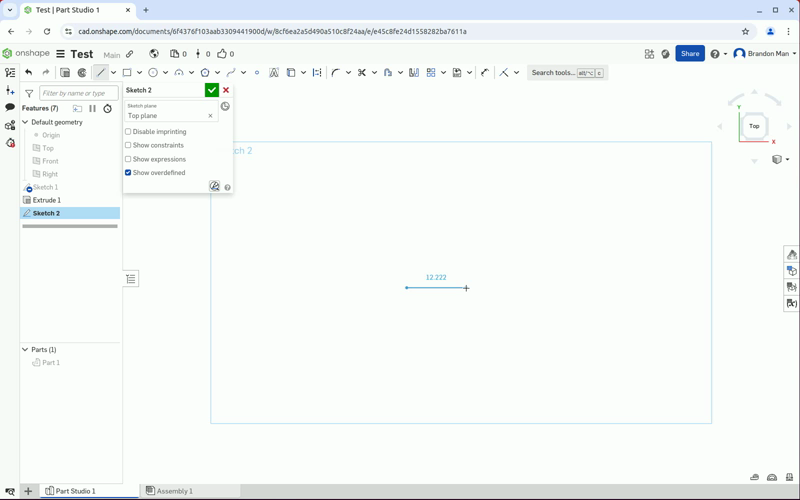
key_up(shift)
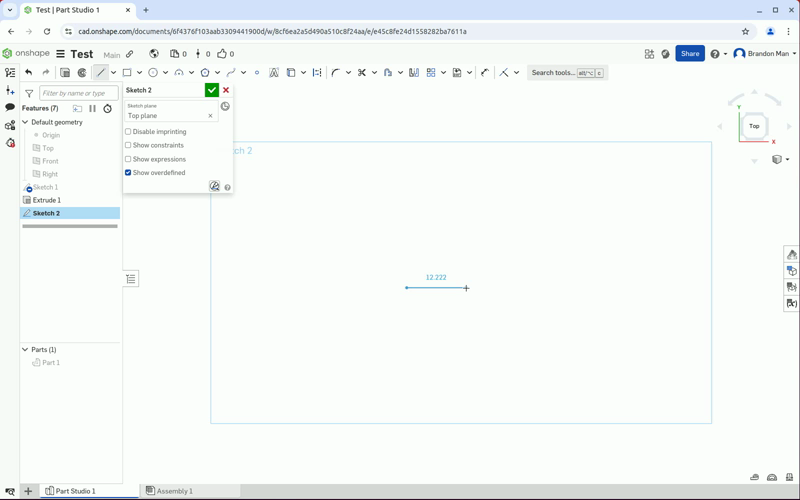
key_down(shift)
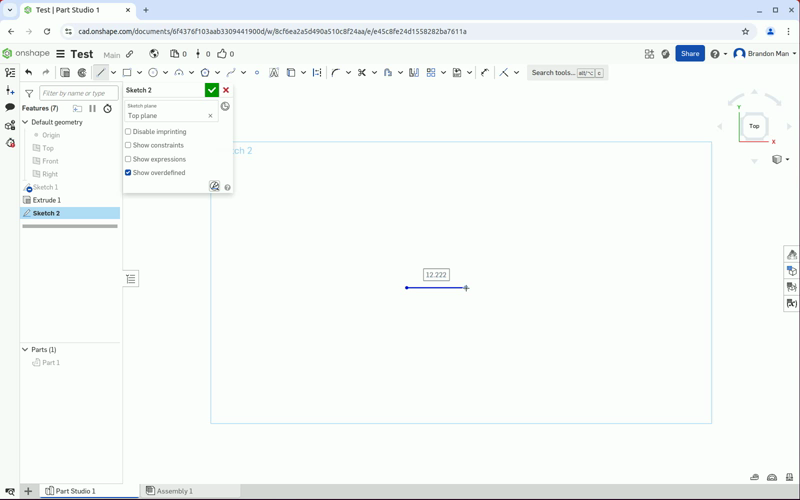
mouse_move(466, 170)
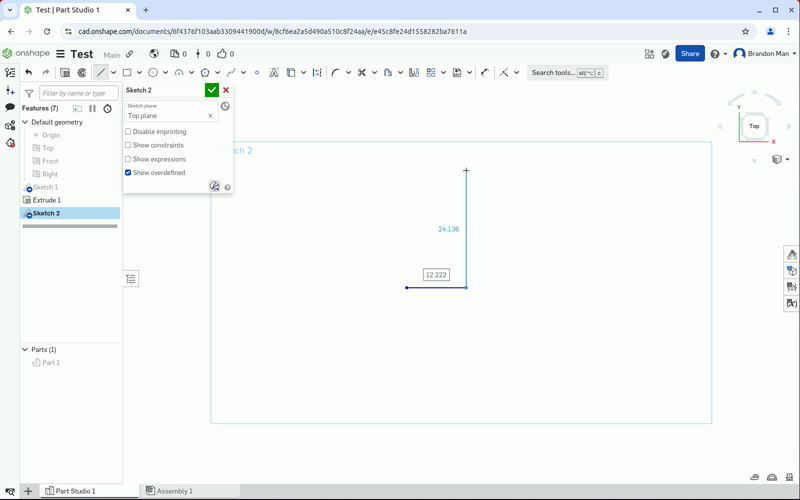
click(466, 170)
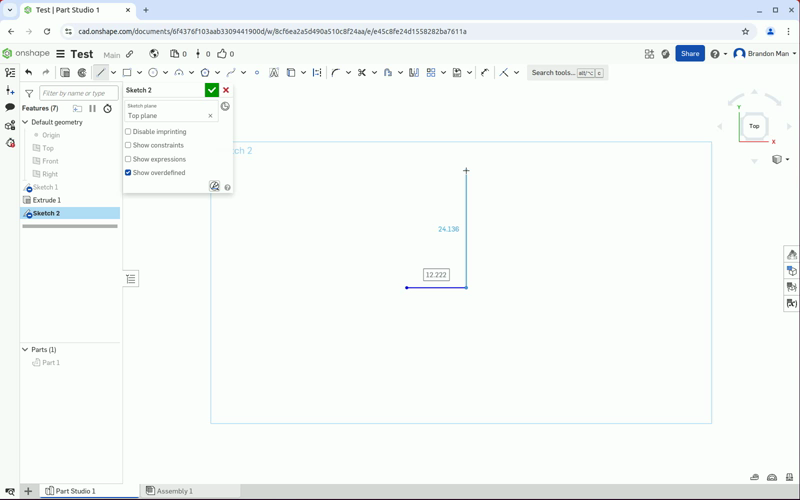
key_up(shift)
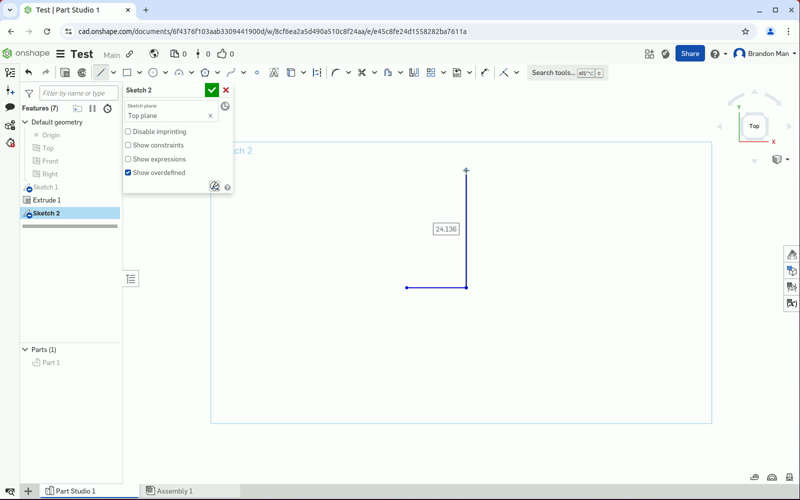
key_down(shift)
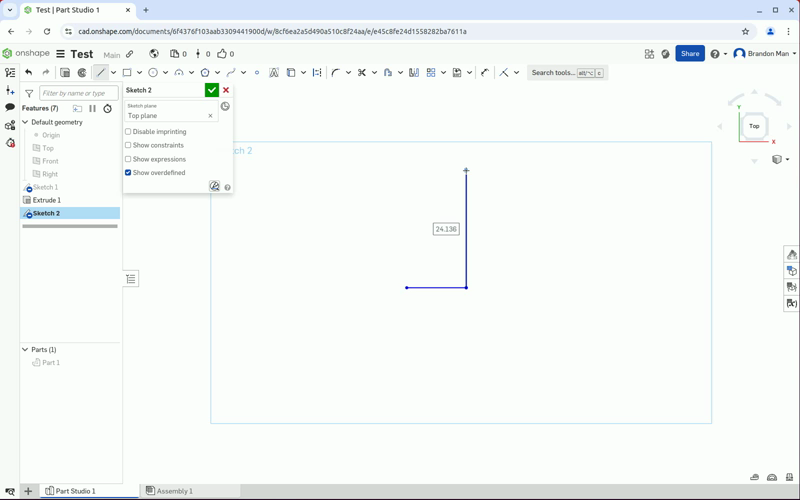
mouse_move(496, 170)
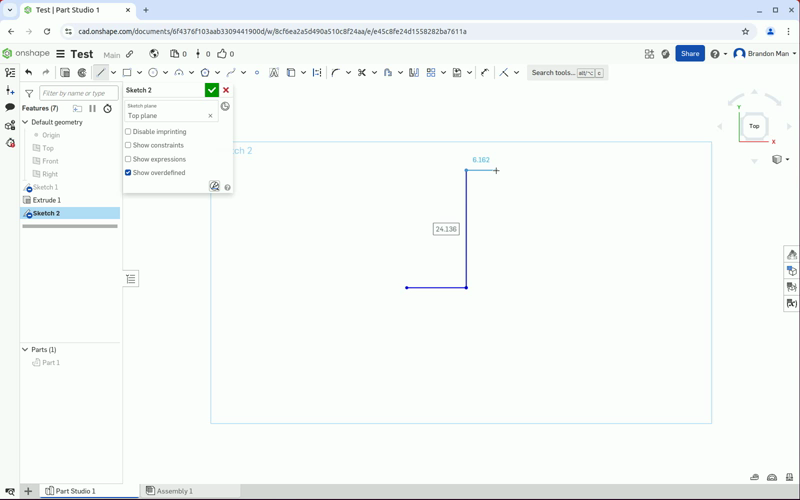
mouse_move(406, 170)
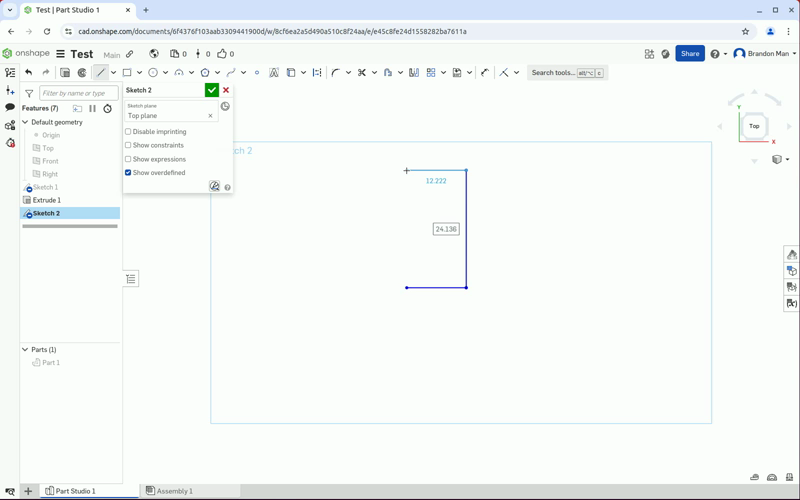
click(406, 170)
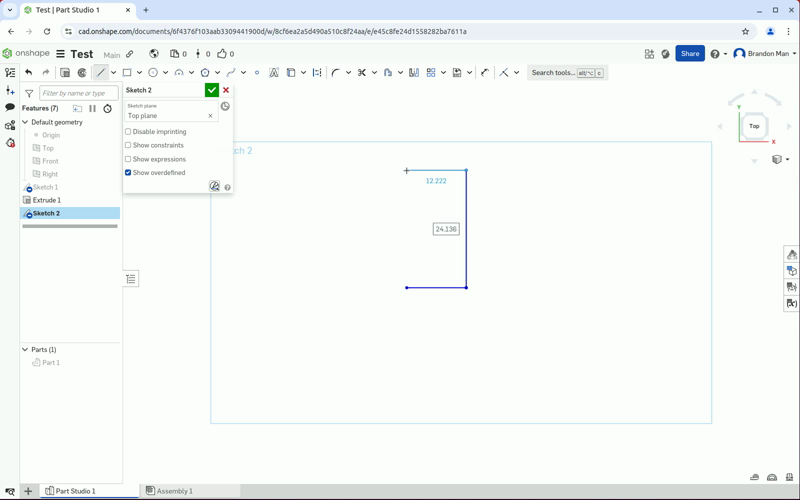
key_up(shift)
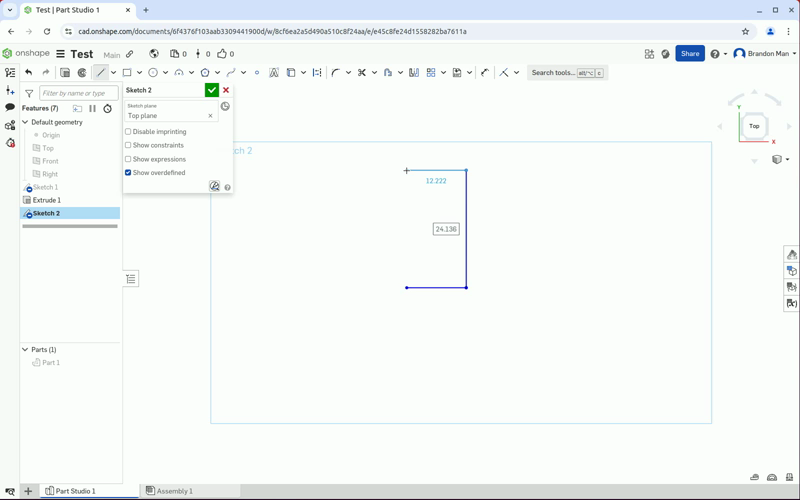
key_down(shift)
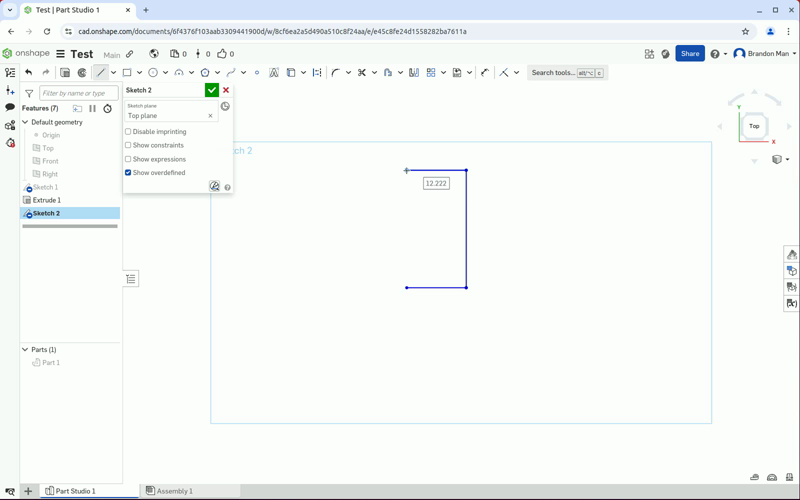
mouse_move(406, 287)
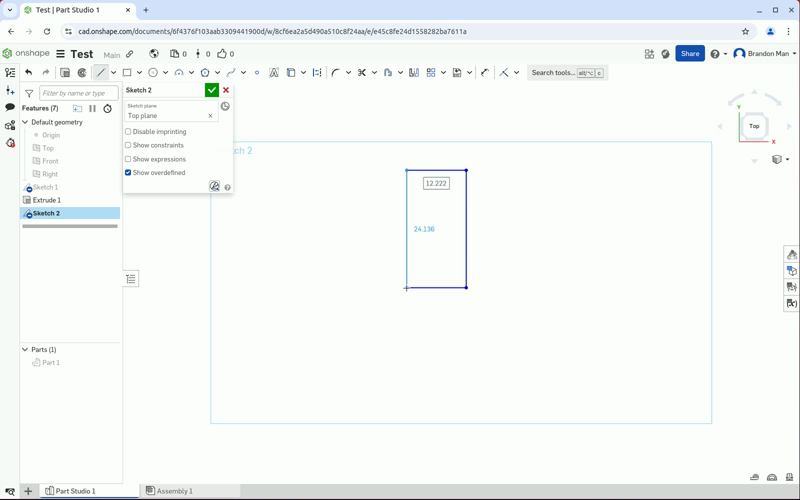
key_up(shift)
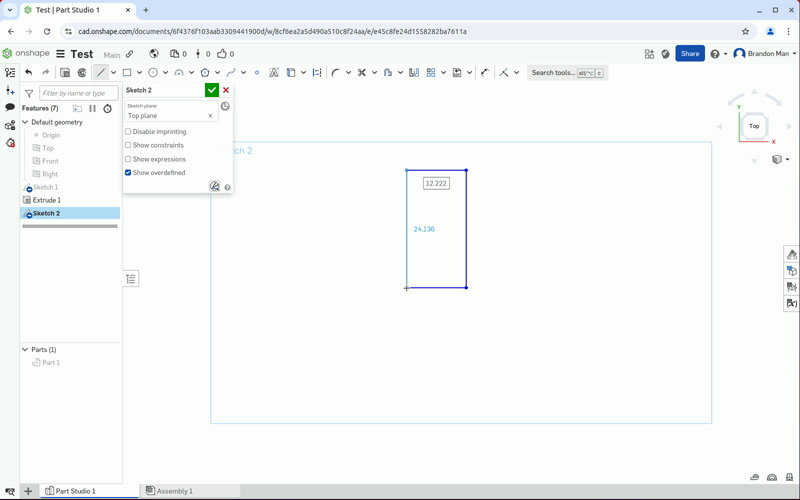
click(406, 287)
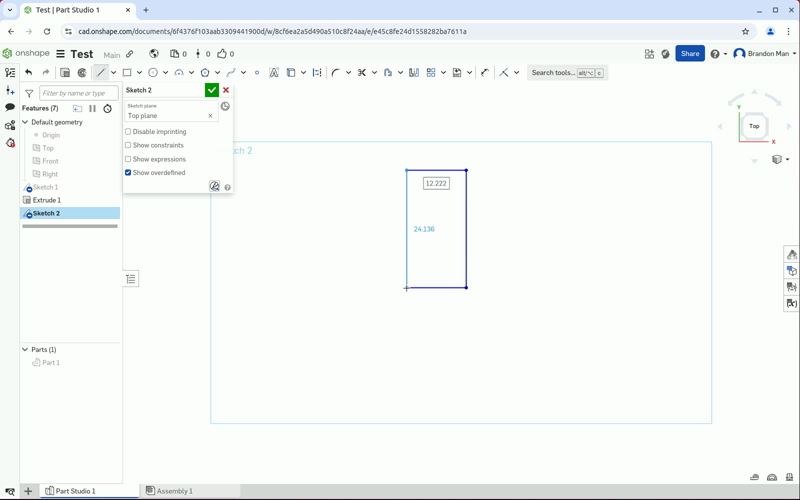
key(esc)
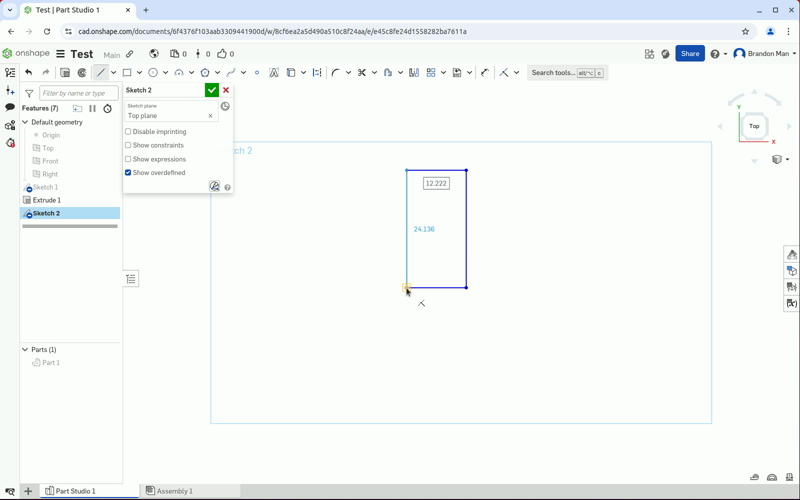
key(l)
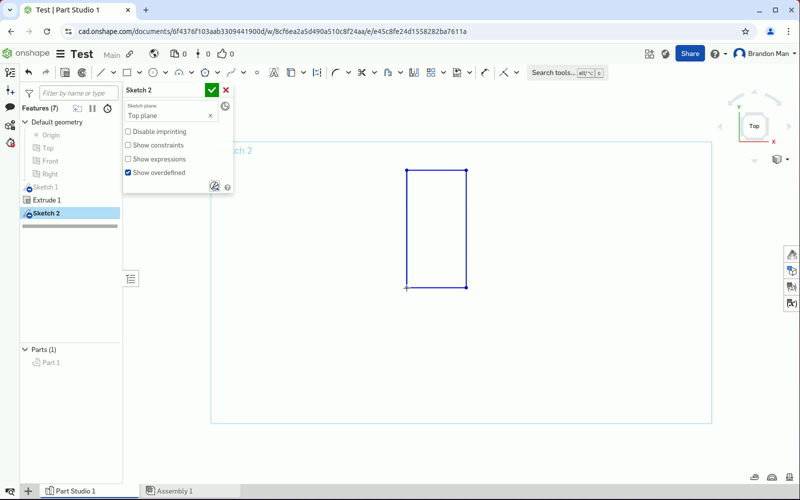
key_down(shift)
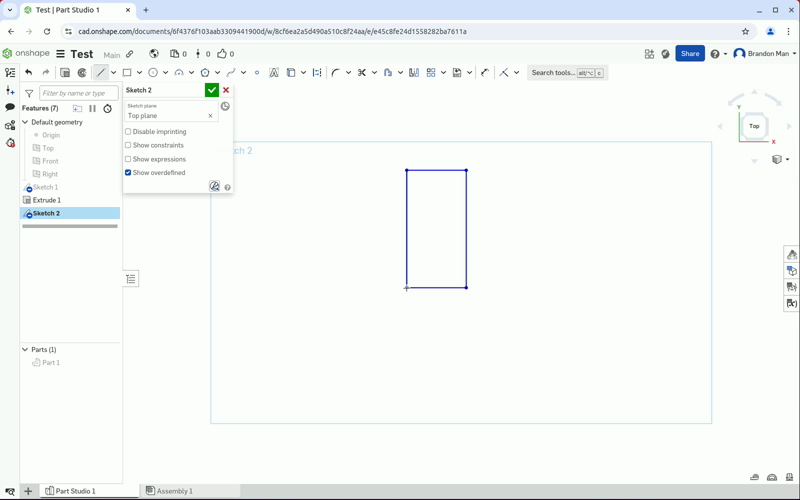
mouse_move(409, 238)
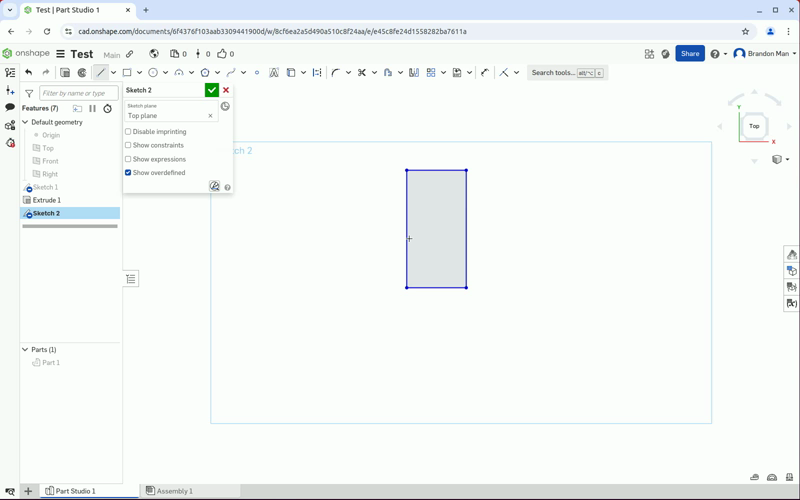
click(409, 238)
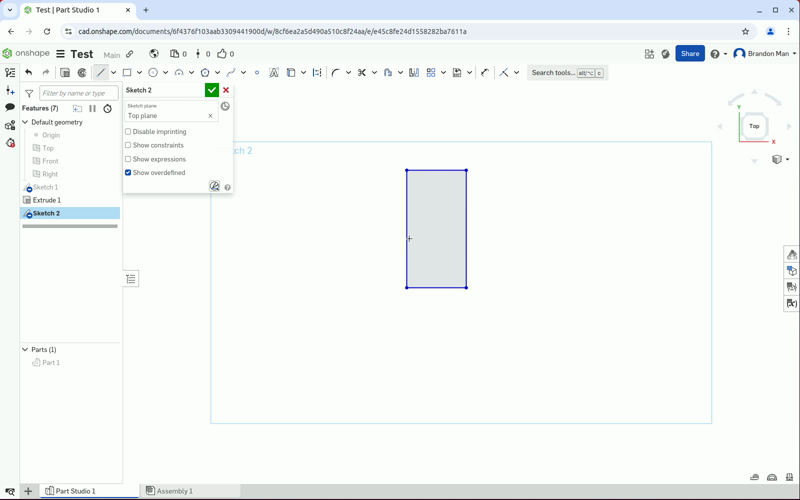
key_up(shift)
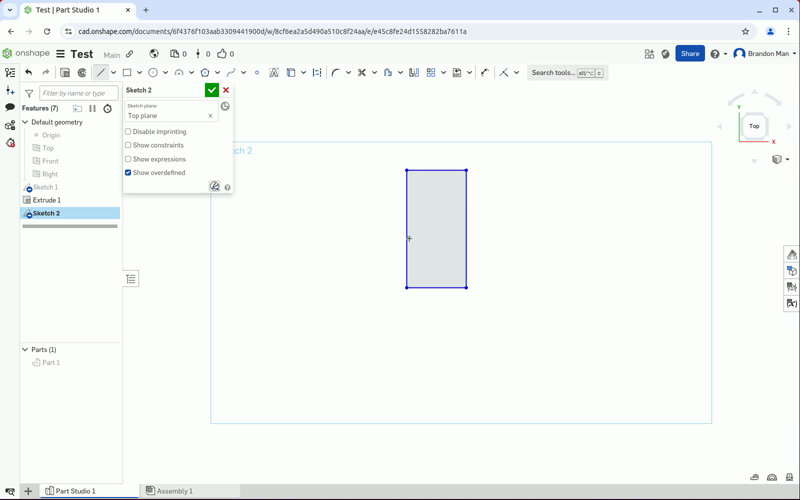
key_down(shift)
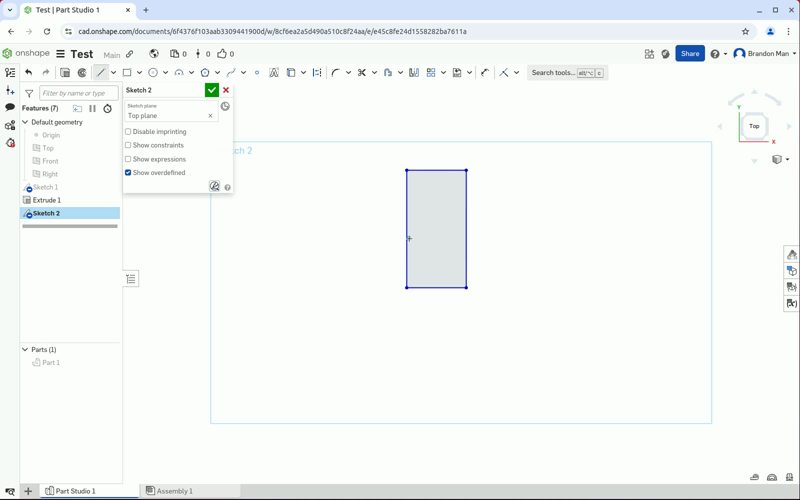
mouse_move(439, 238)
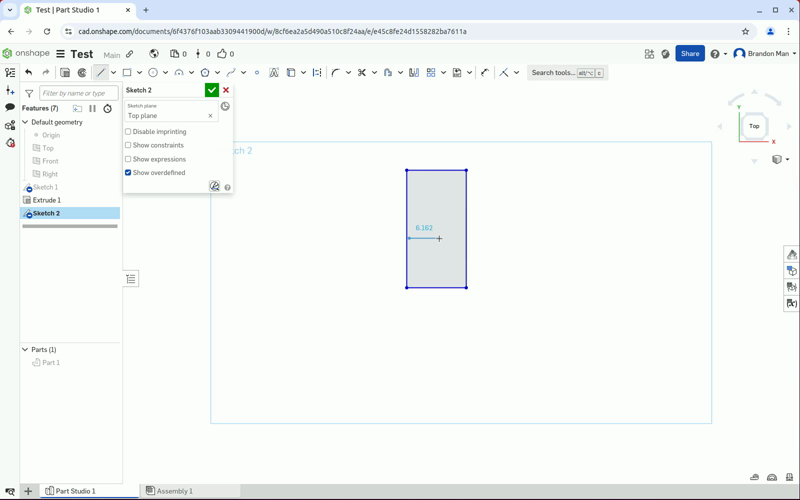
mouse_move(424, 238)
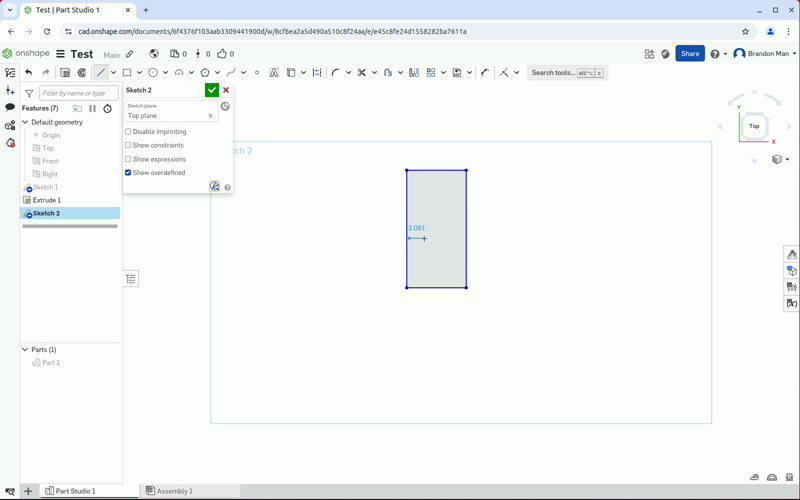
click(424, 238)
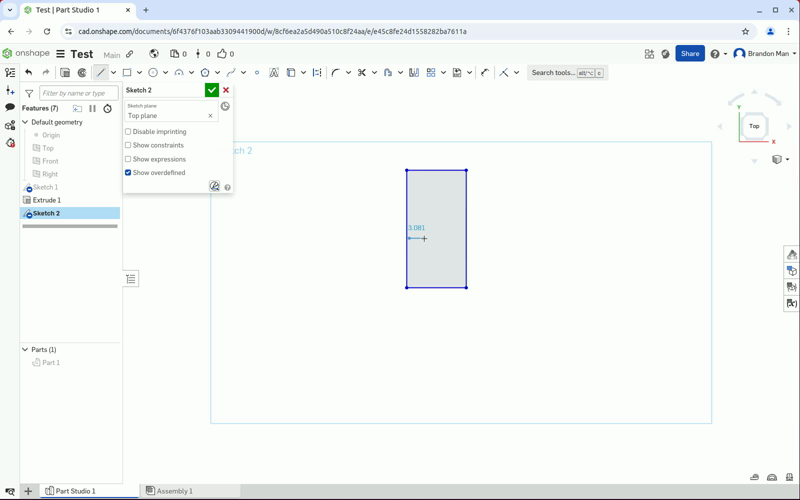
key_up(shift)
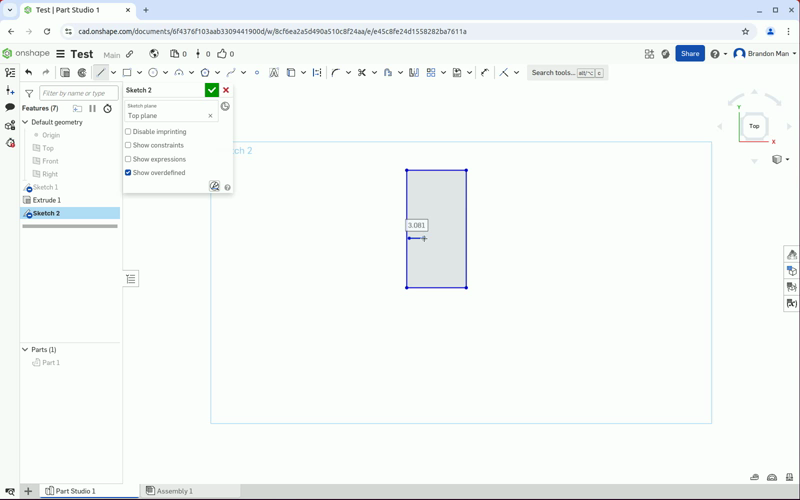
key_down(shift)
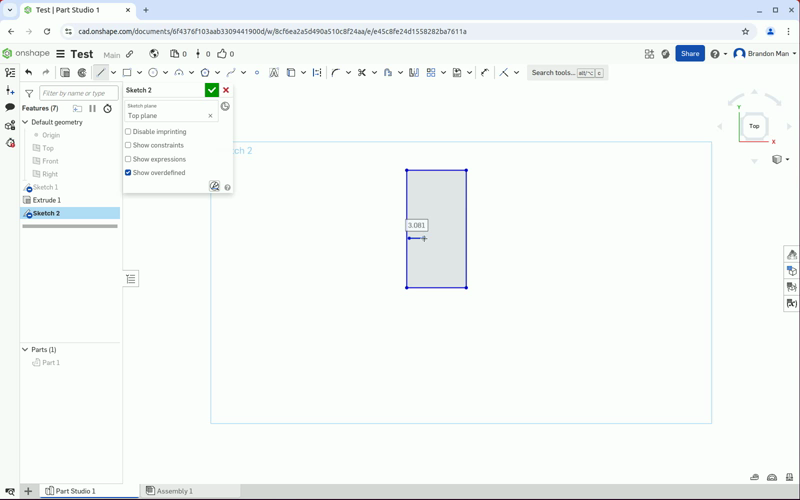
mouse_move(454, 238)
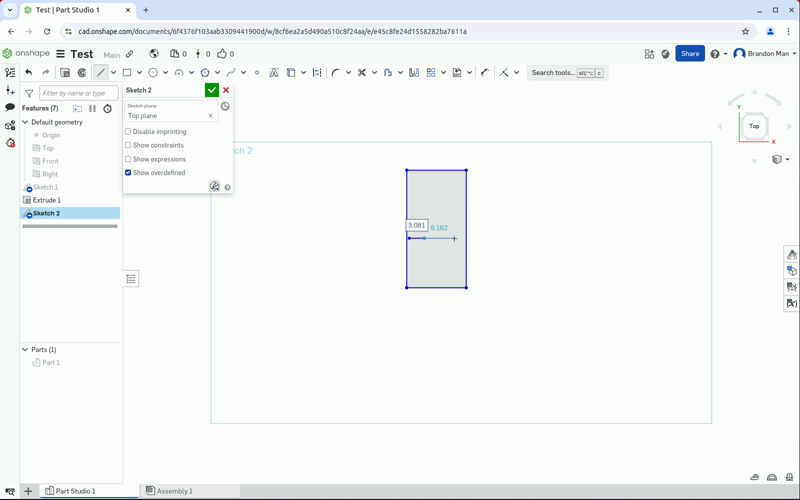
mouse_move(424, 282)
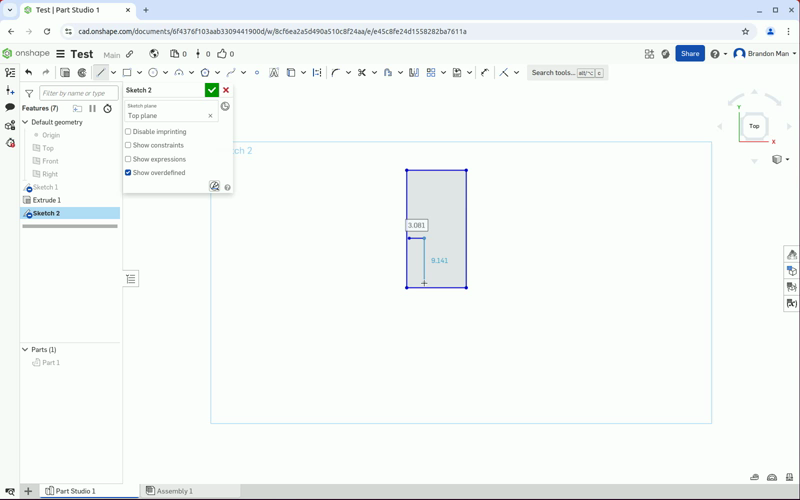
click(424, 282)
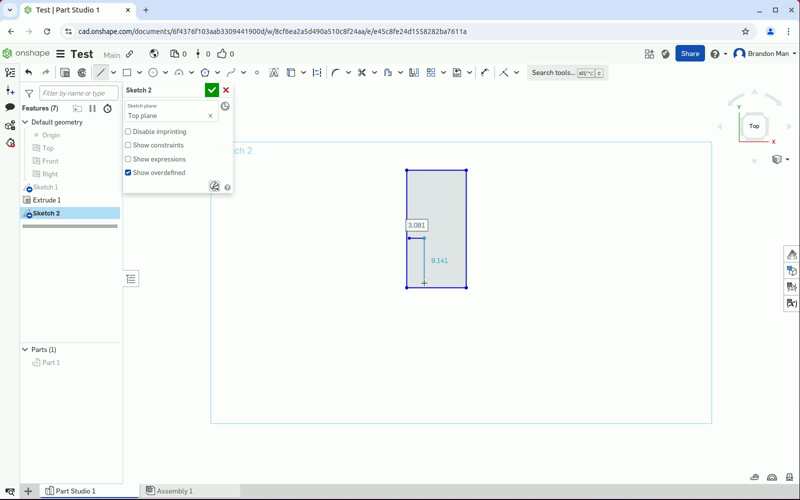
key_up(shift)
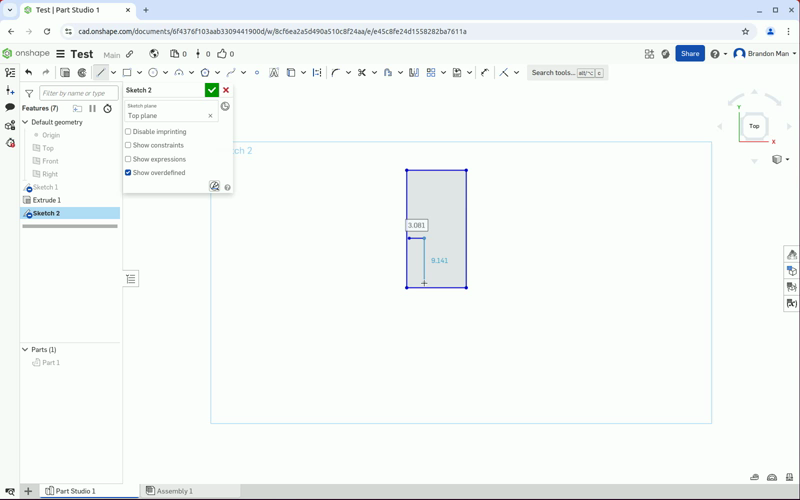
key_down(shift)
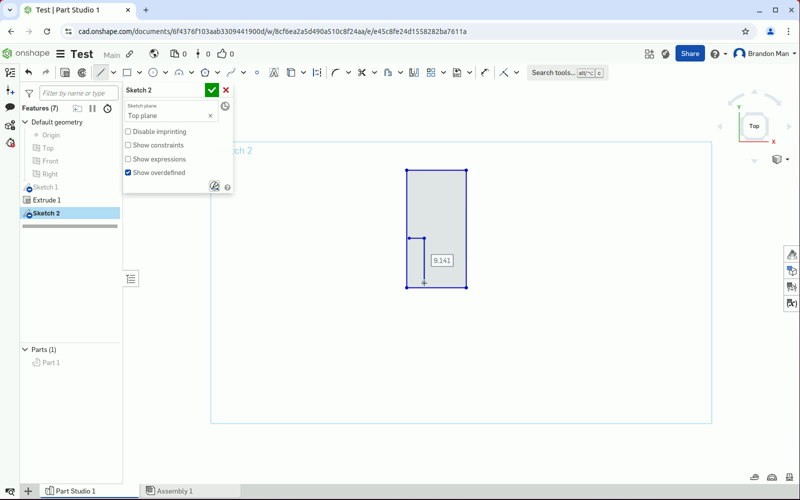
mouse_move(454, 282)
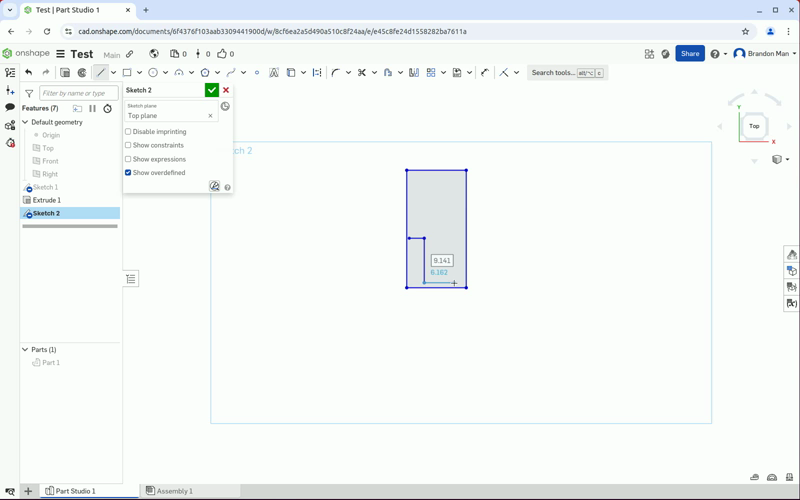
mouse_move(461, 282)
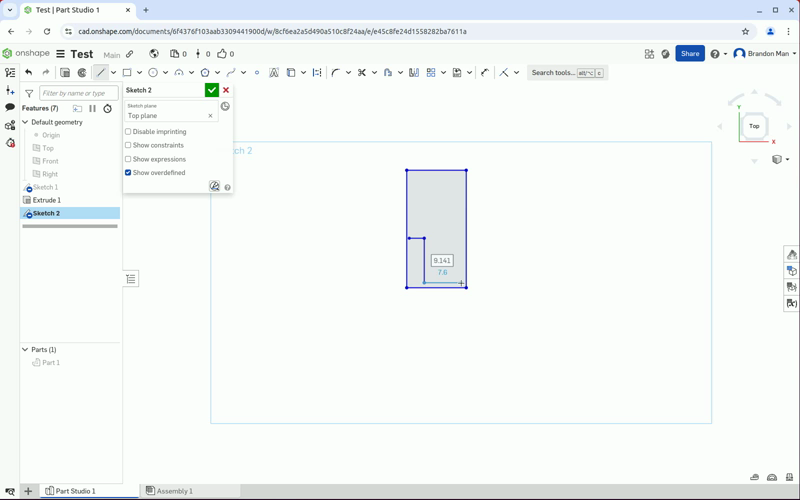
click(461, 282)
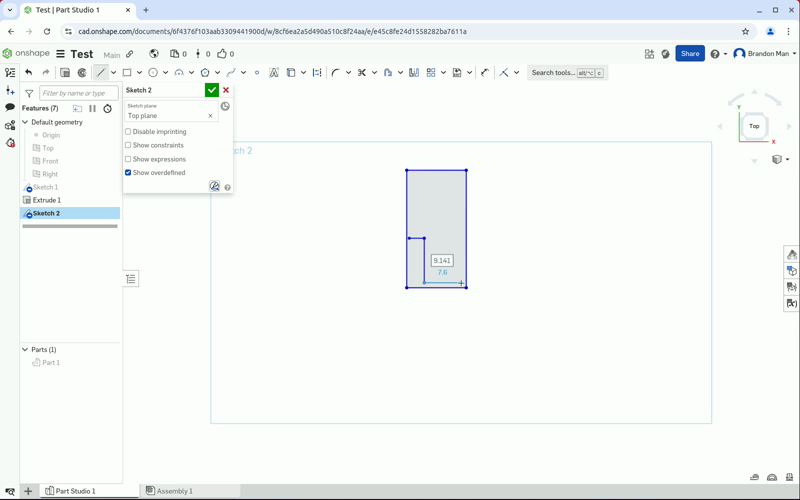
key_up(shift)
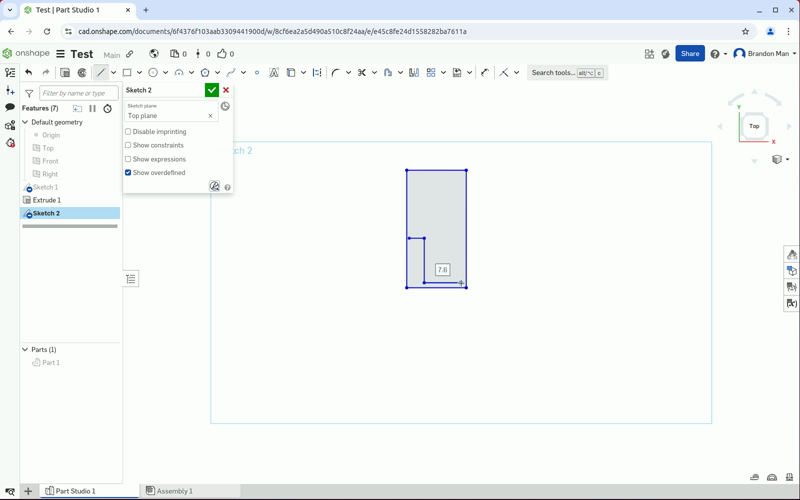
key_down(shift)
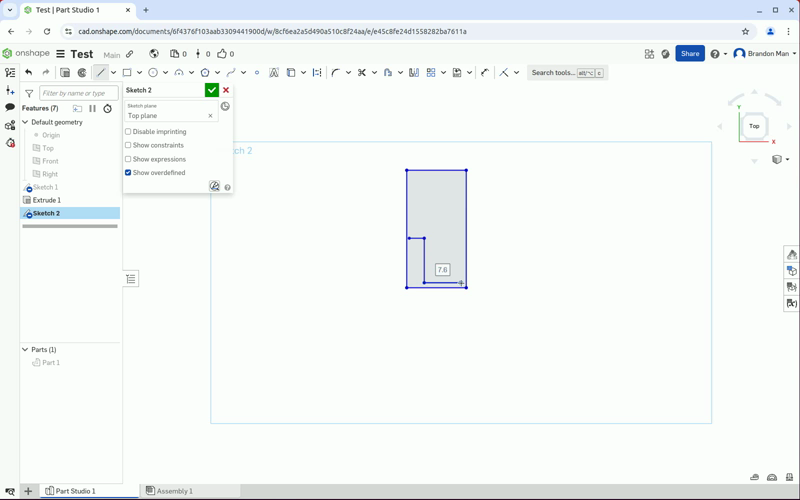
mouse_move(461, 200)
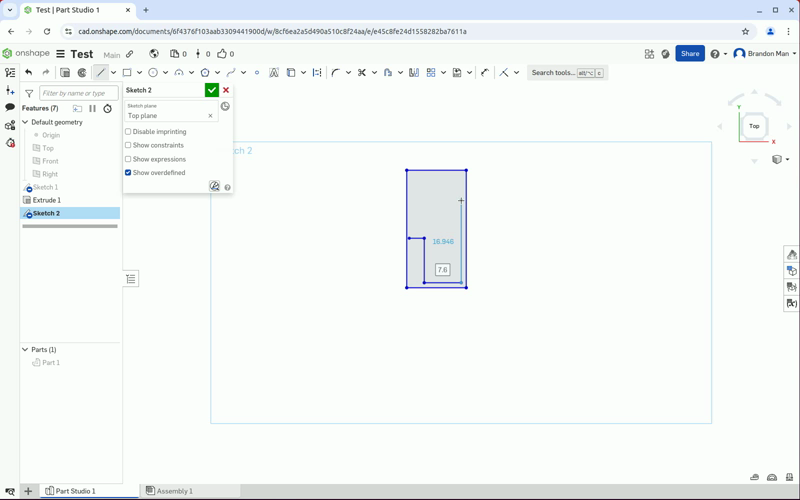
click(461, 200)
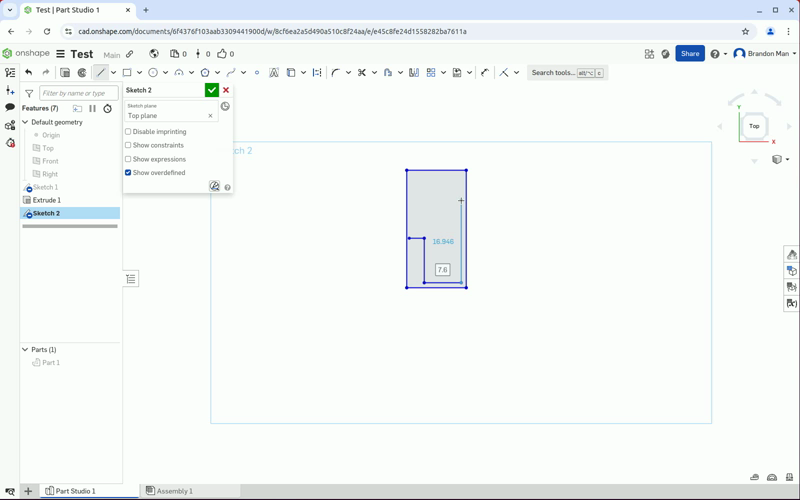
key_up(shift)
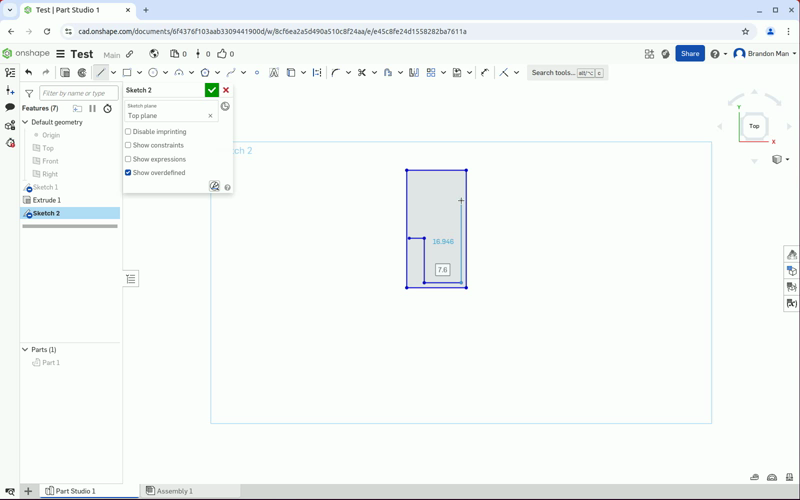
key_down(shift)
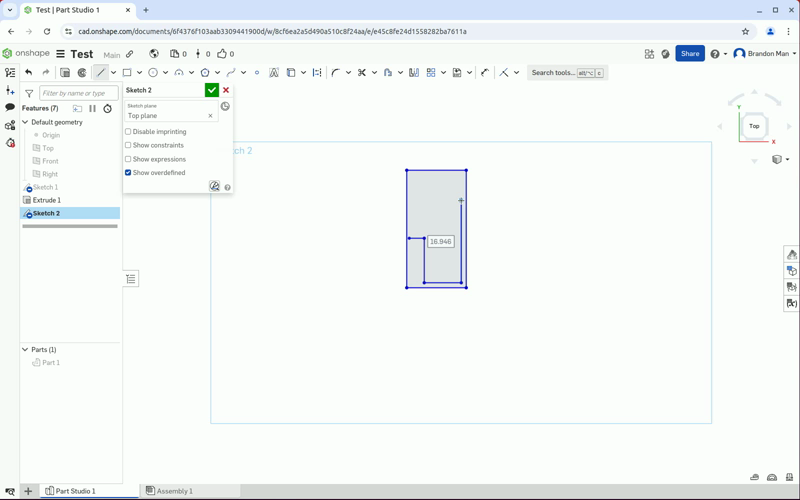
mouse_move(491, 200)
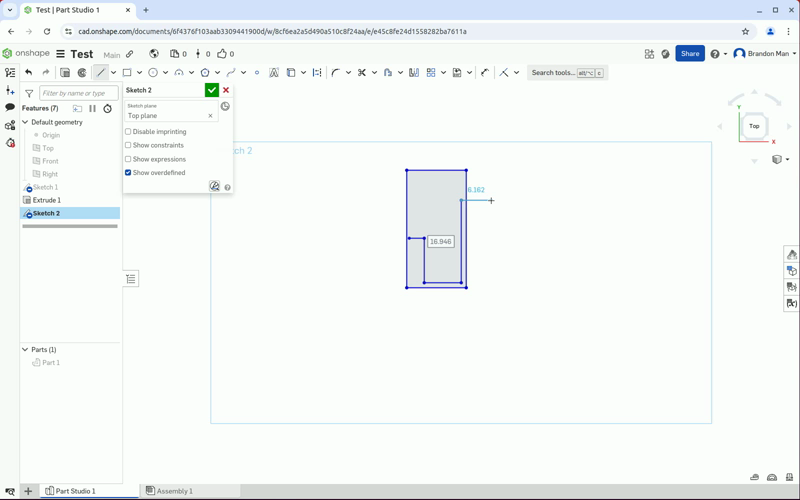
mouse_move(461, 189)
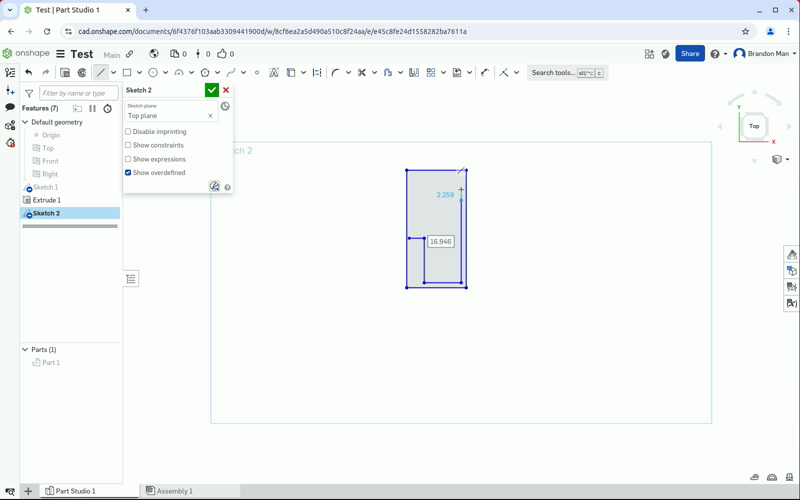
click(461, 189)
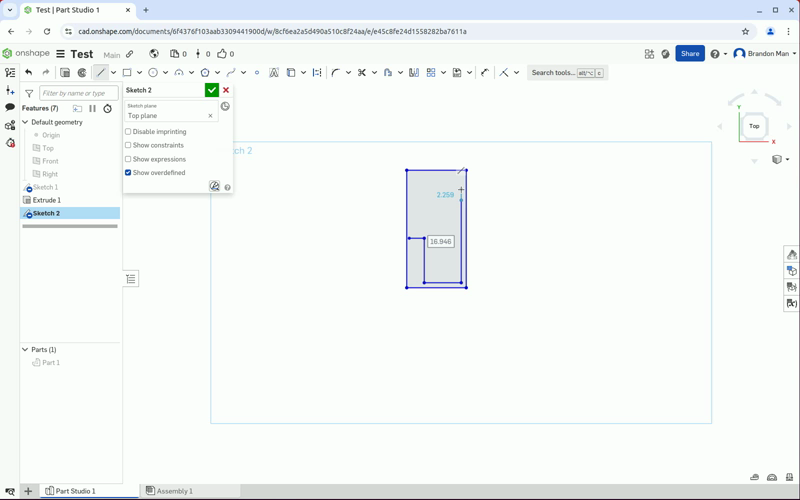
key_up(shift)
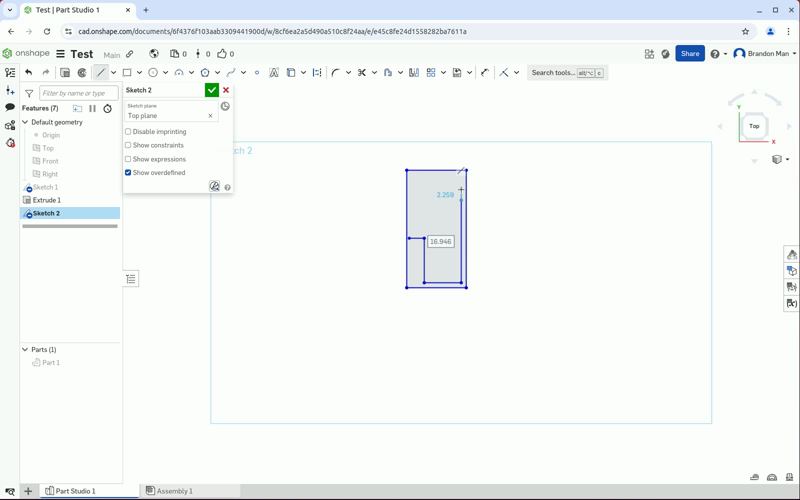
key_down(shift)
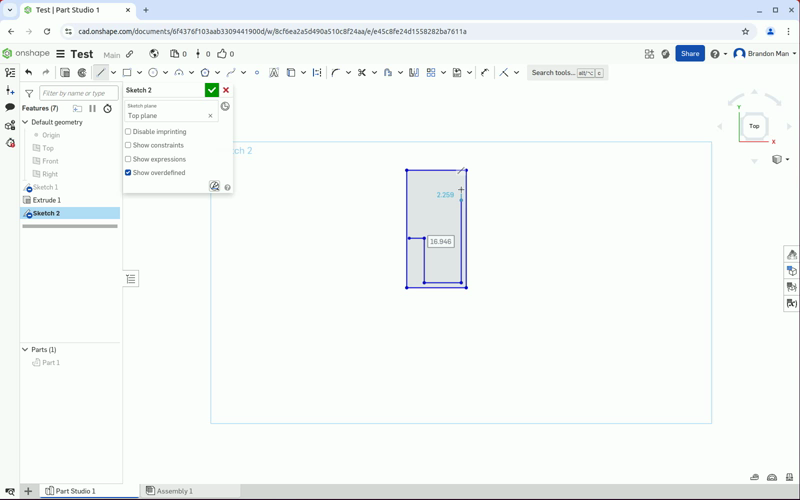
mouse_move(491, 189)
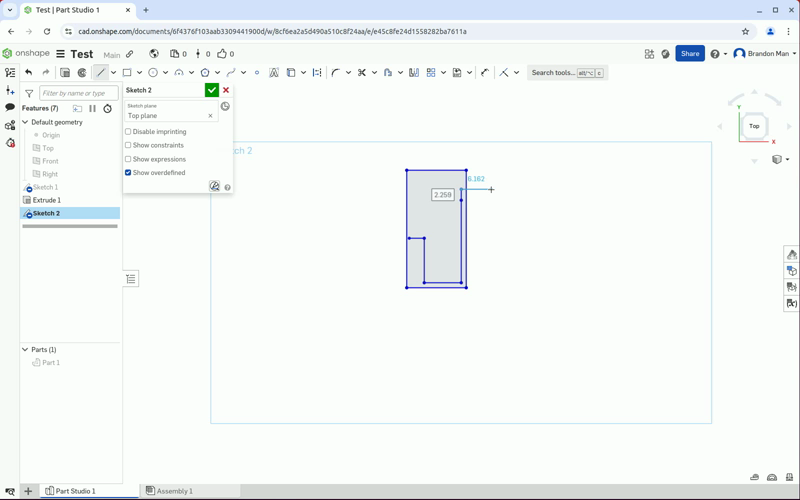
mouse_move(461, 175)
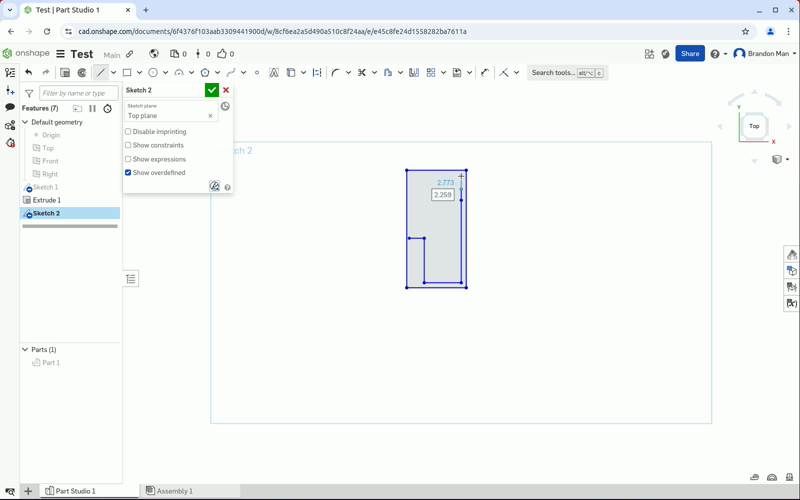
click(461, 175)
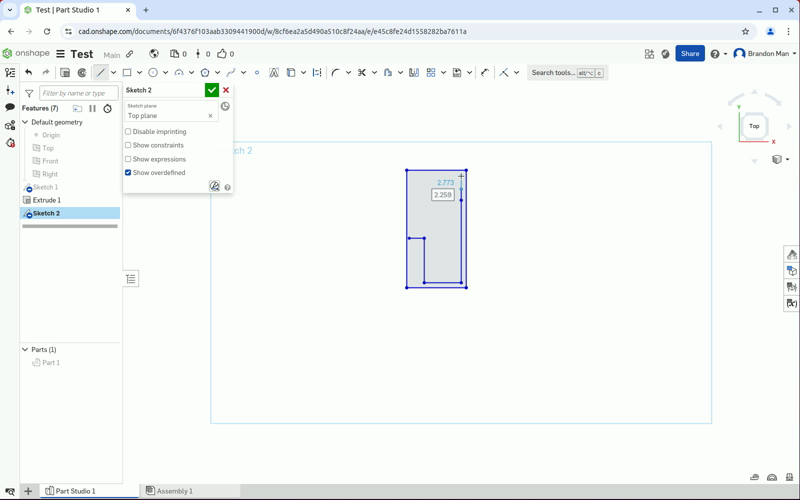
key_up(shift)
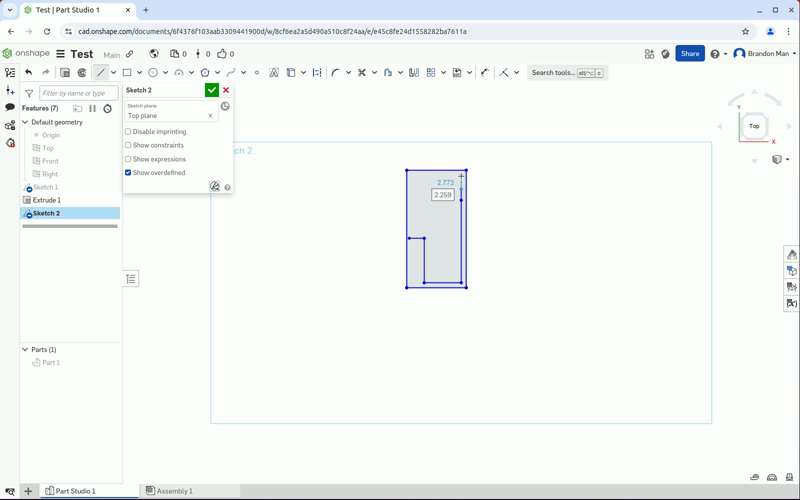
key_down(shift)
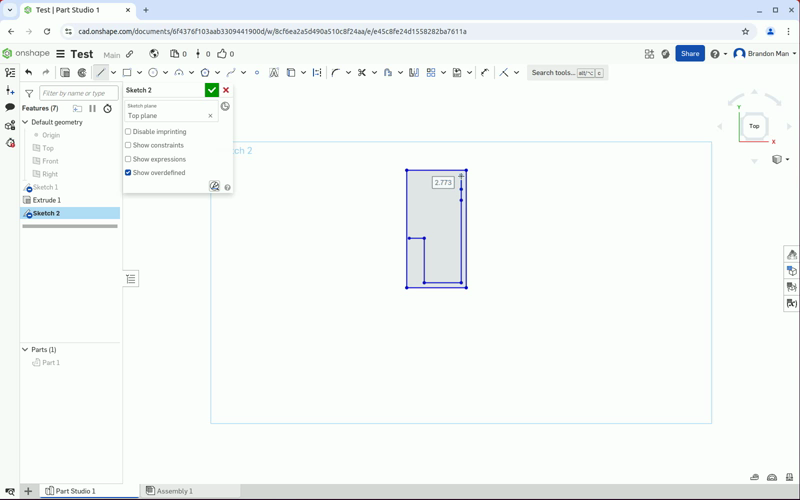
mouse_move(491, 175)
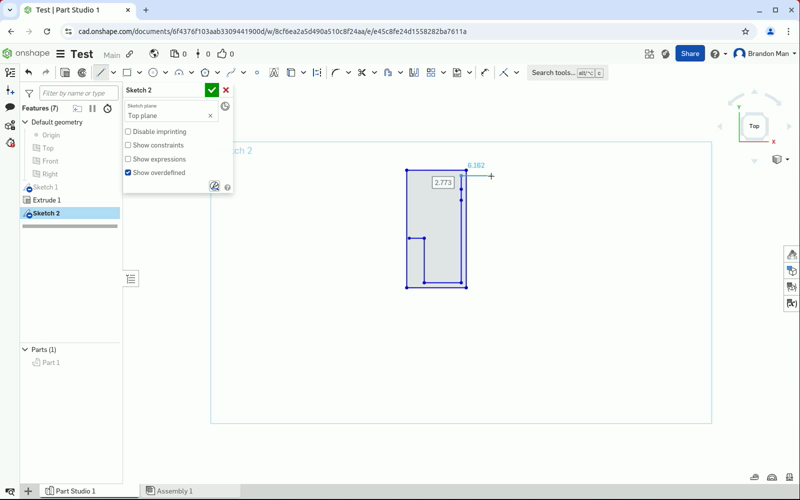
mouse_move(414, 175)
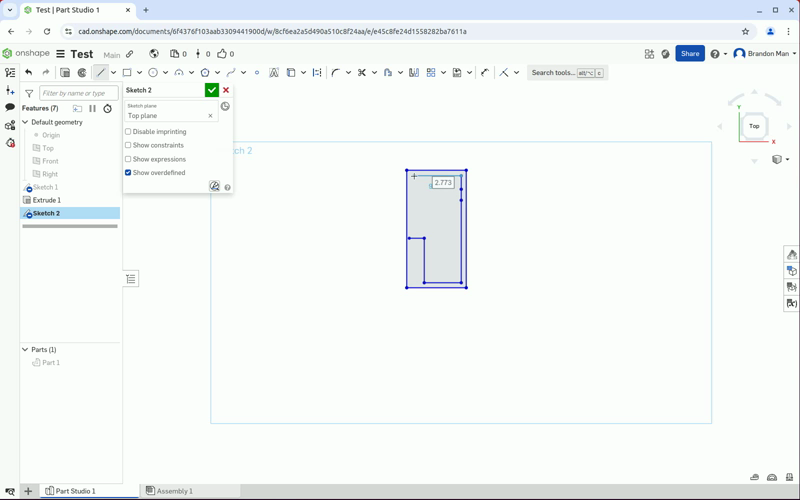
click(414, 175)
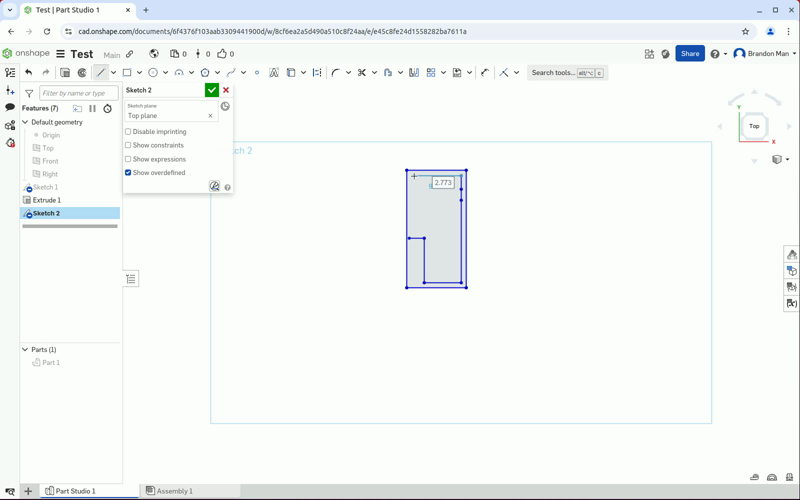
key_up(shift)
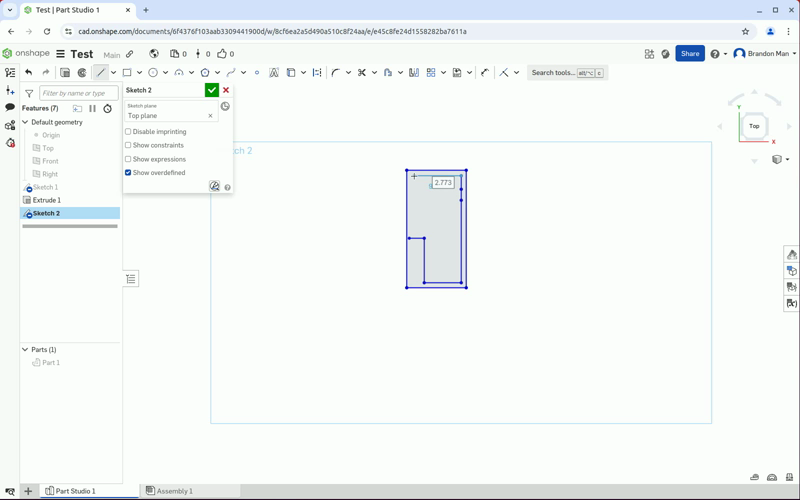
key_down(shift)
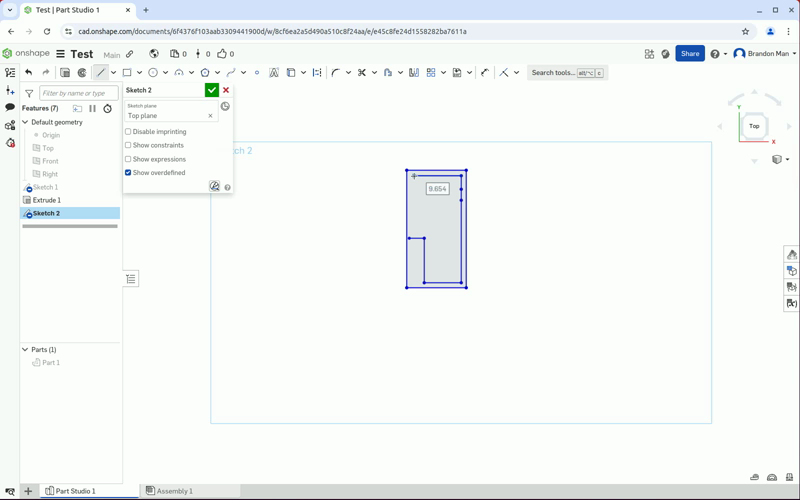
mouse_move(444, 175)
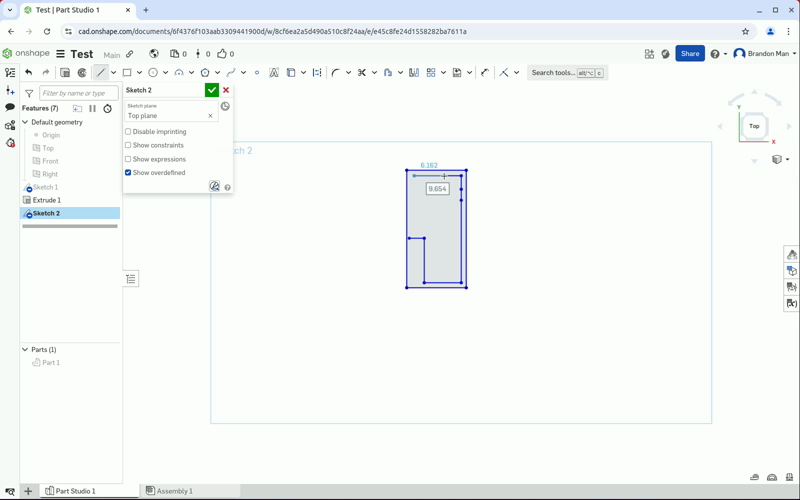
mouse_move(414, 222)
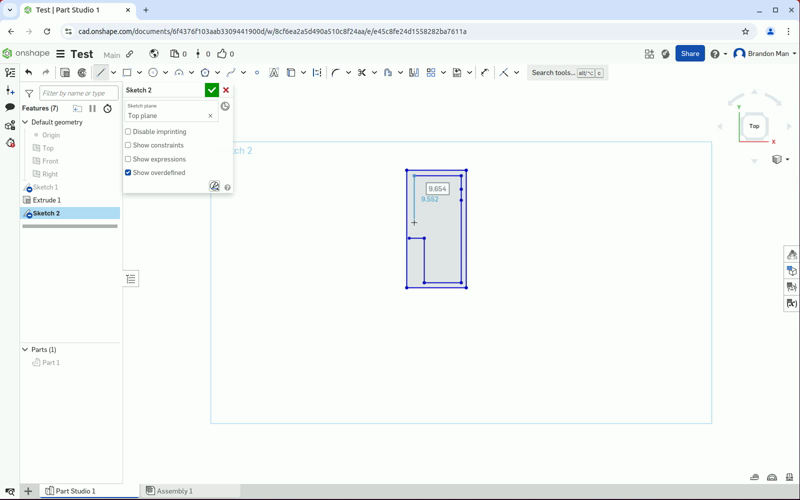
click(414, 222)
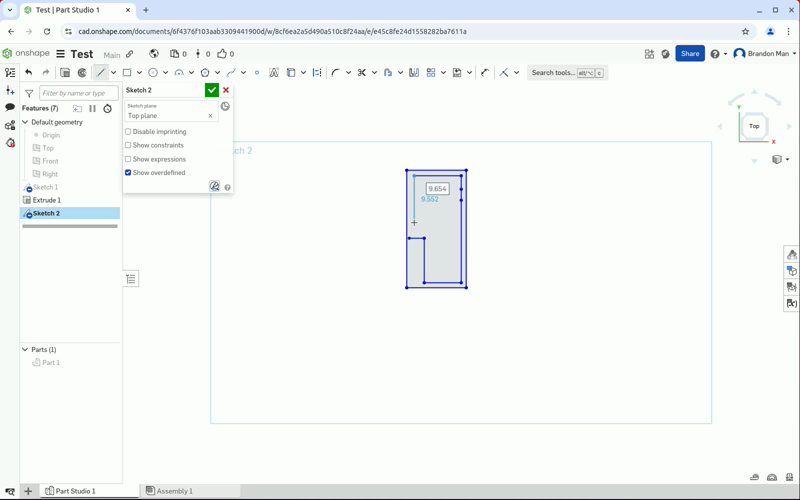
key_up(shift)
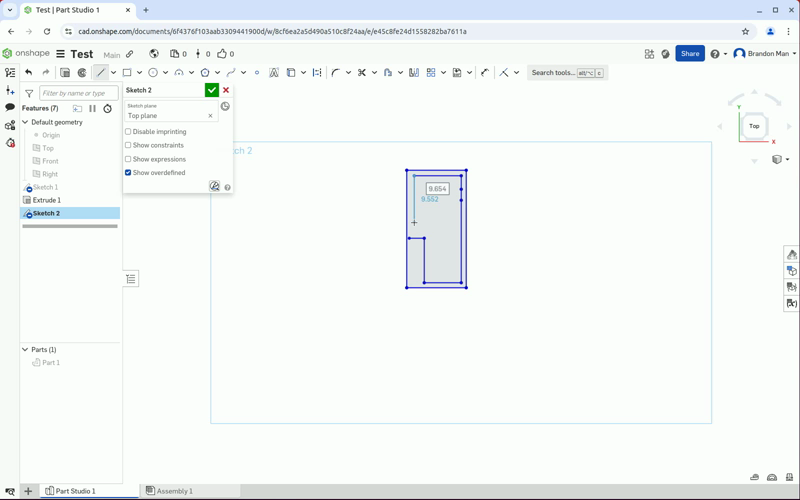
key_down(shift)
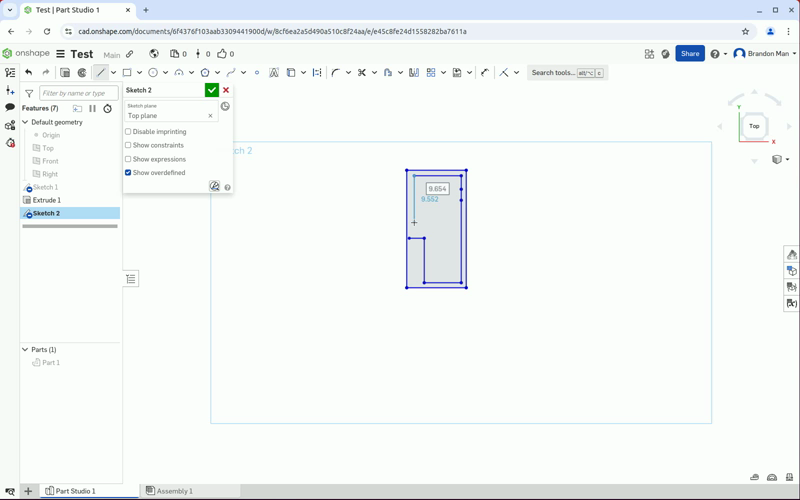
mouse_move(444, 222)
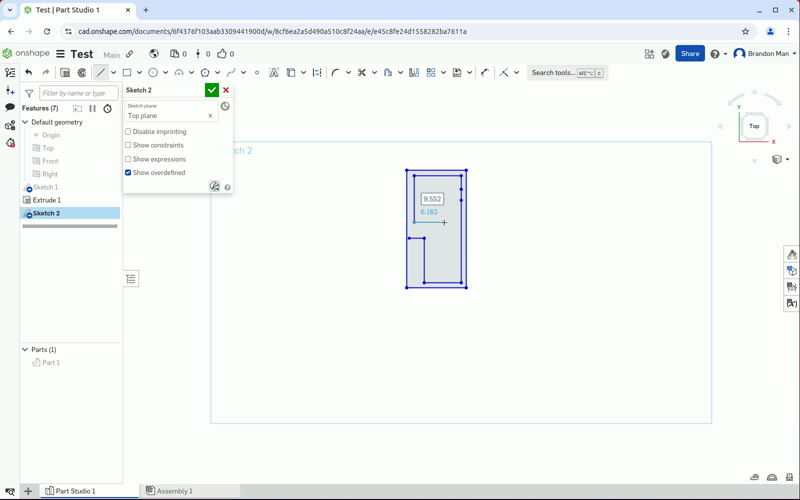
mouse_move(409, 222)
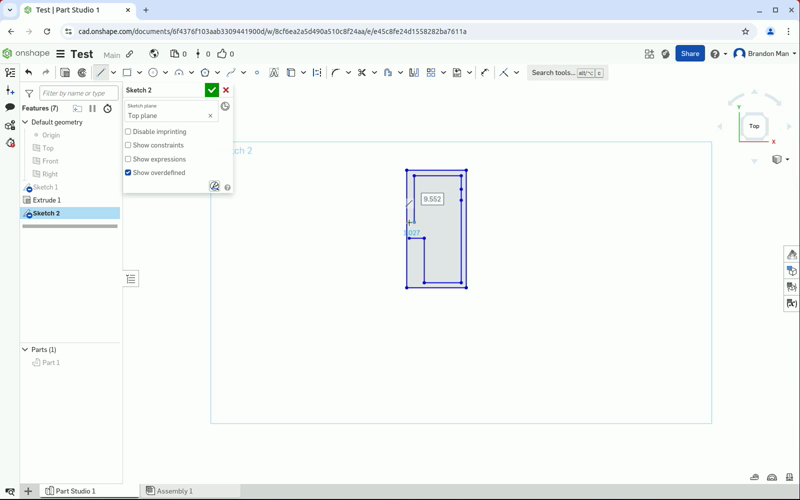
scroll(6)
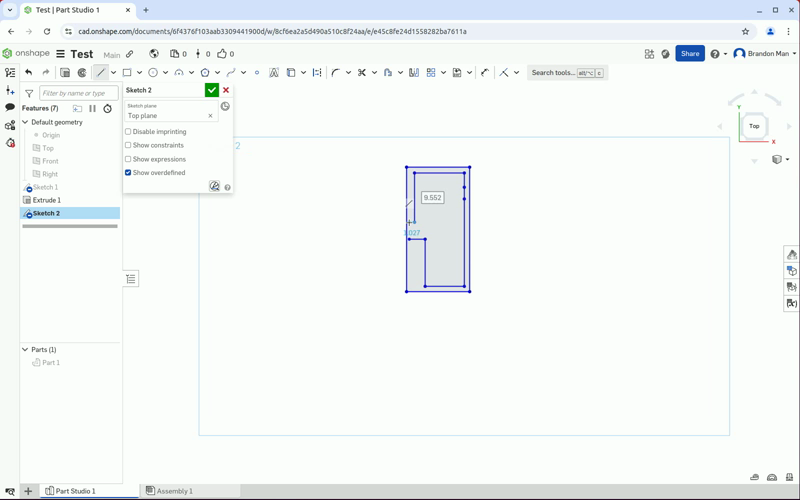
scroll(6)
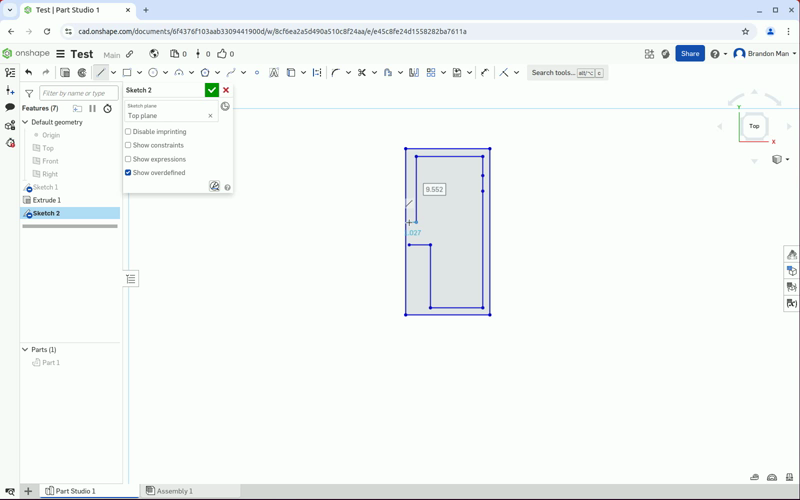
scroll(6)
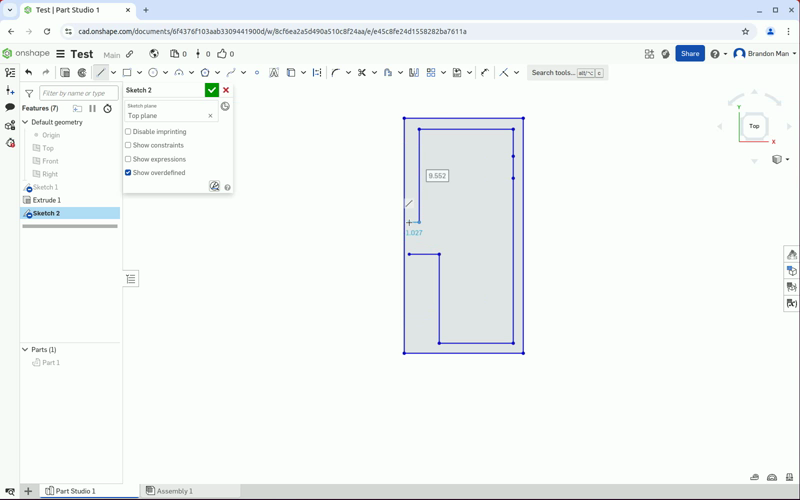
scroll(6)
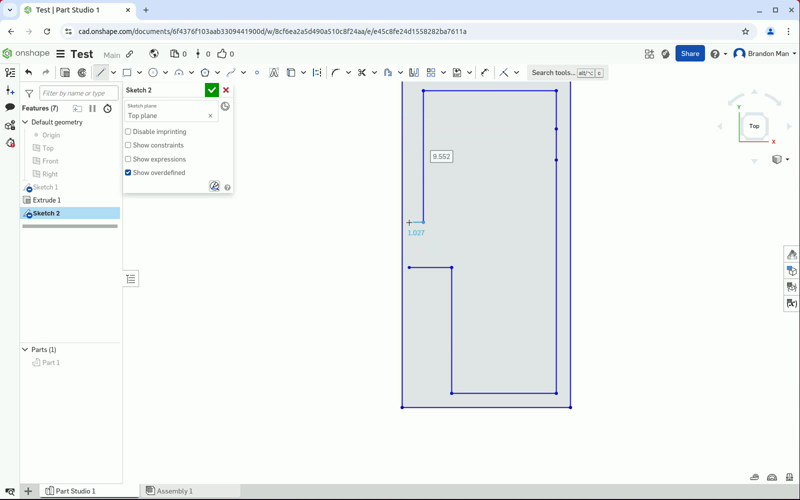
scroll(6)
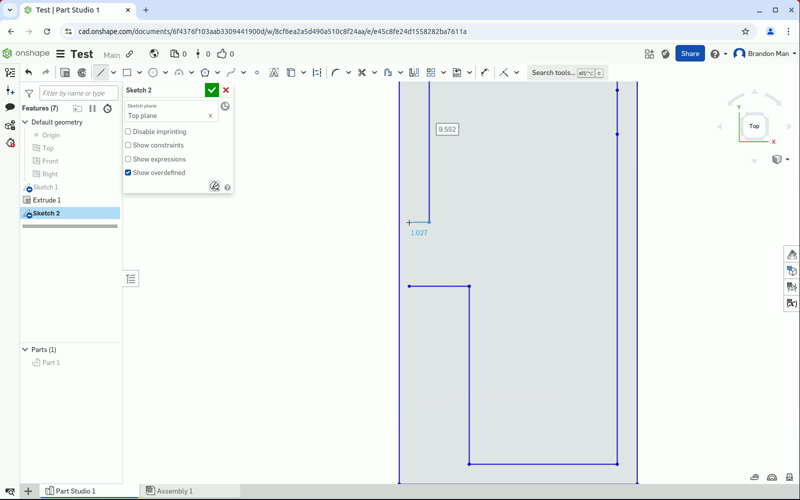
scroll(6)
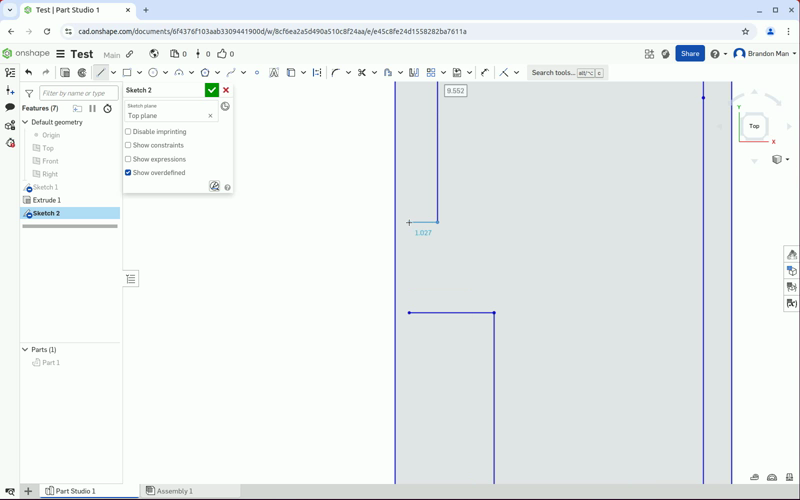
scroll(6)
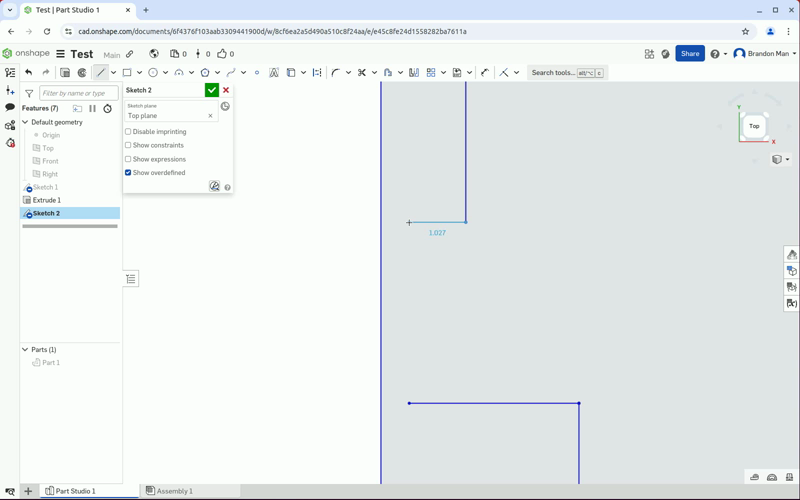
click(409, 222)
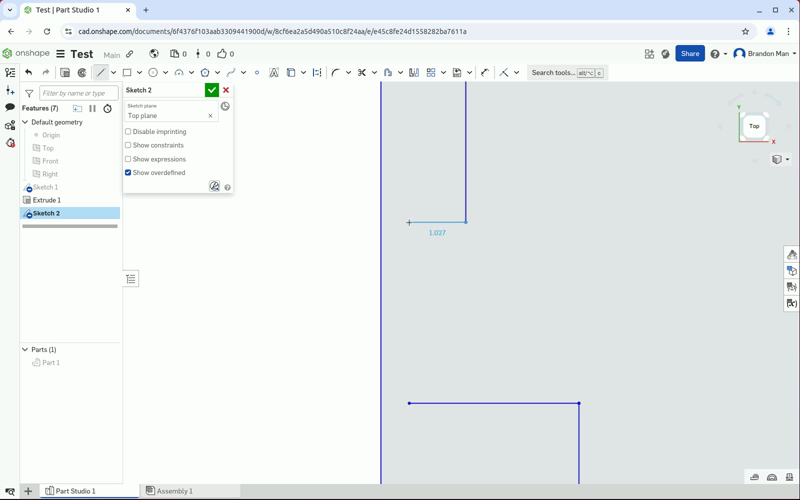
scroll(-6)
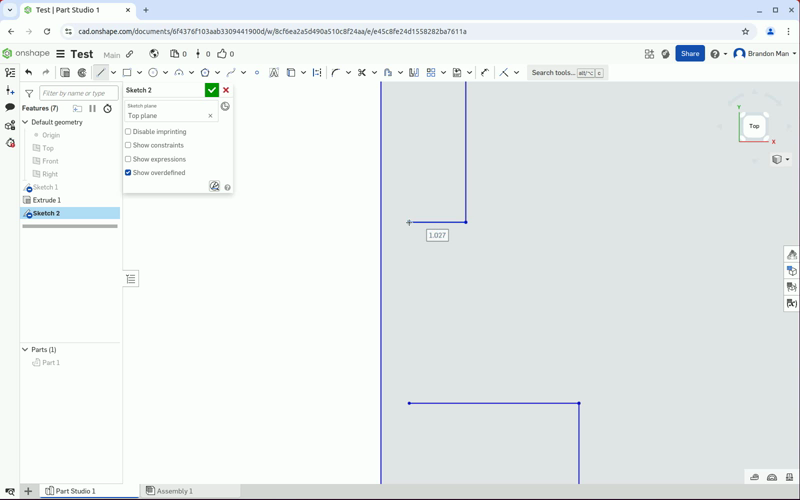
scroll(-6)
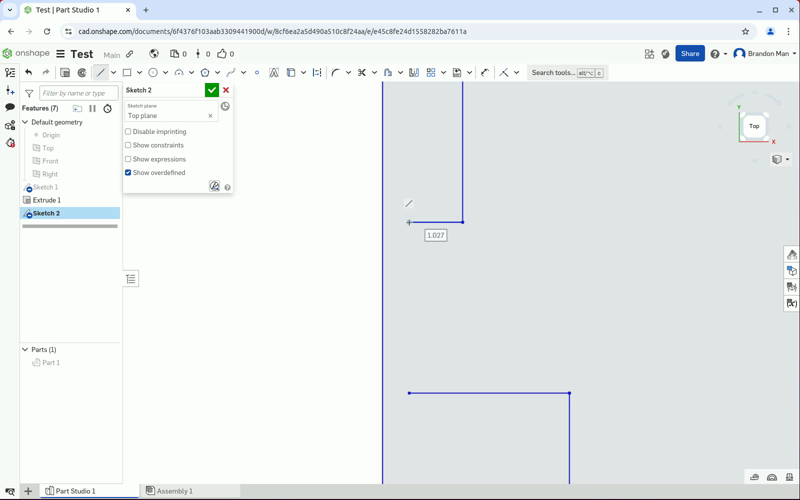
scroll(-6)
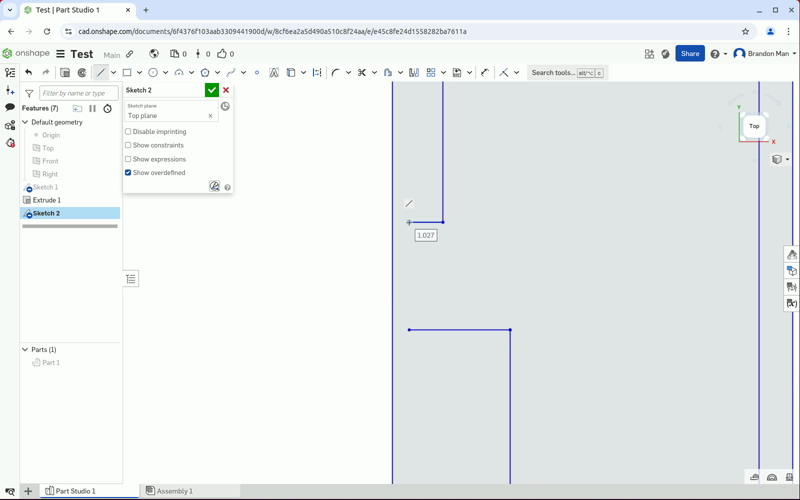
scroll(-6)
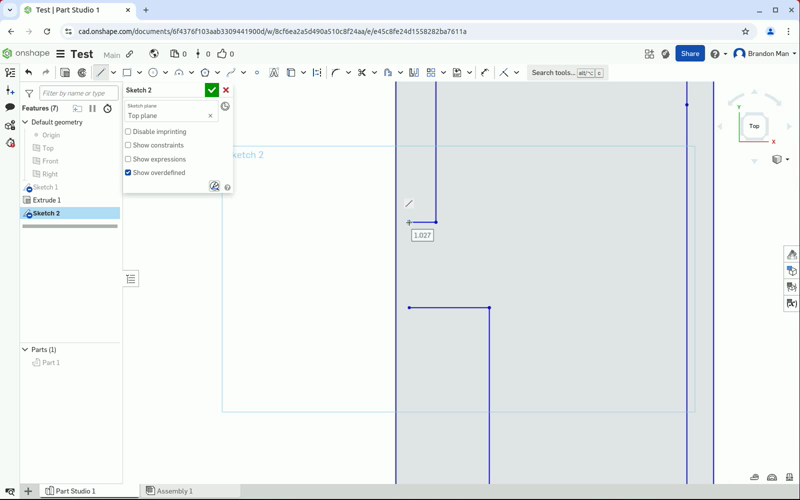
scroll(-6)
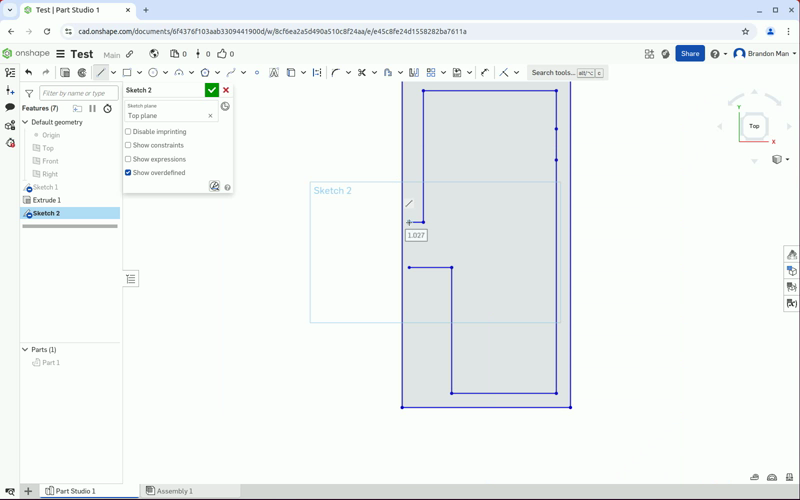
scroll(-6)
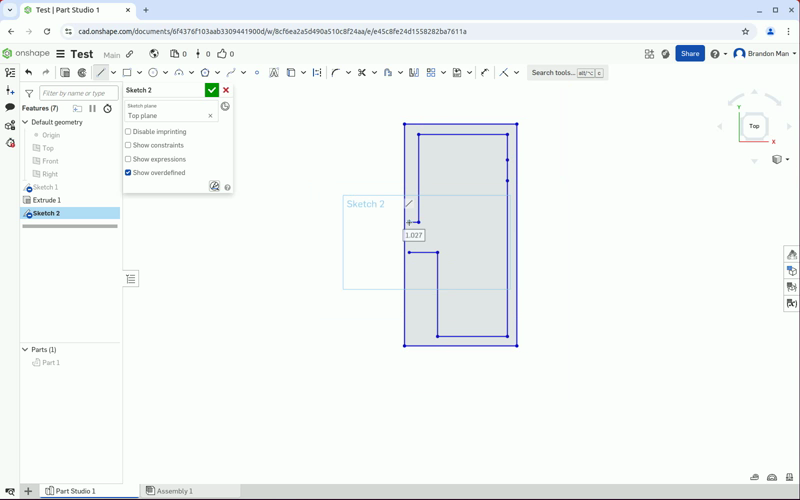
scroll(-6)
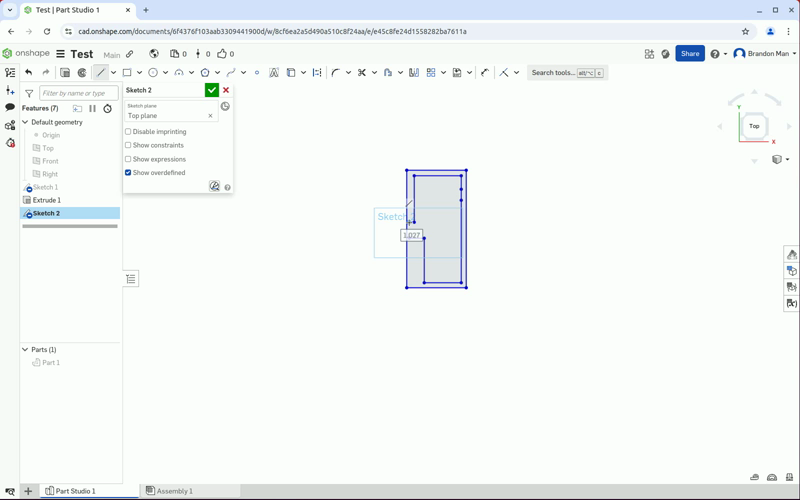
key_up(shift)
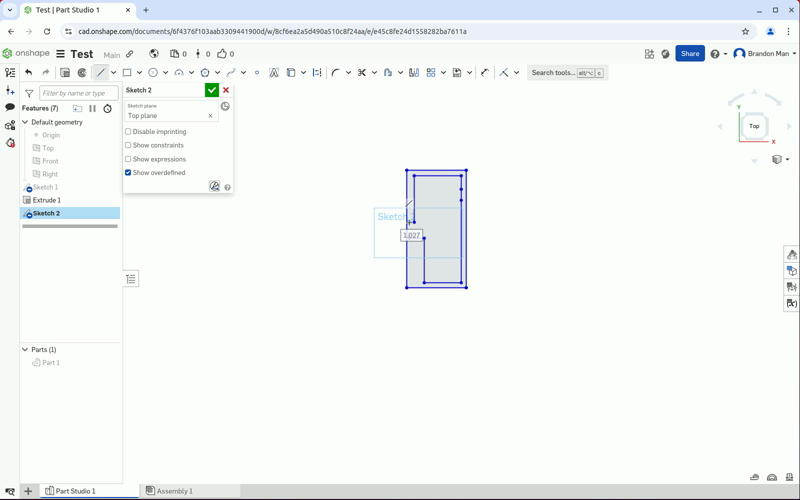
mouse_move(439, 222)
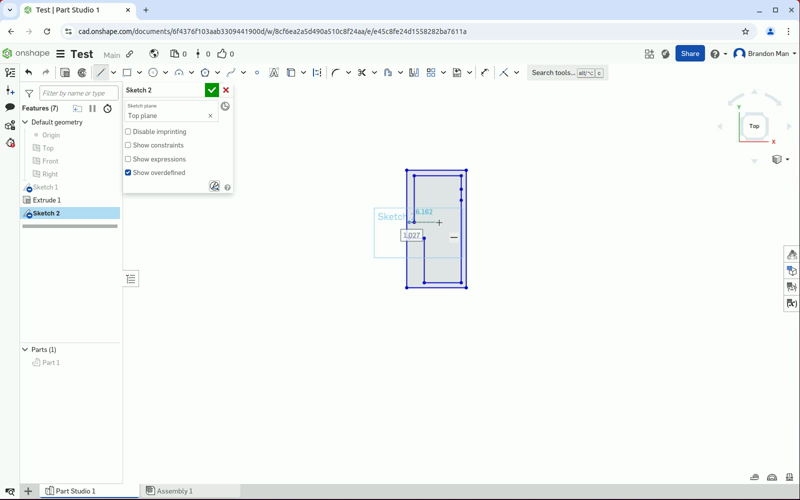
key_down(shift)
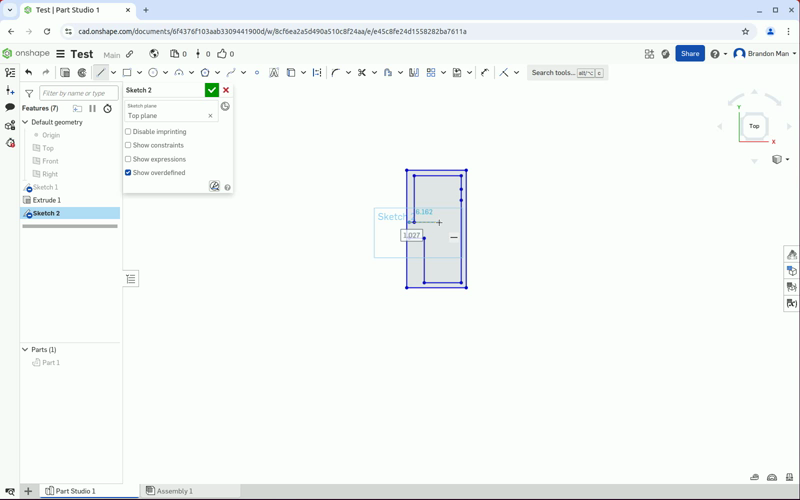
mouse_move(409, 238)
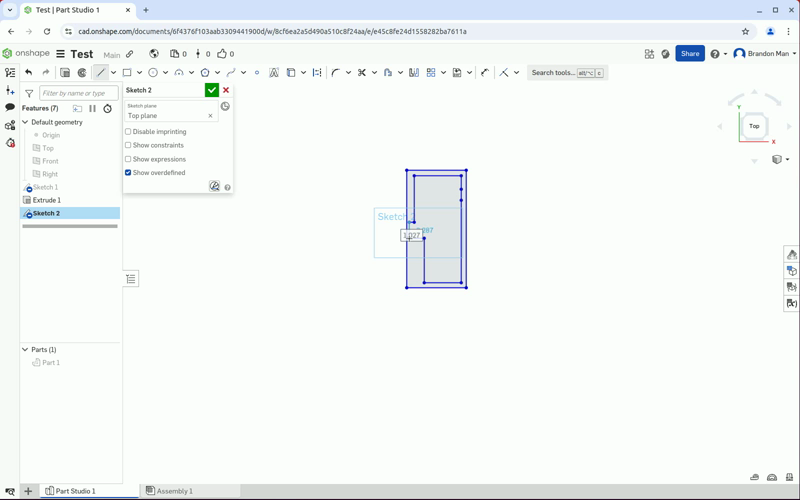
key_up(shift)
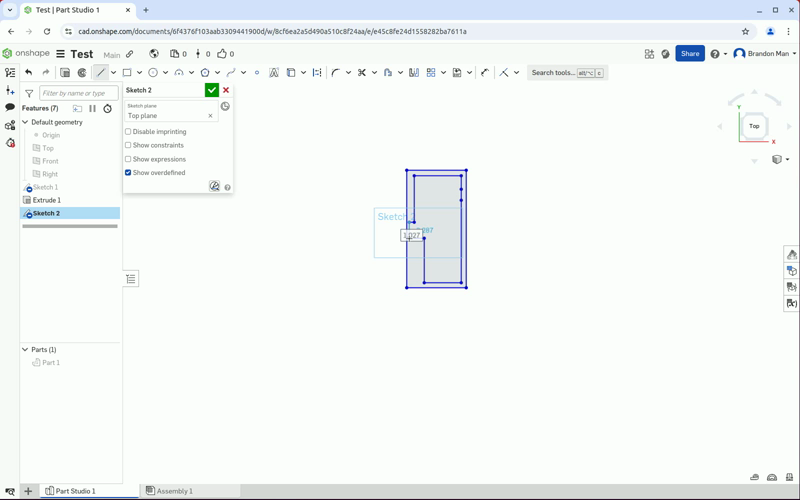
click(409, 238)
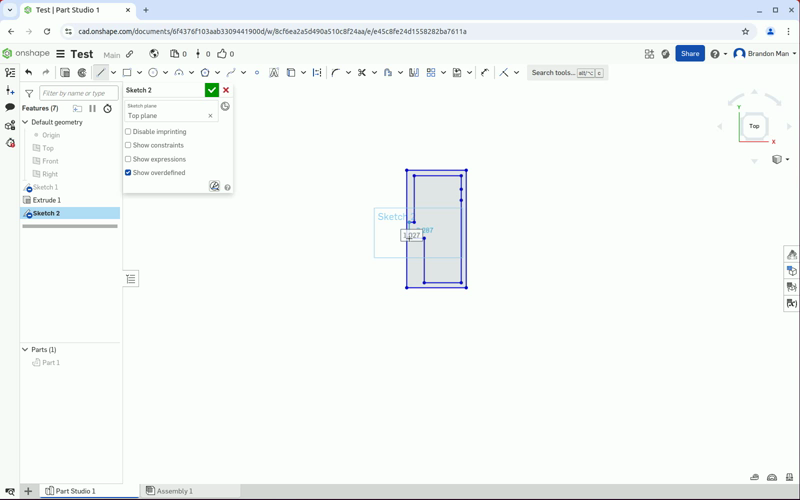
key(esc)
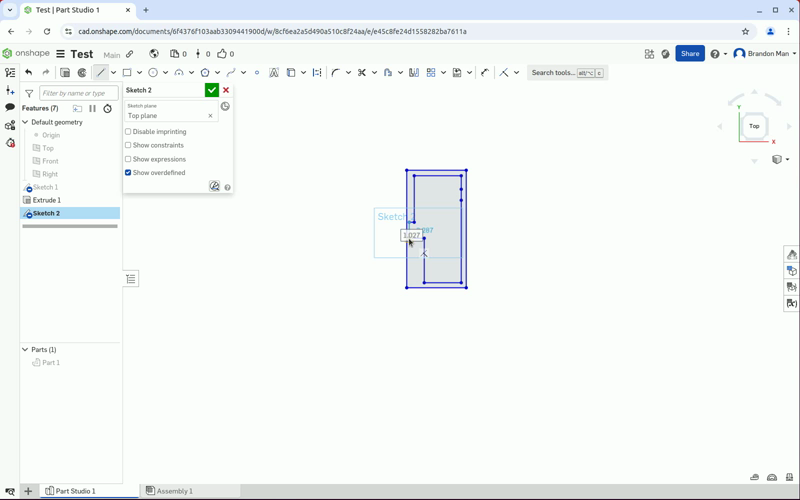
mouse_move(414, 278)
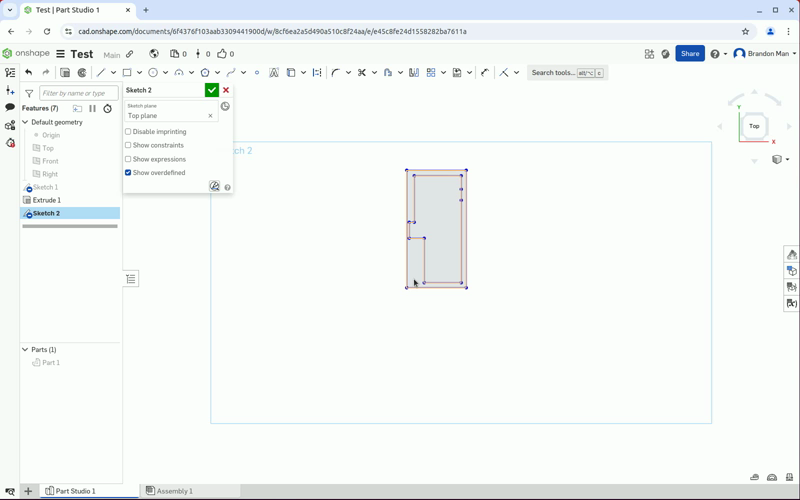
click(414, 278)
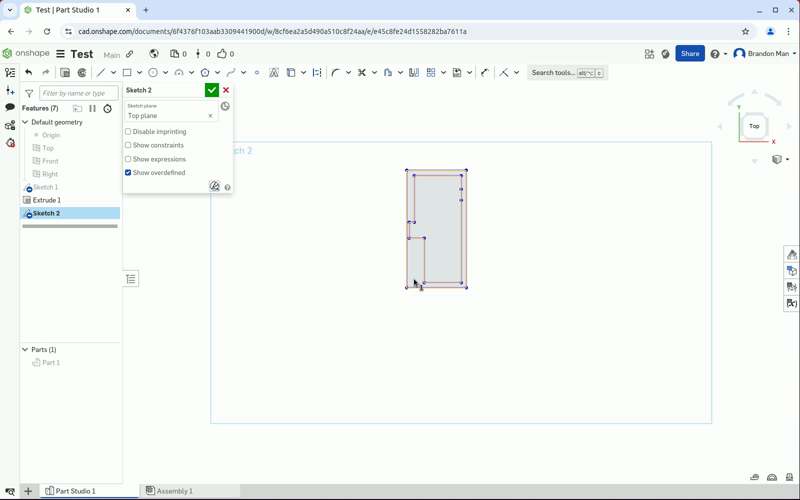
mouse_move(73, 352)
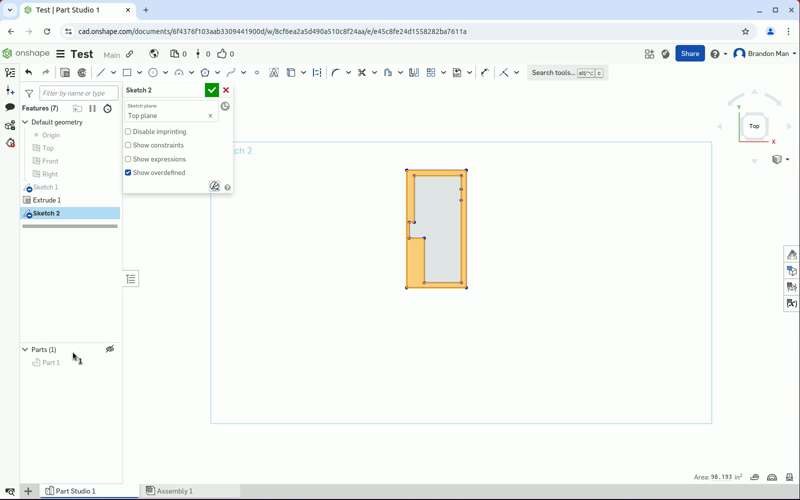
key(shift+y)
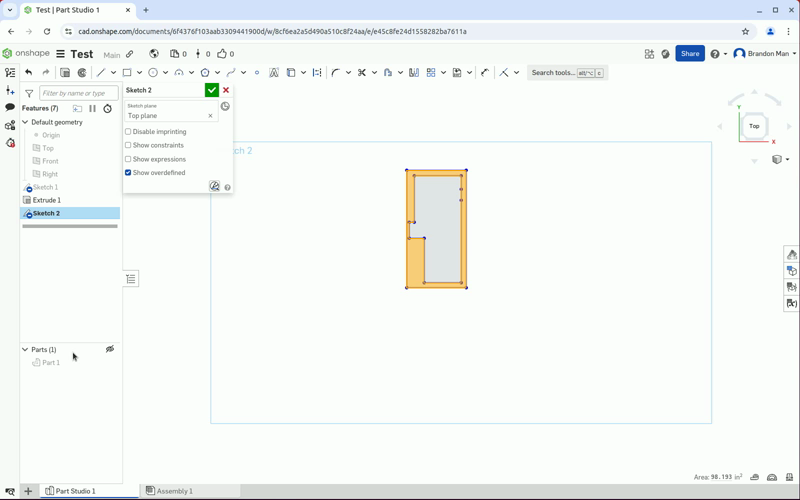
key(shift+e)
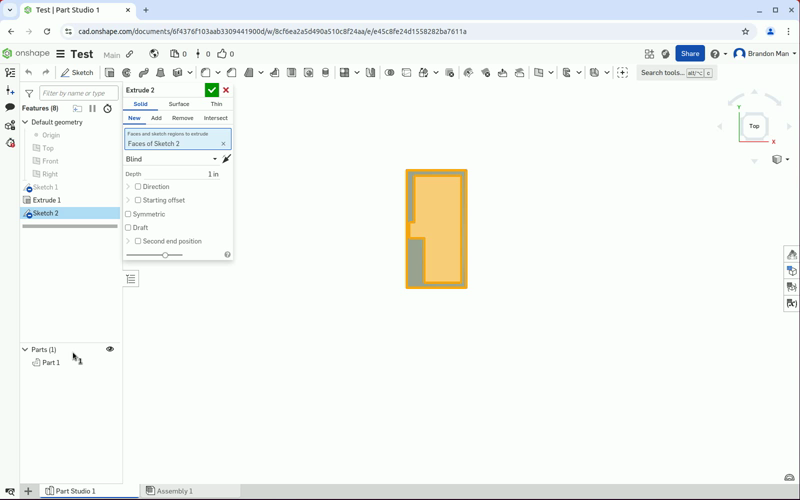
mouse_move(143, 106)
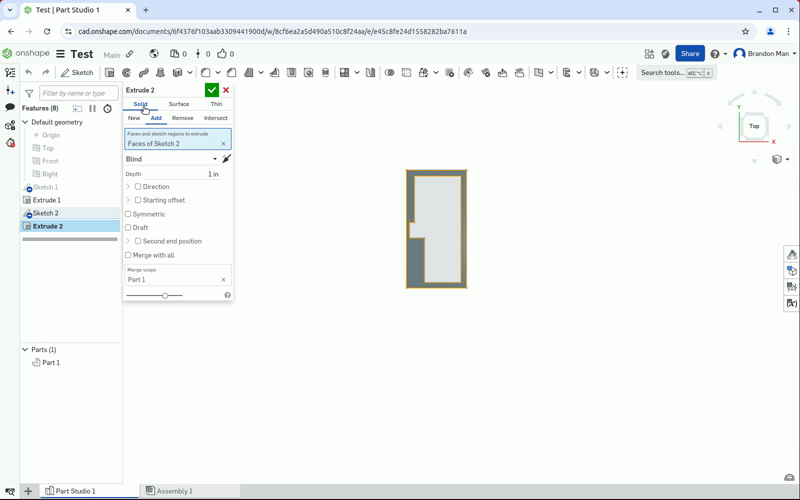
click(143, 106)
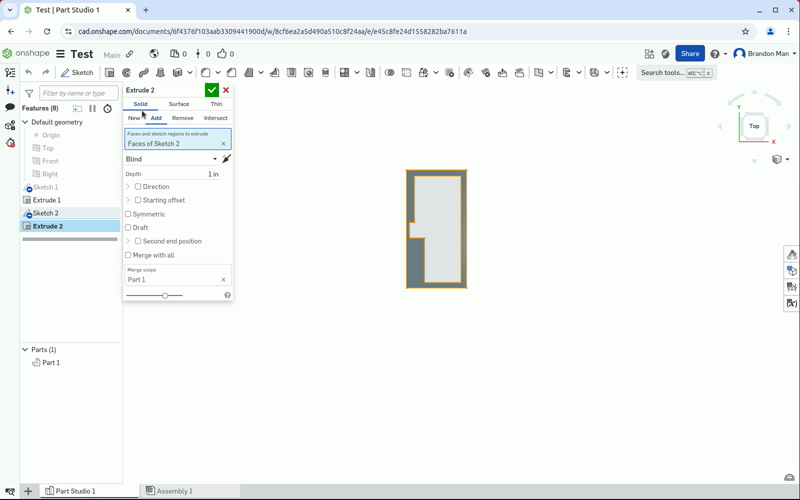
mouse_move(137, 120)
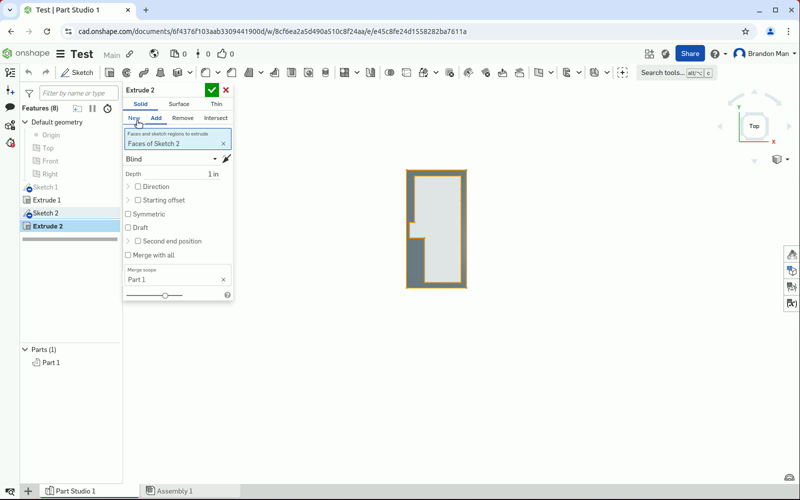
click(137, 120)
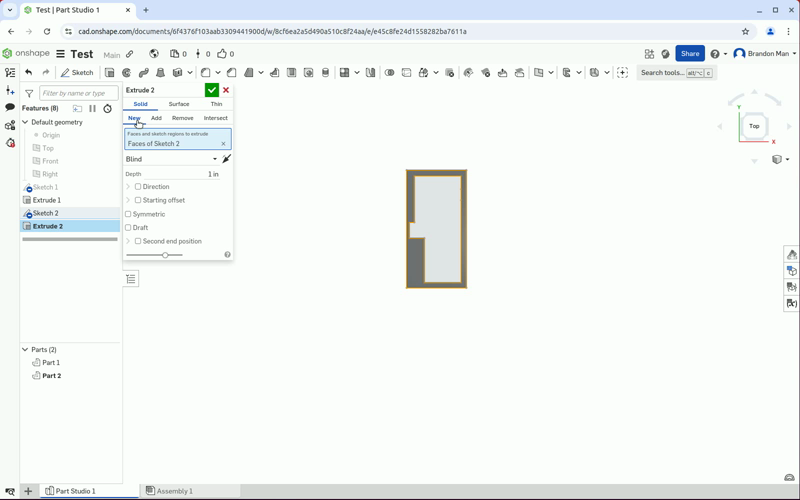
key(tab, 4)
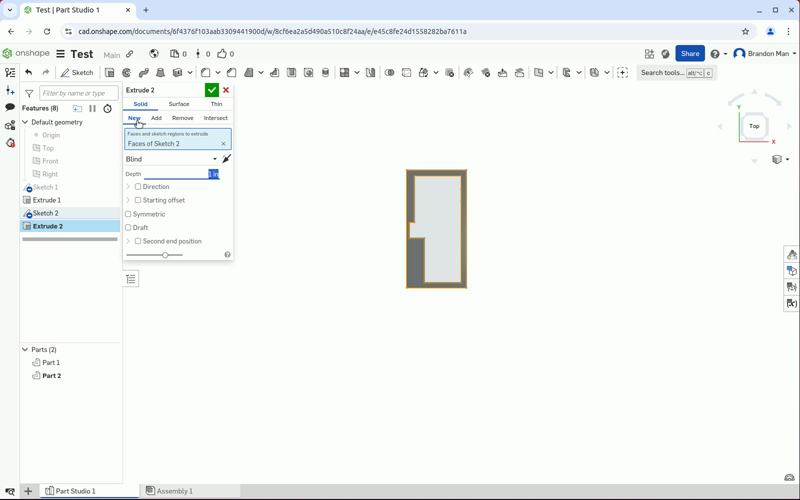
text(-0.722)
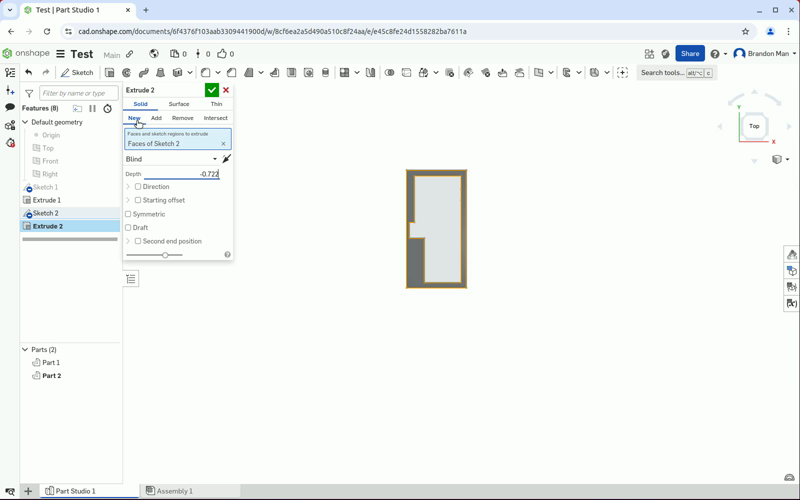
key(enter)
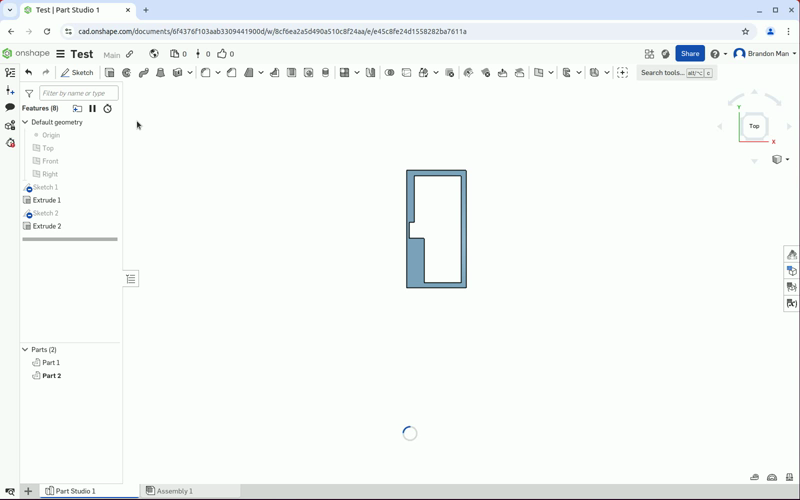
key(shift+h)
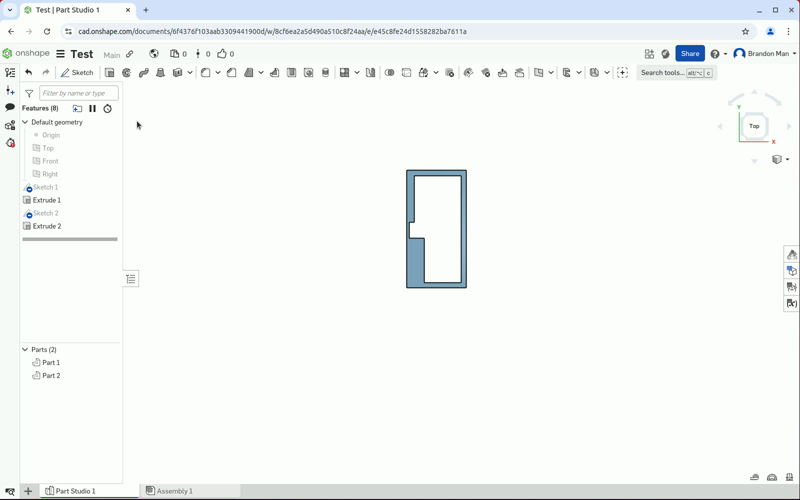
key(shift+h)
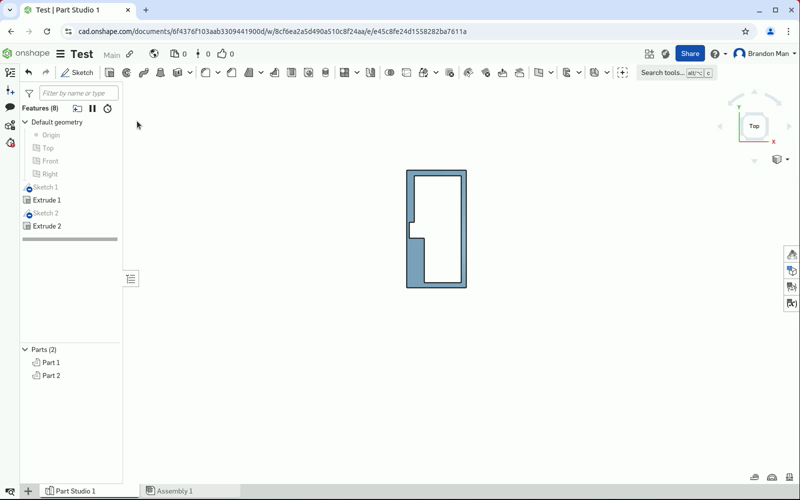
mouse_move(73, 189)
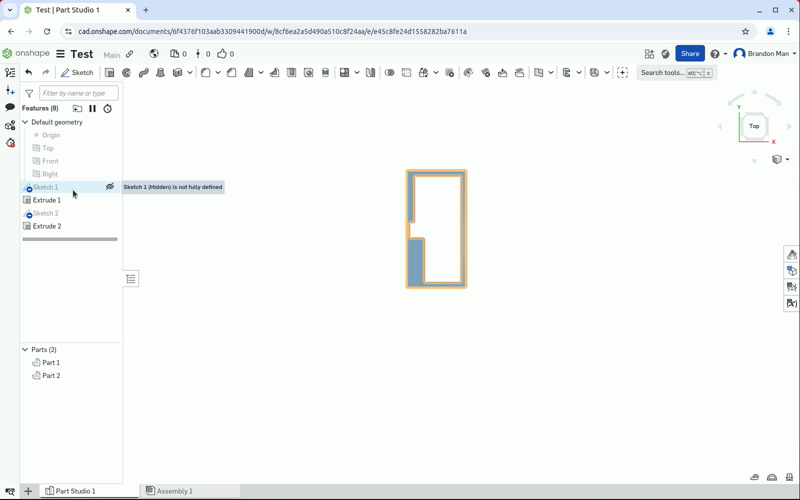
click(73, 189)
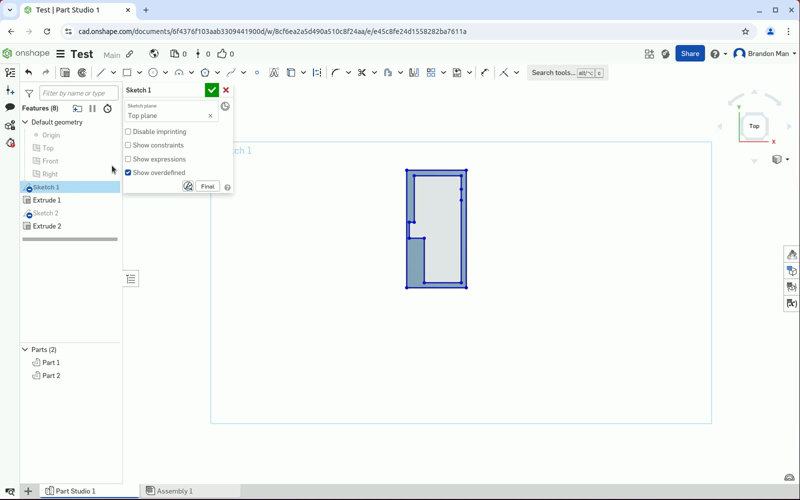
mouse_move(229, 92)
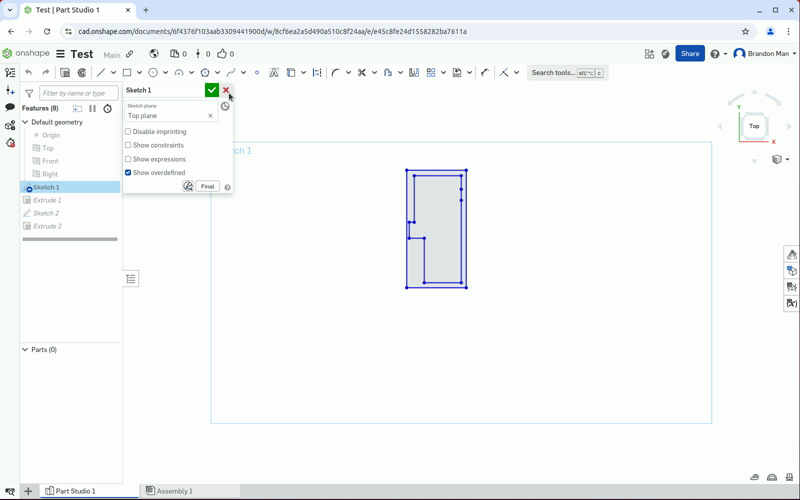
click(229, 92)
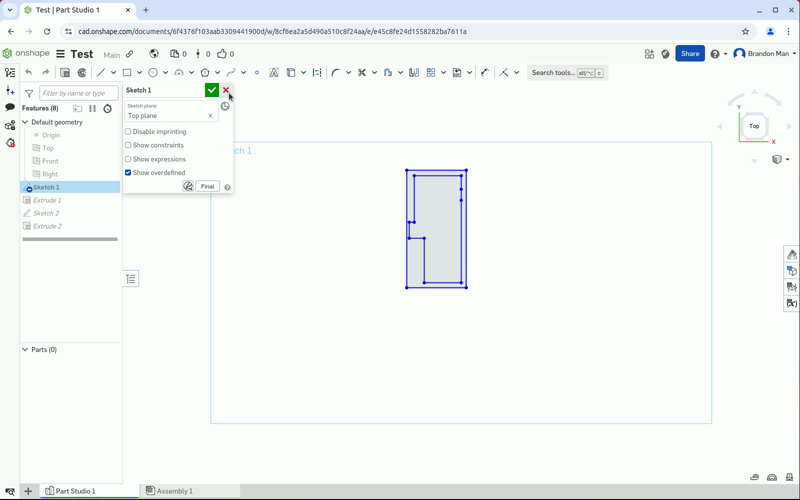
key(shift+s)
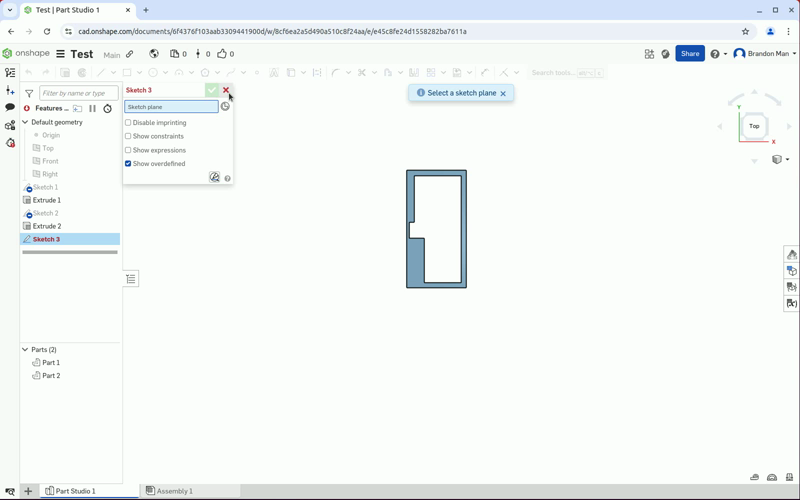
mouse_move(73, 150)
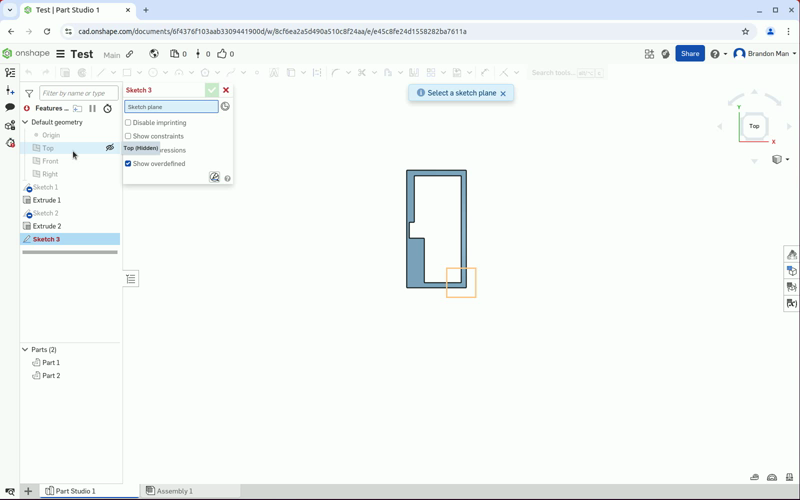
click(73, 150)
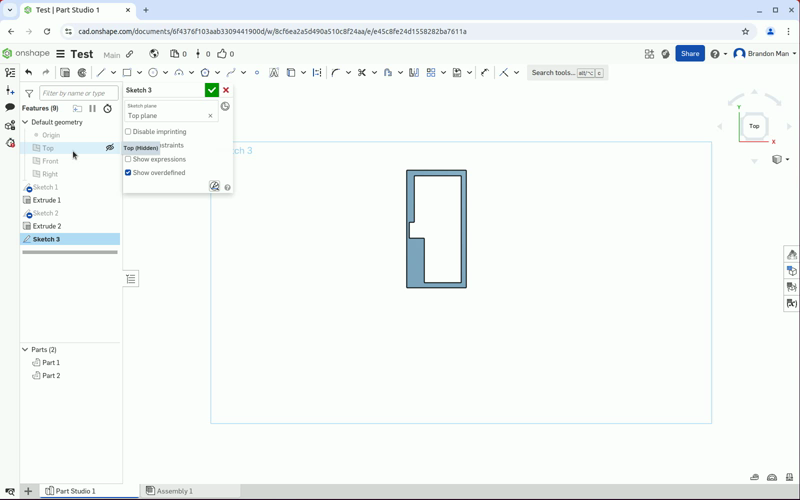
mouse_move(73, 352)
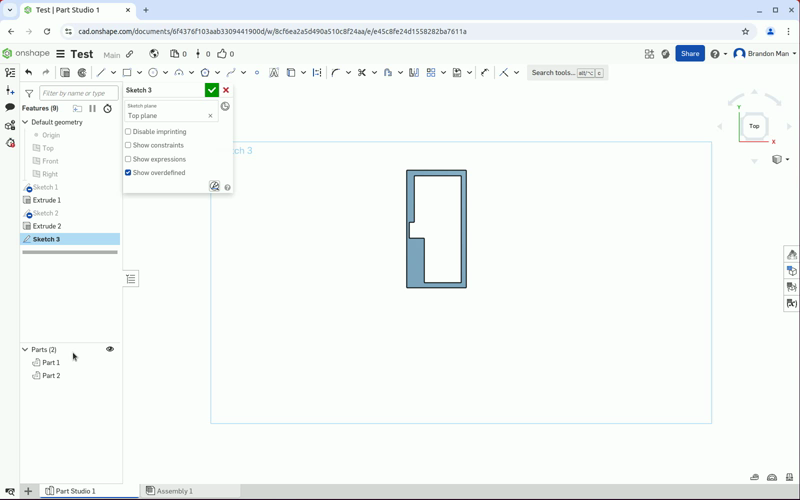
key(y)
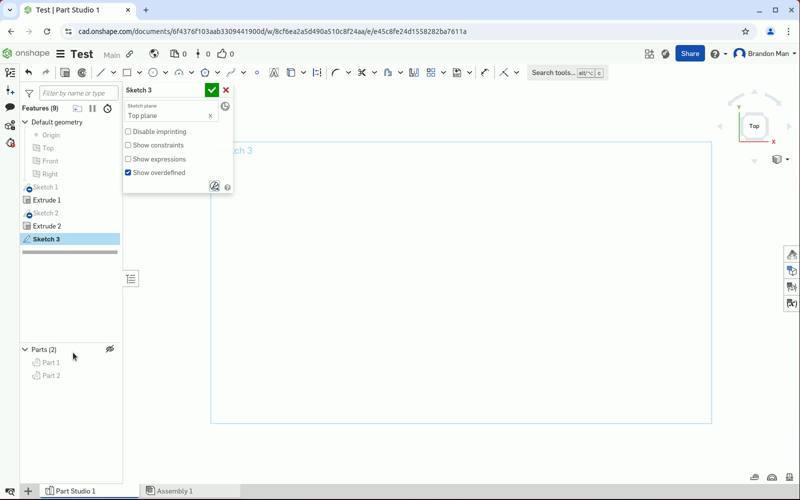
key(l)
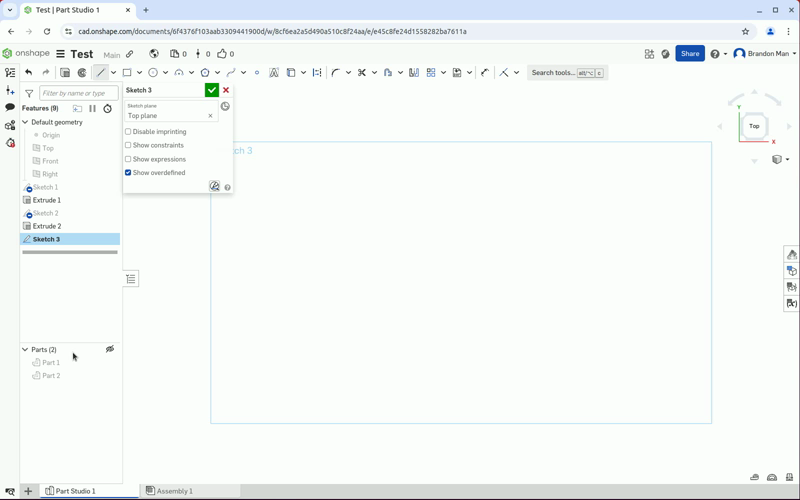
key_down(shift)
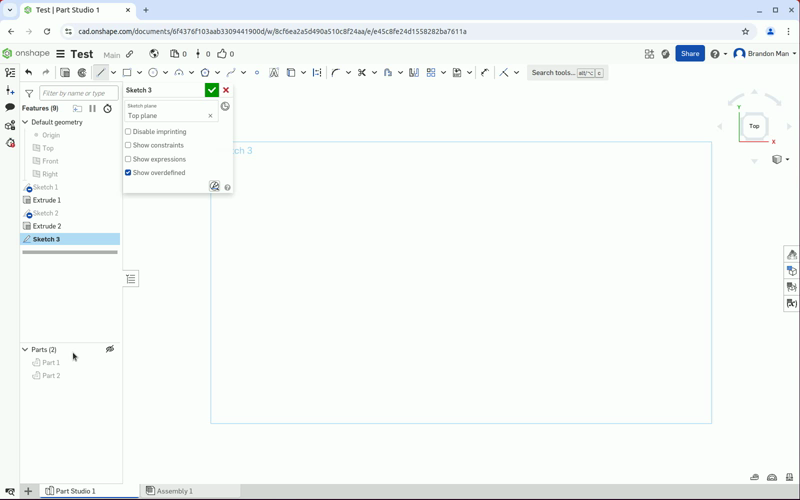
mouse_move(409, 238)
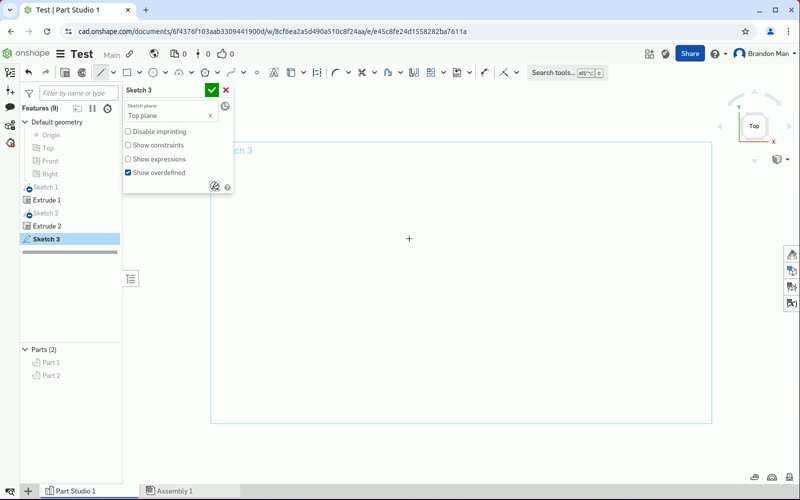
click(409, 238)
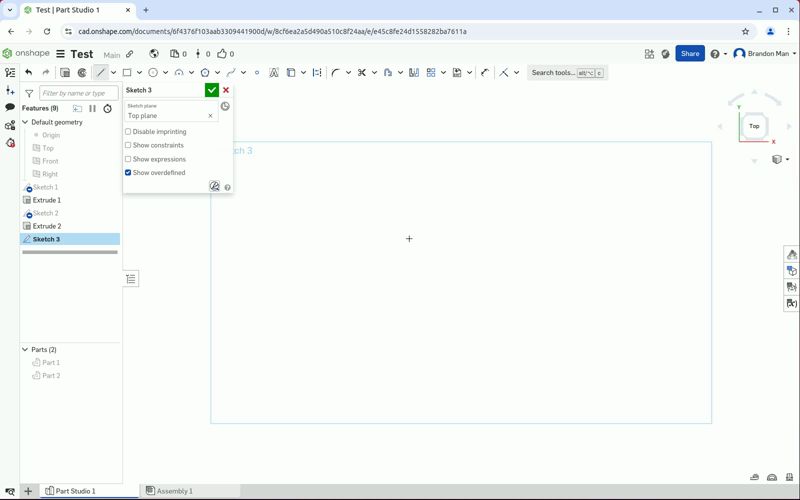
key_up(shift)
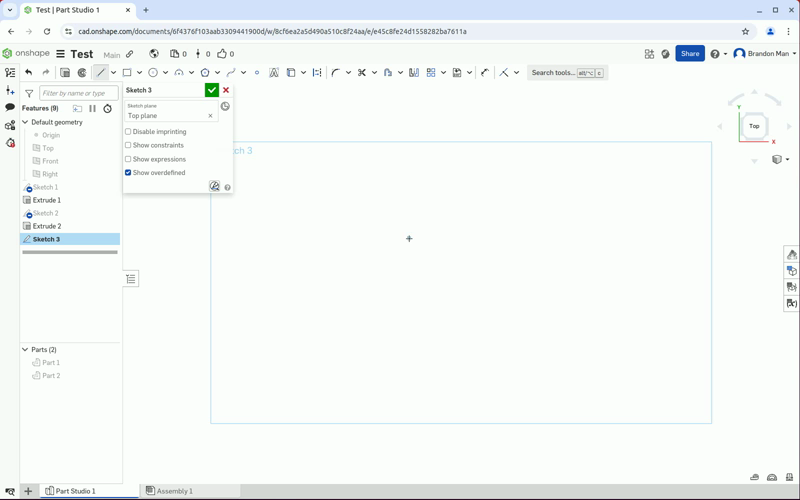
key_down(shift)
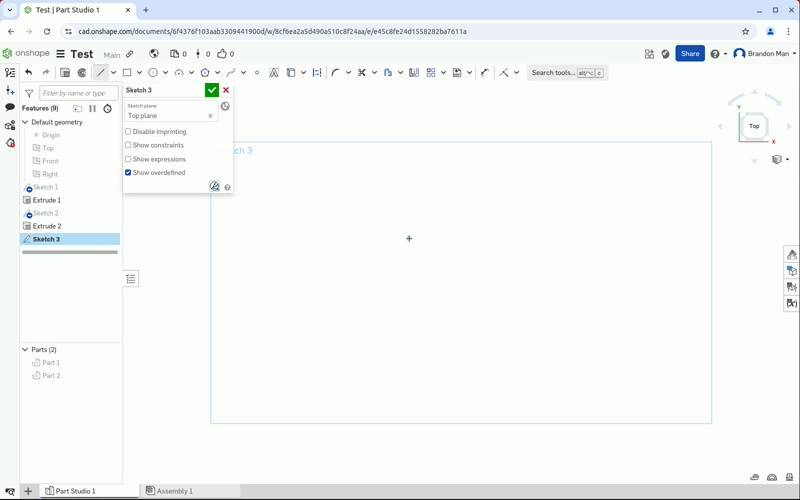
mouse_move(439, 238)
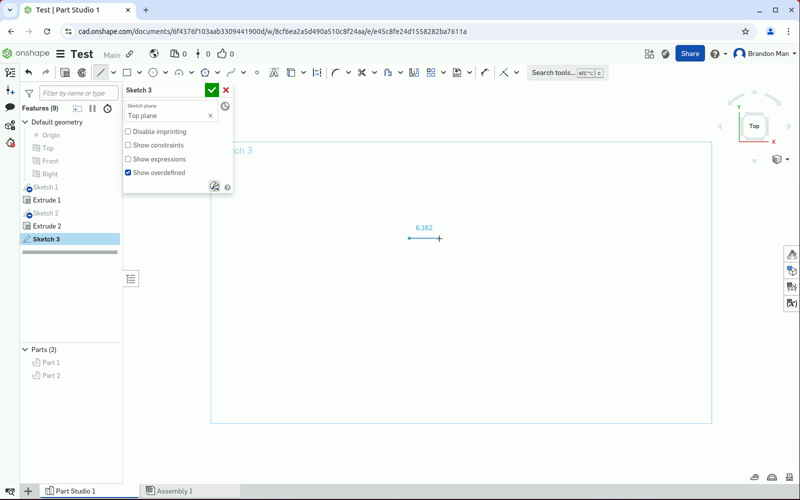
mouse_move(423, 238)
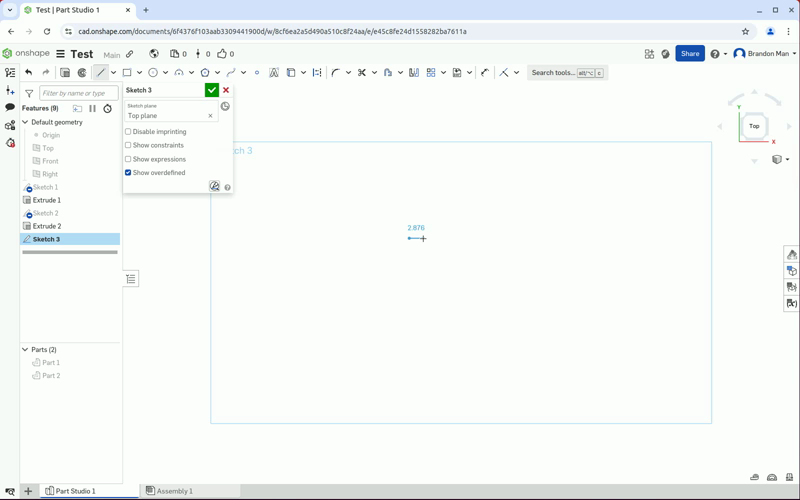
click(423, 238)
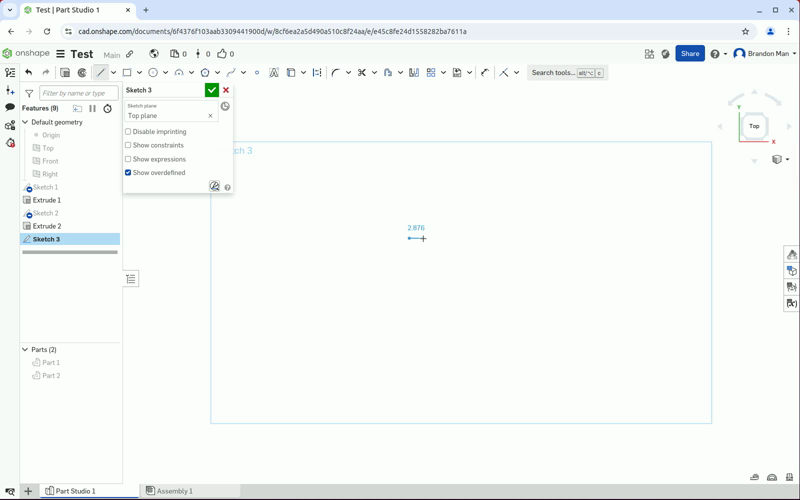
key_up(shift)
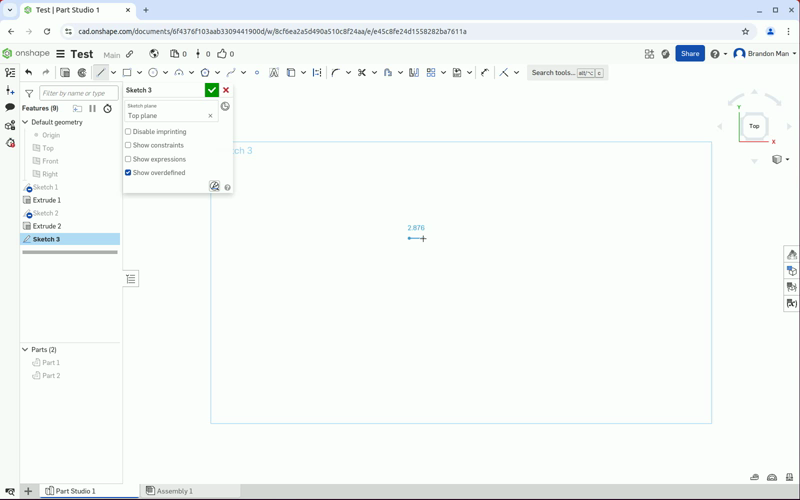
key_down(shift)
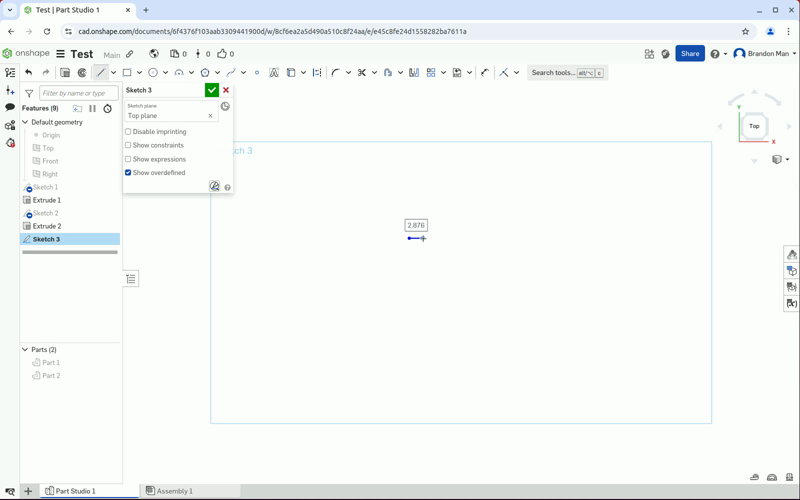
mouse_move(453, 238)
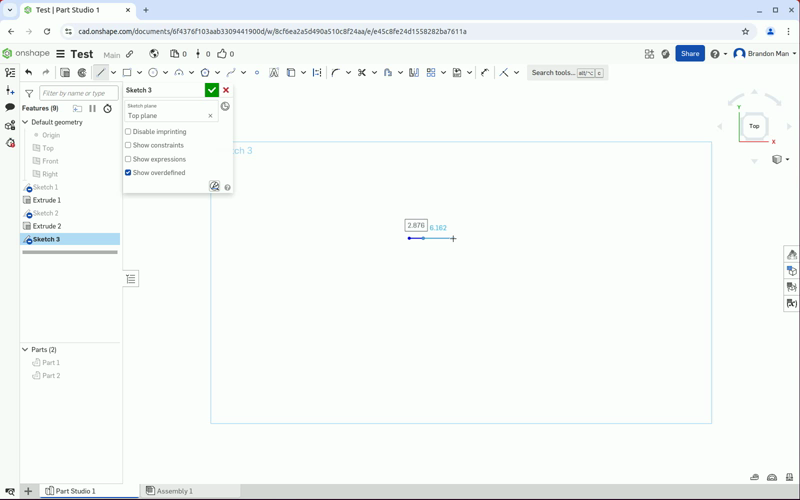
mouse_move(423, 283)
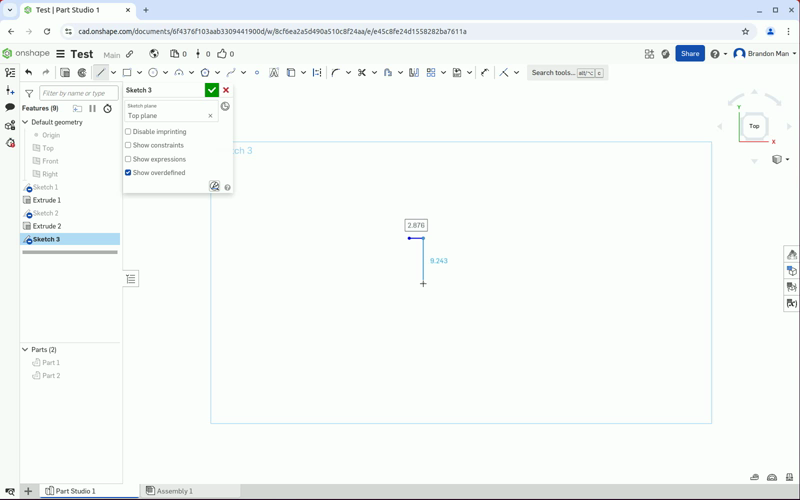
click(423, 283)
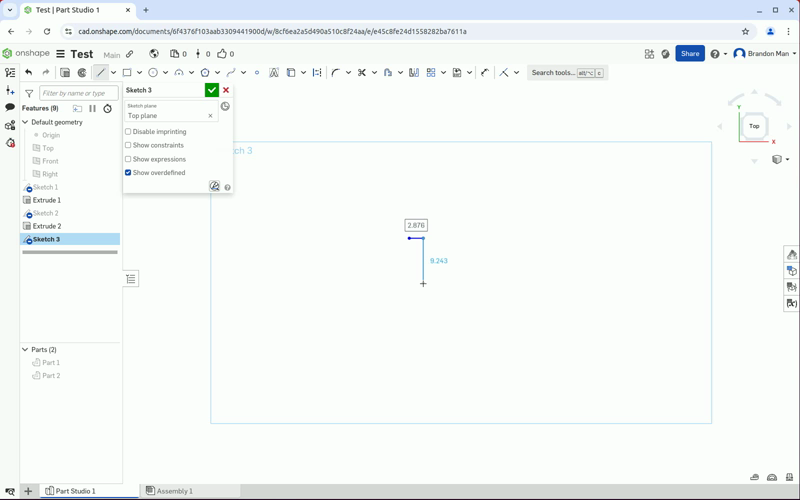
key_up(shift)
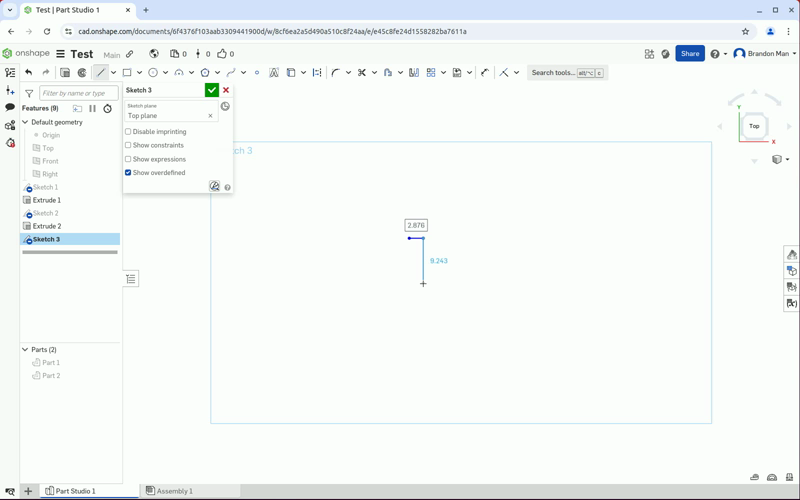
key_down(shift)
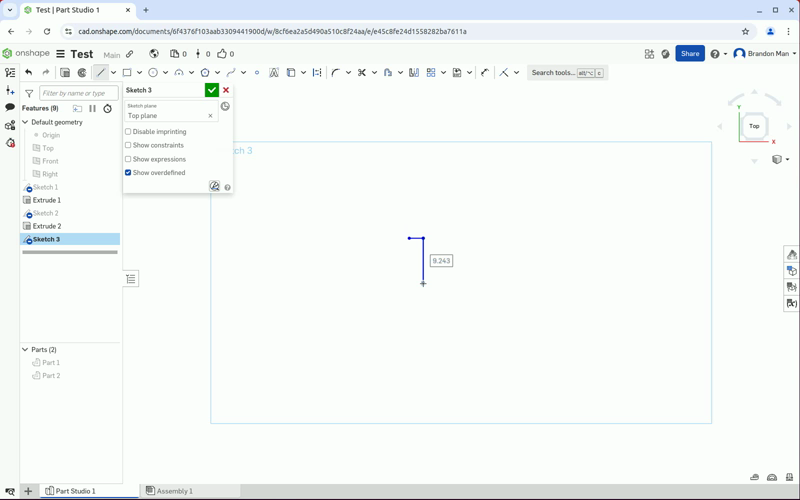
mouse_move(453, 283)
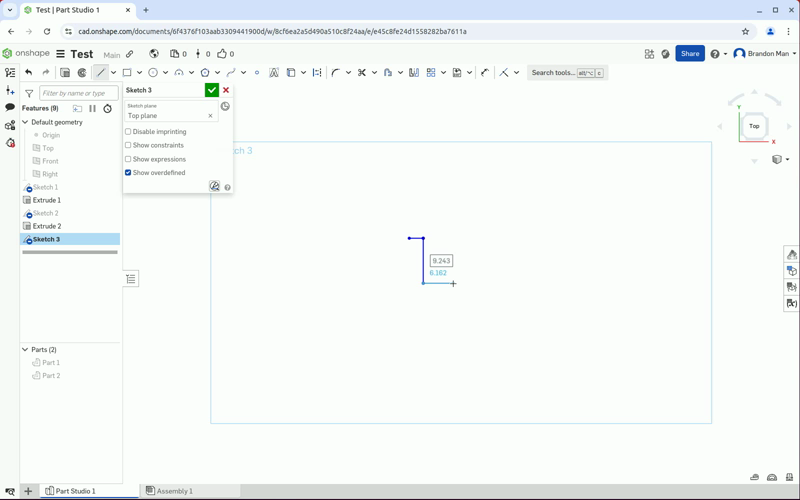
mouse_move(461, 283)
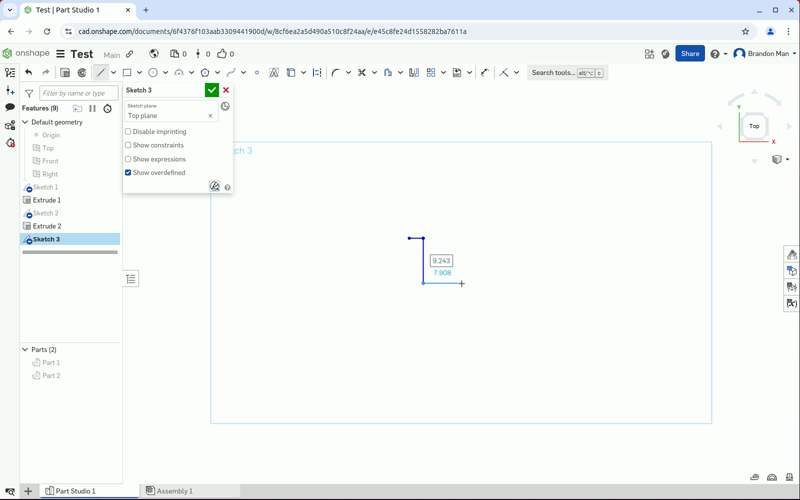
click(461, 283)
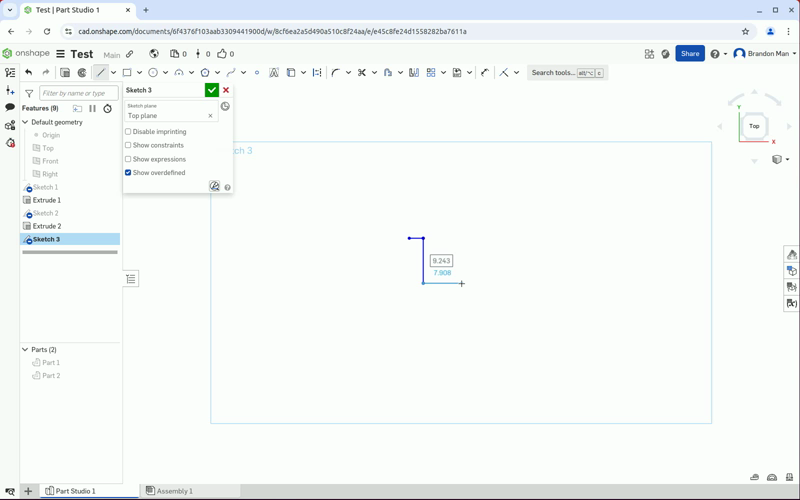
key_up(shift)
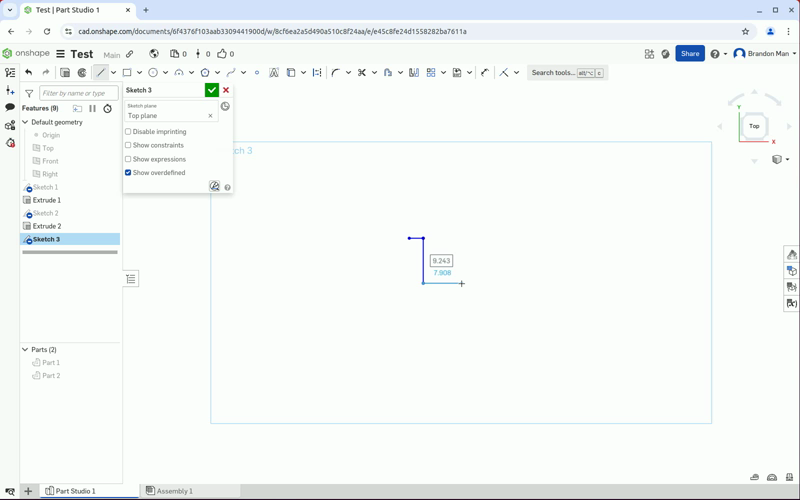
key_down(shift)
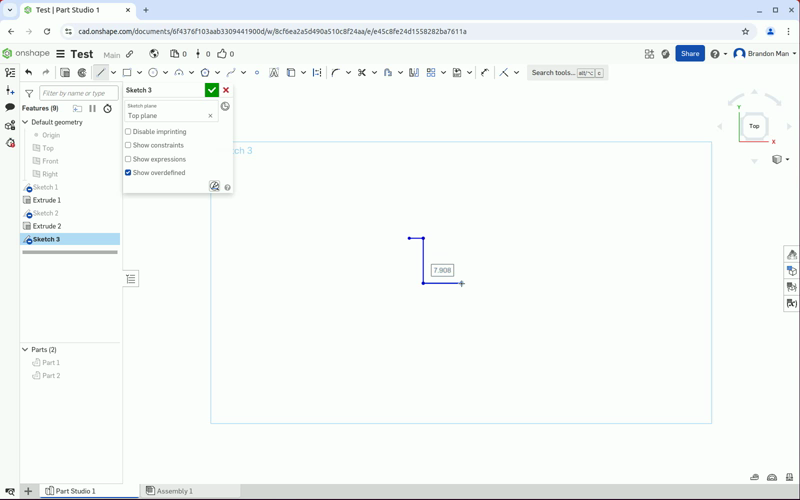
mouse_move(461, 200)
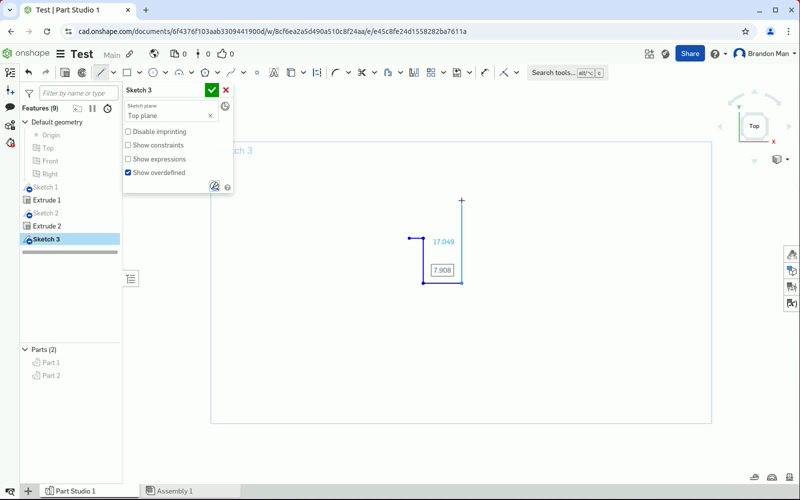
click(461, 200)
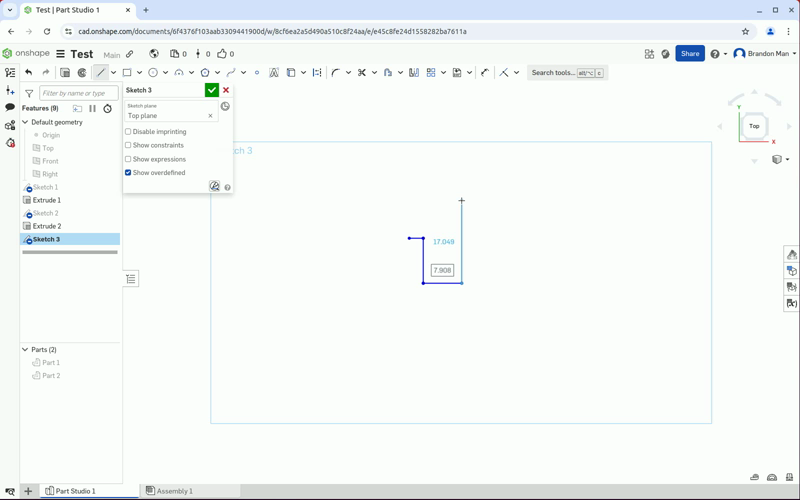
key_up(shift)
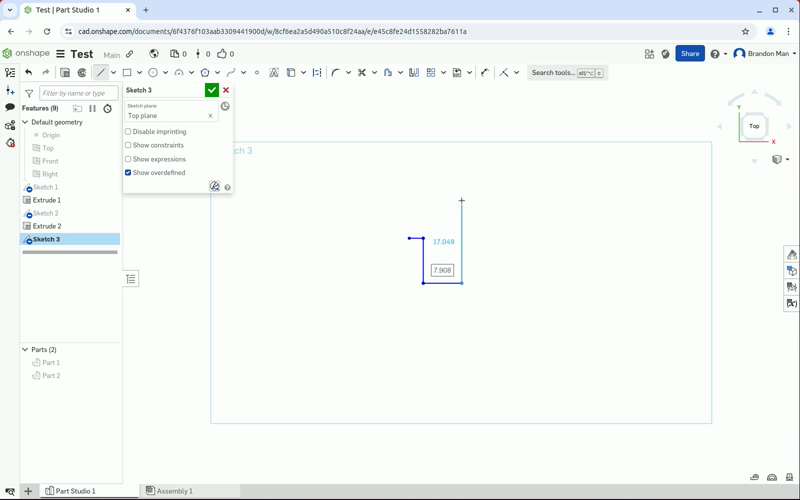
key_down(shift)
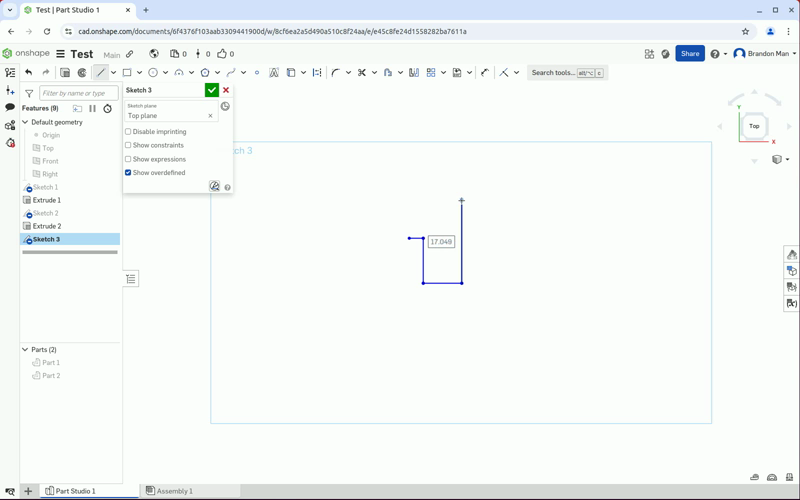
mouse_move(491, 200)
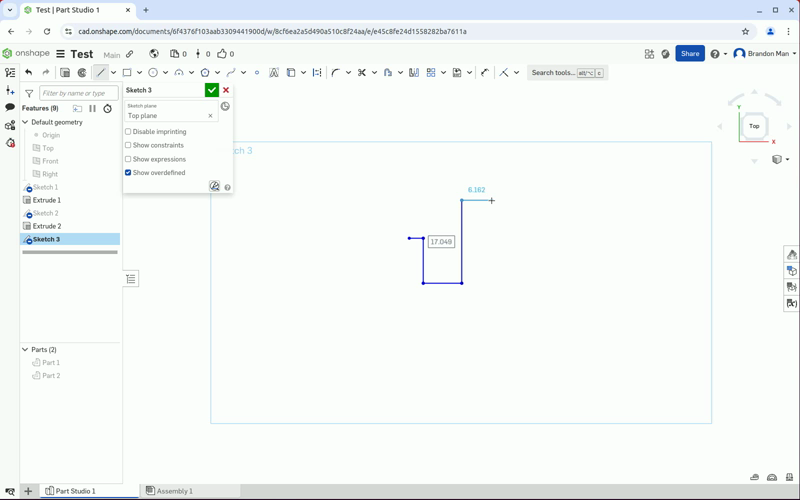
mouse_move(460, 200)
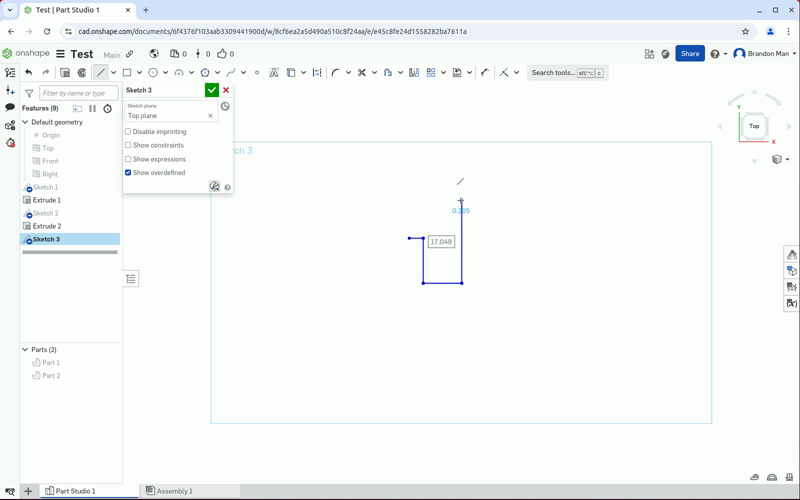
scroll(6)
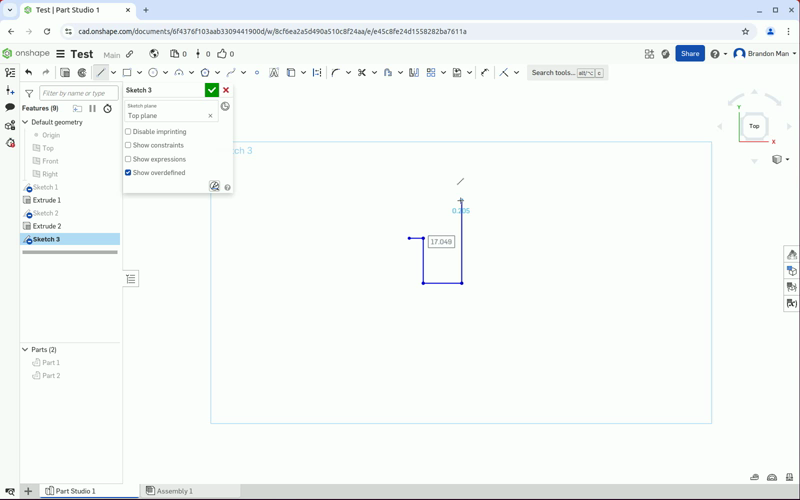
scroll(6)
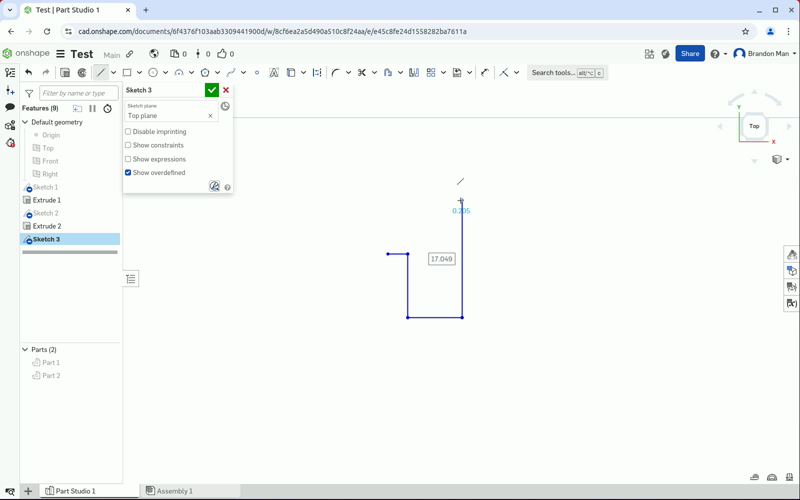
scroll(6)
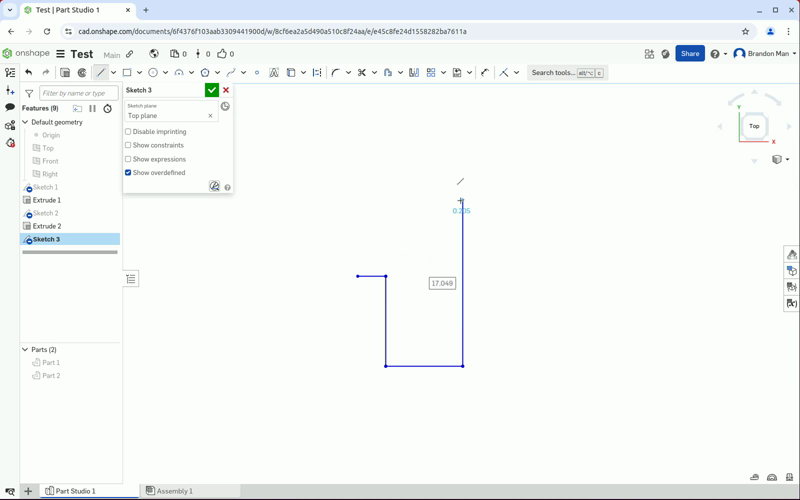
scroll(6)
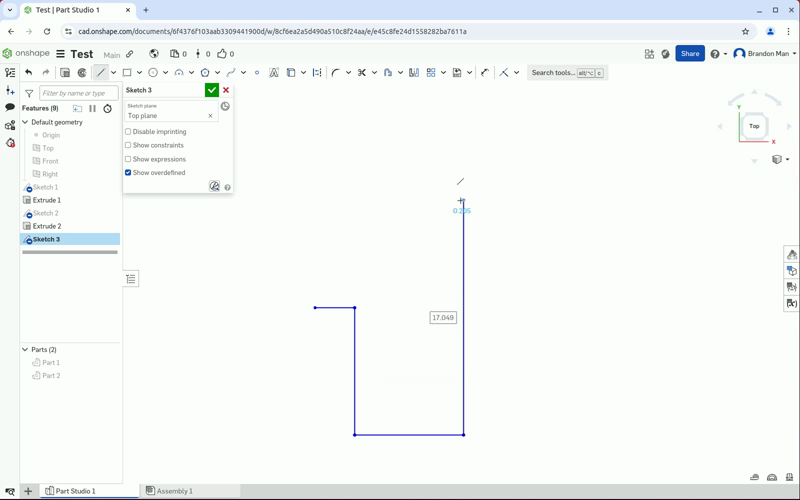
scroll(6)
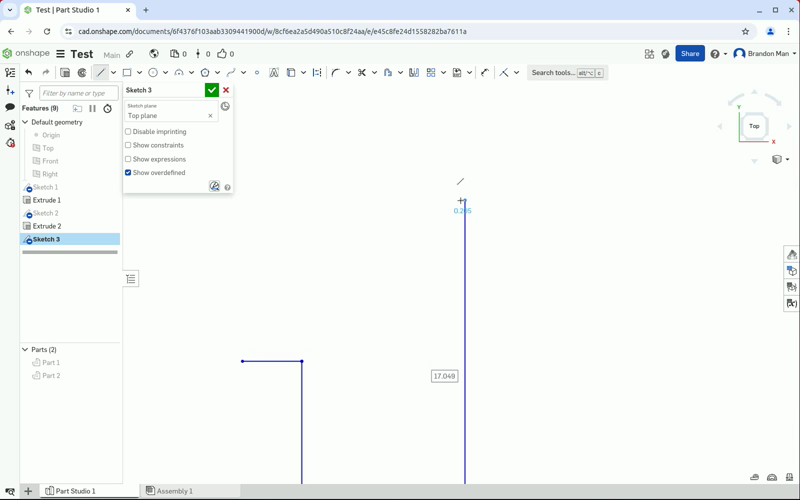
scroll(6)
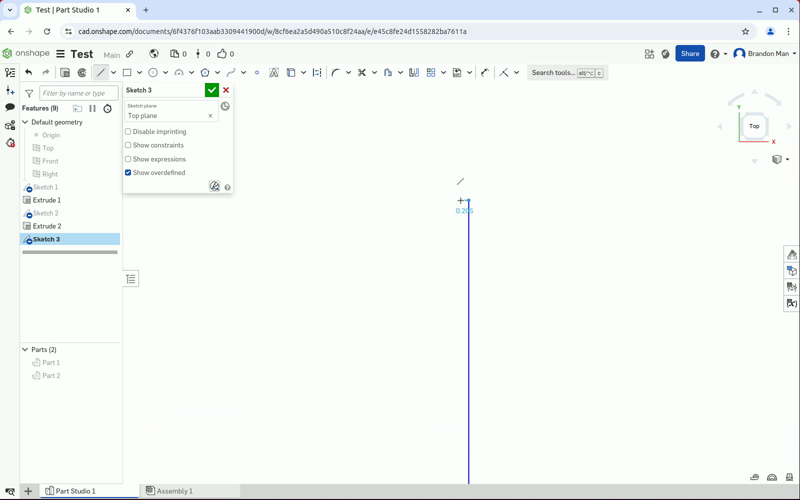
scroll(6)
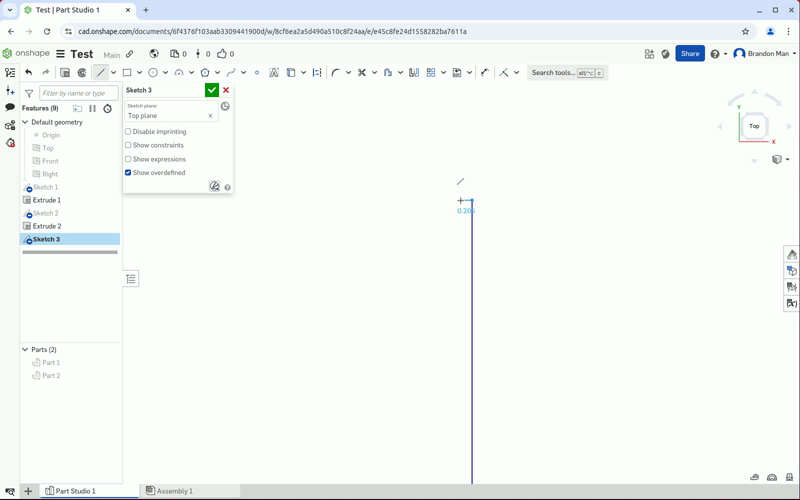
click(460, 200)
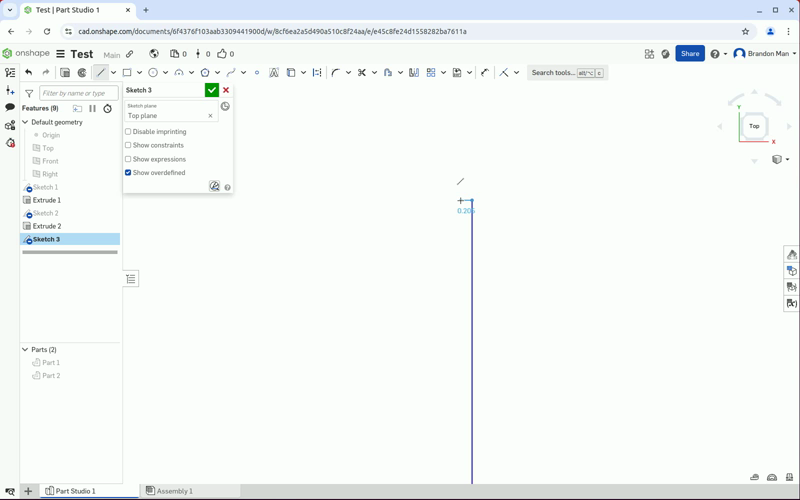
scroll(-6)
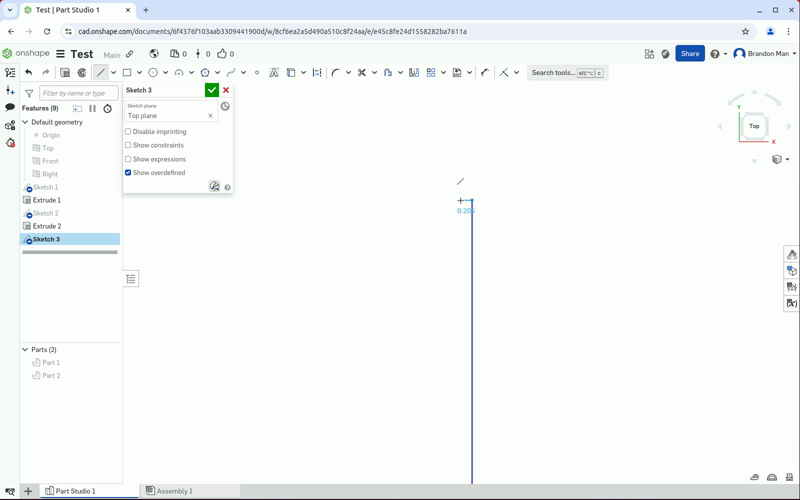
scroll(-6)
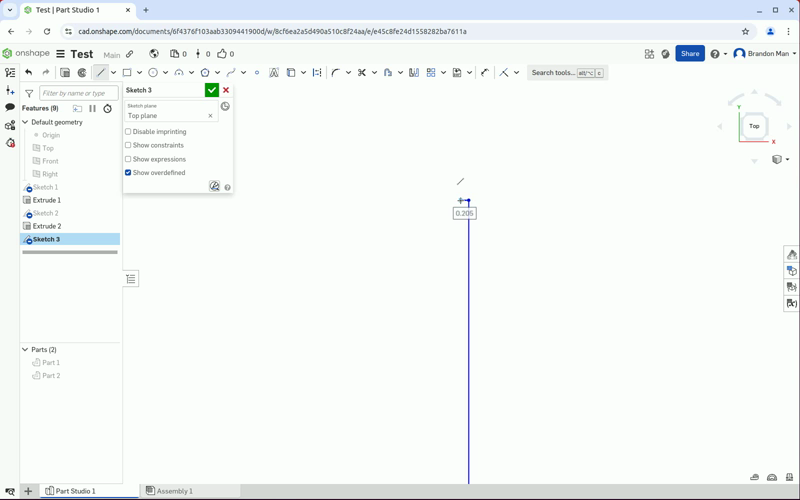
scroll(-6)
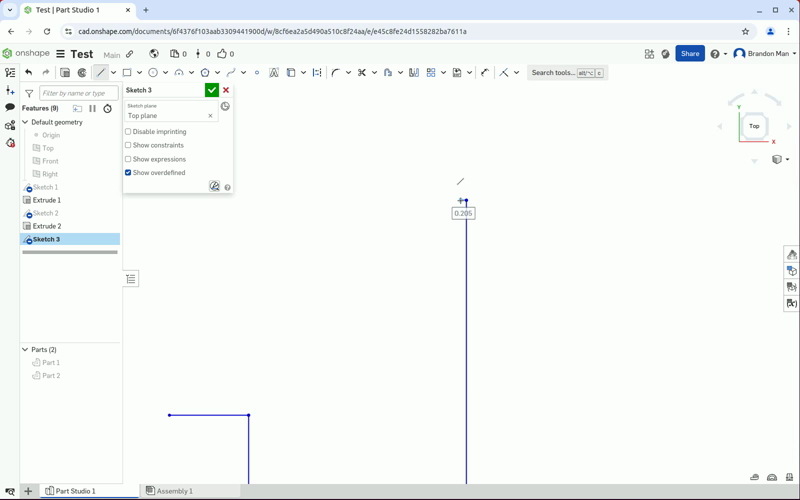
scroll(-6)
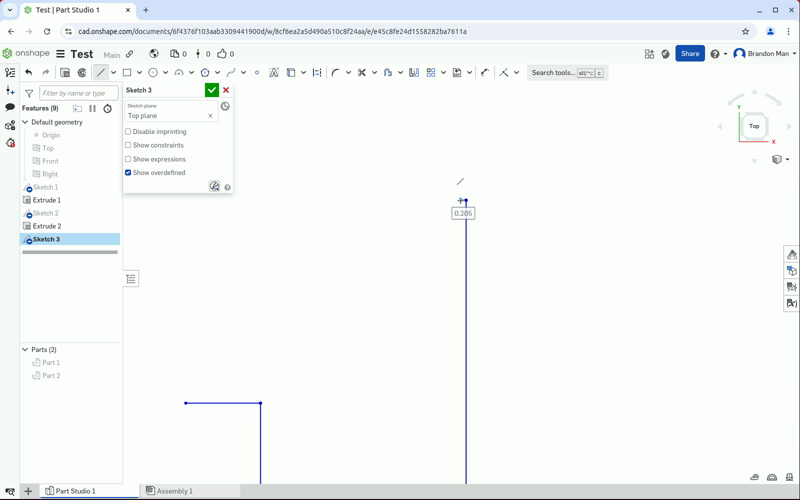
scroll(-6)
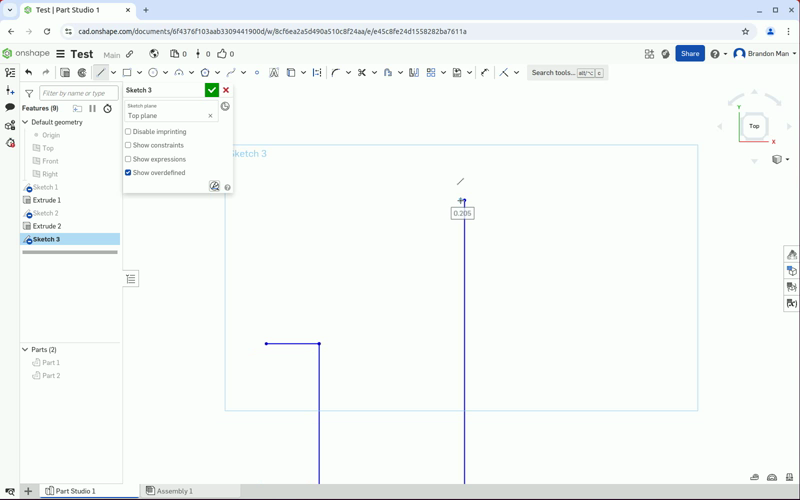
scroll(-6)
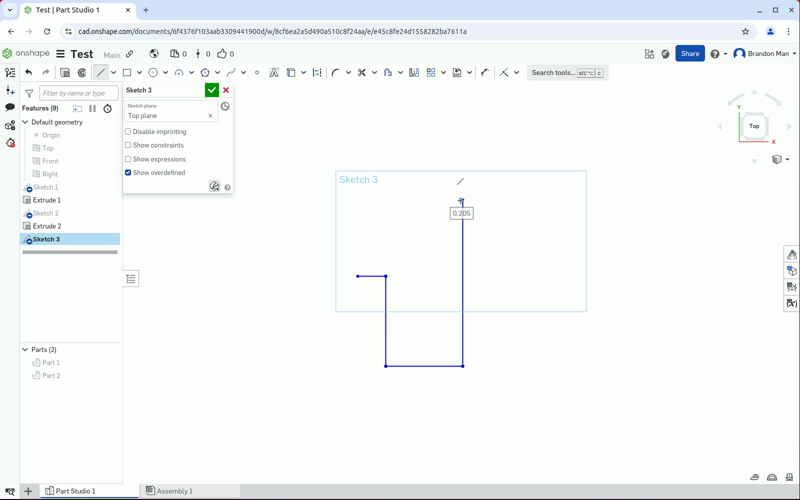
scroll(-6)
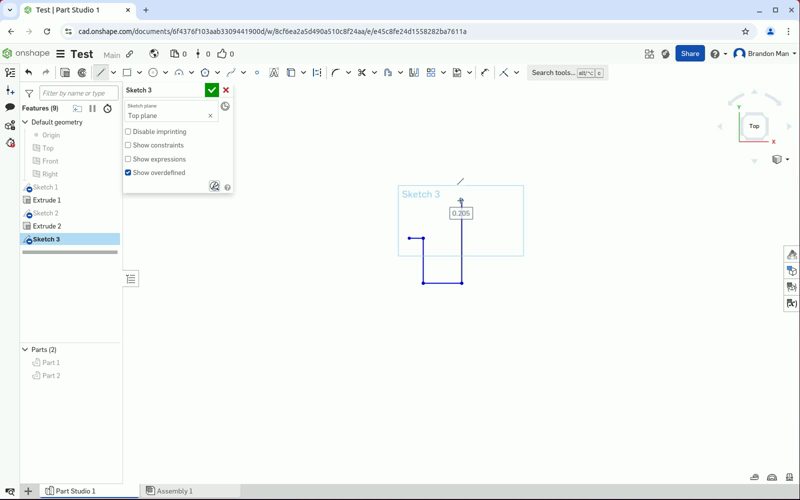
key_up(shift)
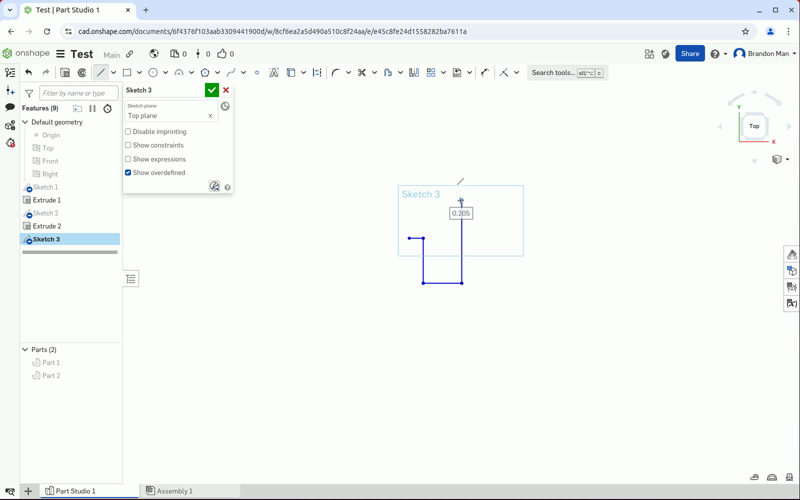
key_down(shift)
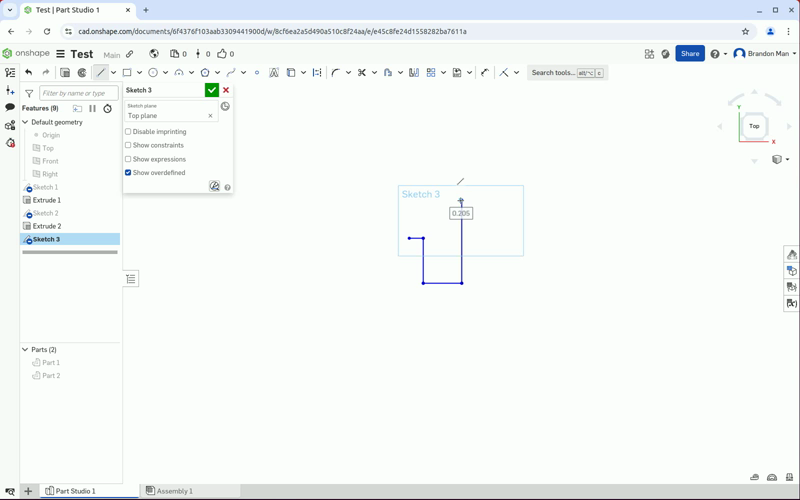
mouse_move(490, 200)
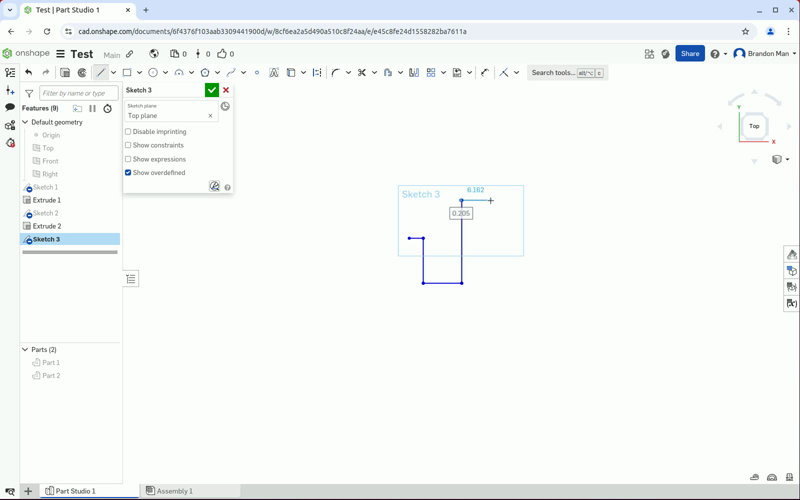
mouse_move(460, 188)
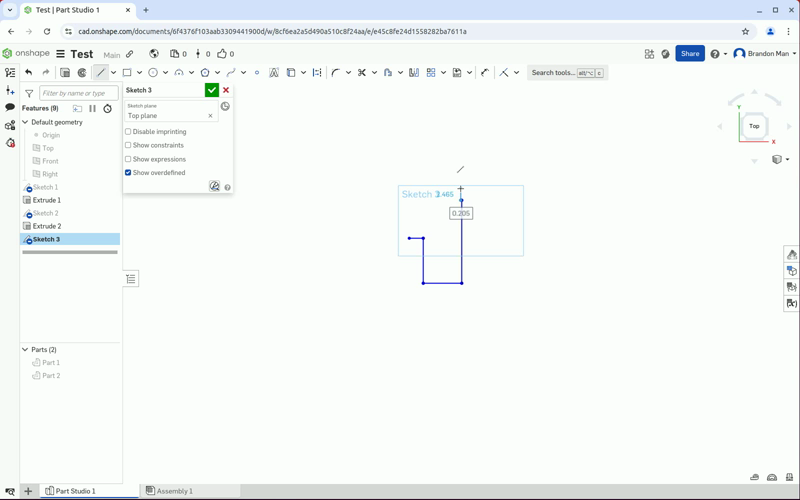
click(460, 188)
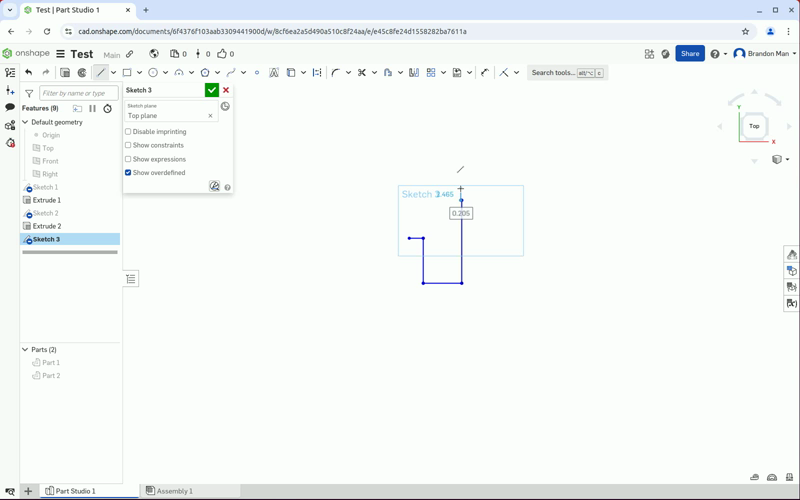
key_up(shift)
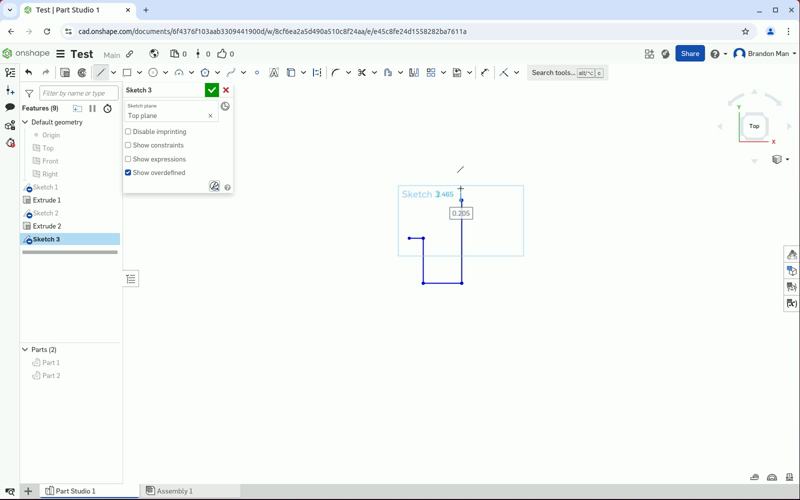
key_down(shift)
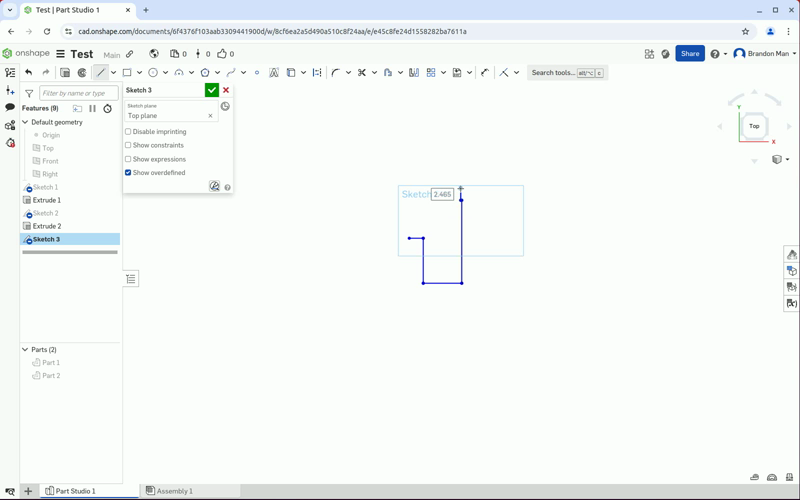
mouse_move(490, 188)
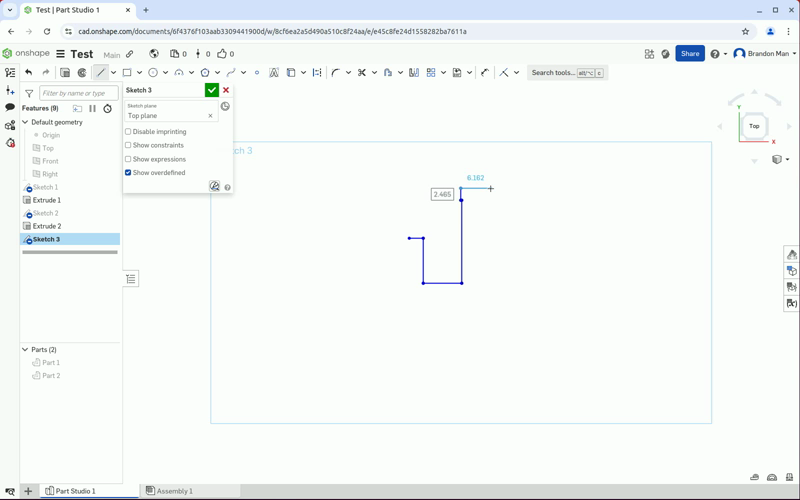
mouse_move(461, 188)
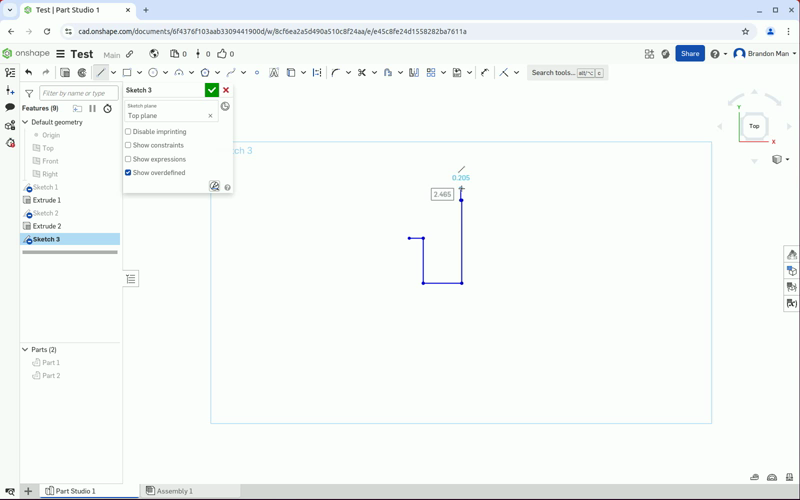
scroll(6)
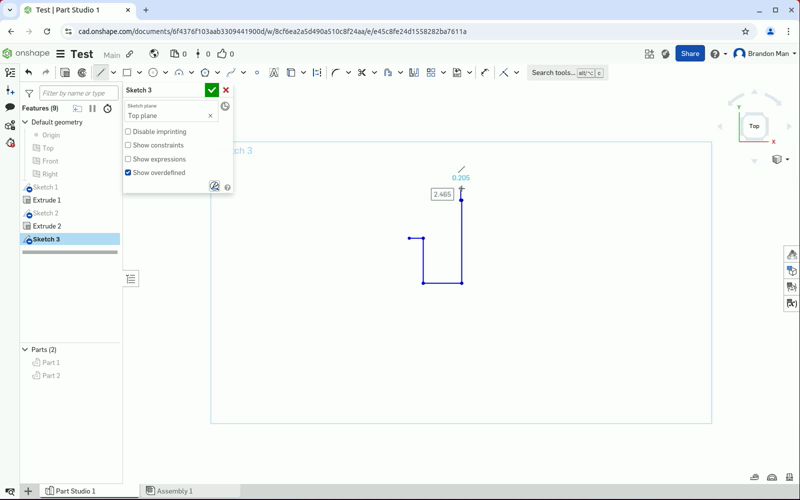
scroll(6)
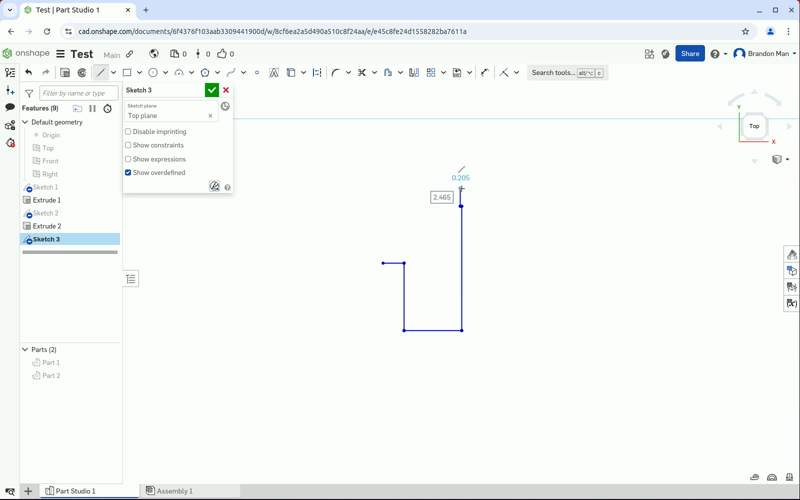
scroll(6)
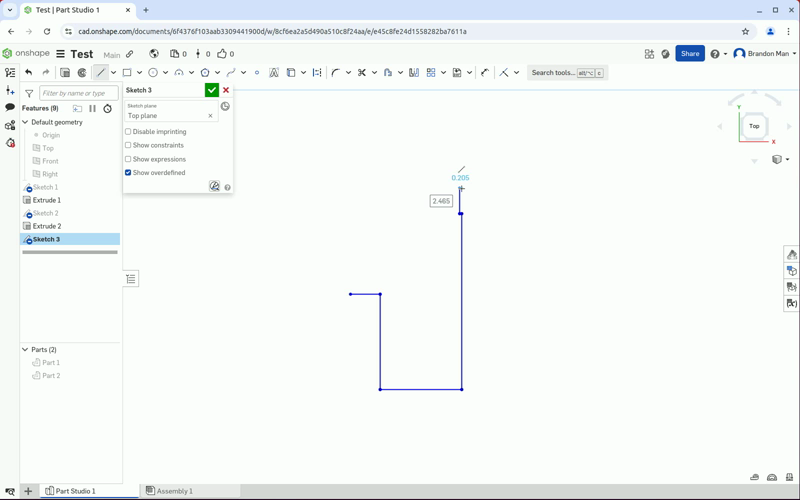
scroll(6)
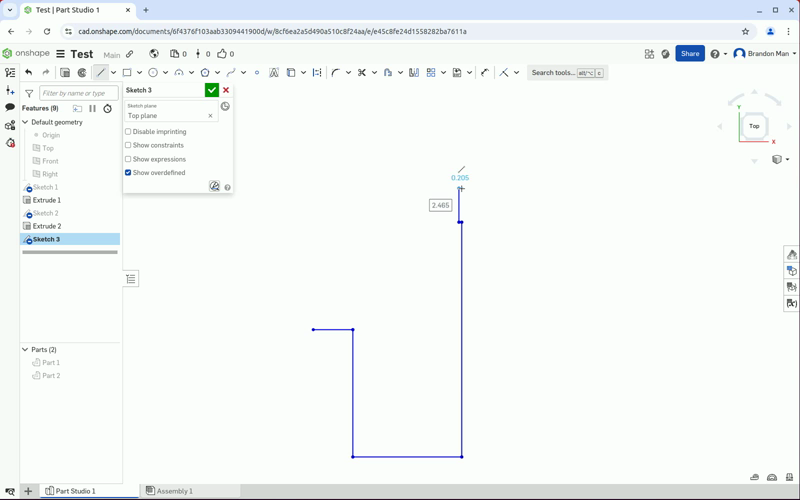
scroll(6)
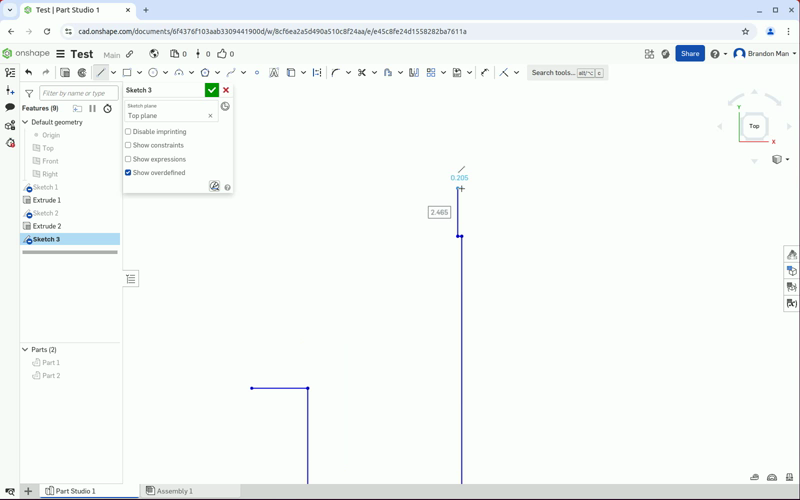
scroll(6)
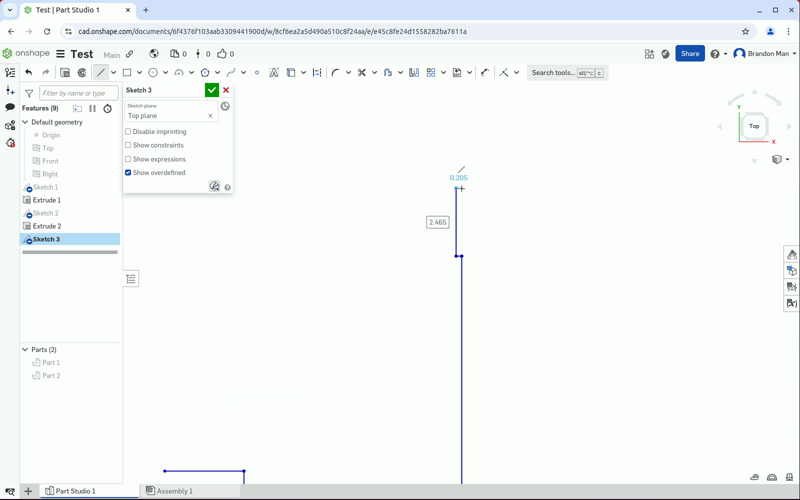
scroll(6)
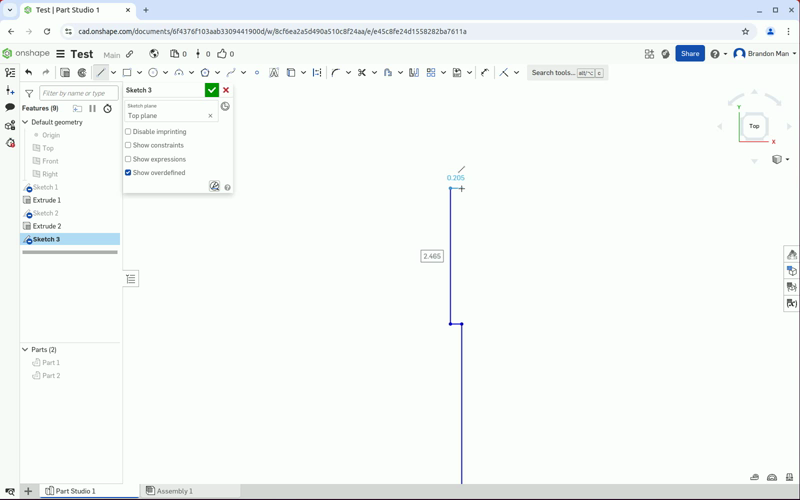
click(461, 188)
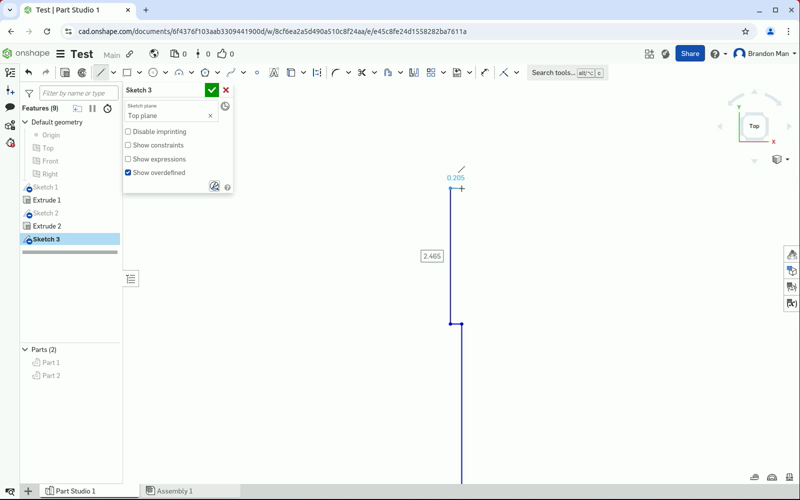
scroll(-6)
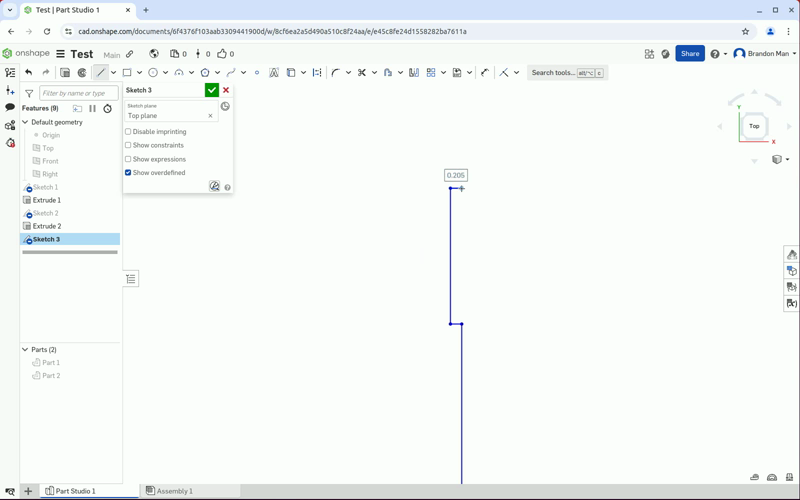
scroll(-6)
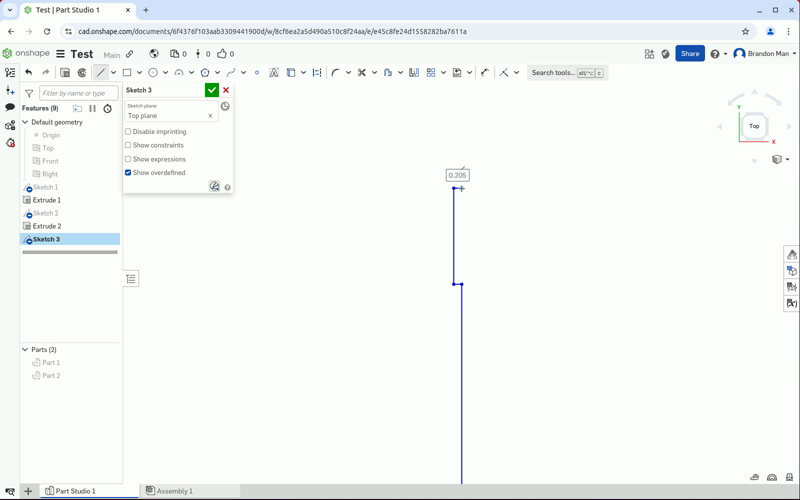
scroll(-6)
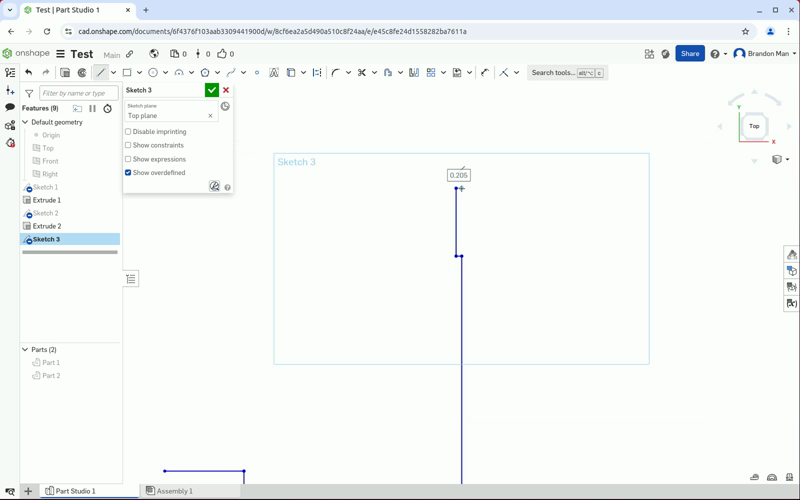
scroll(-6)
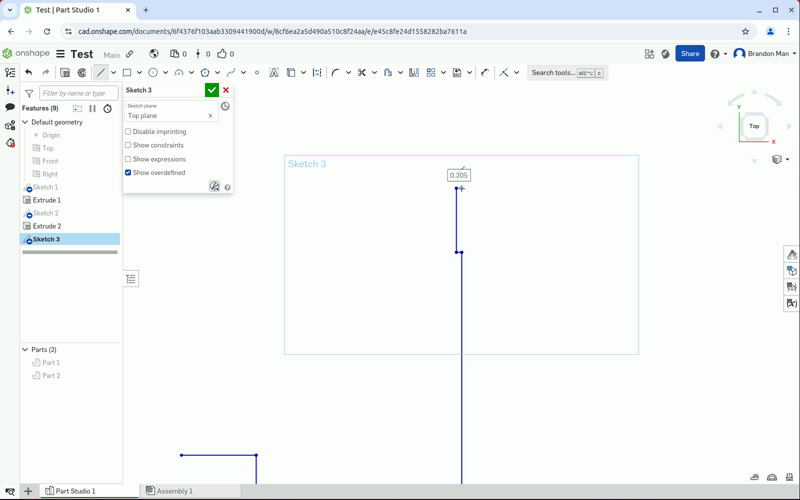
scroll(-6)
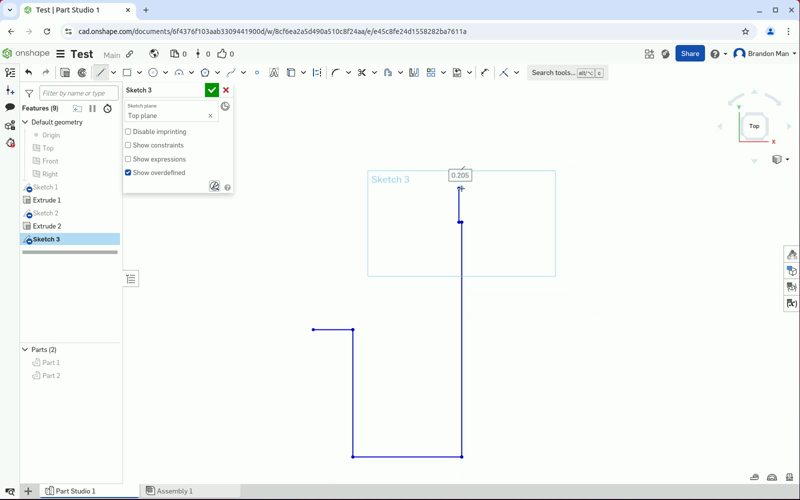
scroll(-6)
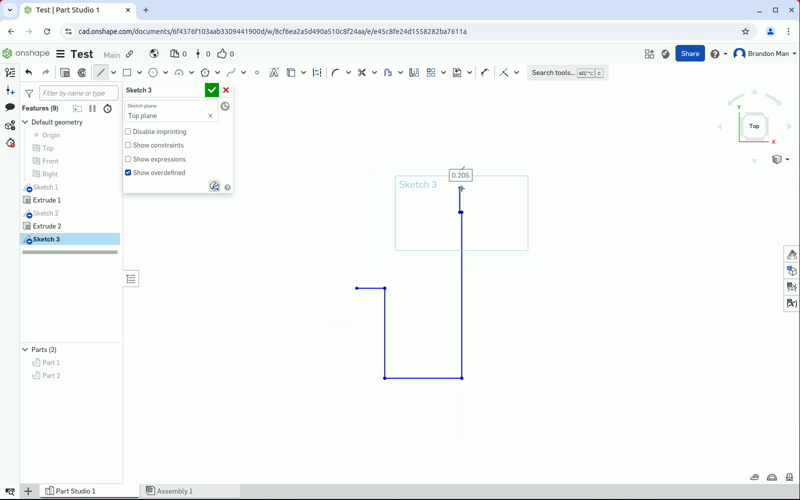
scroll(-6)
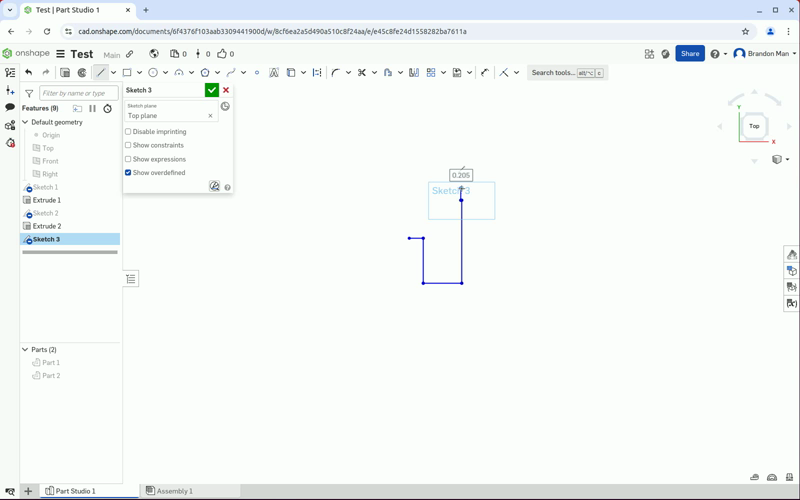
key_up(shift)
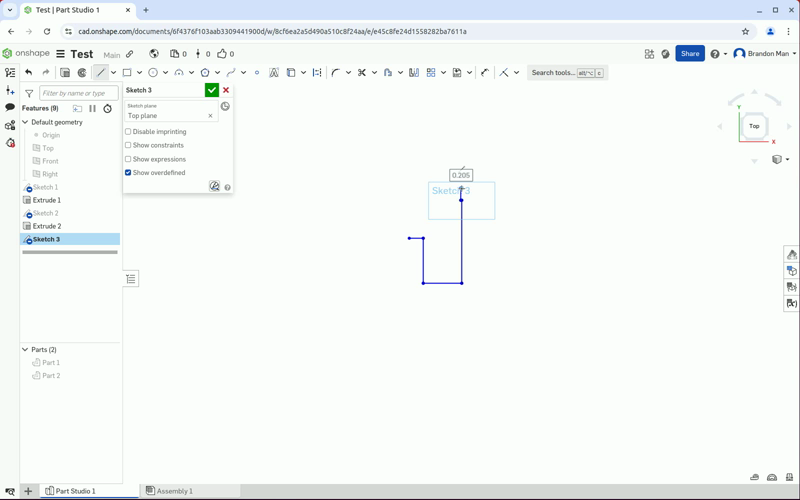
key_down(shift)
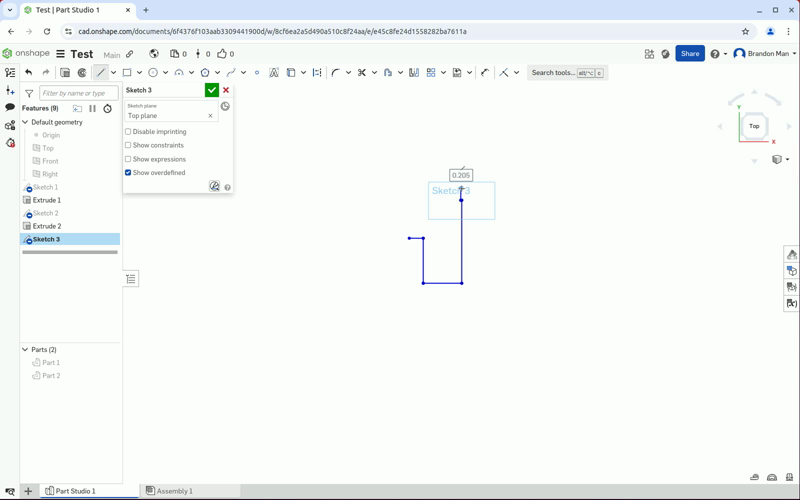
mouse_move(491, 188)
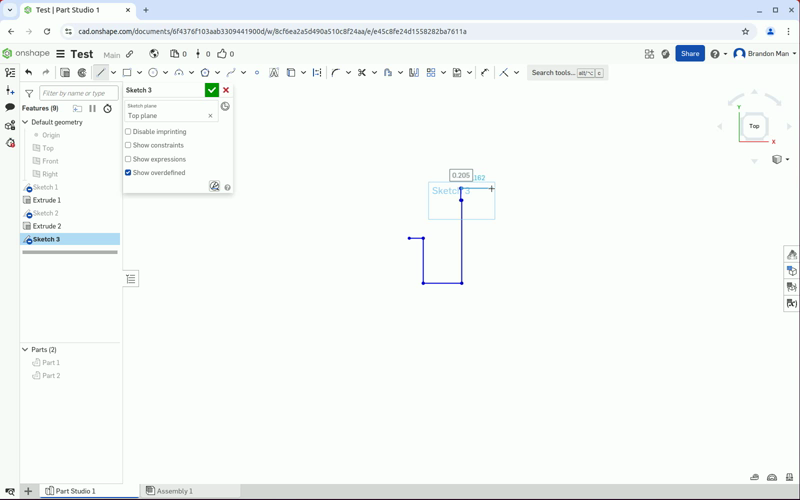
mouse_move(461, 174)
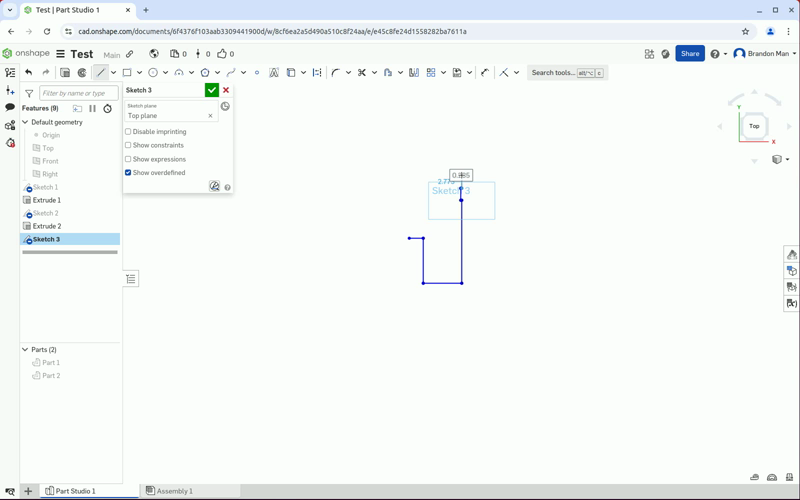
click(461, 174)
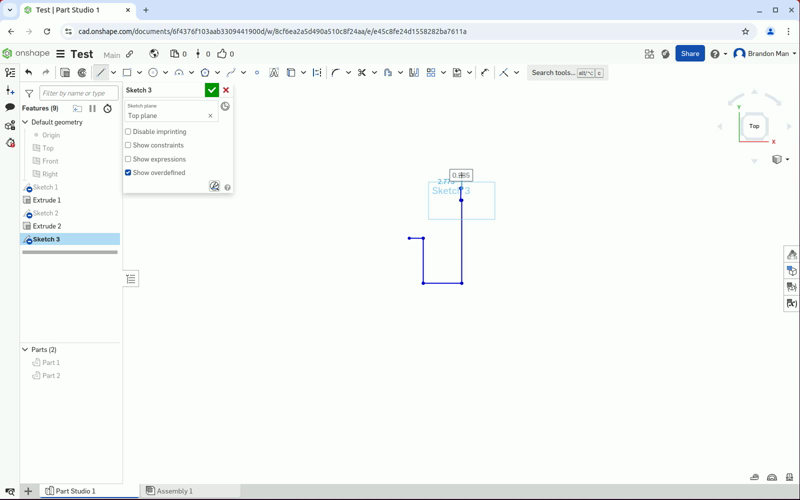
key_up(shift)
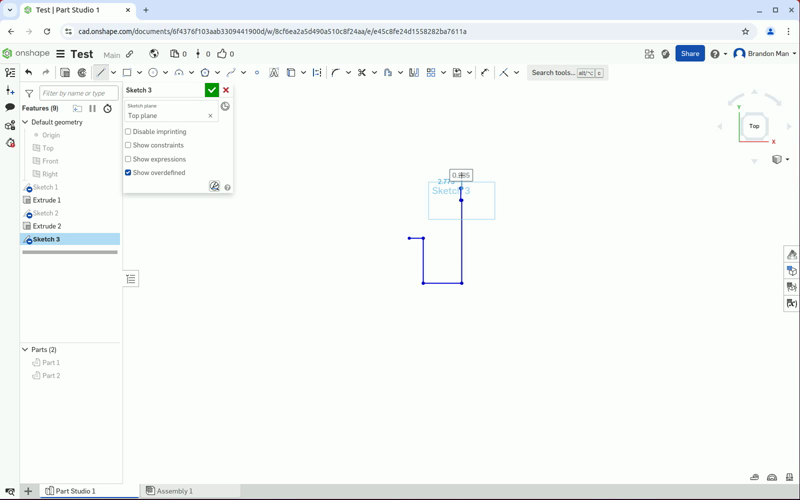
key_down(shift)
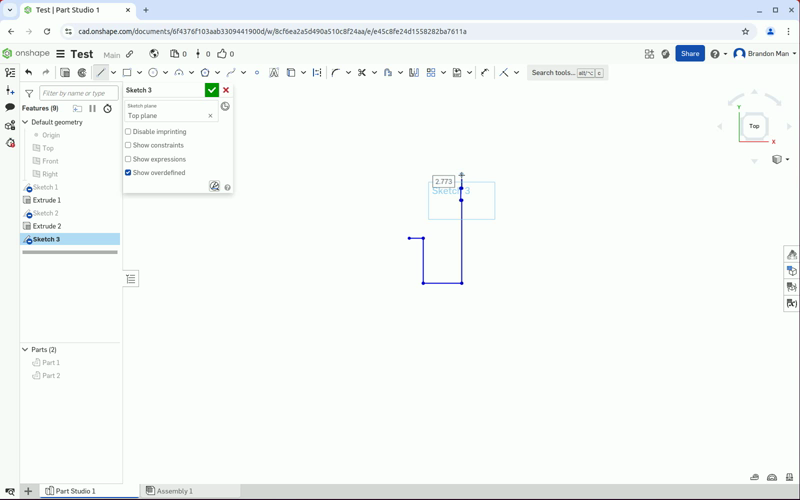
mouse_move(491, 174)
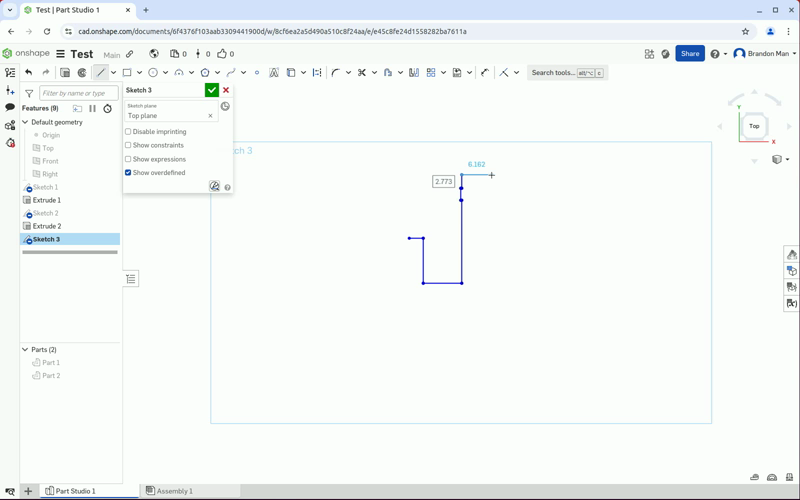
mouse_move(413, 174)
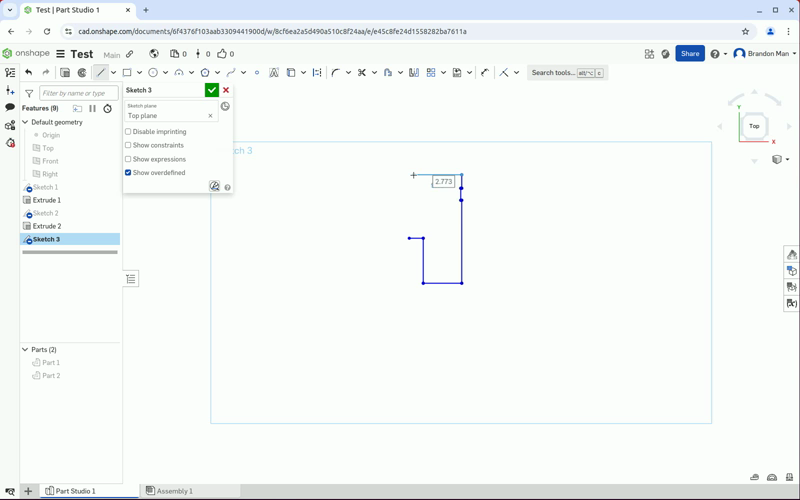
click(413, 174)
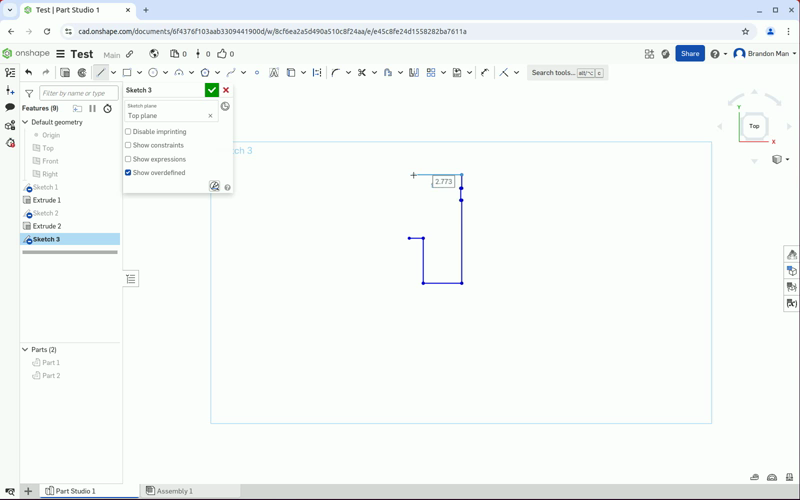
key_up(shift)
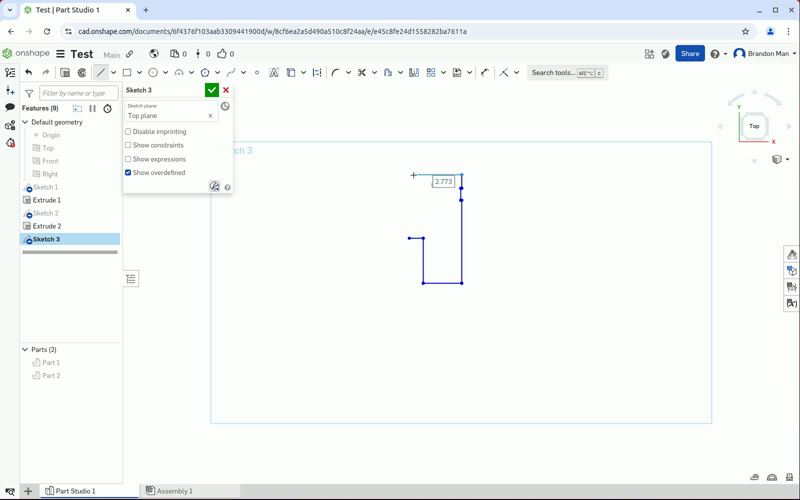
key_down(shift)
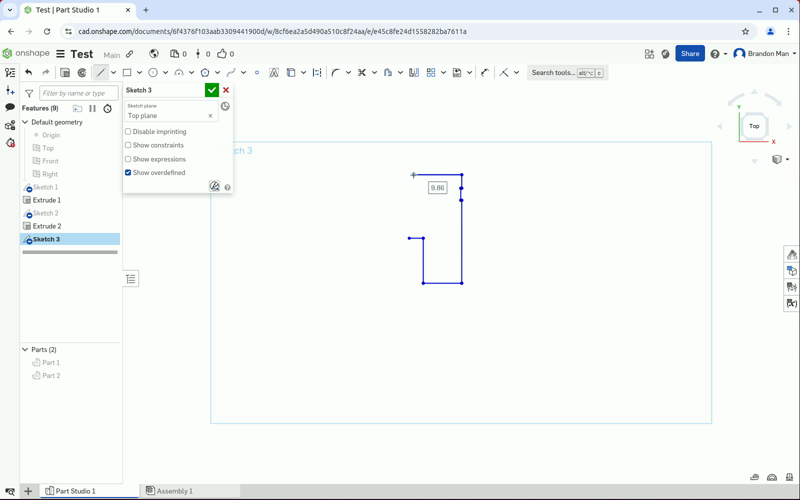
mouse_move(444, 174)
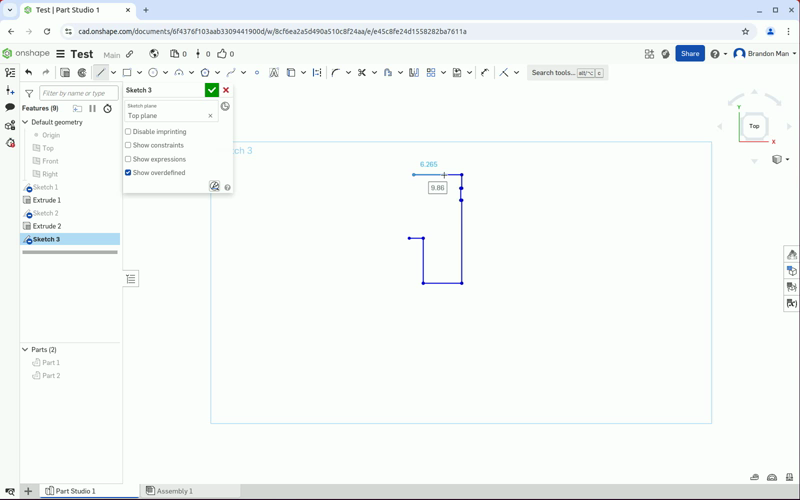
mouse_move(413, 221)
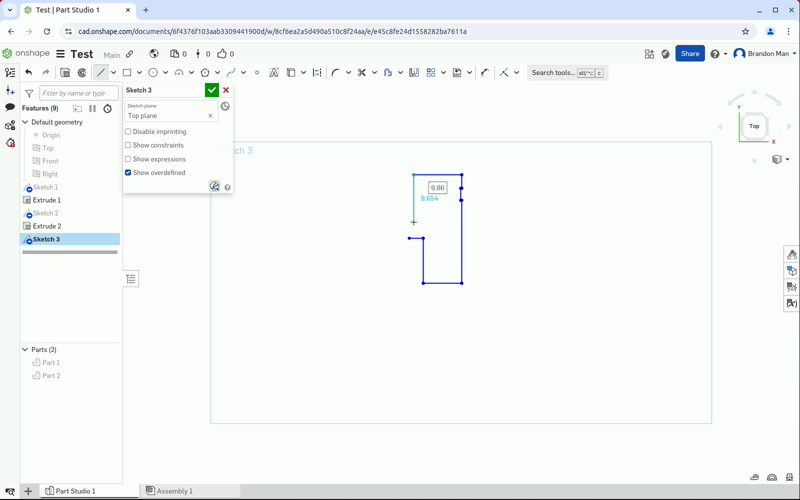
click(413, 221)
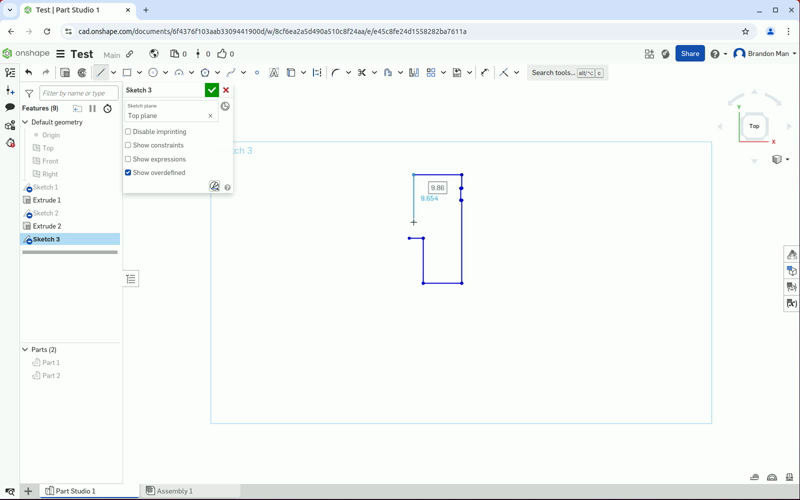
key_up(shift)
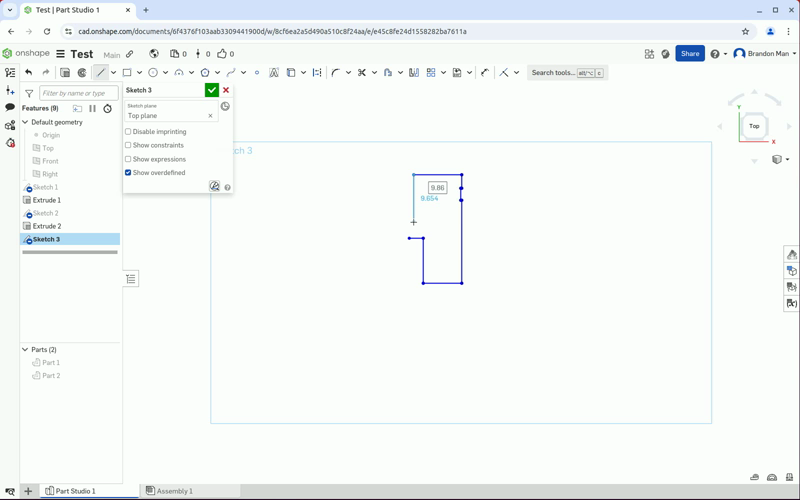
key_down(shift)
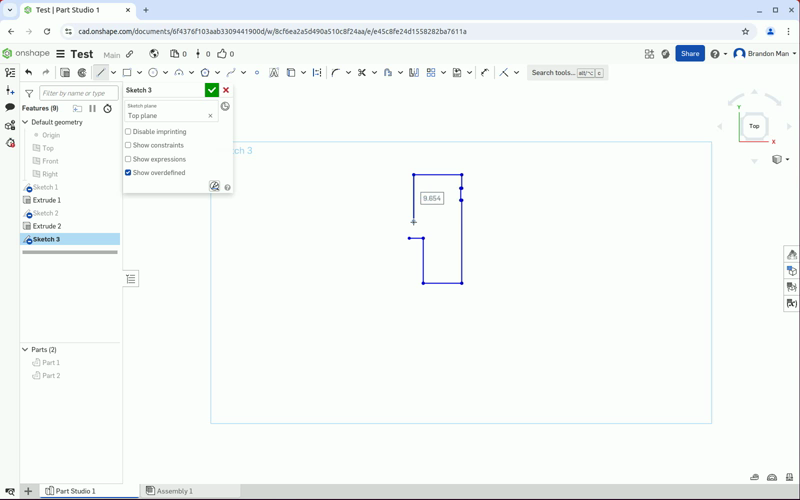
mouse_move(444, 221)
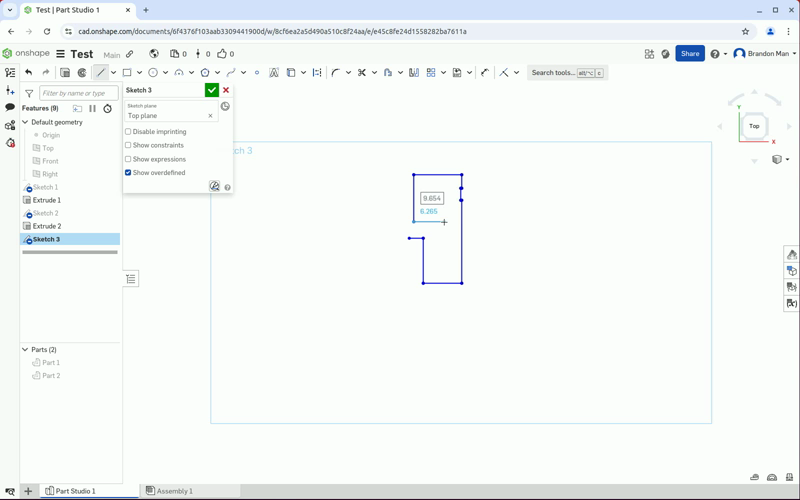
mouse_move(409, 221)
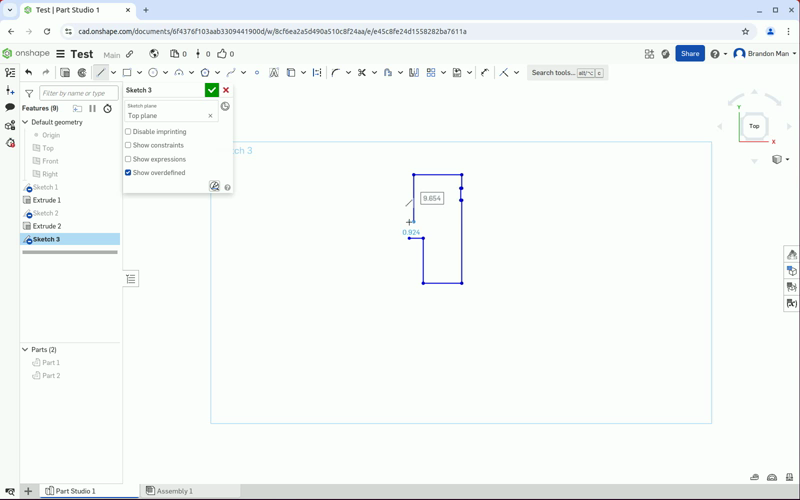
scroll(6)
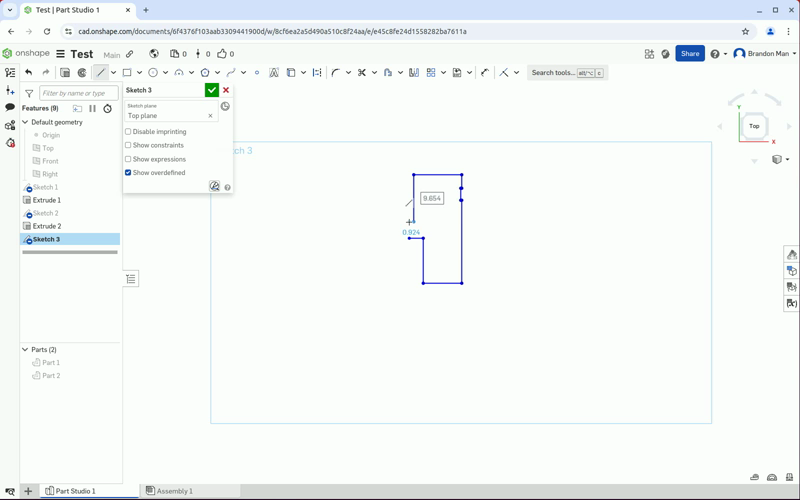
scroll(6)
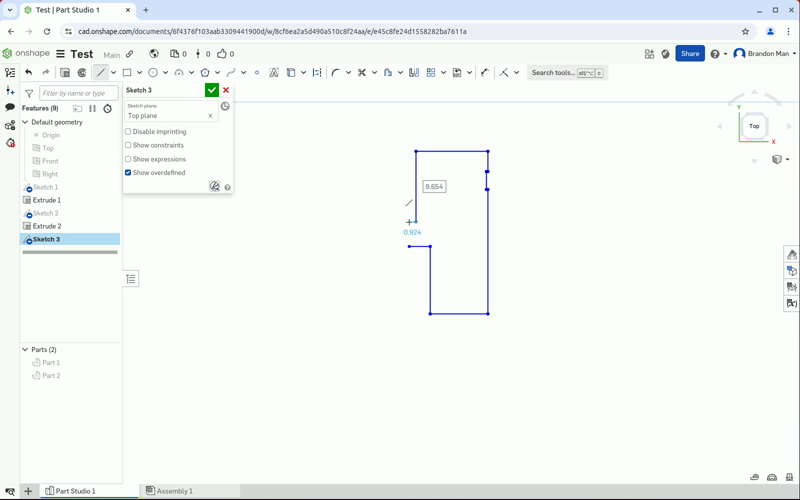
scroll(6)
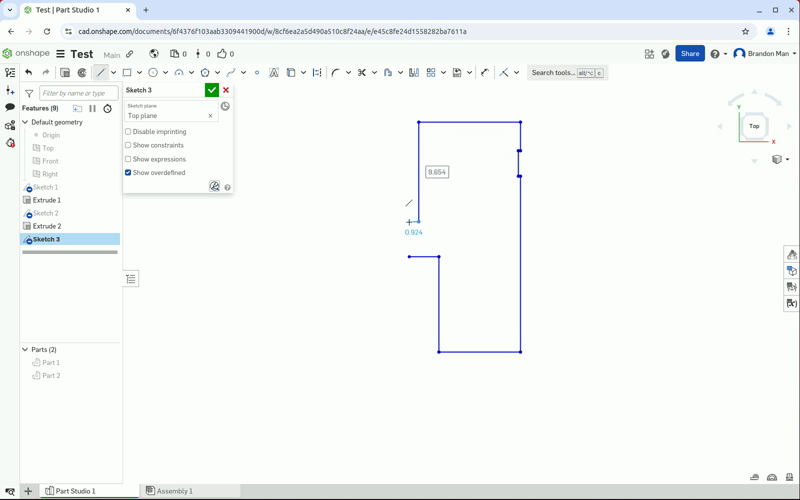
scroll(6)
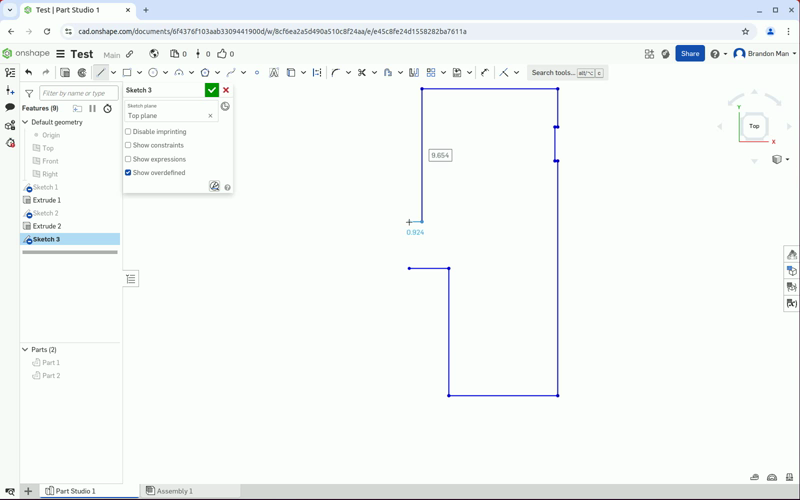
scroll(6)
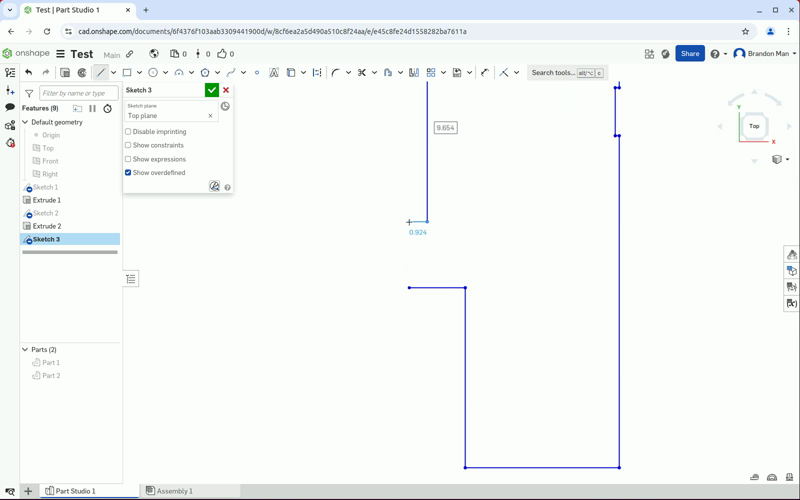
scroll(6)
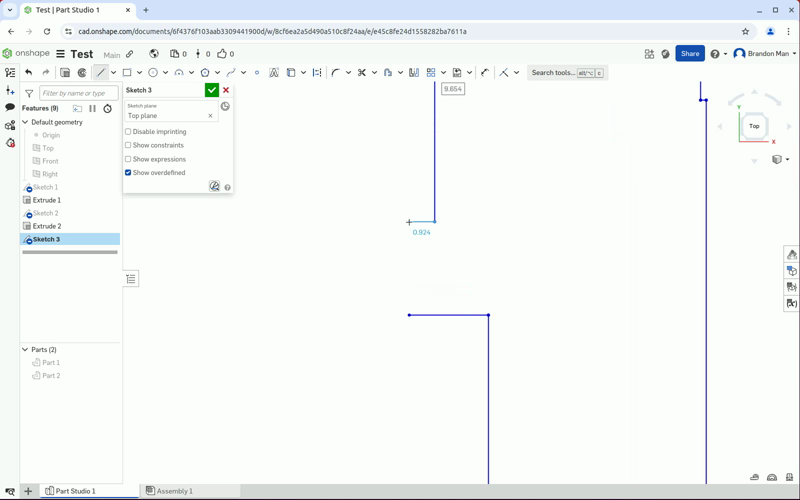
scroll(6)
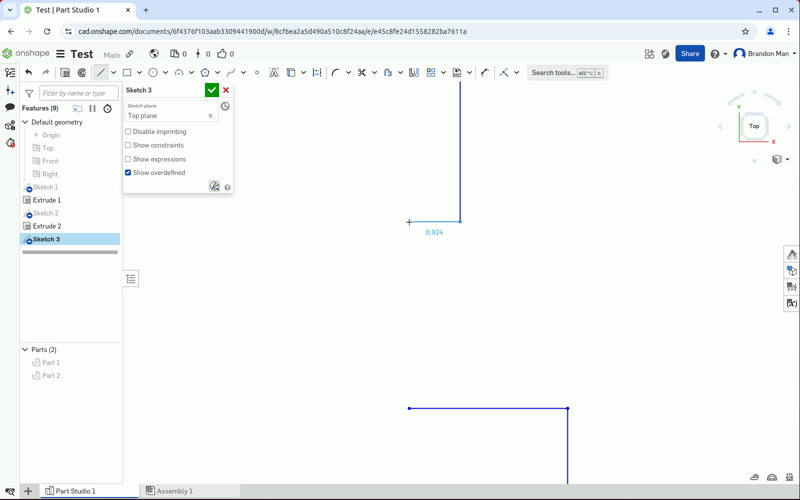
click(409, 221)
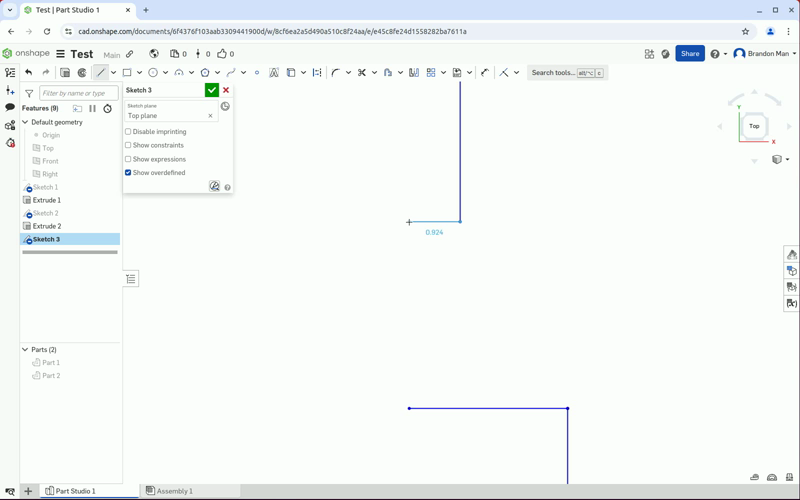
scroll(-6)
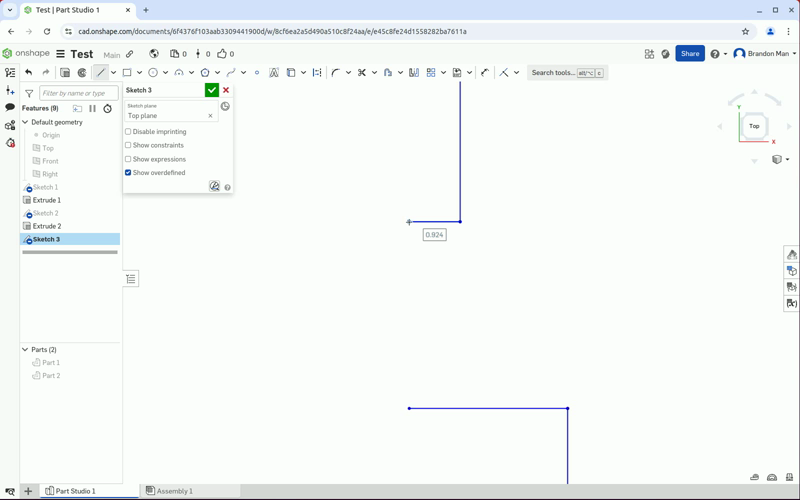
scroll(-6)
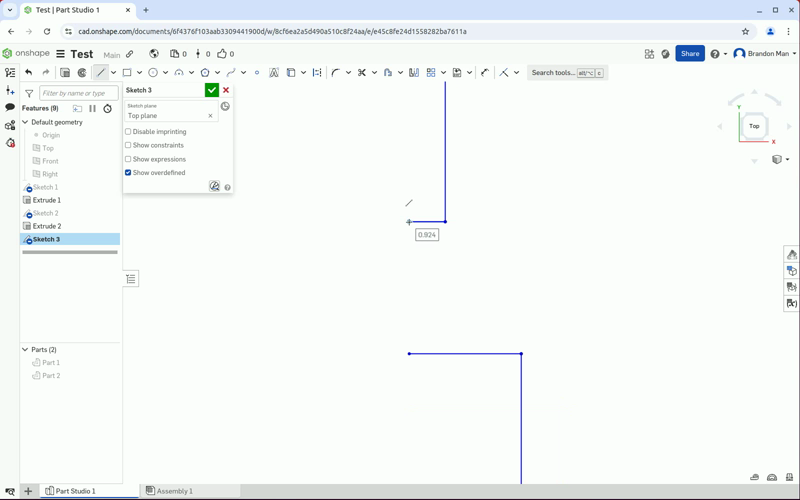
scroll(-6)
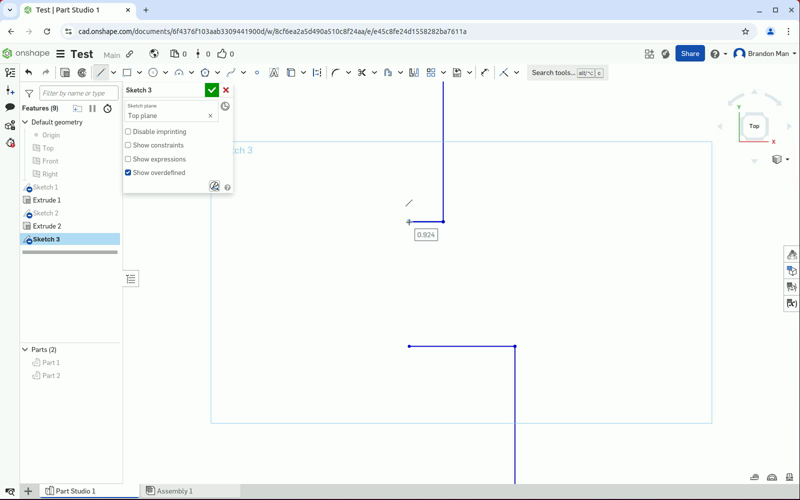
scroll(-6)
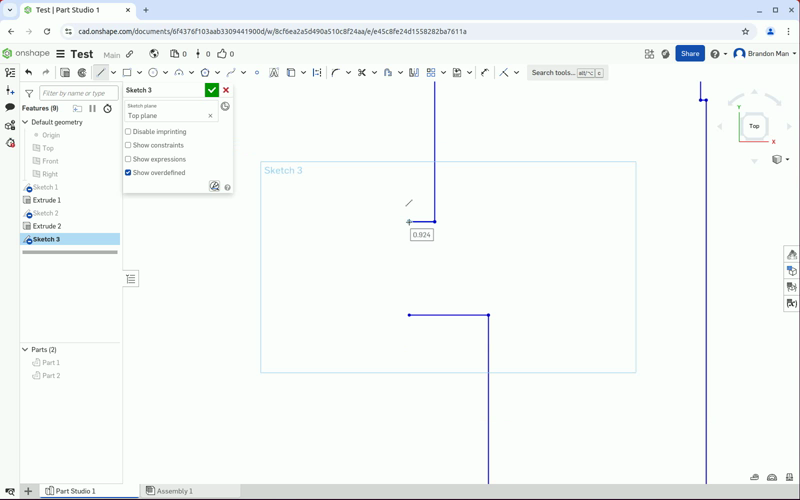
scroll(-6)
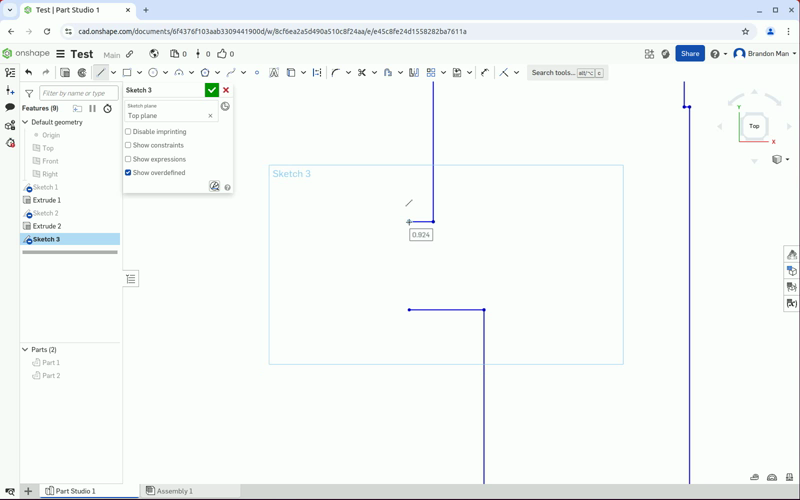
scroll(-6)
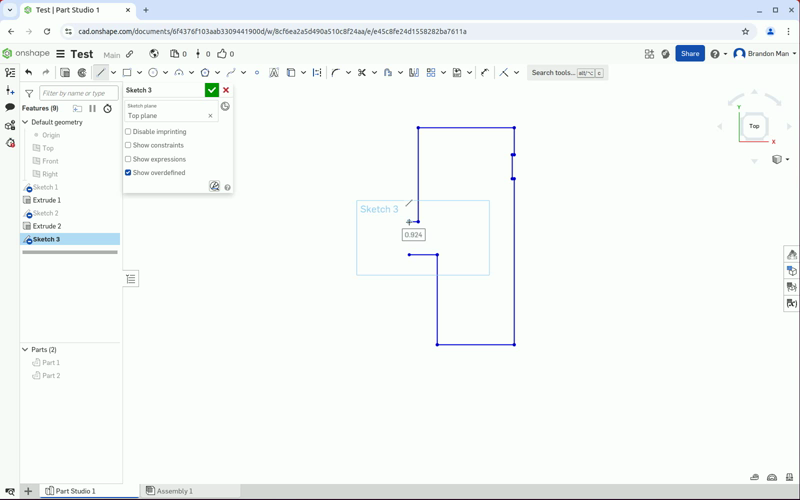
scroll(-6)
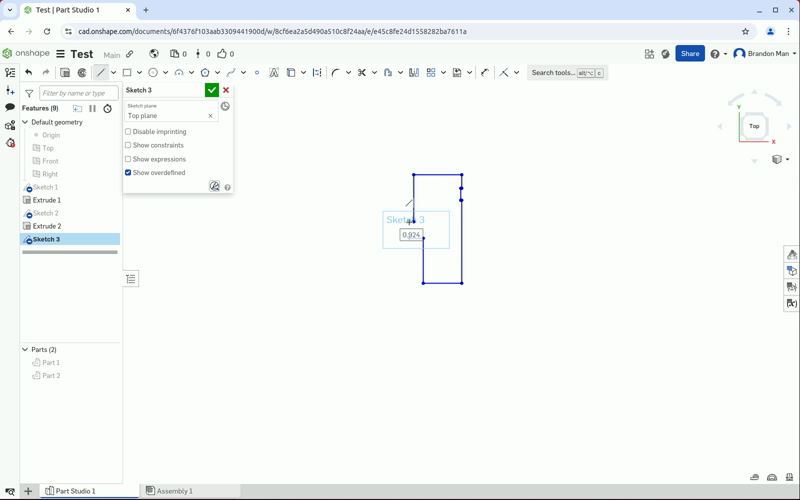
key_up(shift)
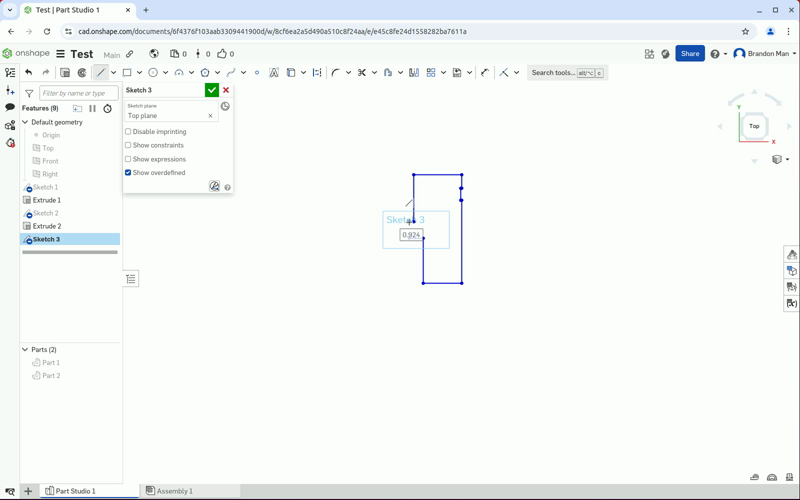
mouse_move(439, 221)
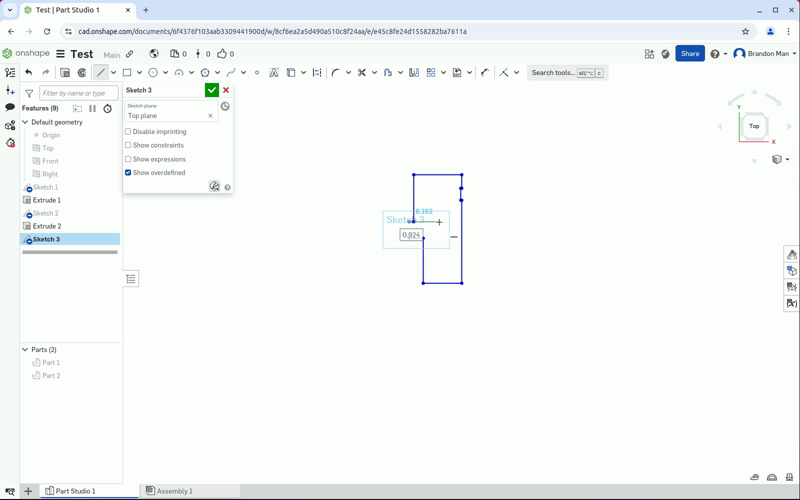
key_down(shift)
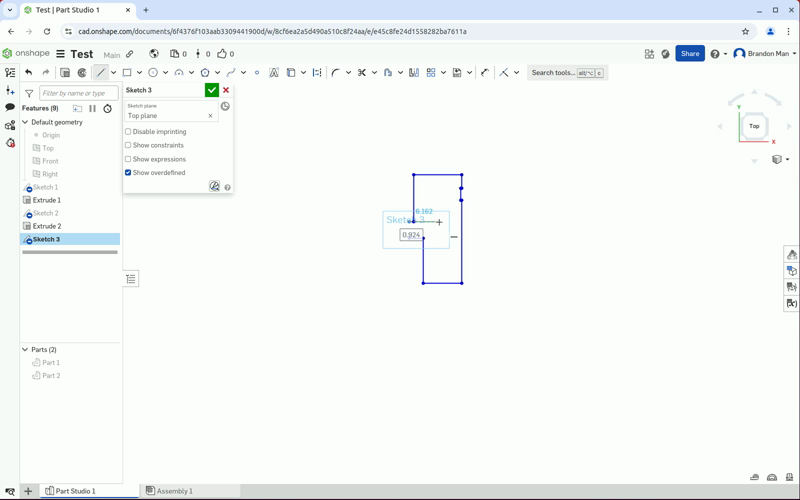
mouse_move(409, 238)
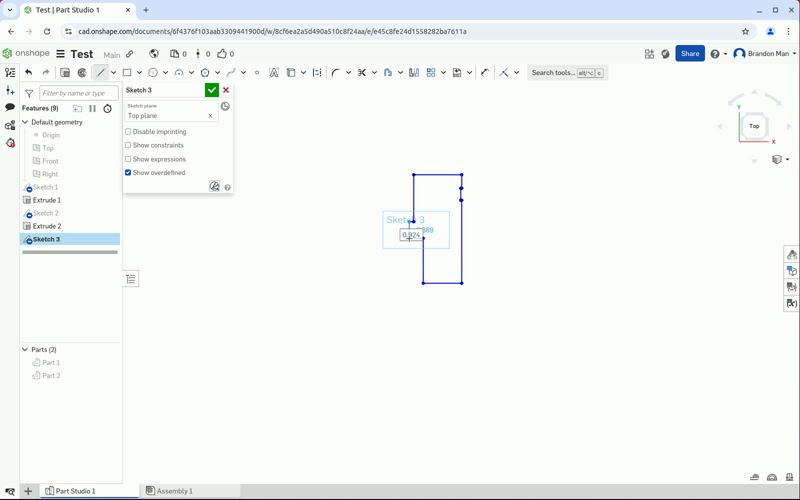
key_up(shift)
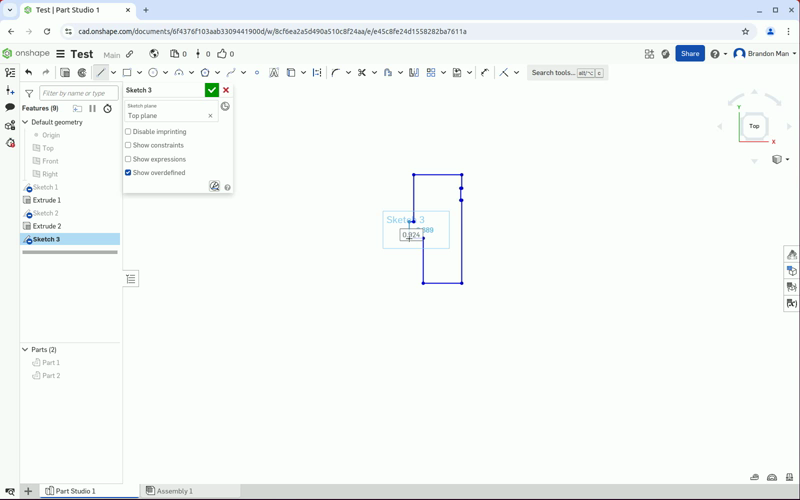
click(409, 238)
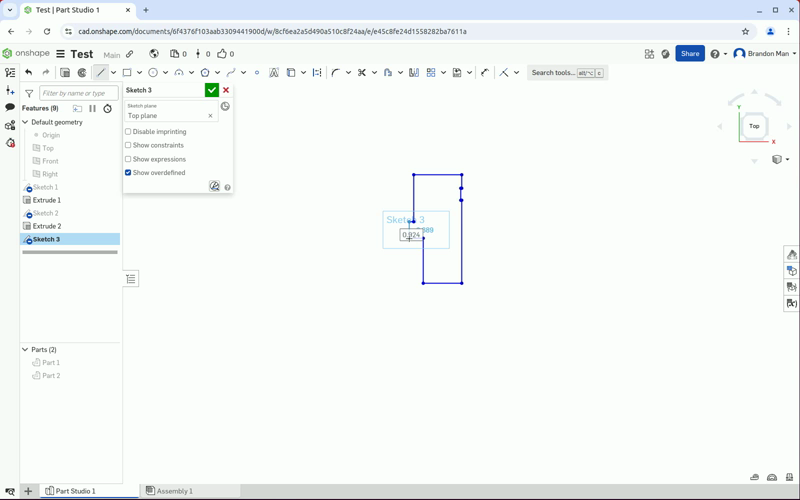
key(esc)
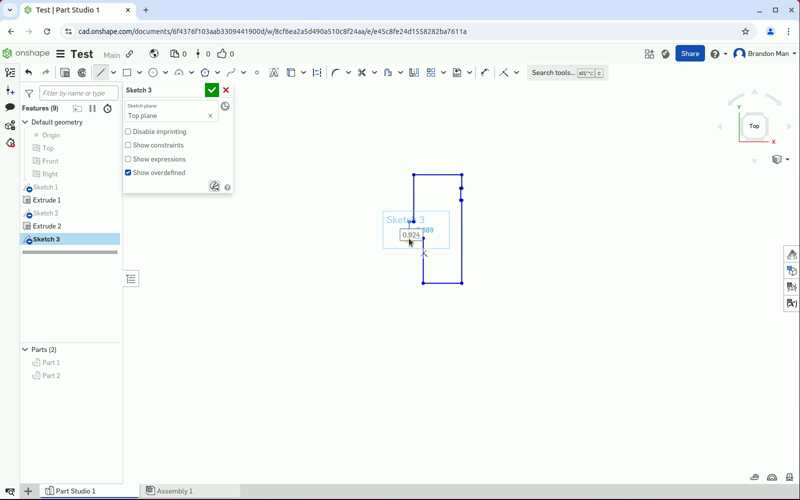
mouse_move(432, 221)
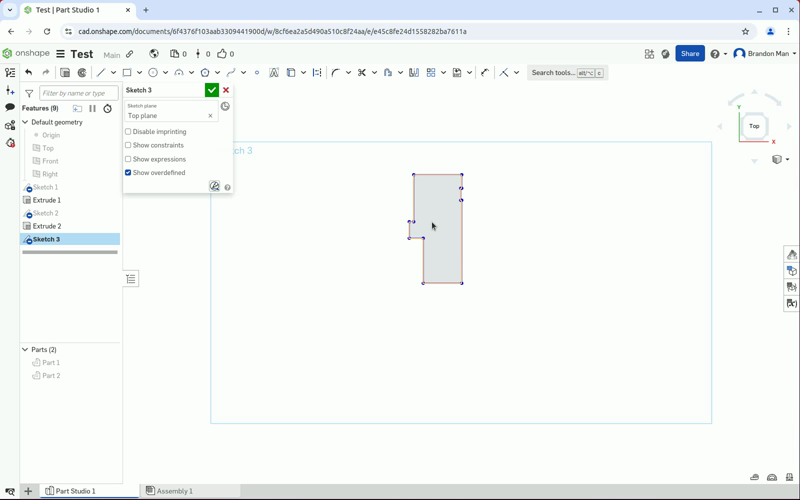
click(432, 221)
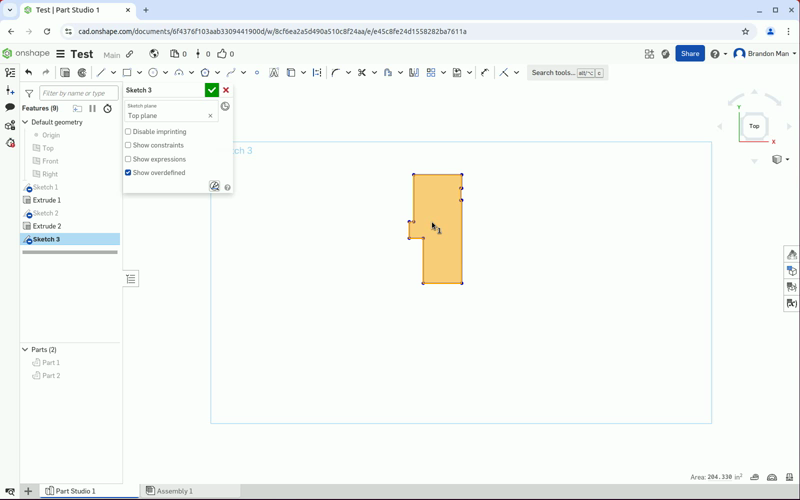
mouse_move(73, 352)
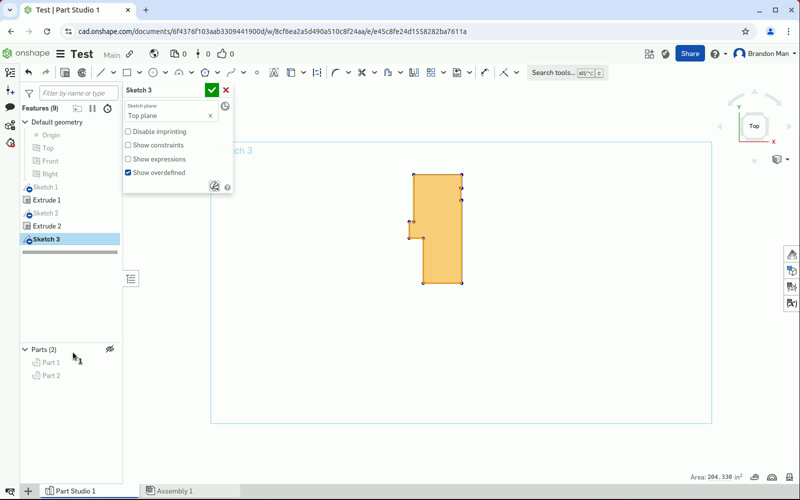
key(shift+y)
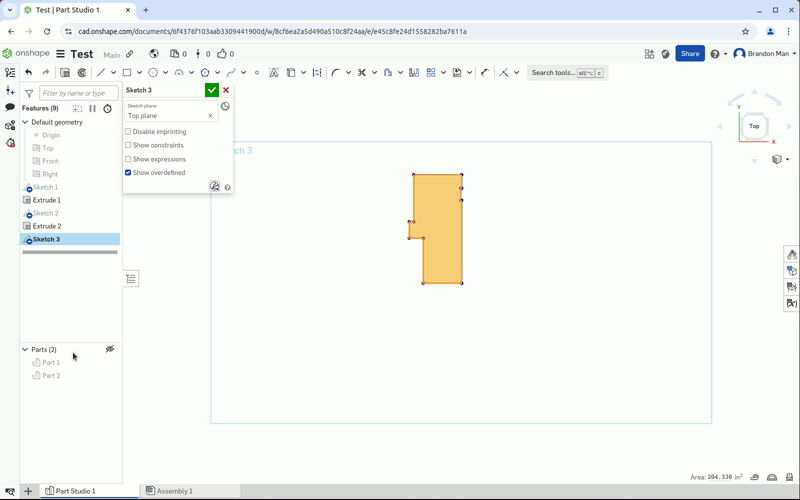
key(shift+e)
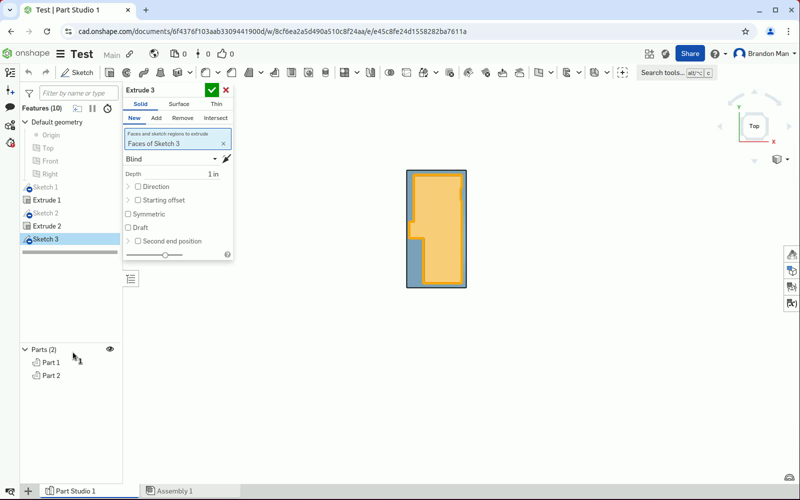
mouse_move(143, 106)
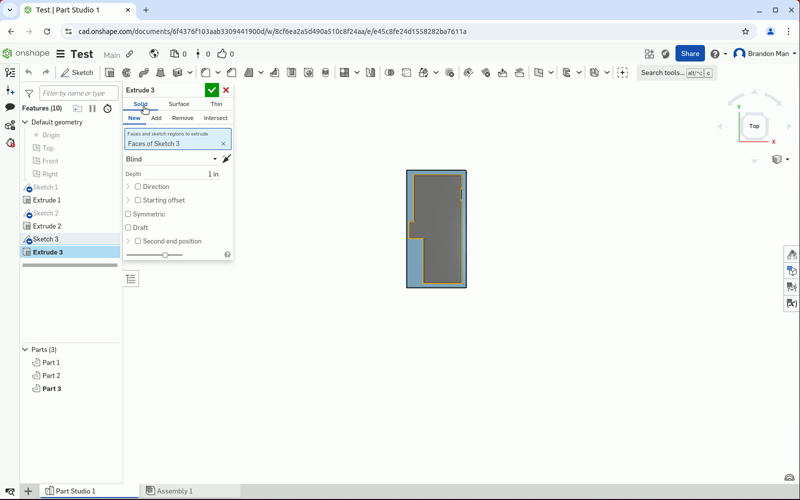
click(143, 106)
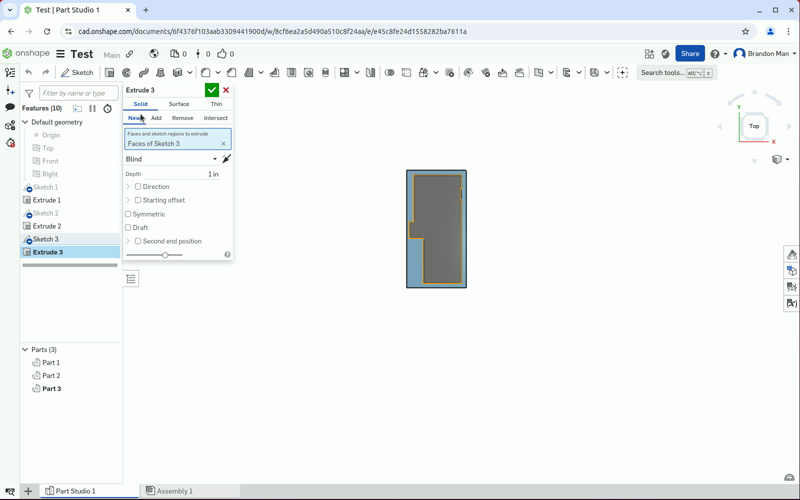
mouse_move(137, 120)
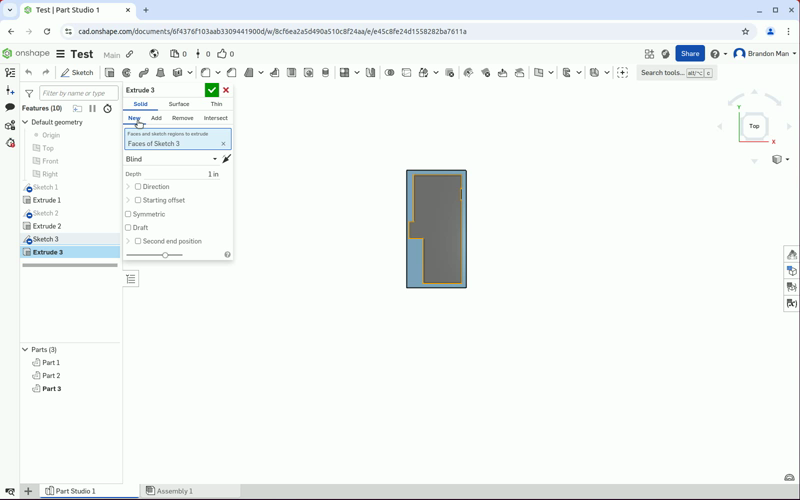
click(137, 120)
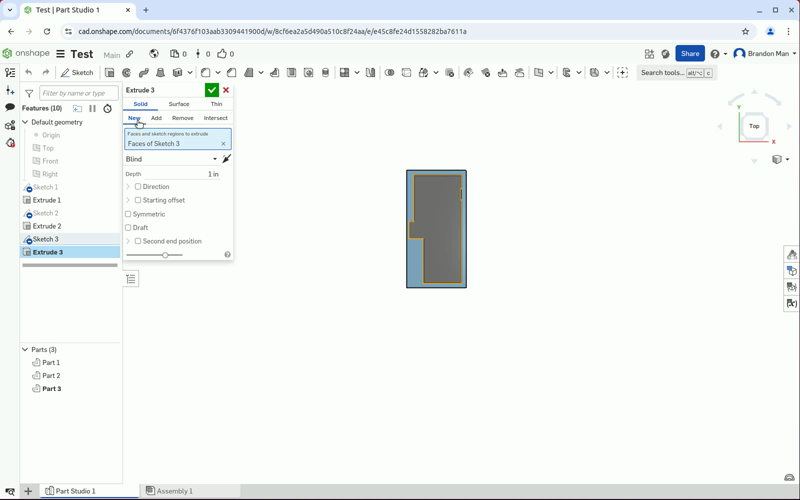
key(tab, 4)
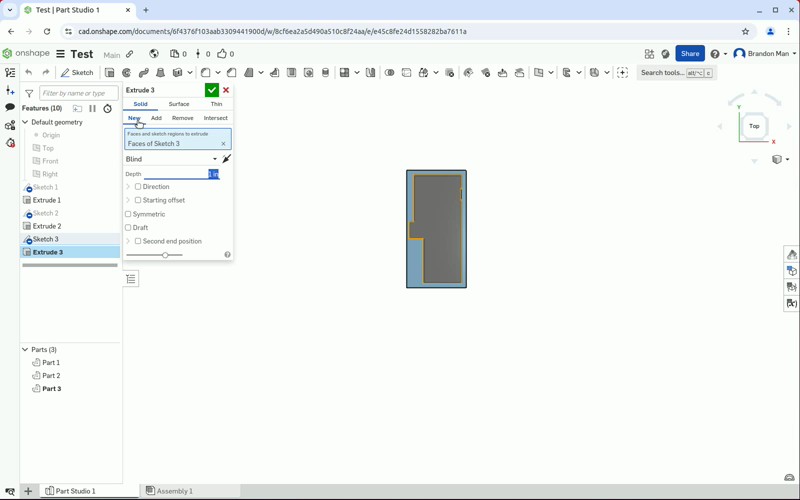
text(-0.722)
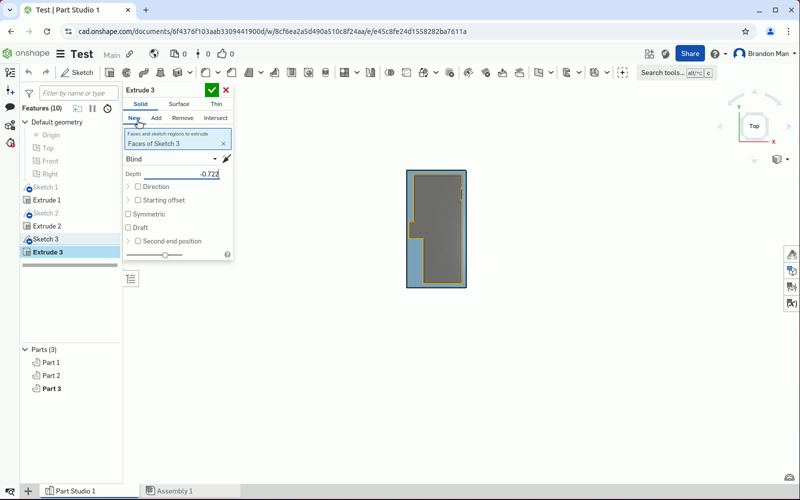
key(enter)
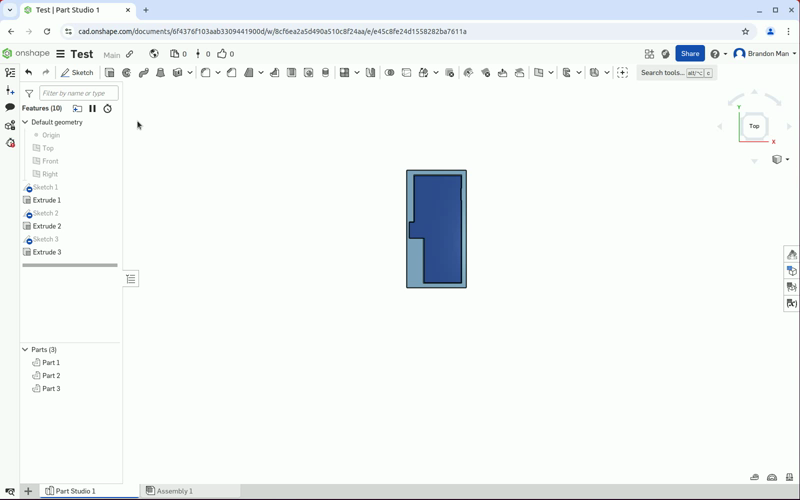
key(shift+h)
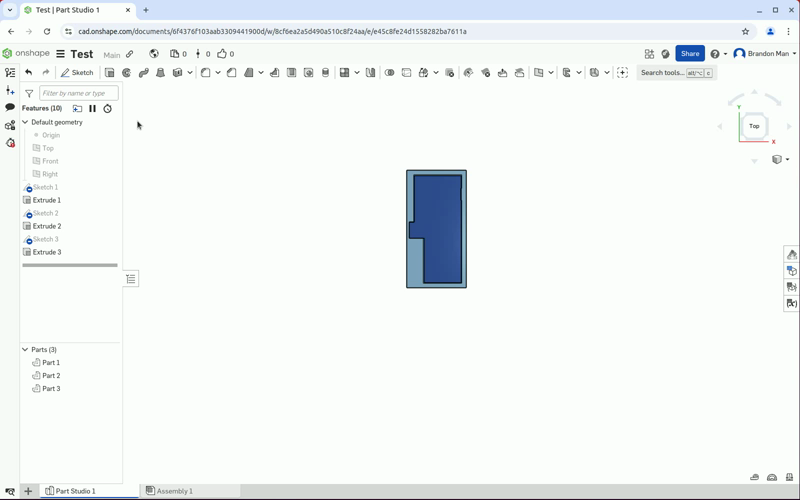
key(shift+h)
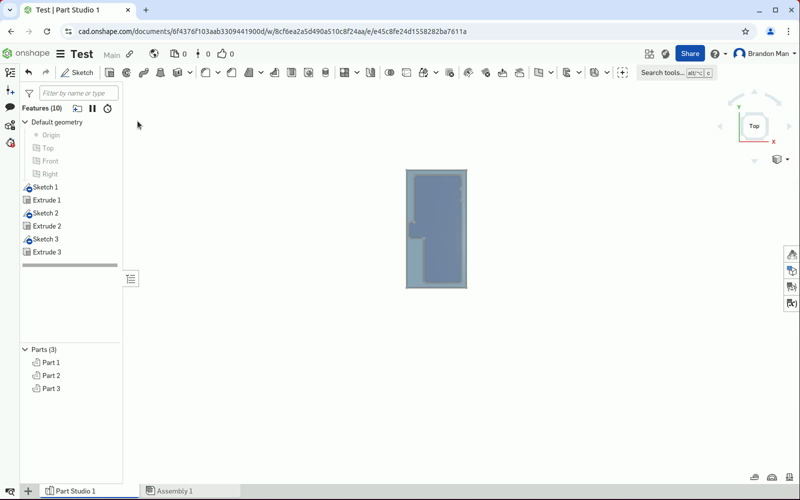
key(shift+7)
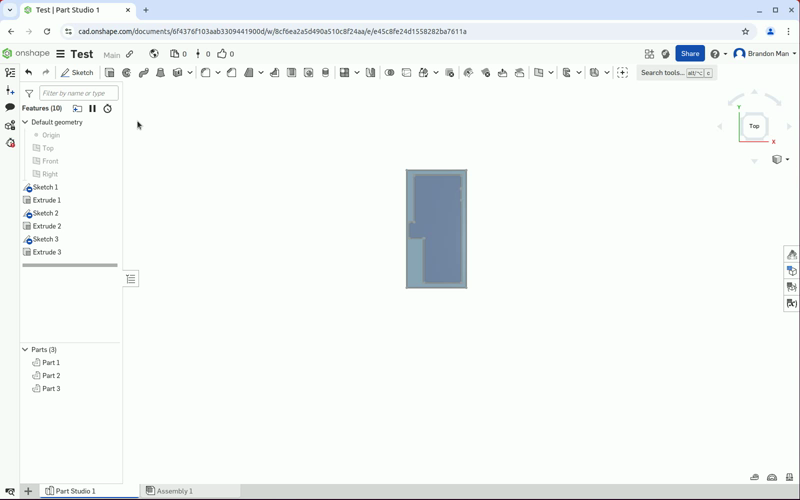
key(up, 3)
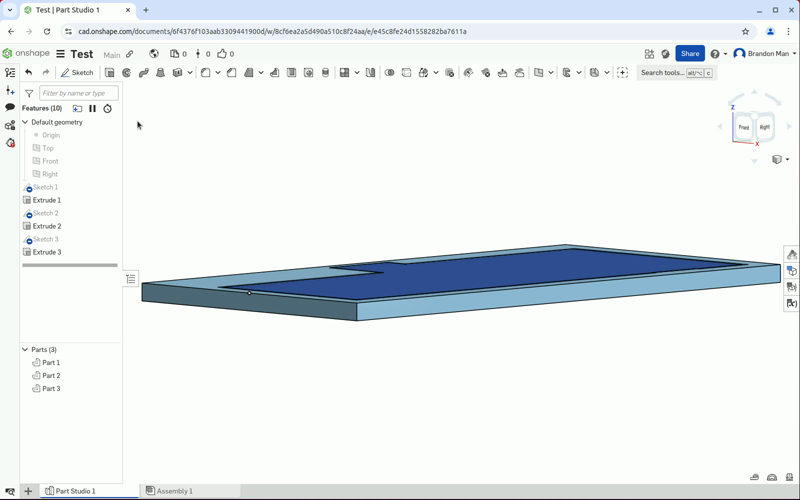
key(left, 3)
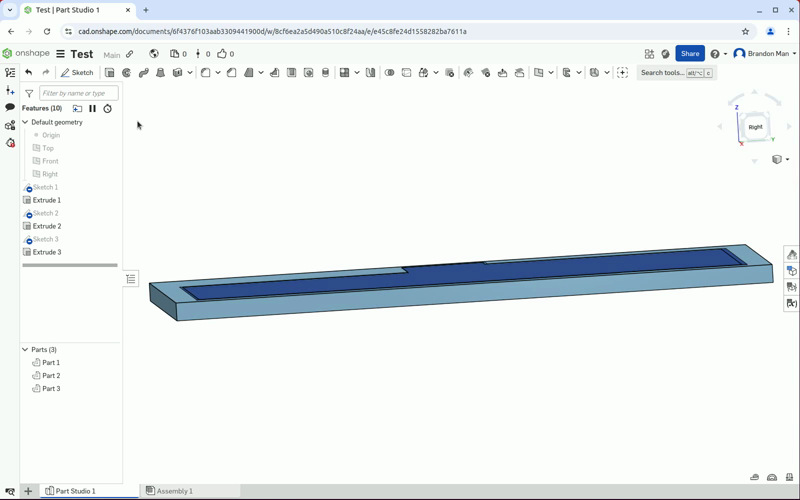
key(right, 3)
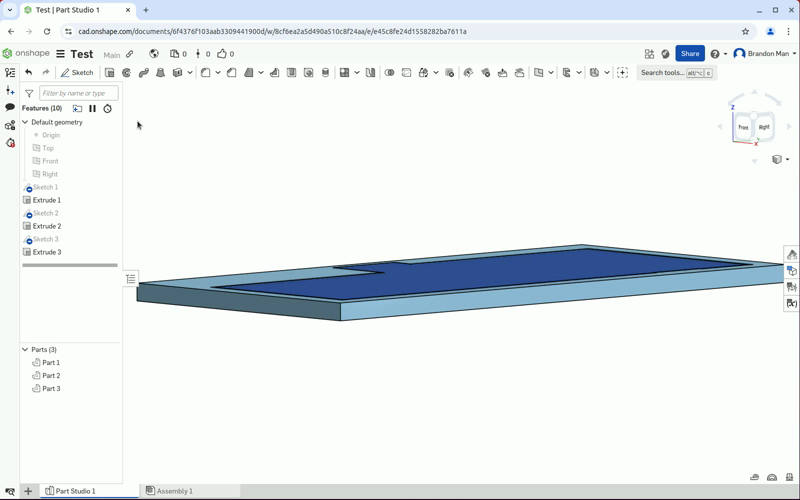
key(down, 3)
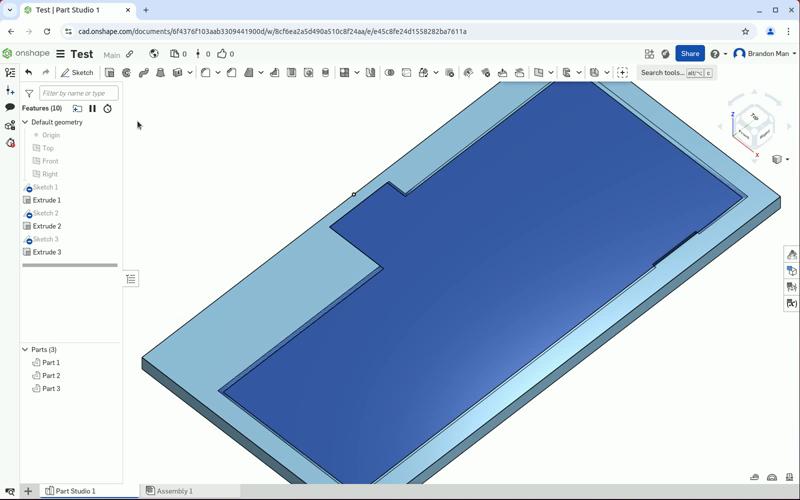
mouse_move(73, 189)
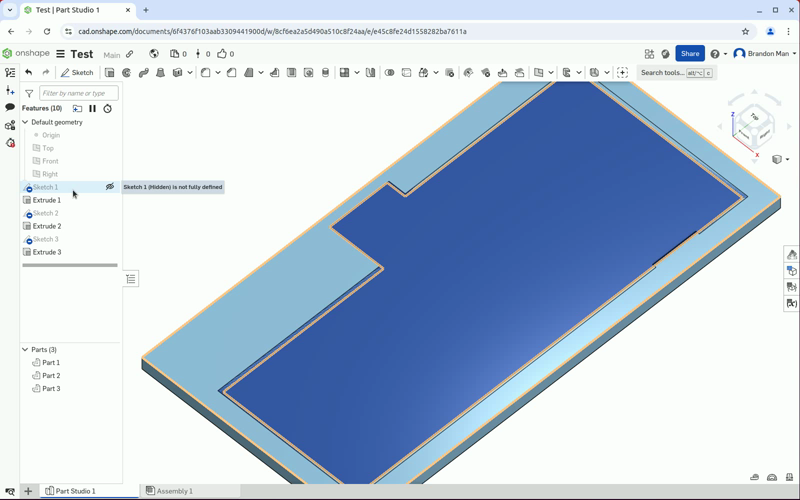
click(73, 189)